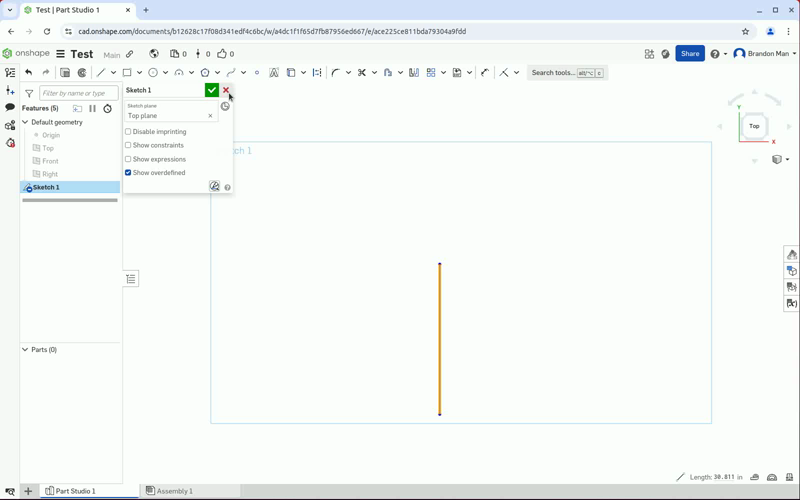
key(shift+h)
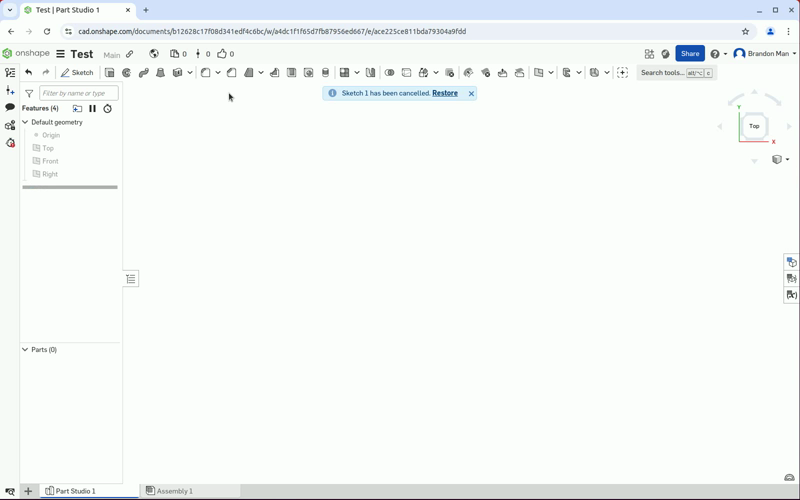
mouse_move(73, 352)
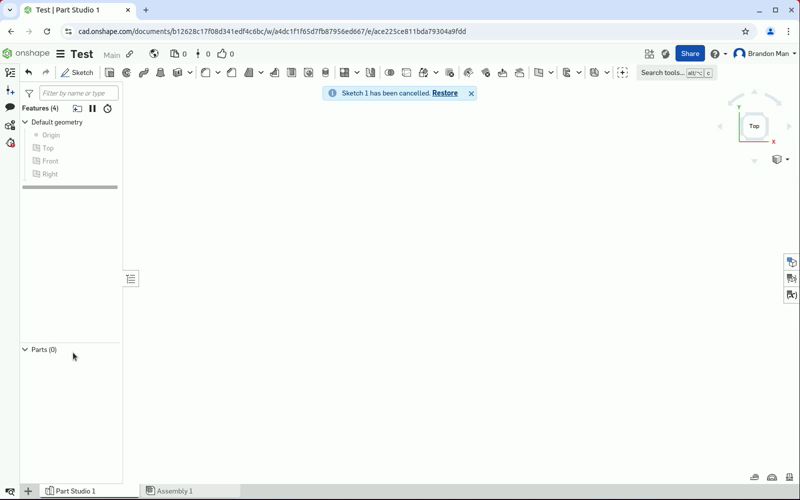
key(y)
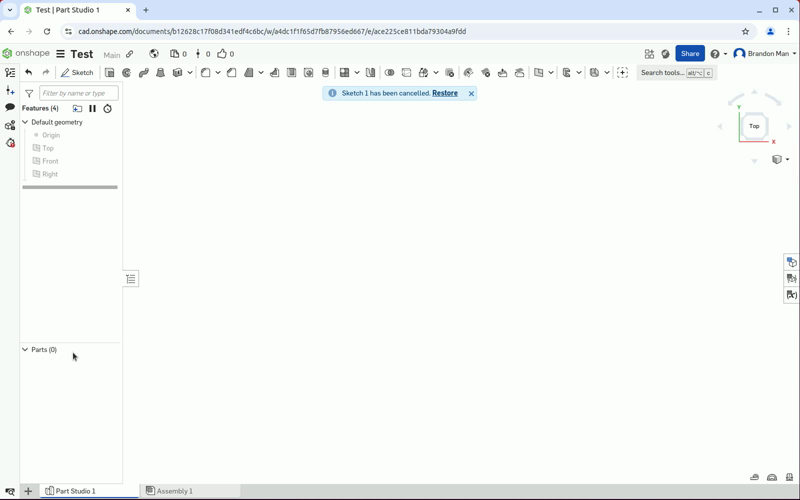
key(shift+p)
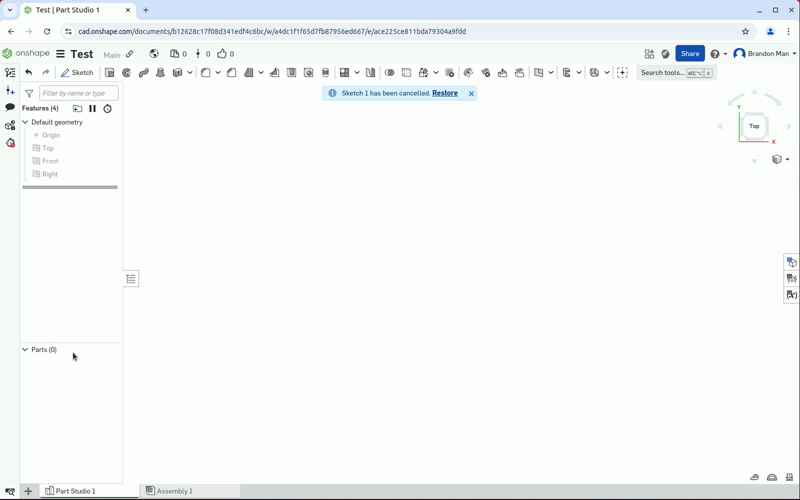
key(space)
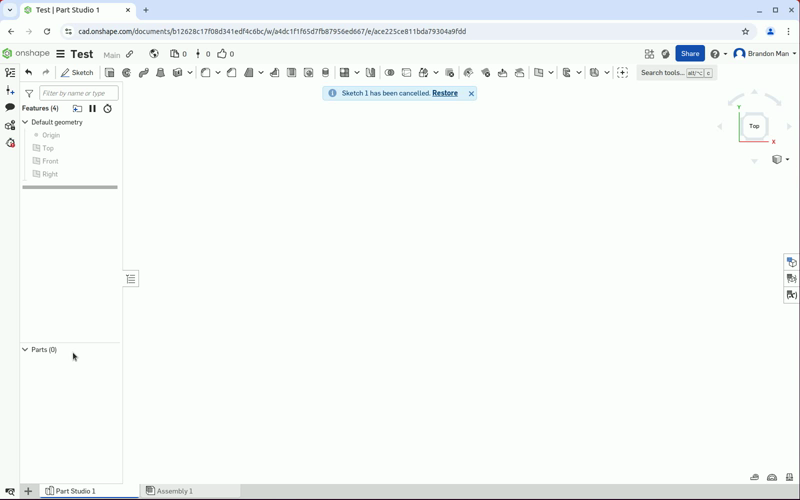
key_down(shift)
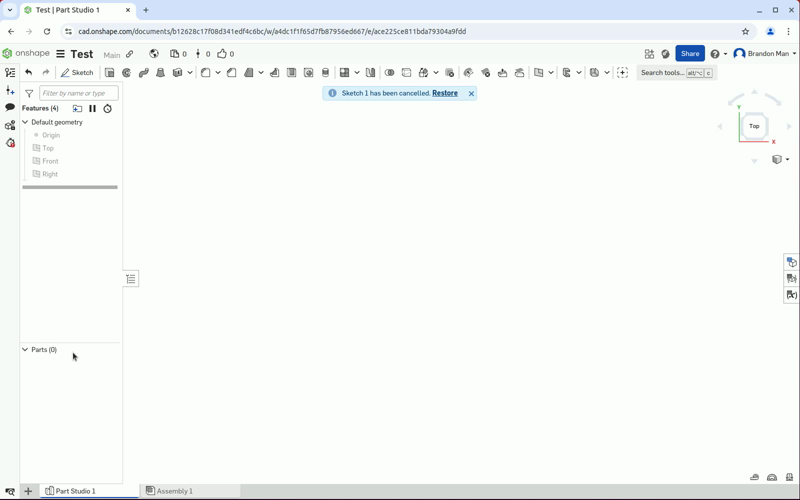
key(up)
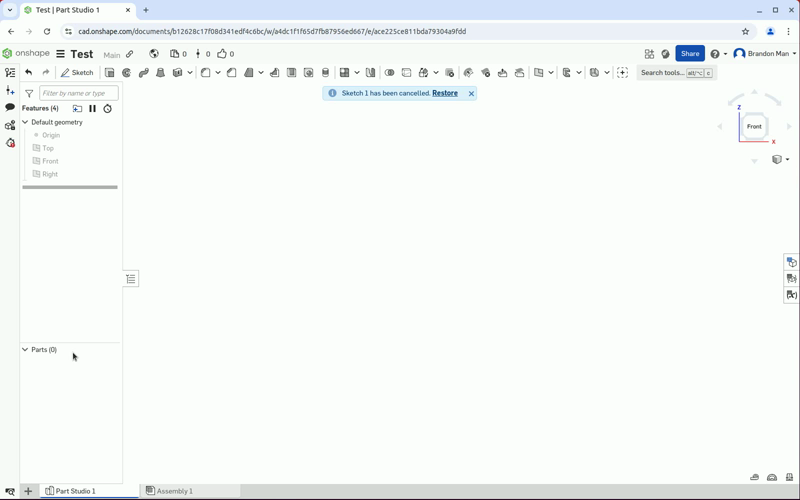
key_up(shift)
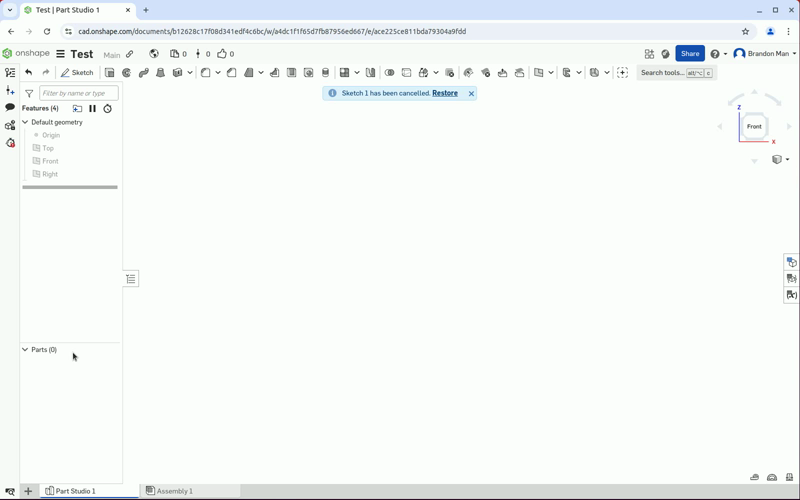
mouse_move(73, 352)
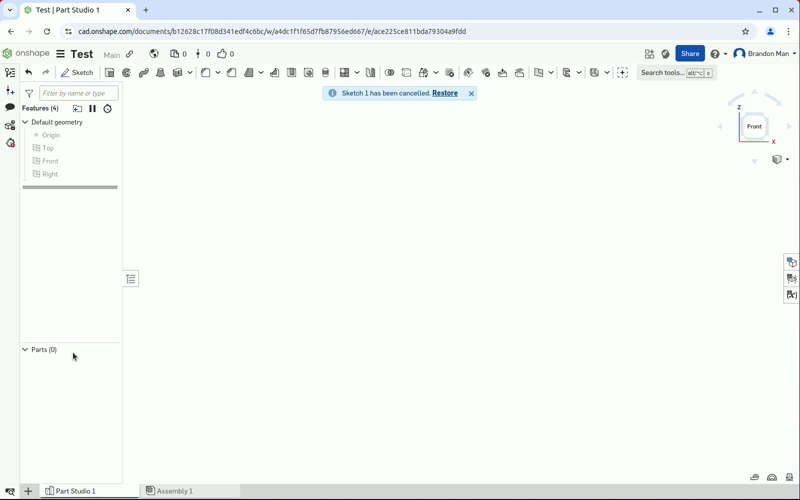
key(shift+y)
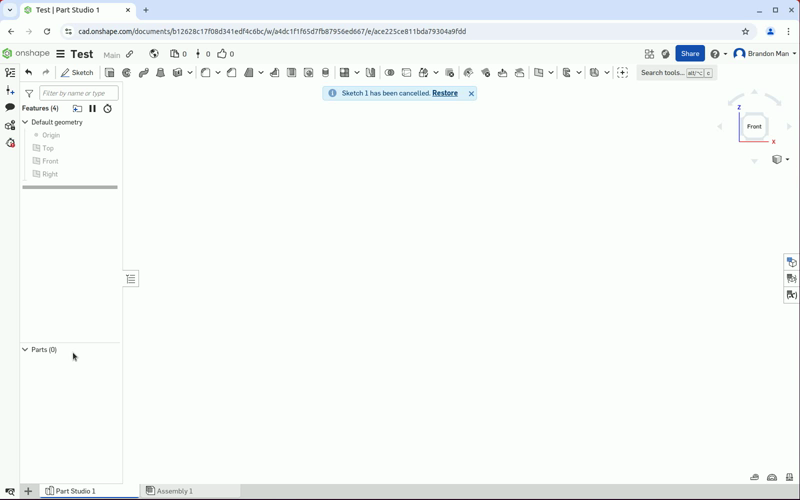
key(shift+s)
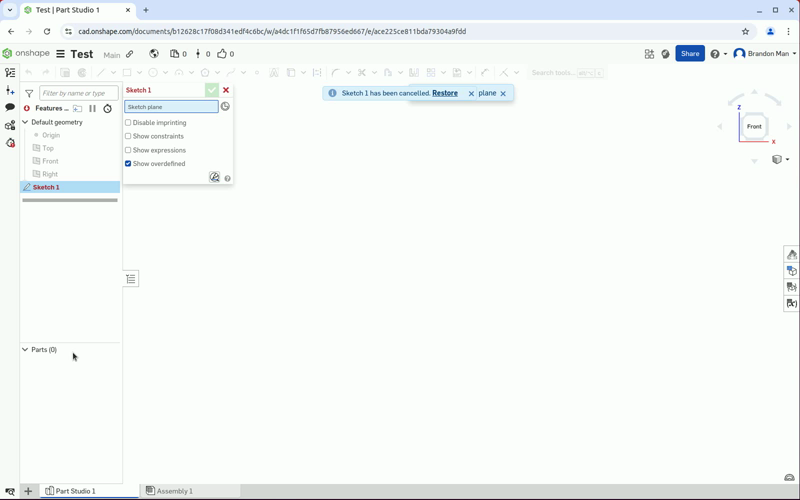
mouse_move(73, 163)
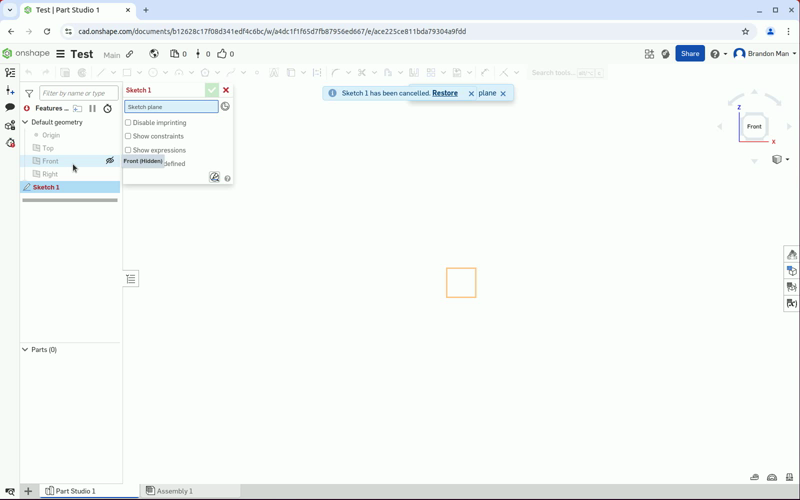
click(73, 163)
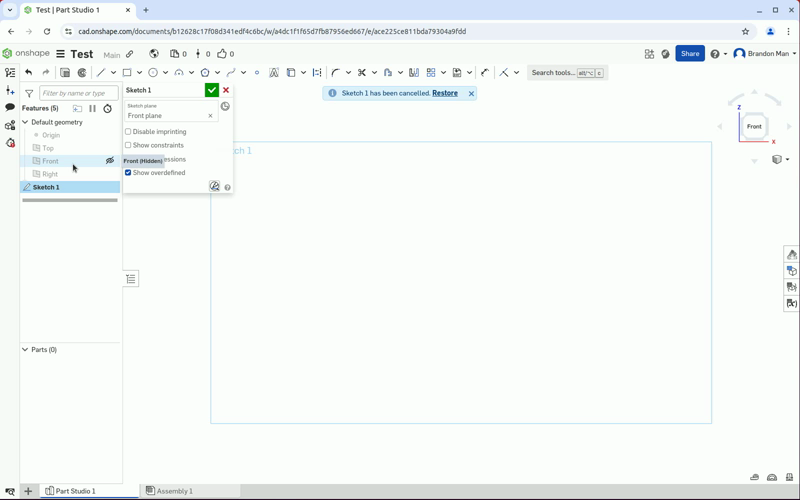
mouse_move(73, 352)
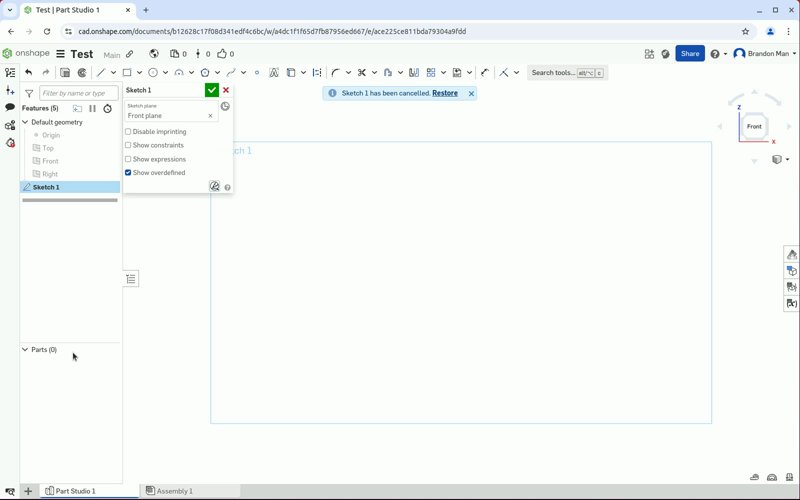
key(y)
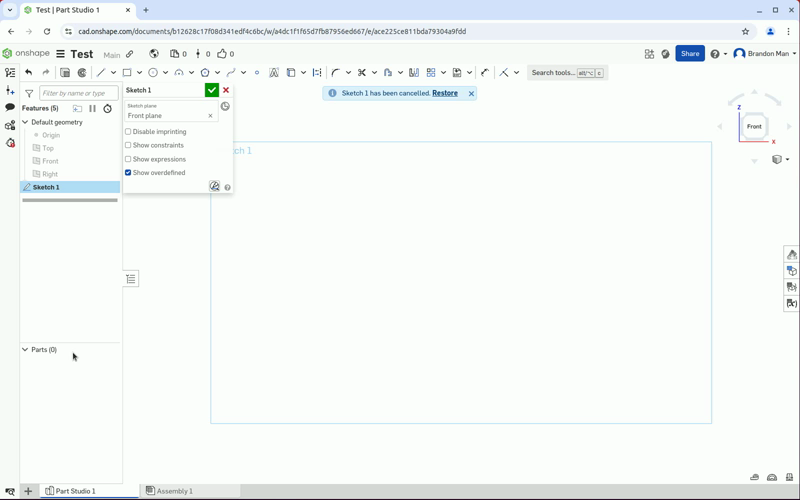
key(l)
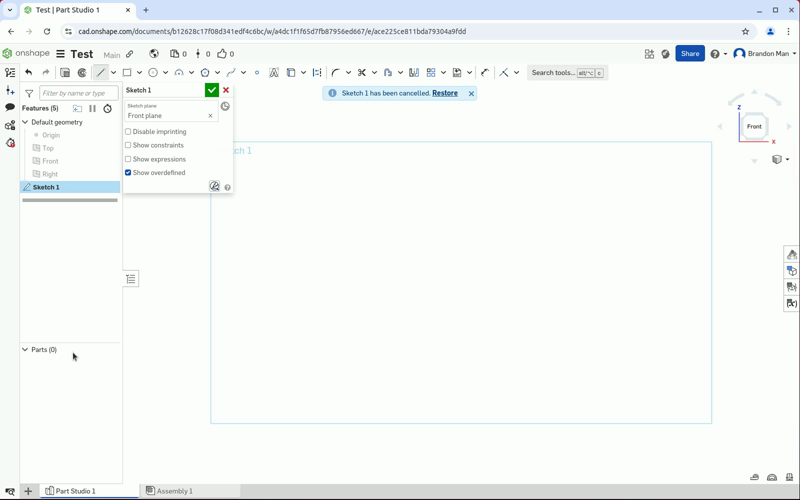
key_down(shift)
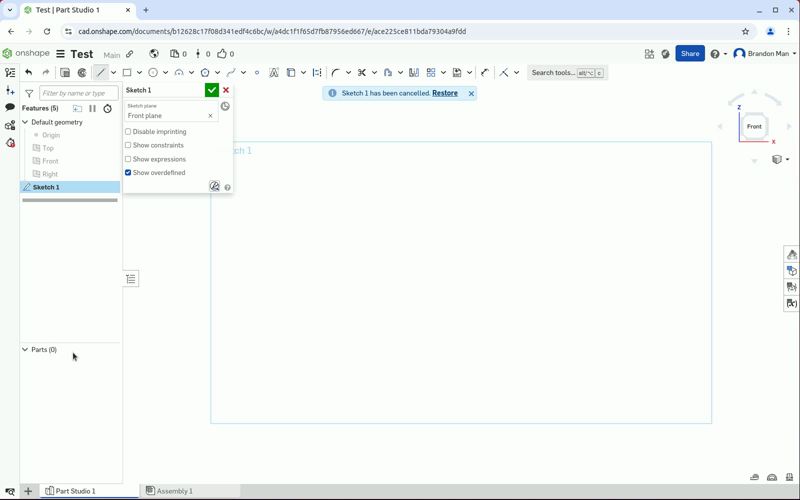
mouse_move(460, 287)
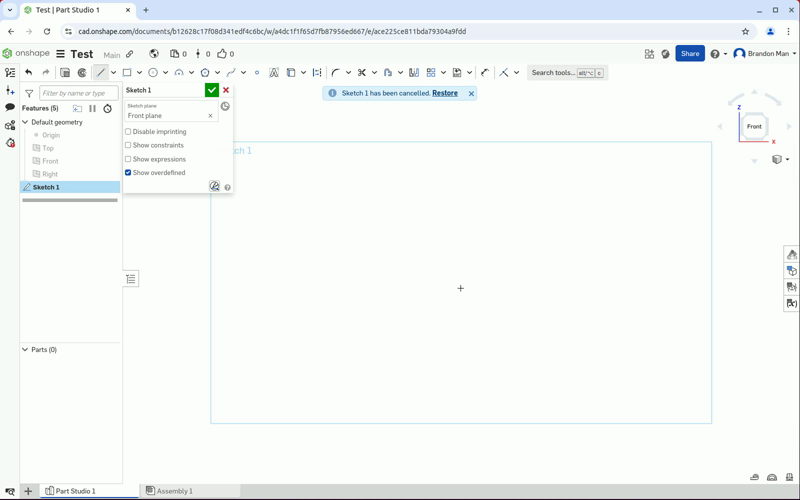
click(460, 287)
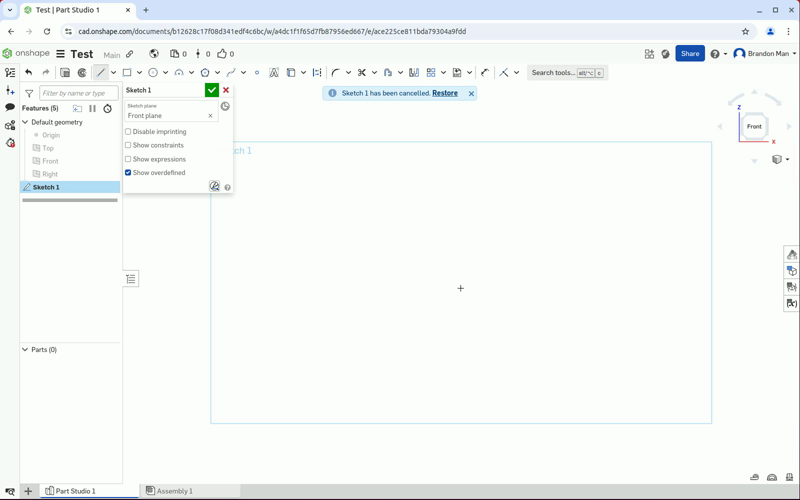
key_up(shift)
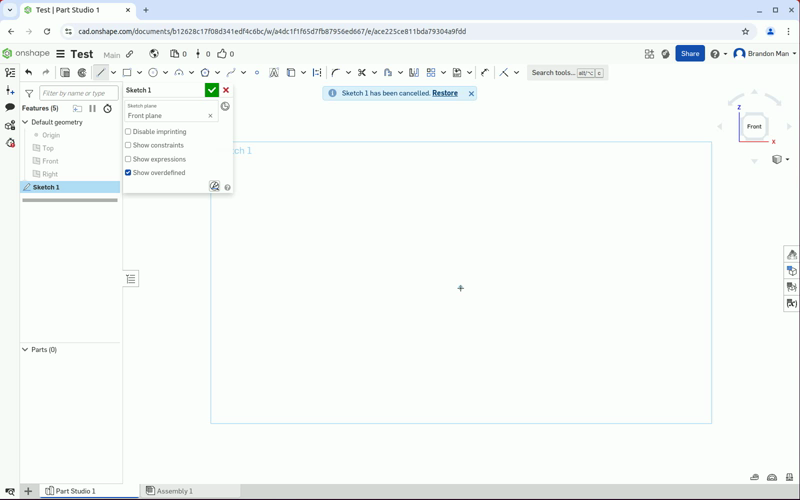
key_down(shift)
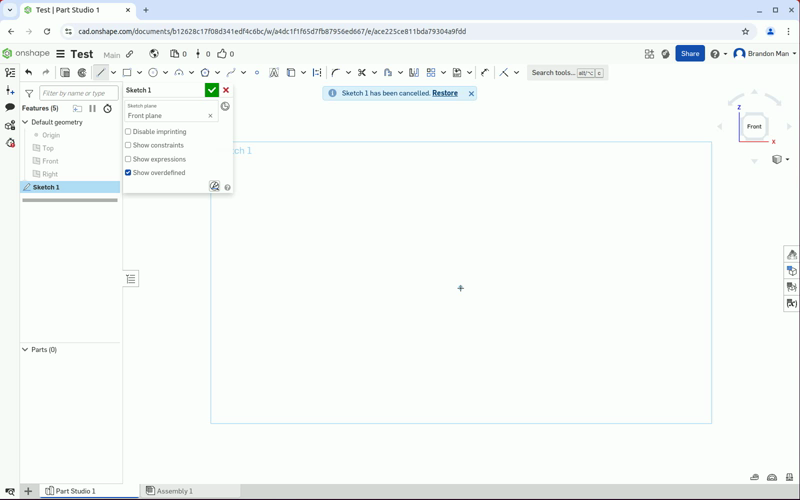
mouse_move(573, 287)
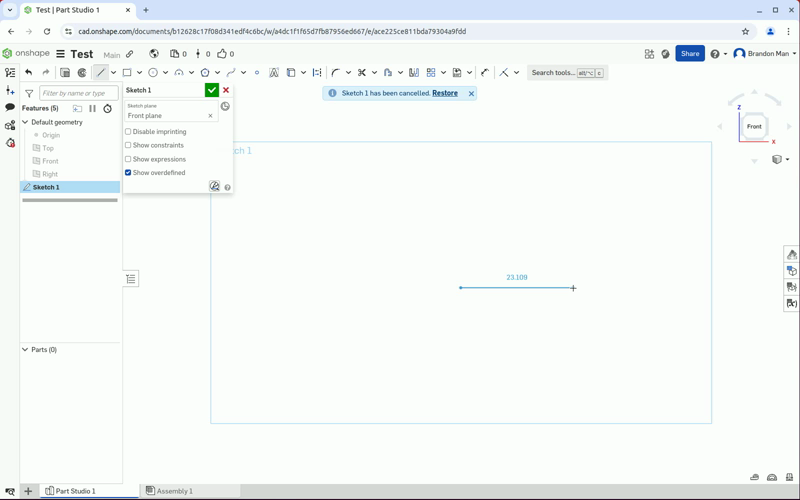
click(573, 287)
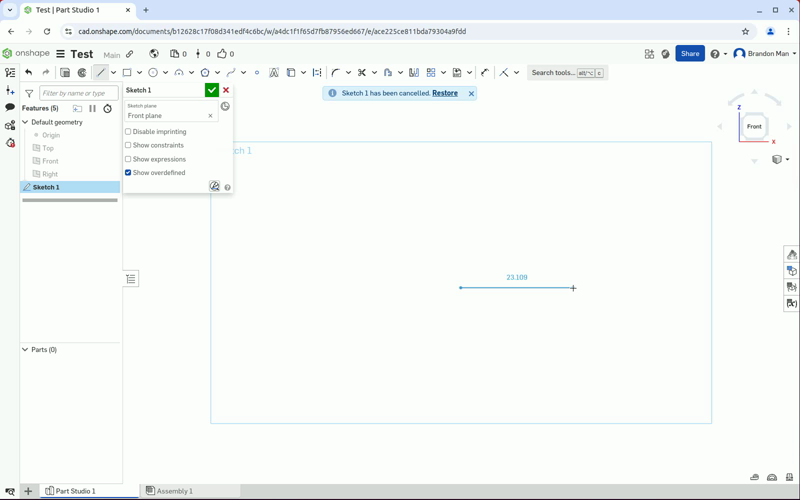
key_up(shift)
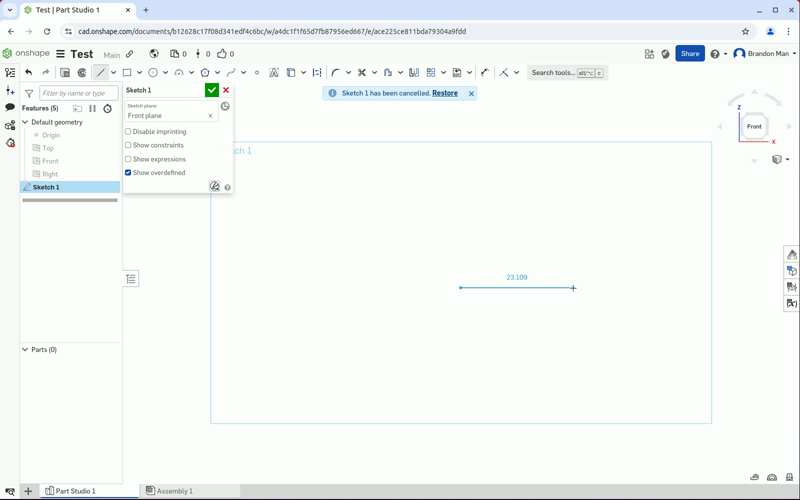
key_down(shift)
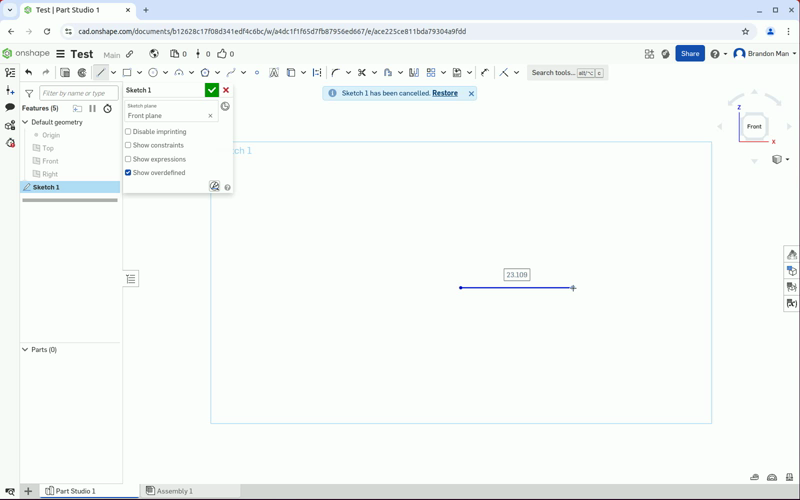
mouse_move(589, 287)
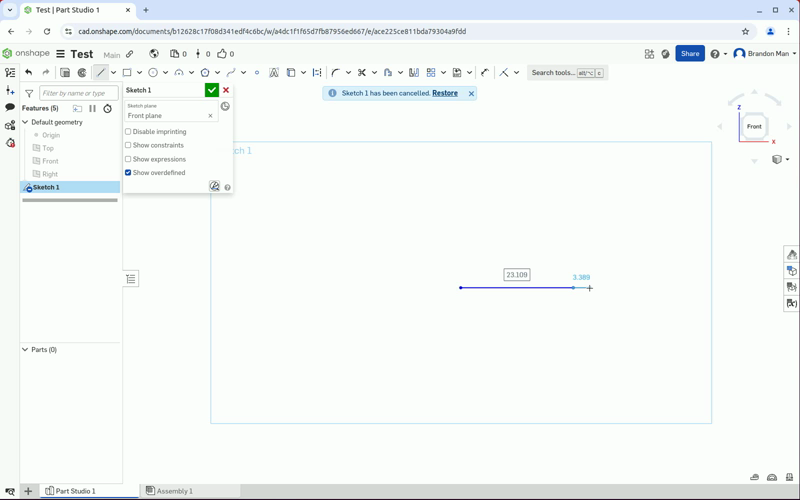
mouse_move(573, 282)
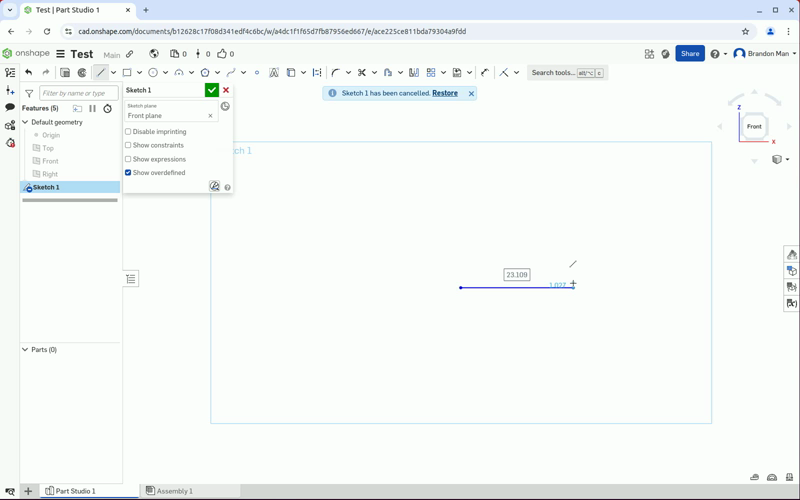
scroll(6)
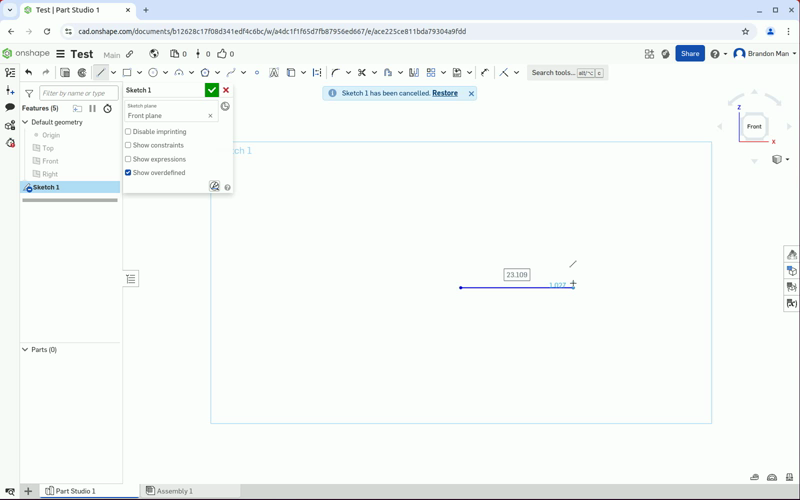
scroll(6)
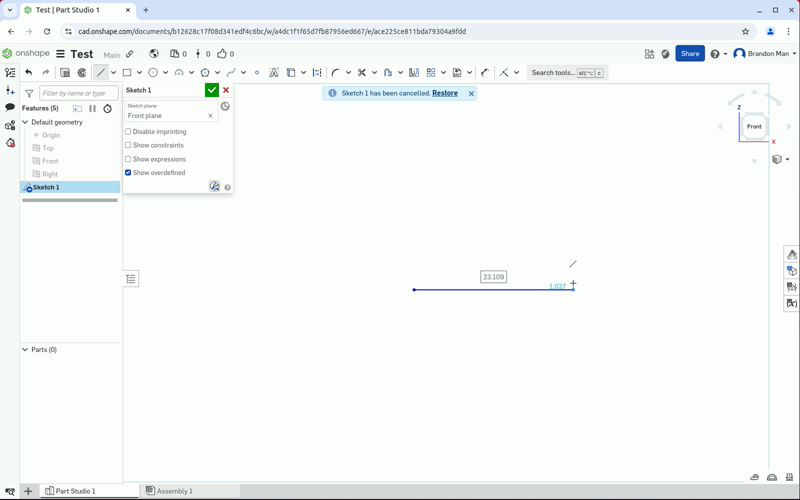
scroll(6)
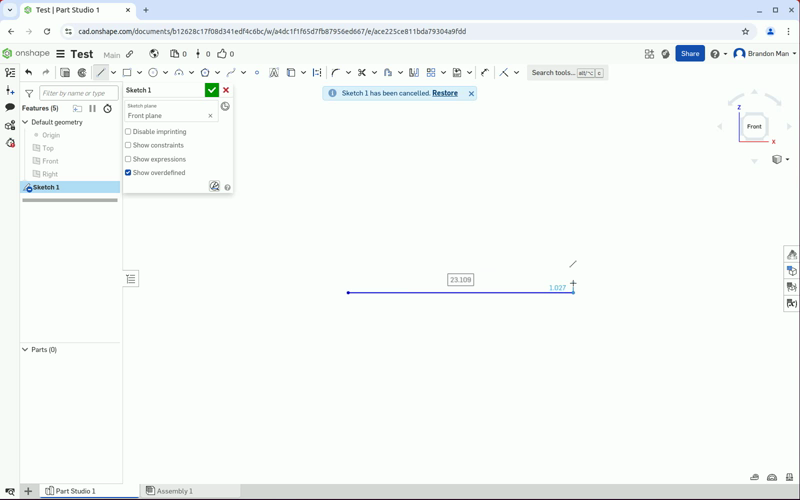
scroll(6)
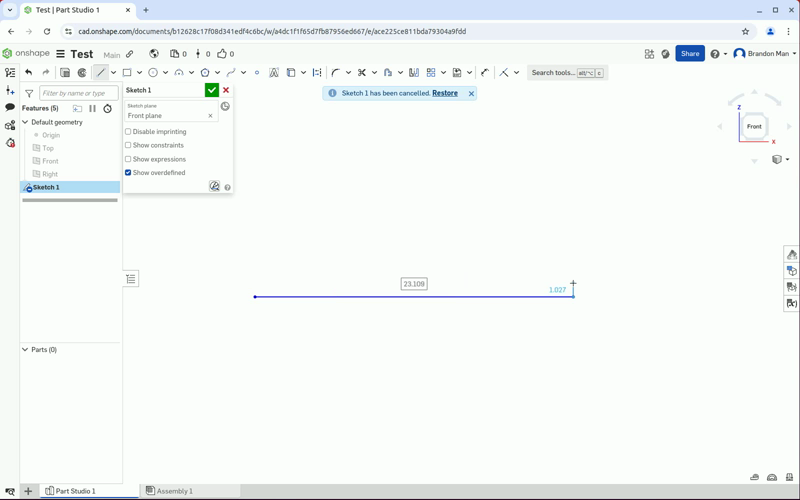
scroll(6)
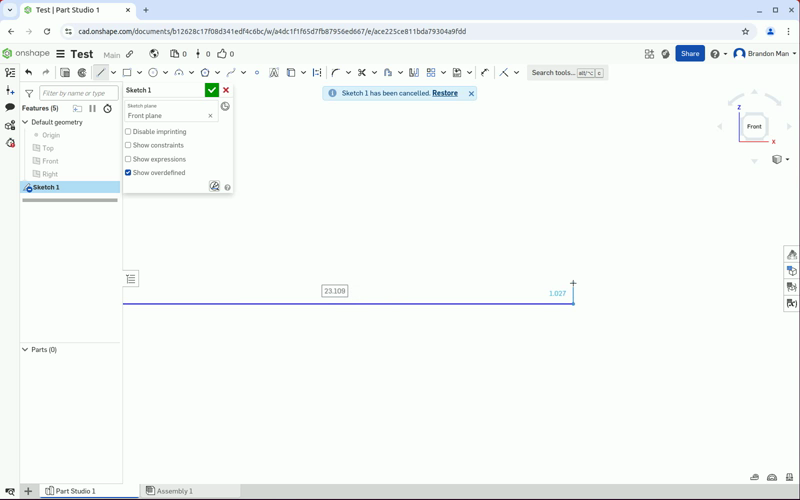
scroll(6)
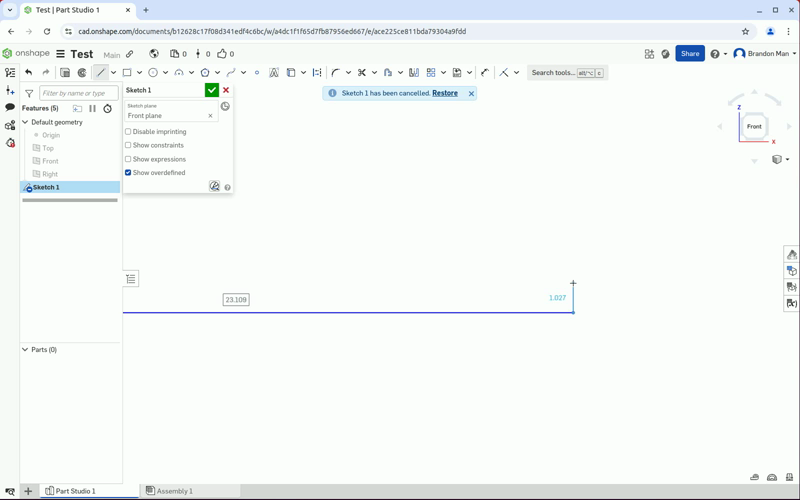
scroll(6)
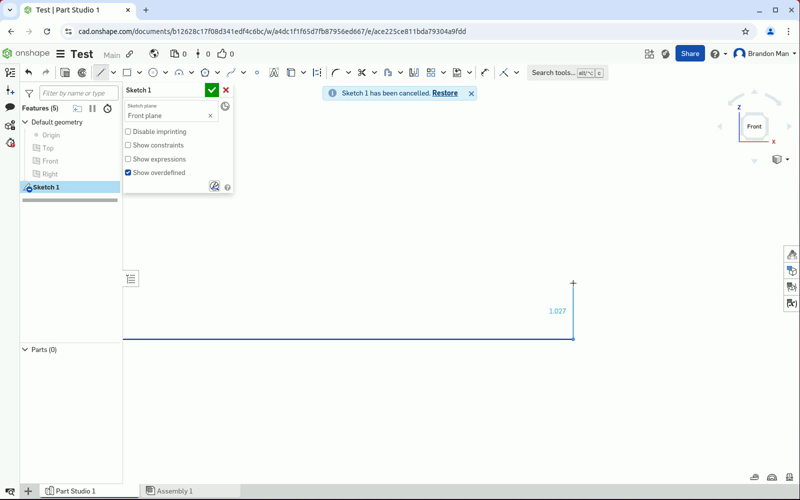
click(573, 282)
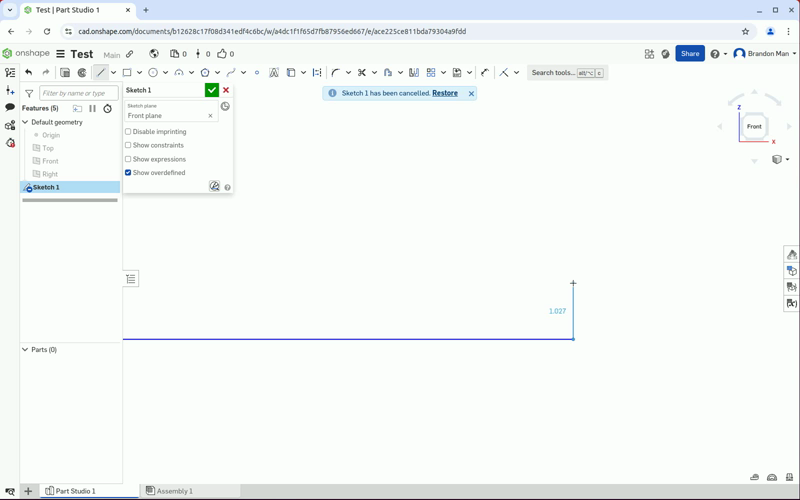
scroll(-6)
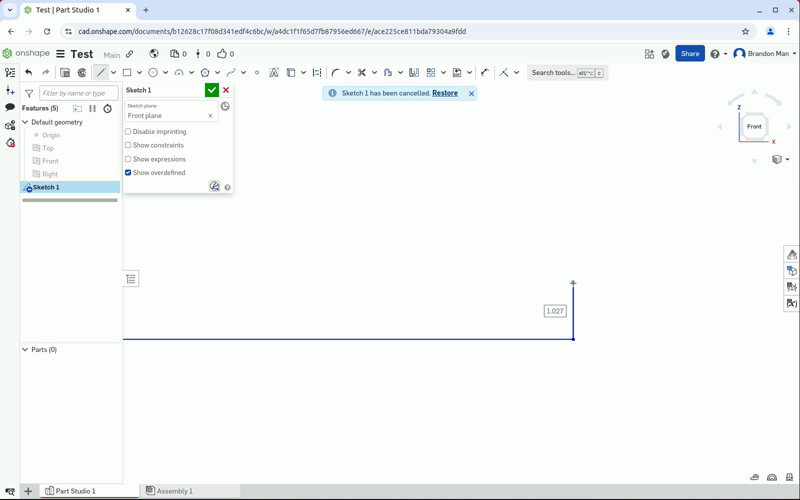
scroll(-6)
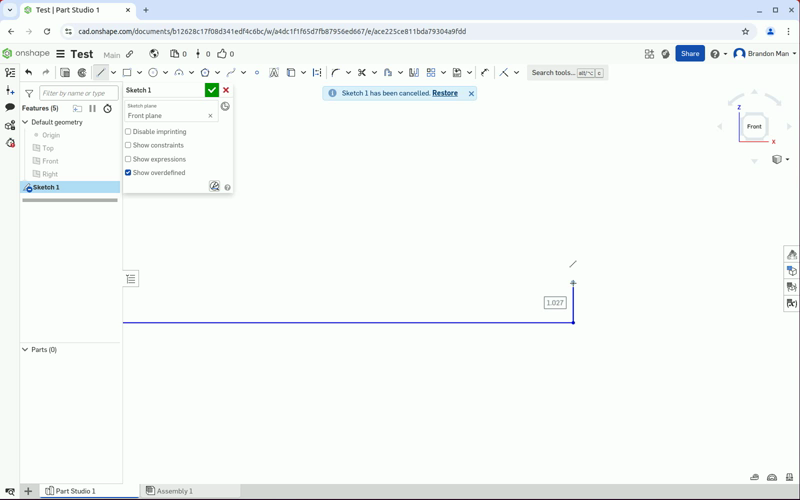
scroll(-6)
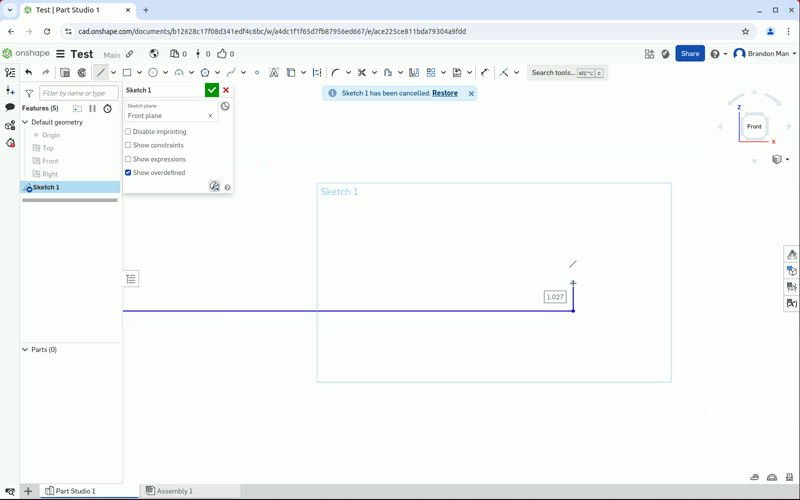
scroll(-6)
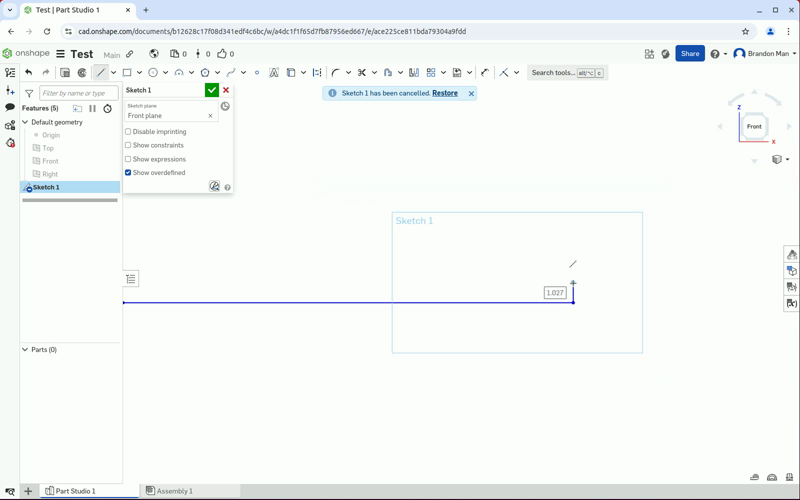
scroll(-6)
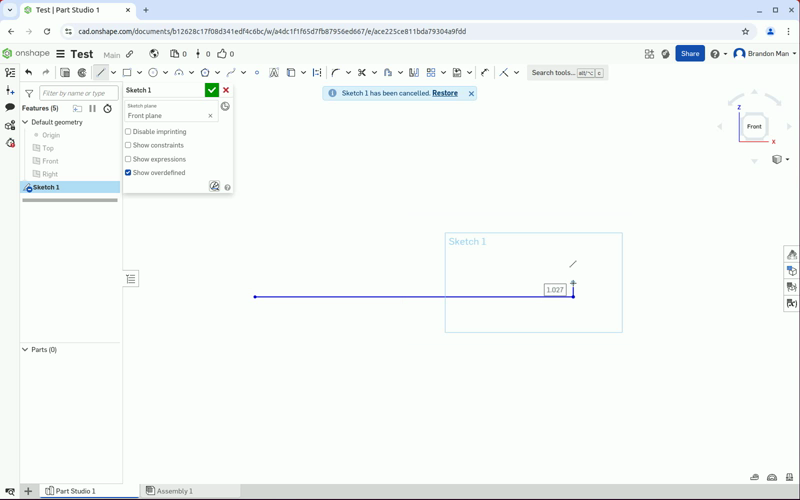
scroll(-6)
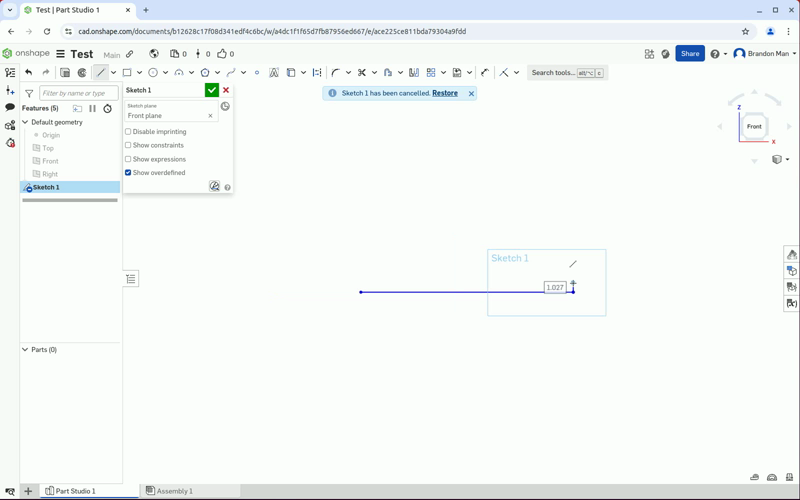
scroll(-6)
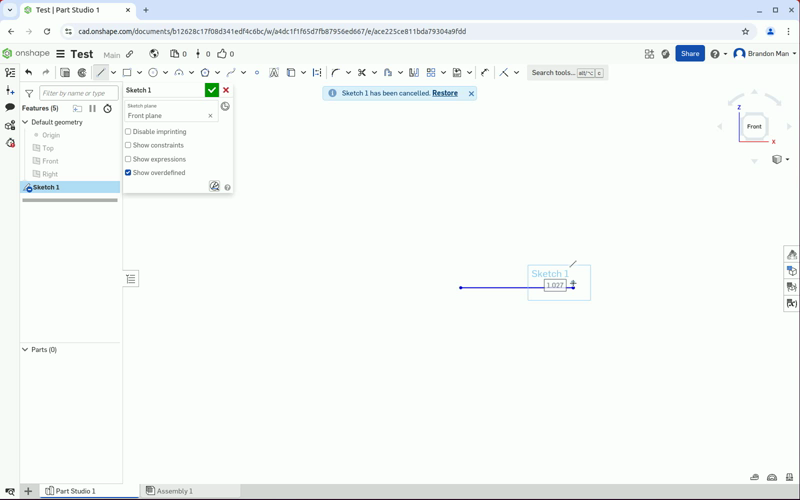
key_up(shift)
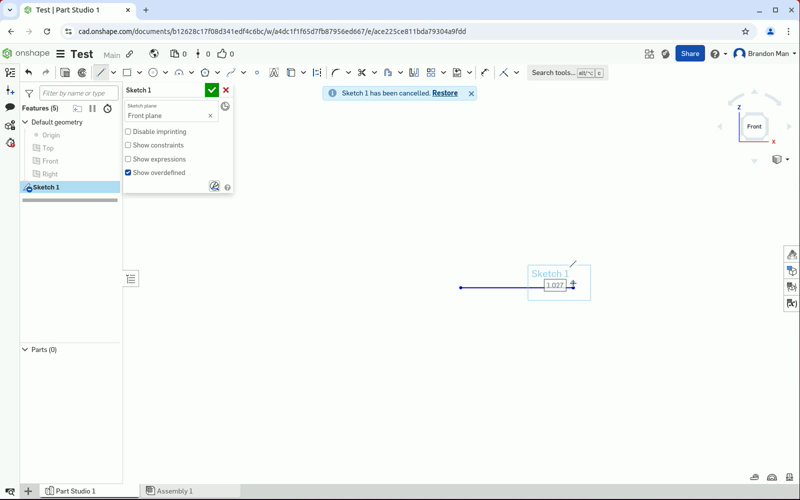
key_down(shift)
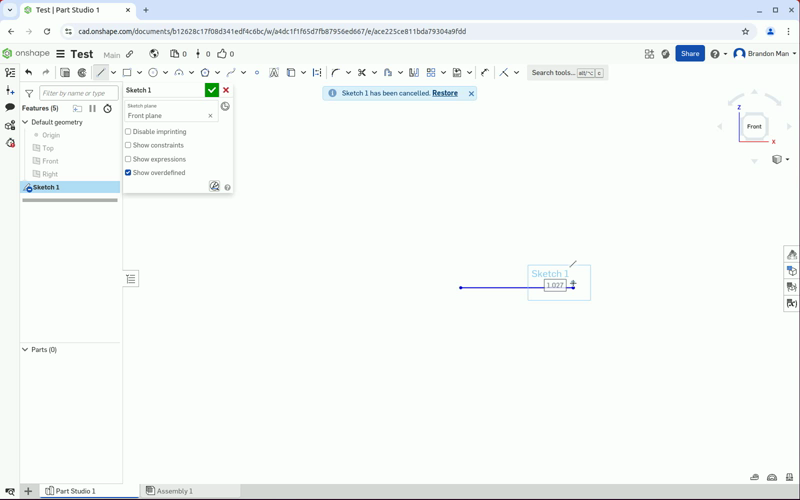
mouse_move(460, 282)
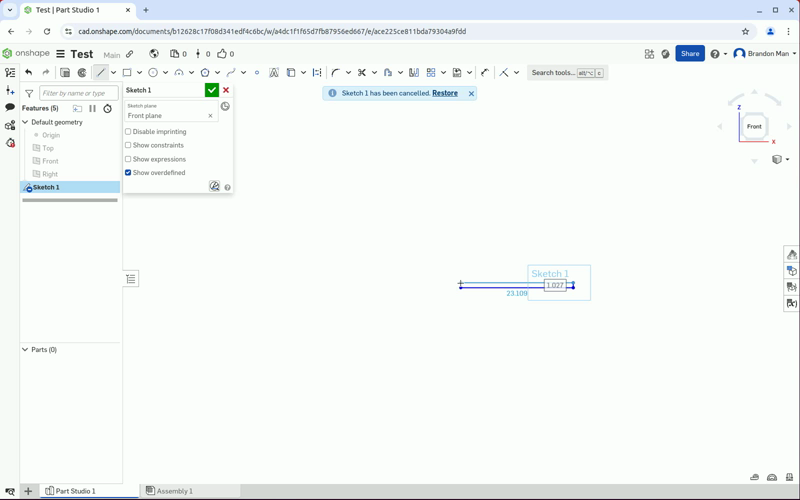
click(460, 282)
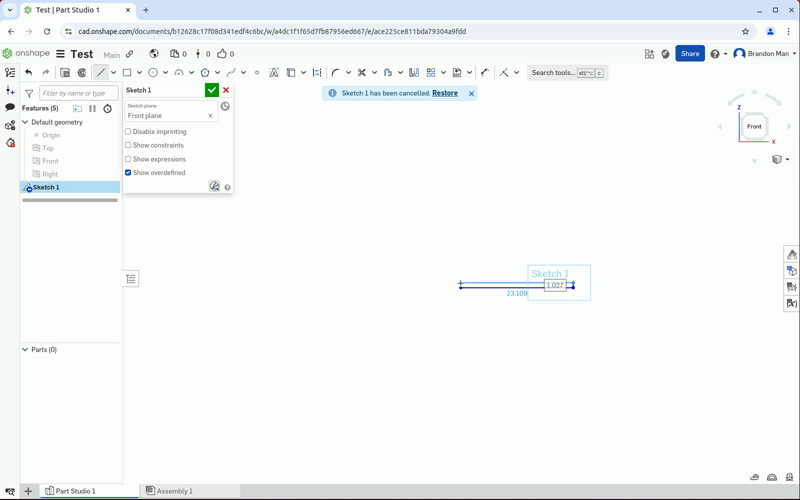
key_up(shift)
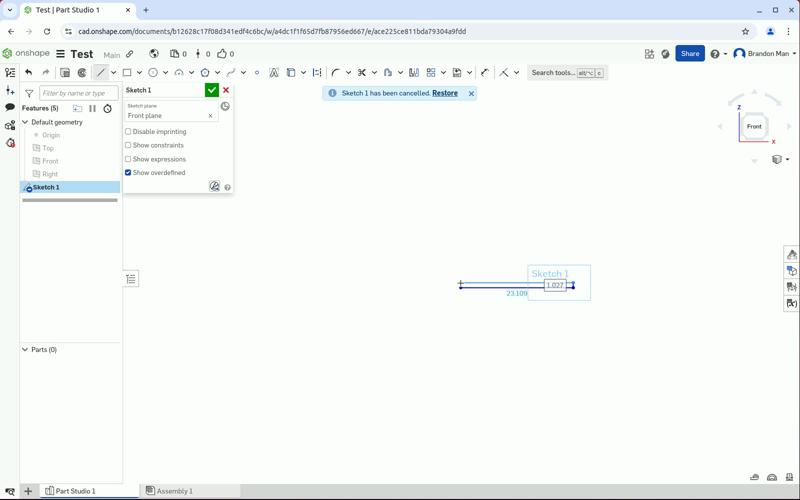
mouse_move(490, 282)
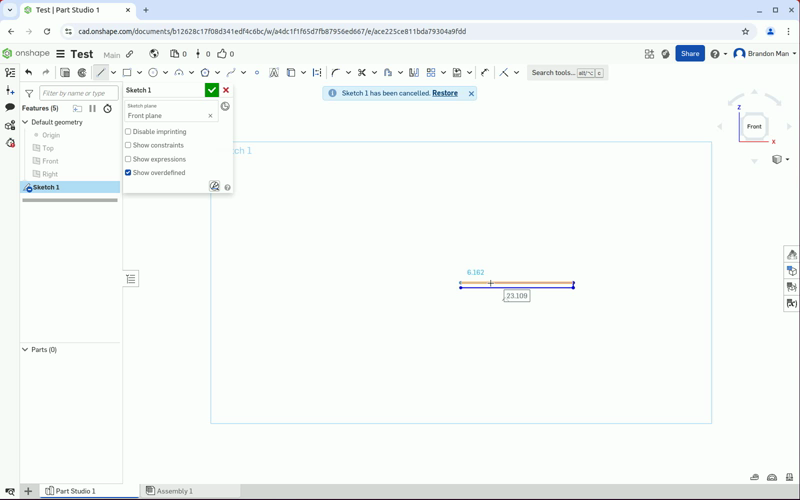
key_down(shift)
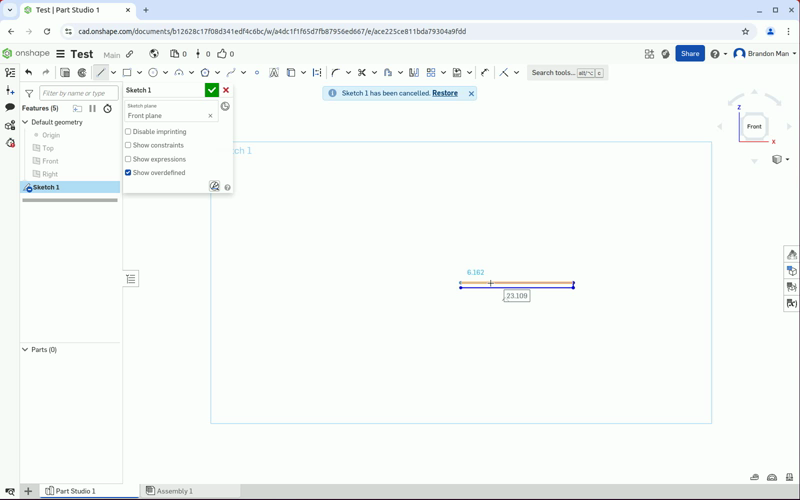
mouse_move(460, 287)
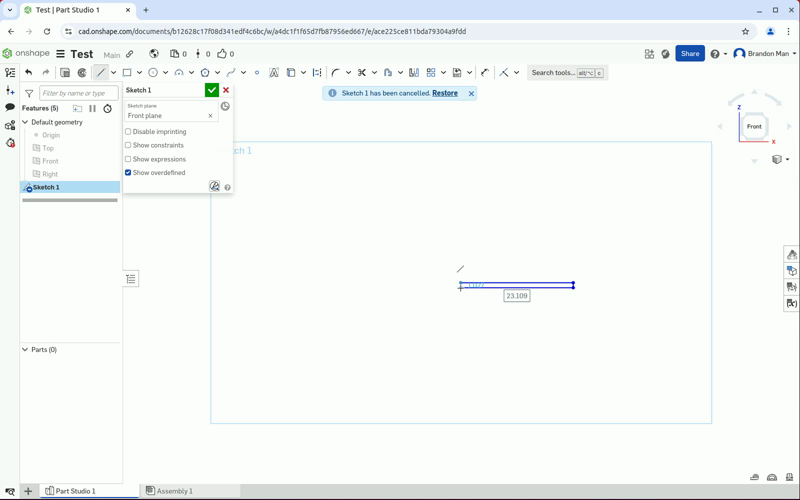
scroll(6)
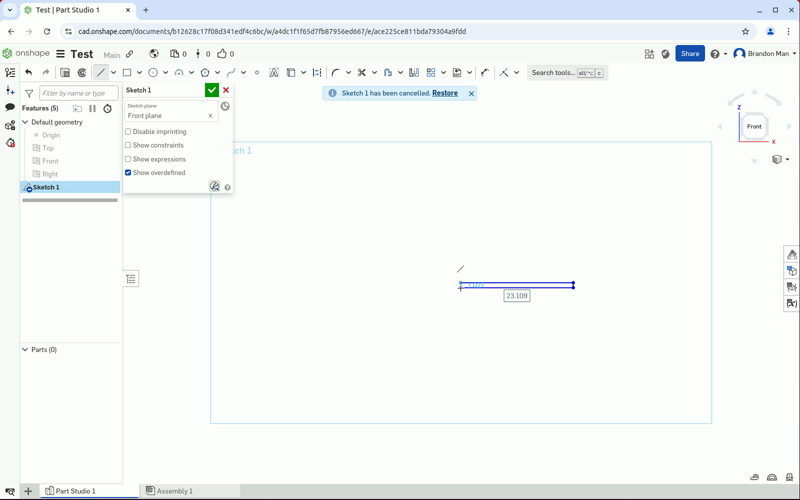
scroll(6)
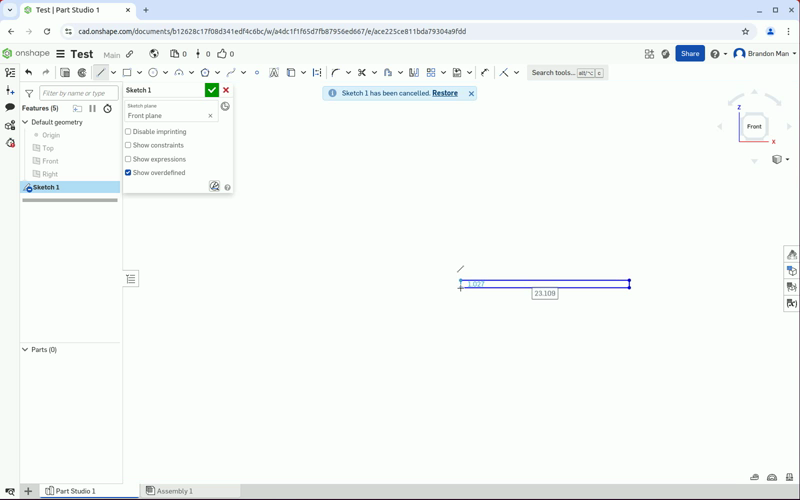
scroll(6)
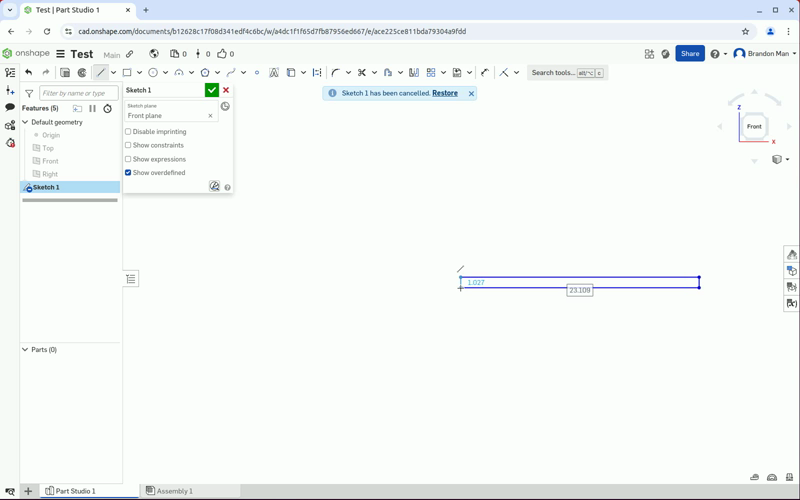
scroll(6)
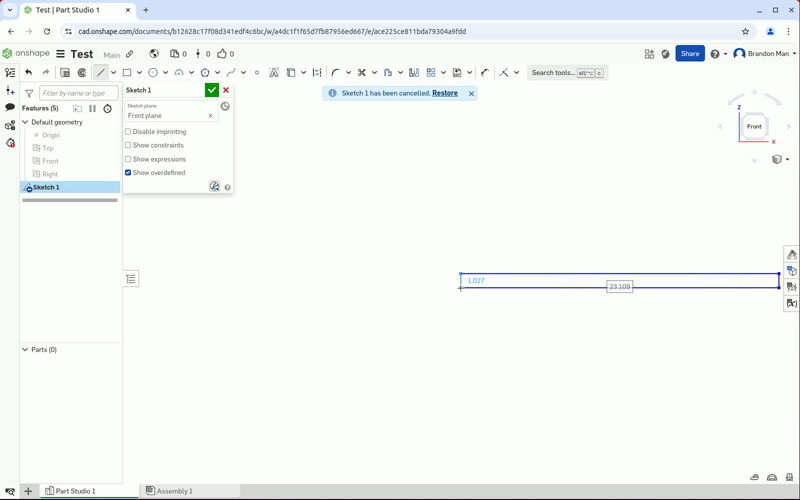
scroll(6)
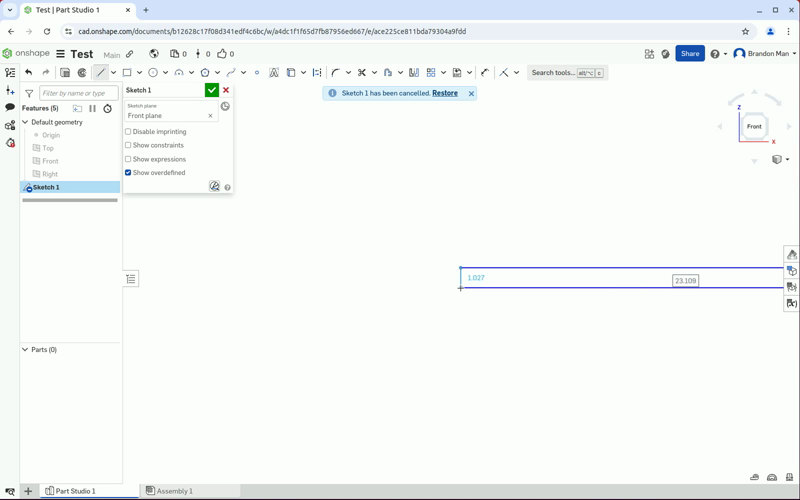
scroll(6)
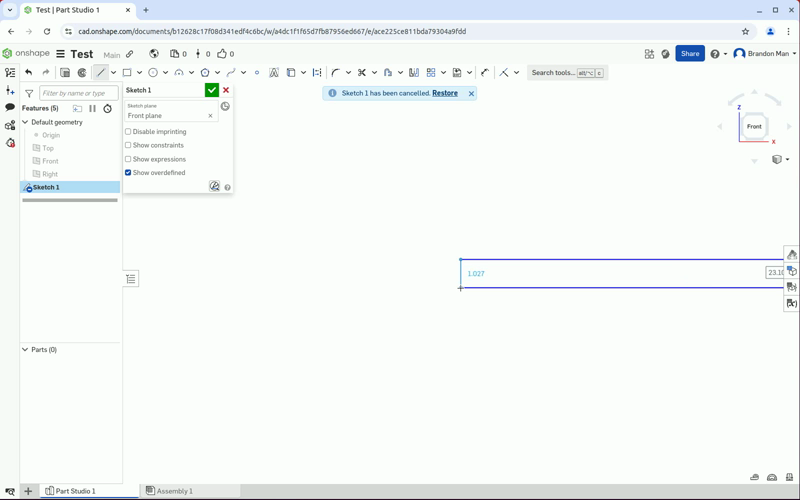
scroll(6)
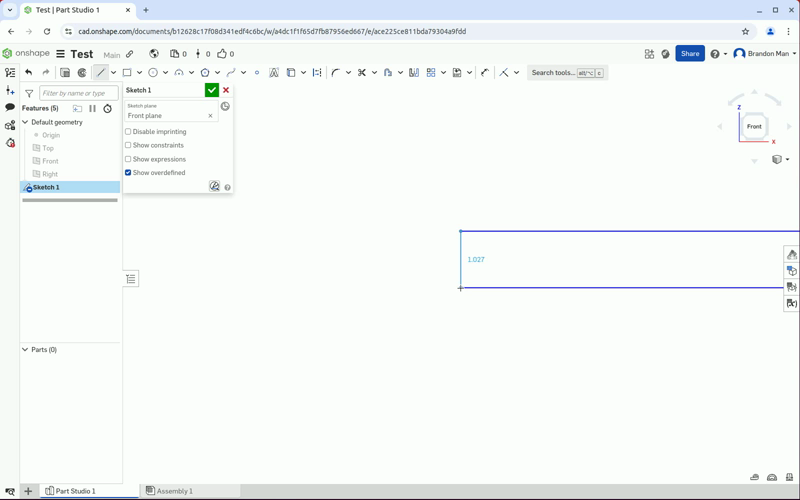
key_up(shift)
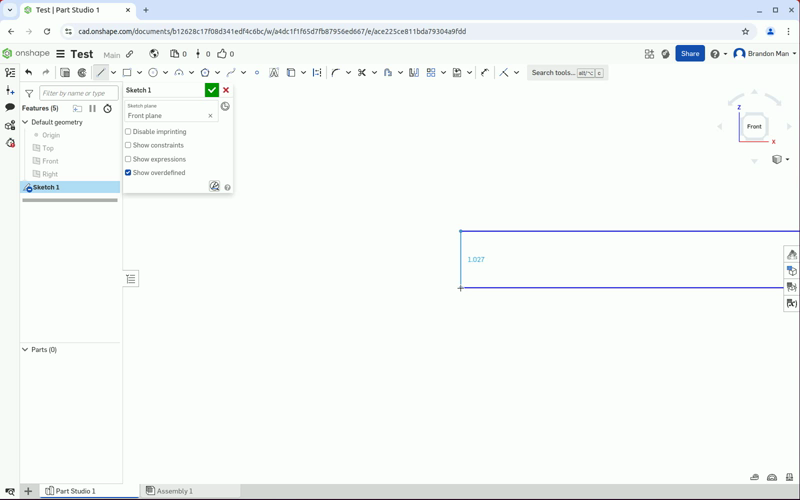
click(460, 287)
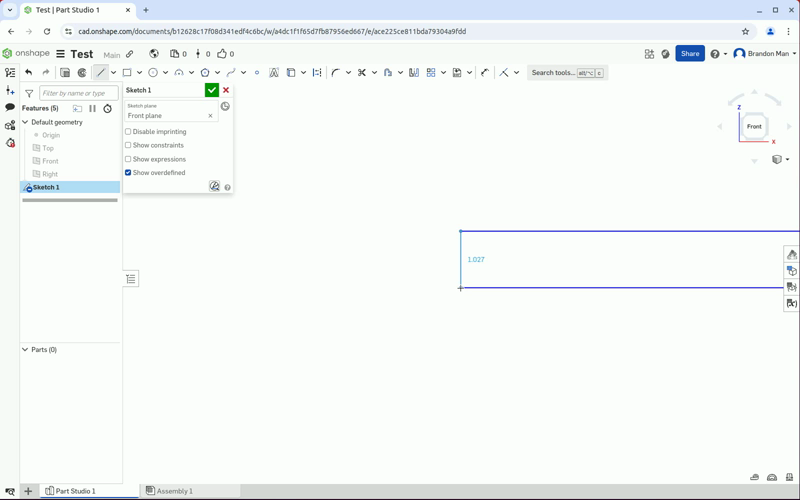
scroll(-6)
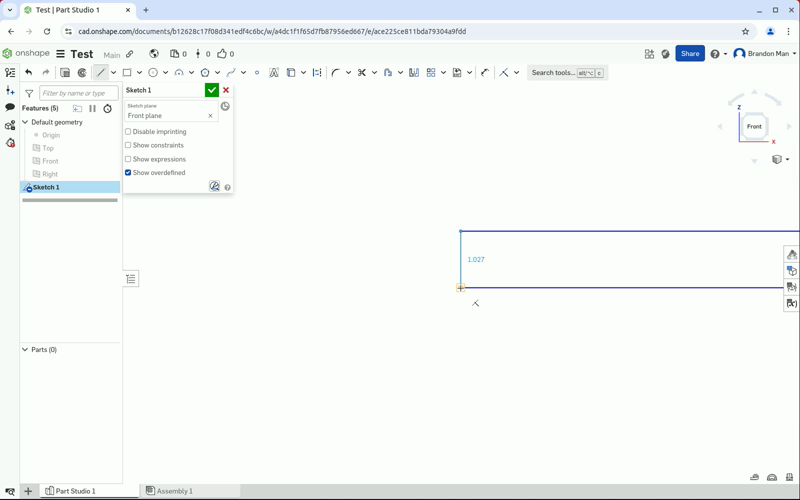
scroll(-6)
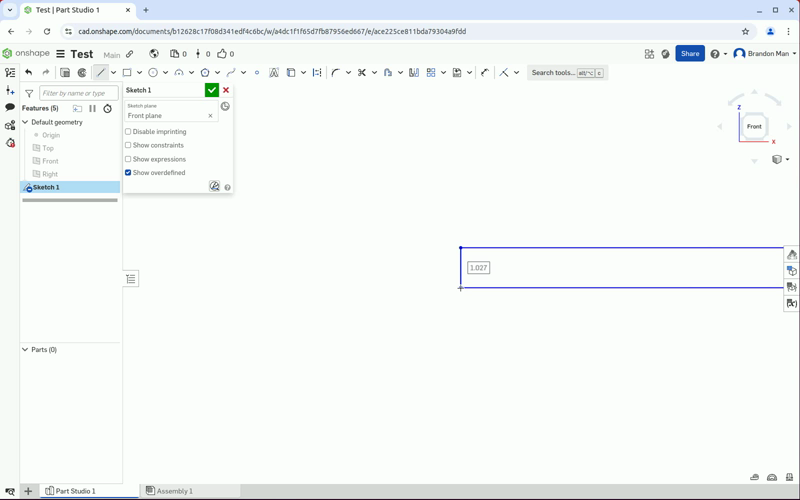
scroll(-6)
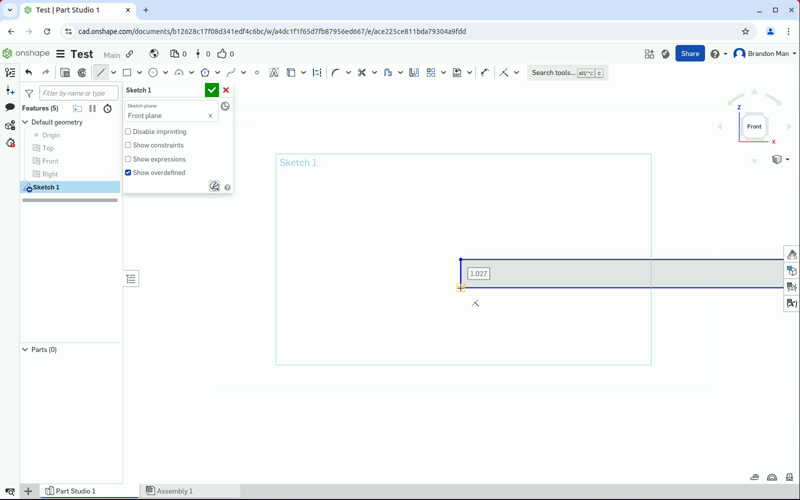
scroll(-6)
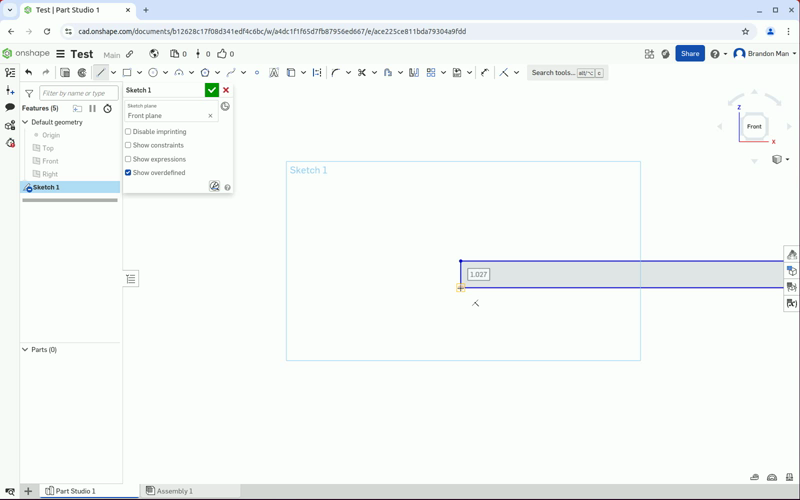
scroll(-6)
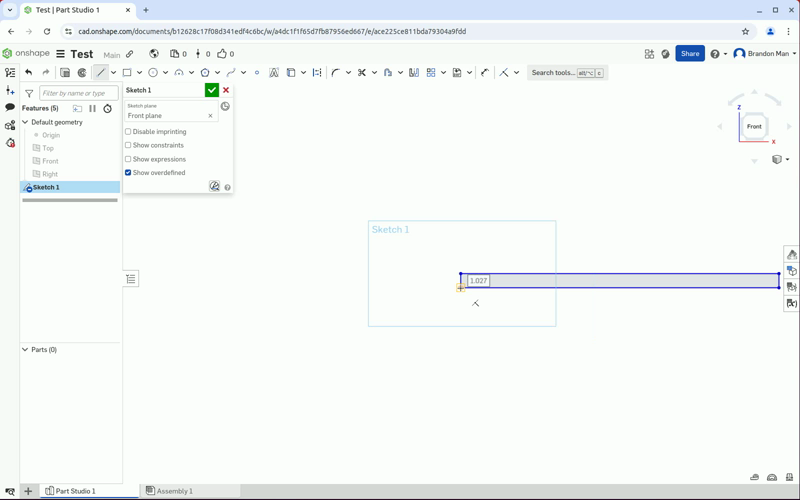
scroll(-6)
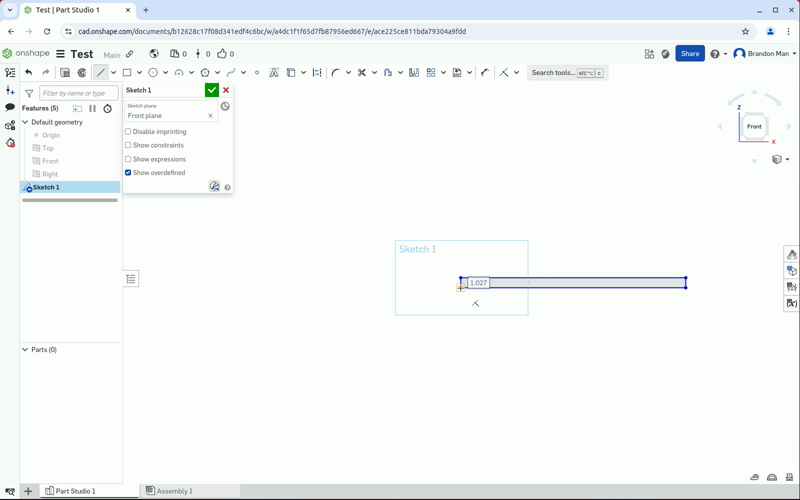
scroll(-6)
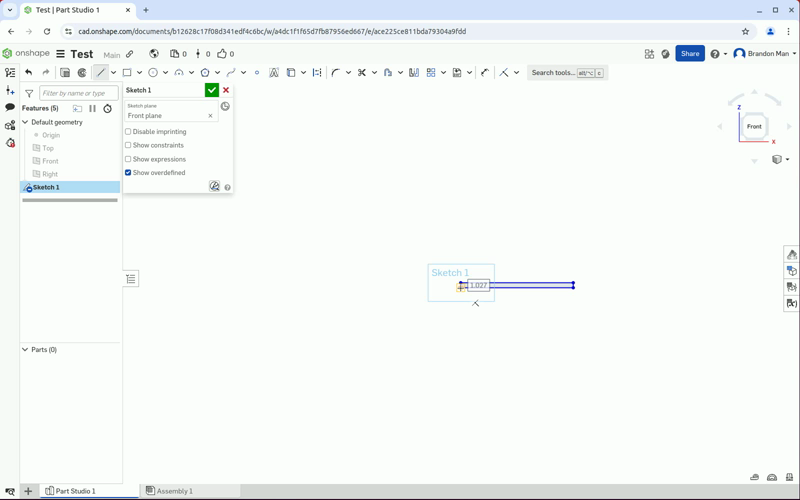
key(esc)
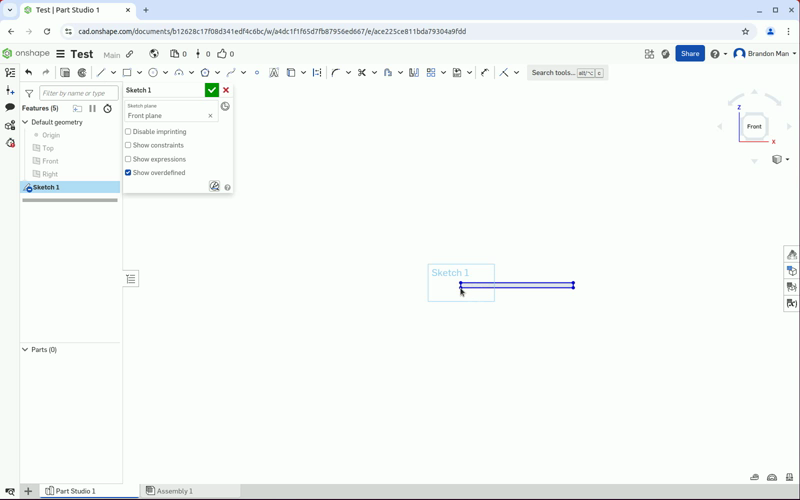
key(c)
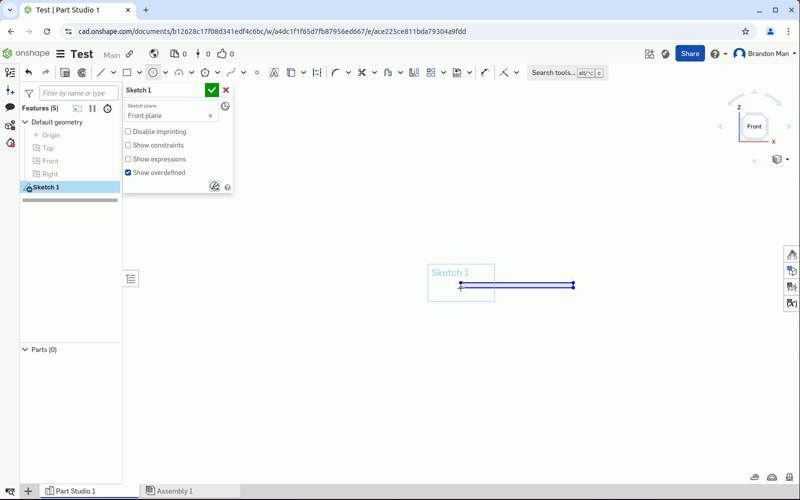
key_down(shift)
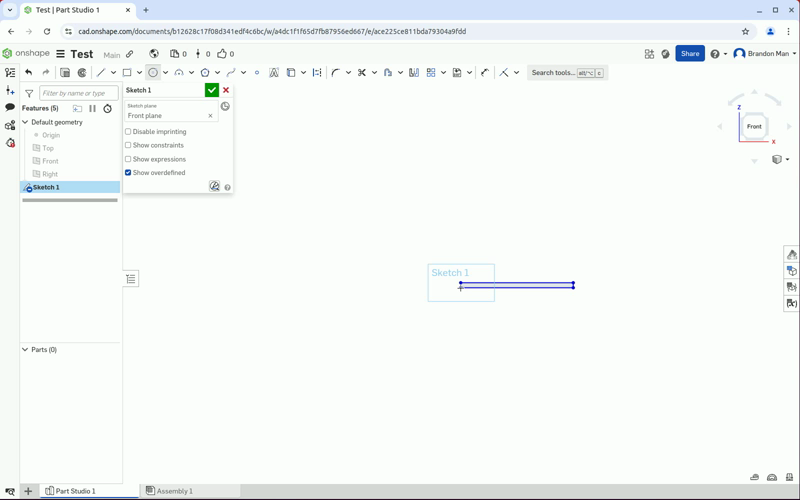
mouse_move(463, 285)
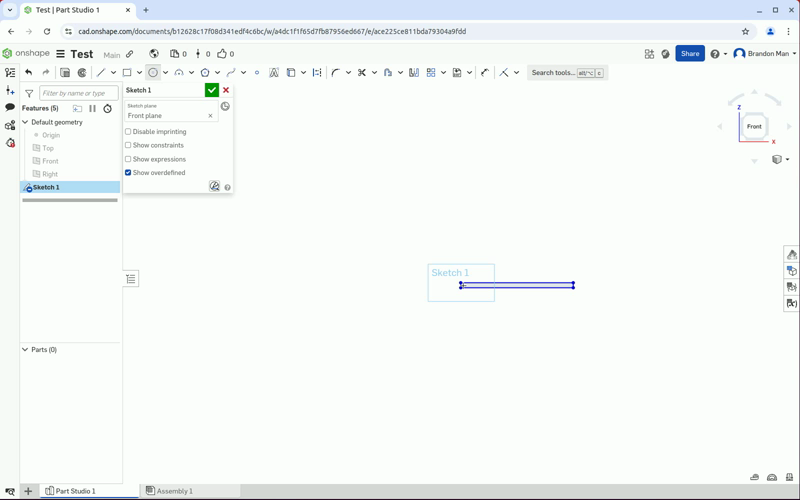
scroll(6)
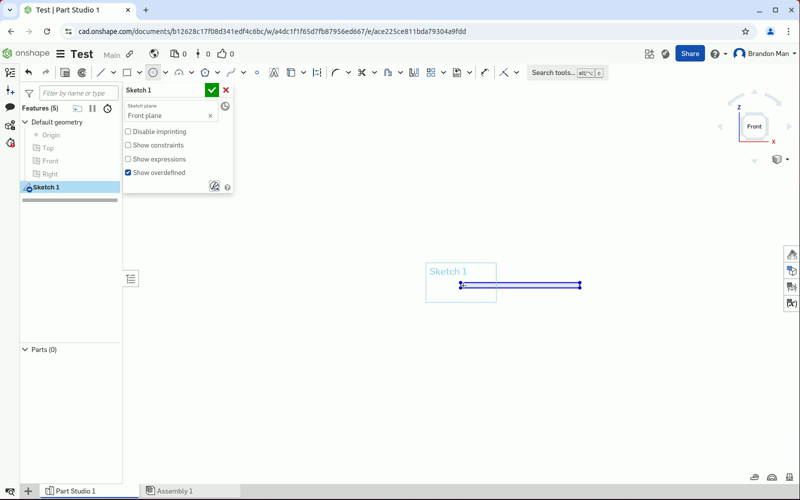
scroll(6)
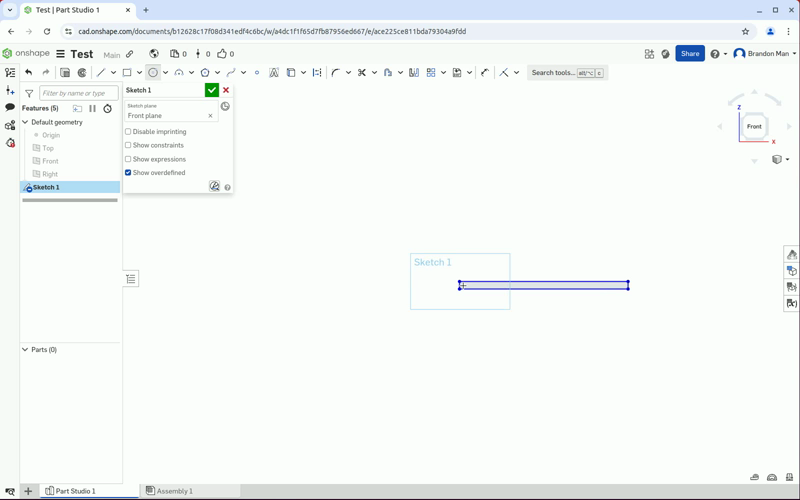
scroll(6)
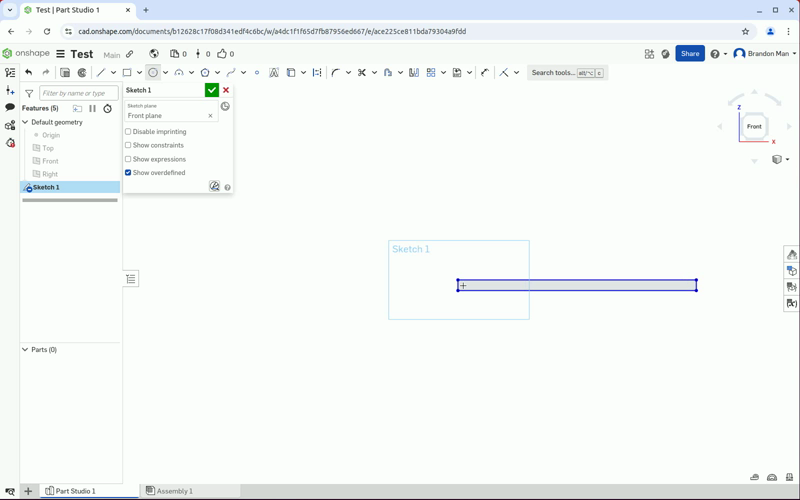
scroll(6)
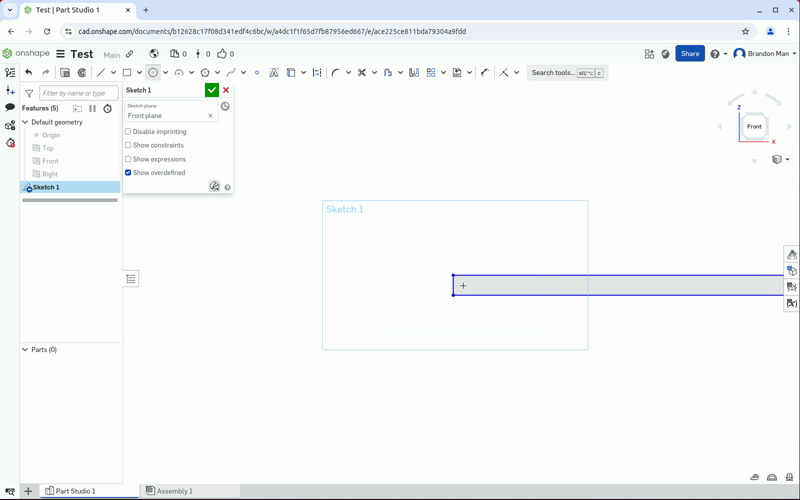
scroll(6)
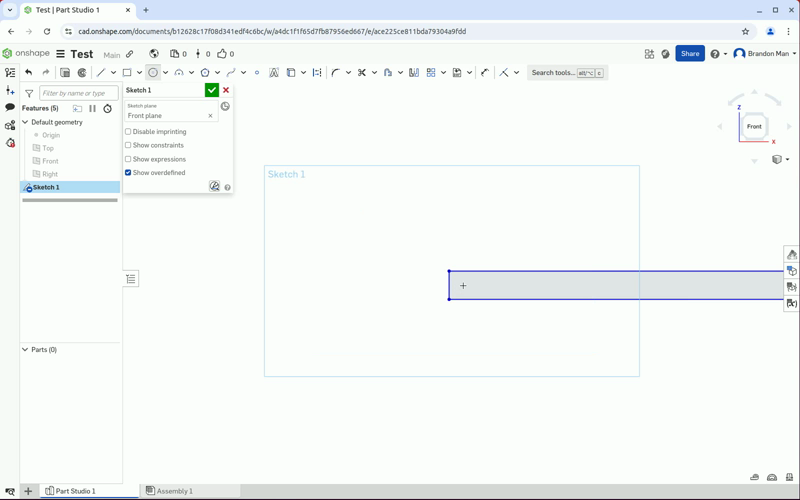
scroll(6)
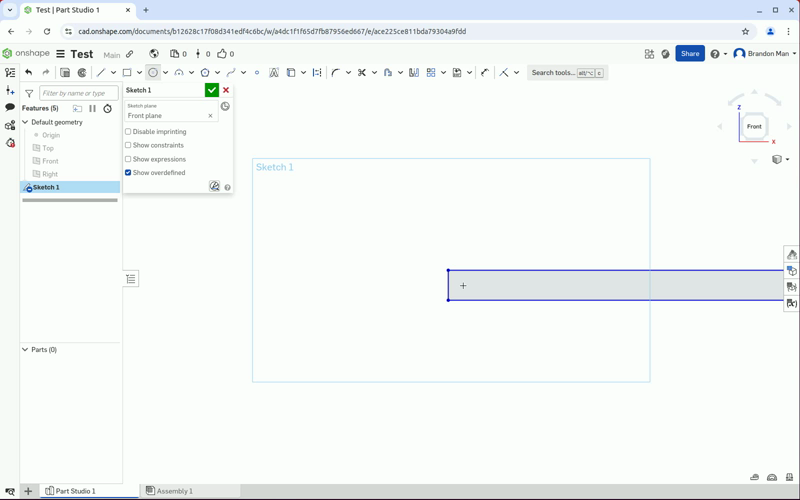
scroll(6)
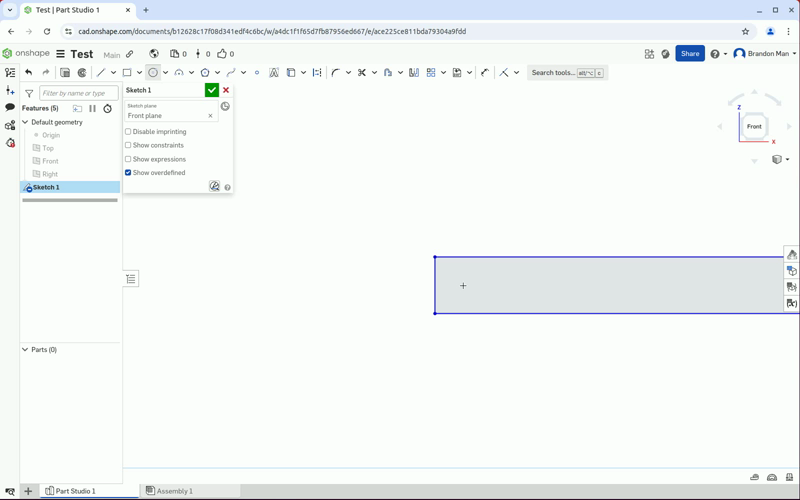
click(463, 285)
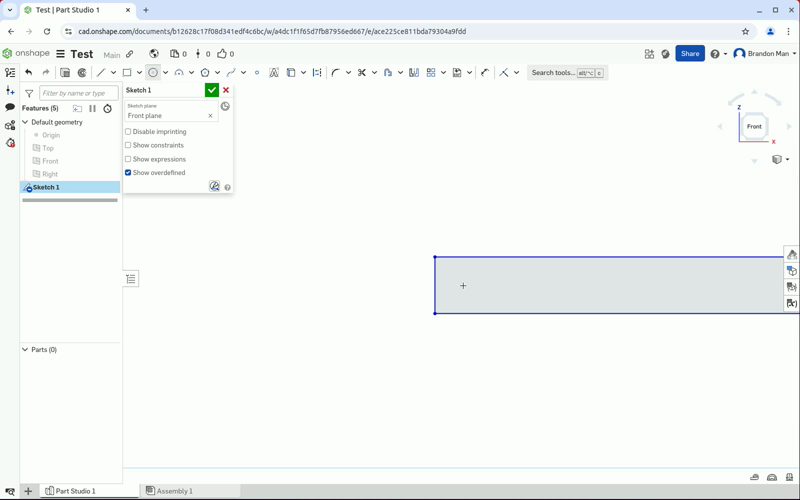
scroll(-6)
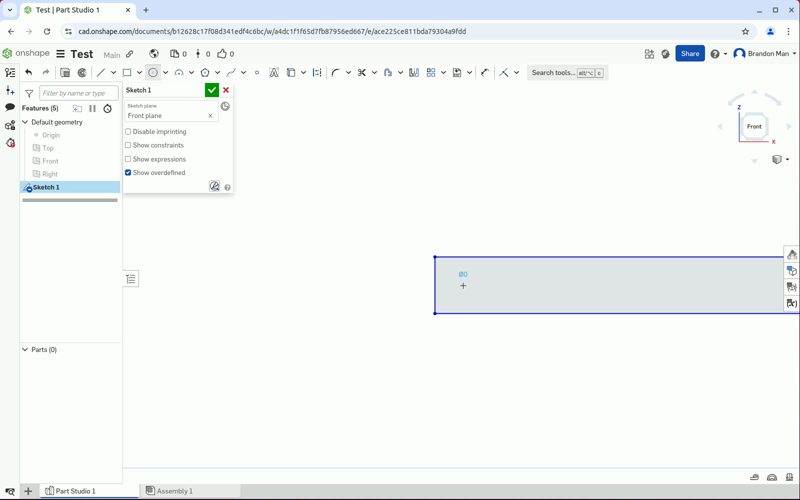
scroll(-6)
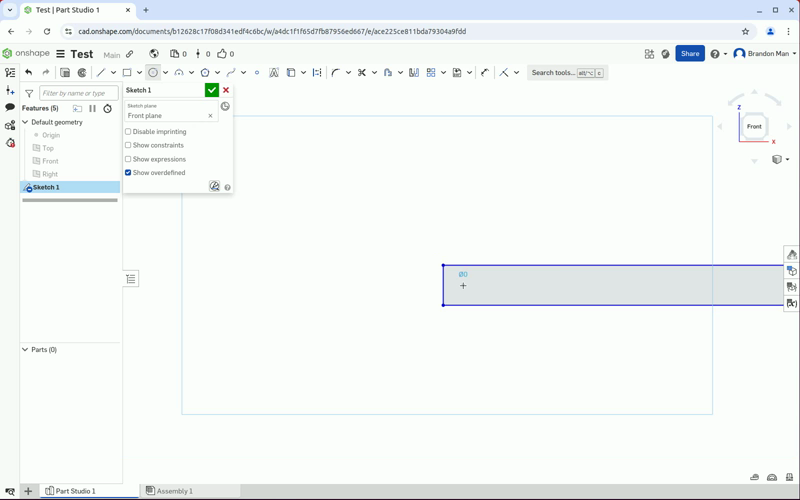
scroll(-6)
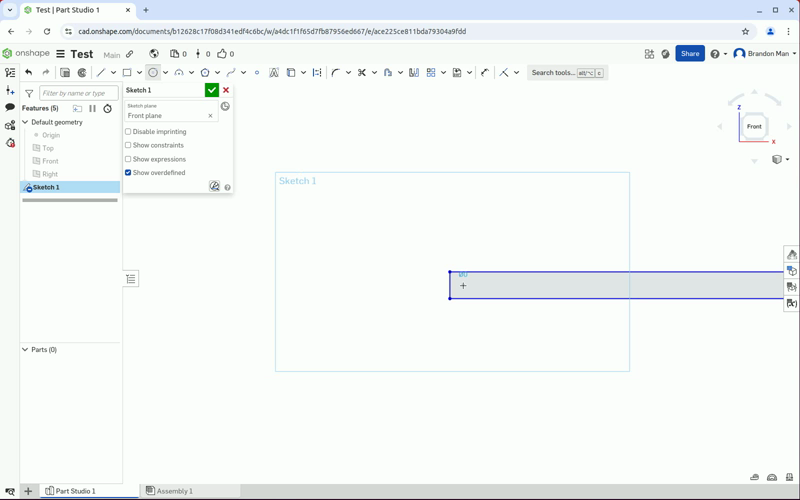
scroll(-6)
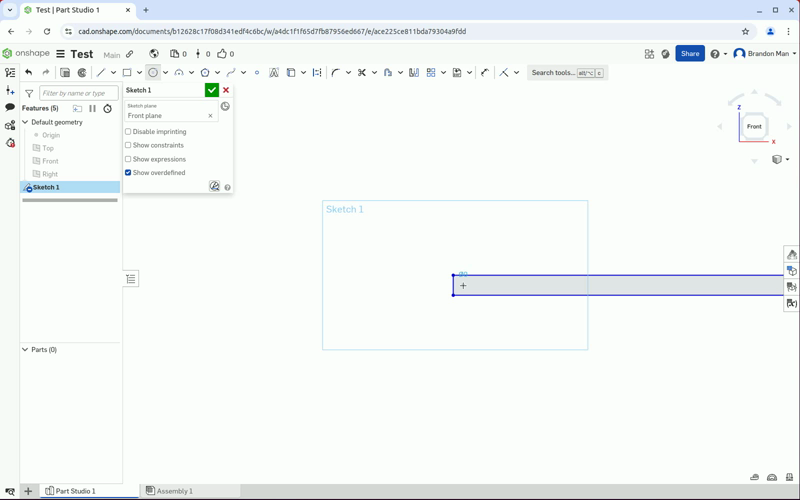
scroll(-6)
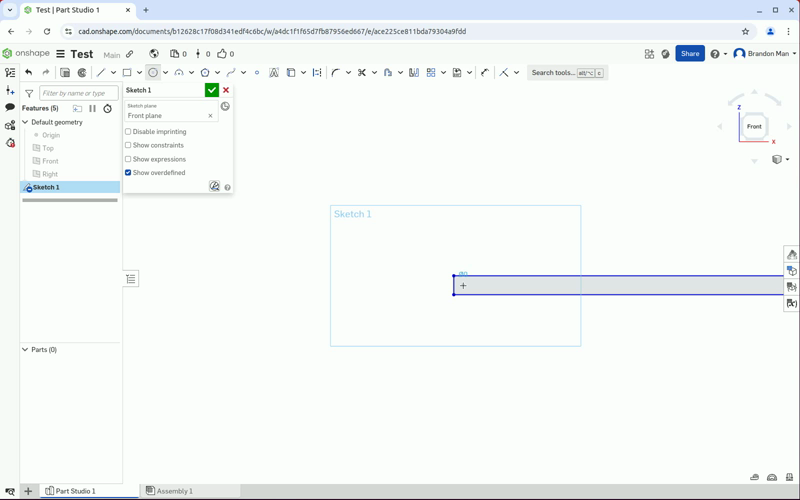
scroll(-6)
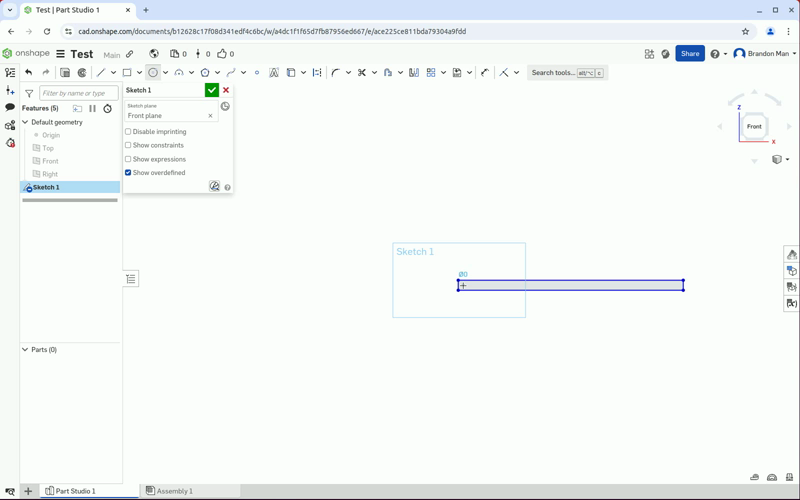
scroll(-6)
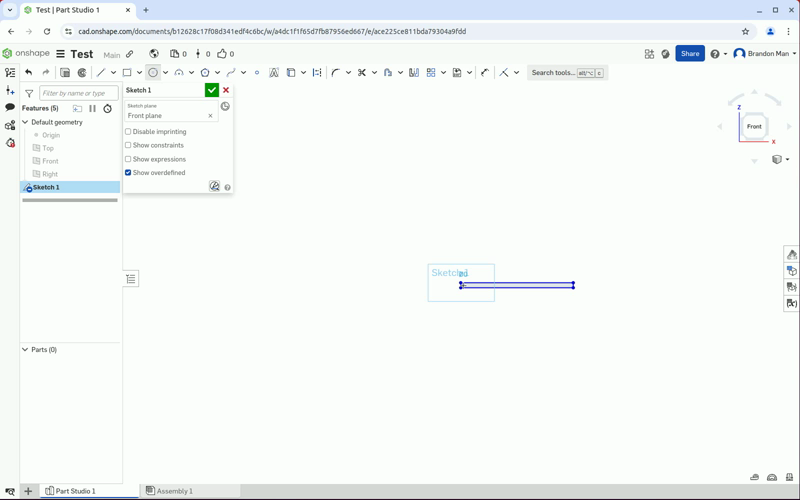
key_up(shift)
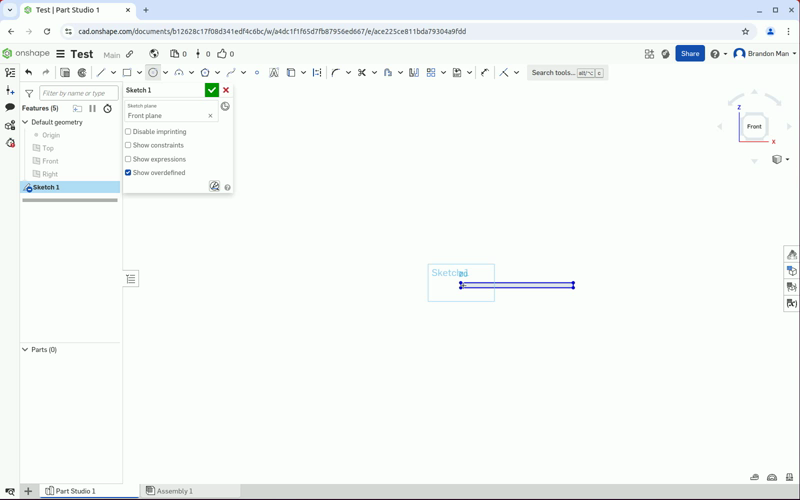
mouse_move(464, 285)
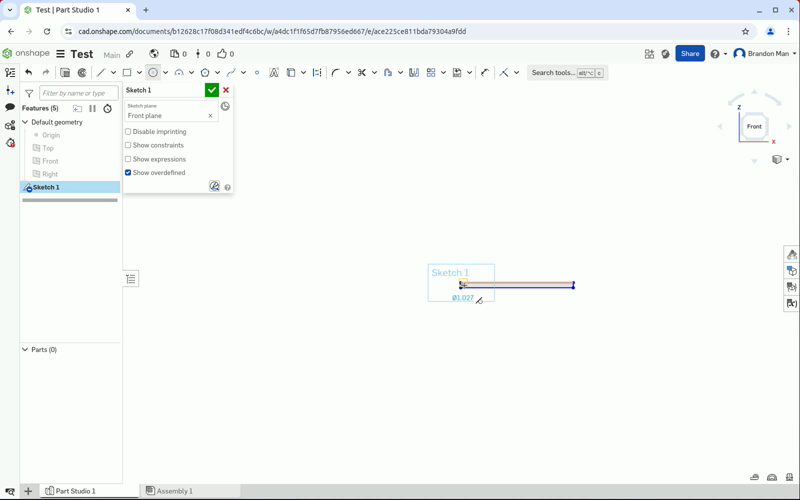
scroll(6)
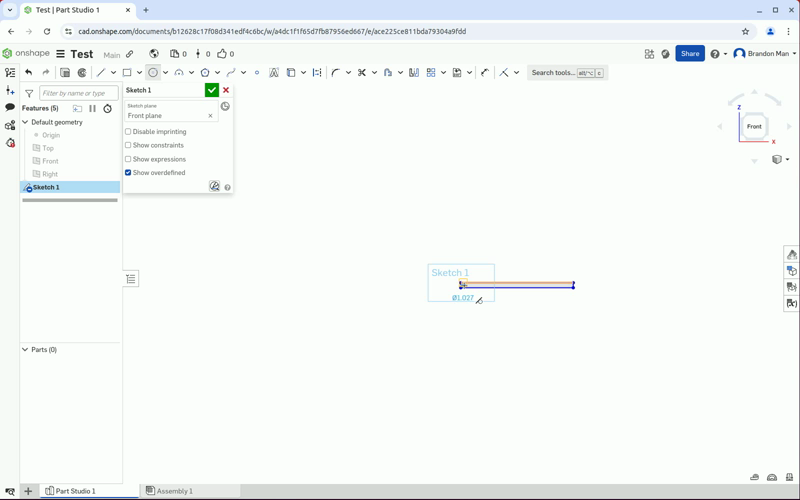
scroll(6)
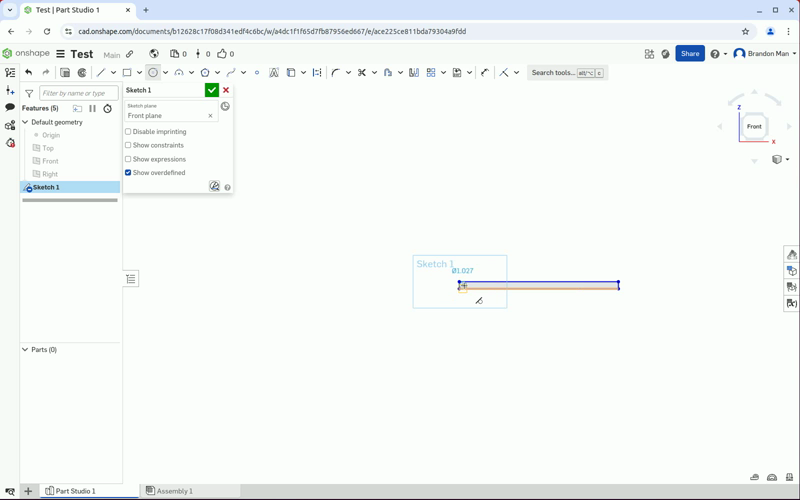
scroll(6)
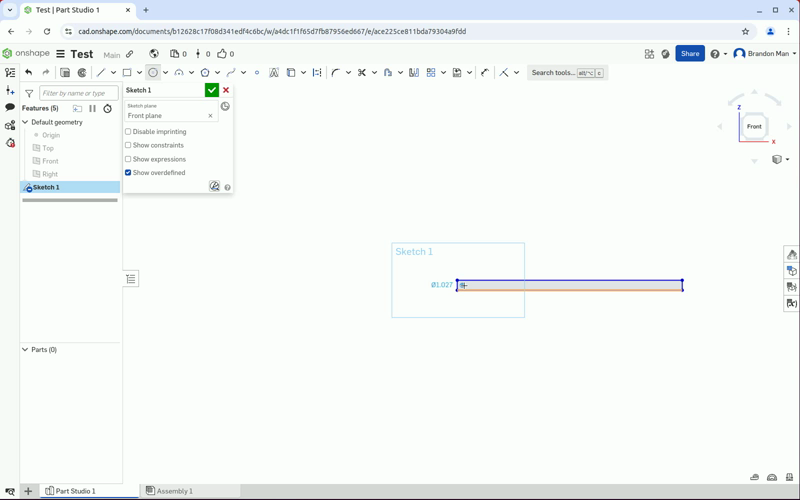
scroll(6)
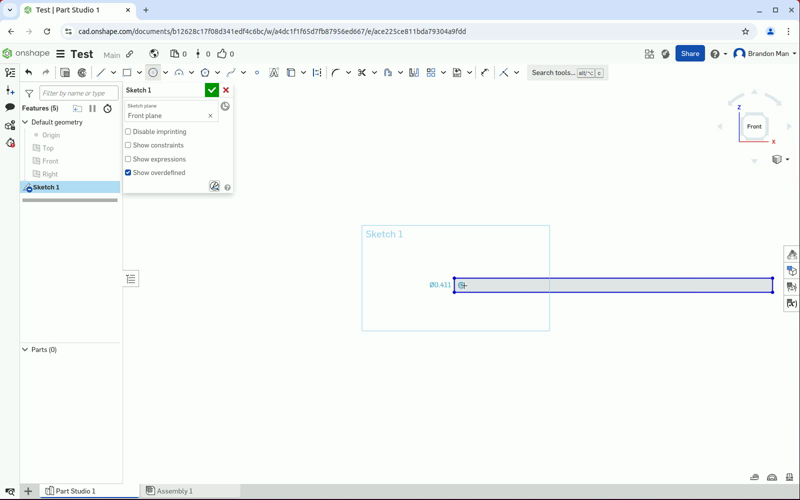
scroll(6)
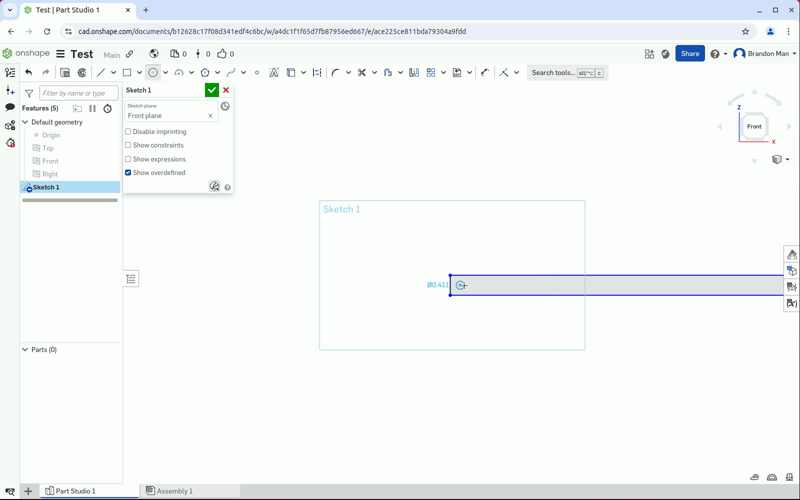
scroll(6)
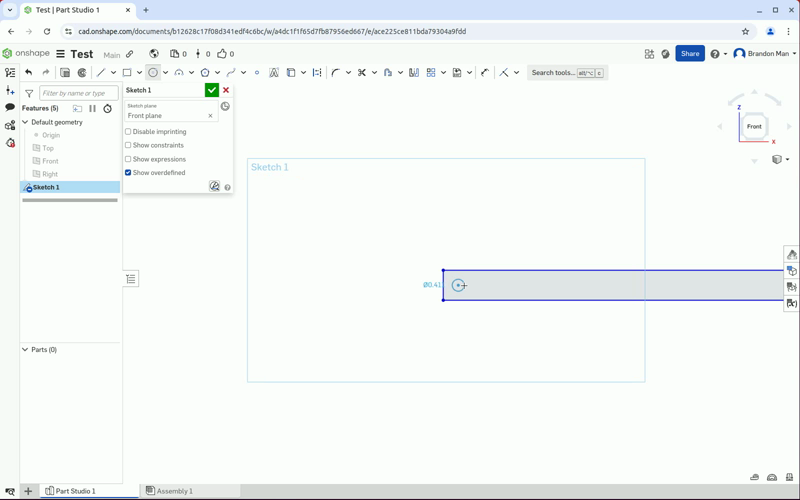
scroll(6)
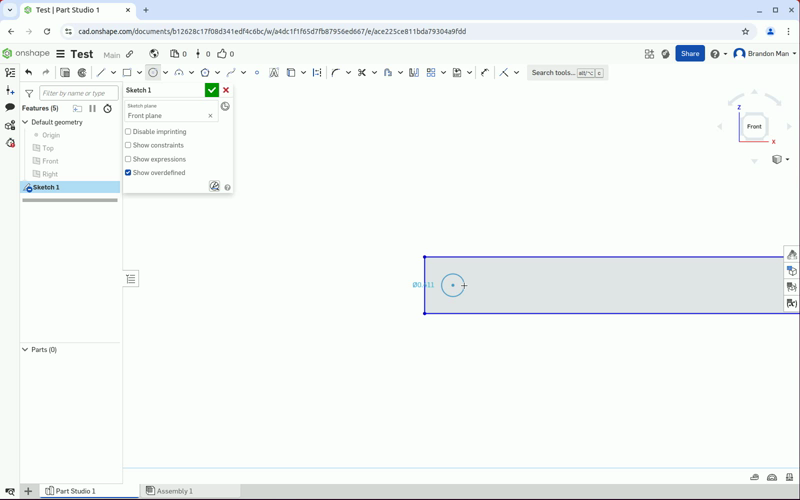
click(464, 285)
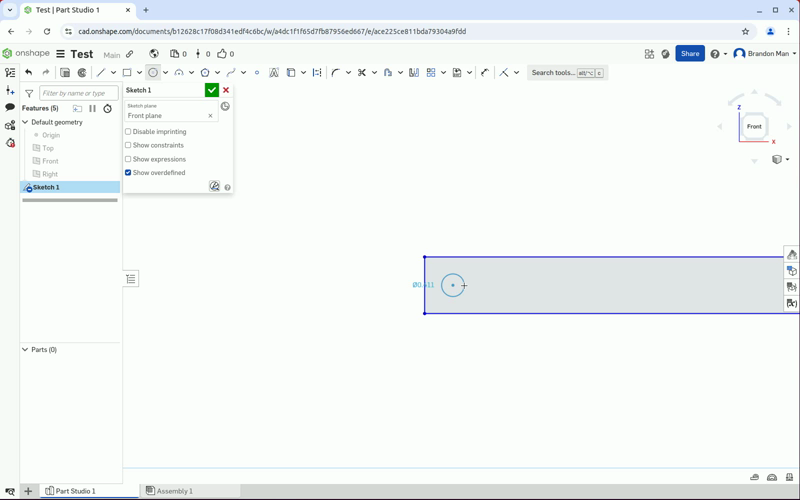
scroll(-6)
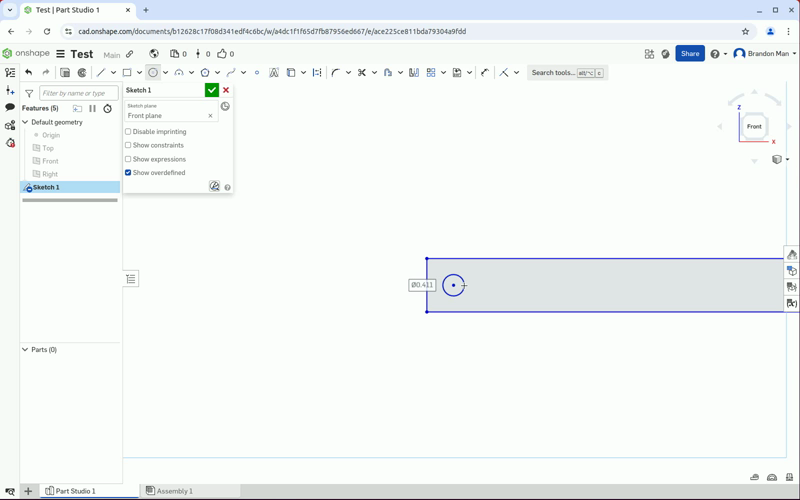
scroll(-6)
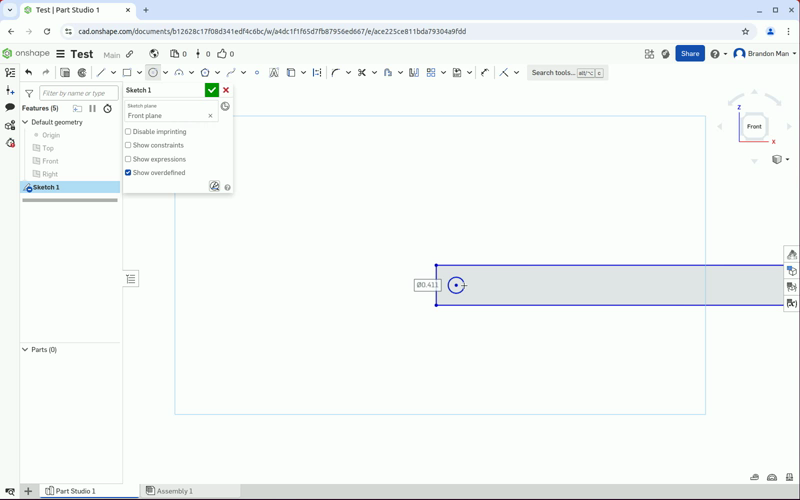
scroll(-6)
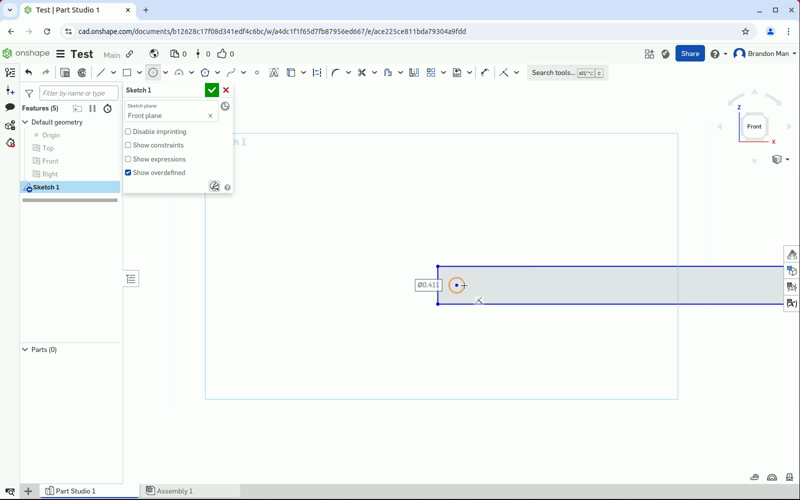
scroll(-6)
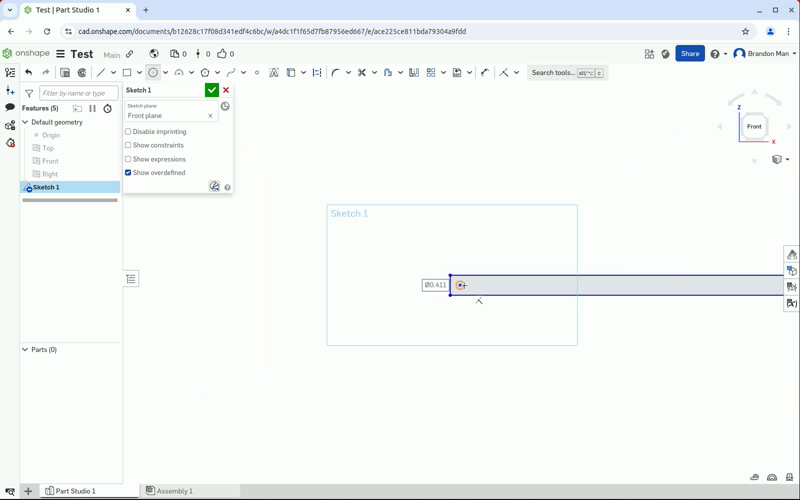
scroll(-6)
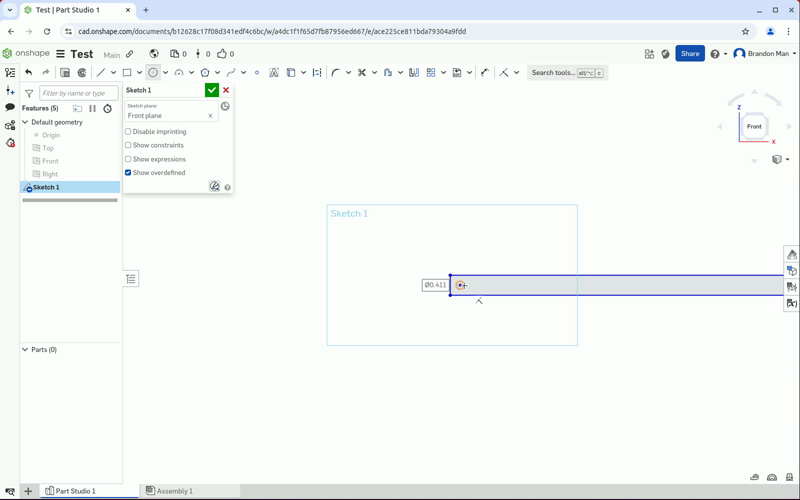
scroll(-6)
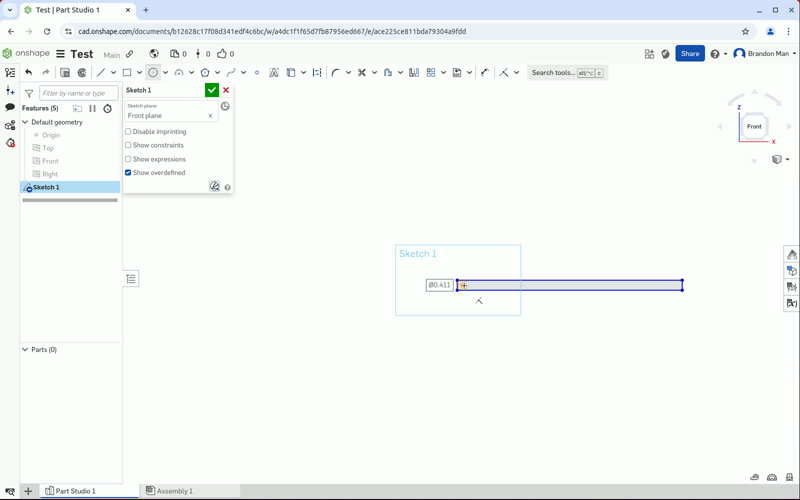
scroll(-6)
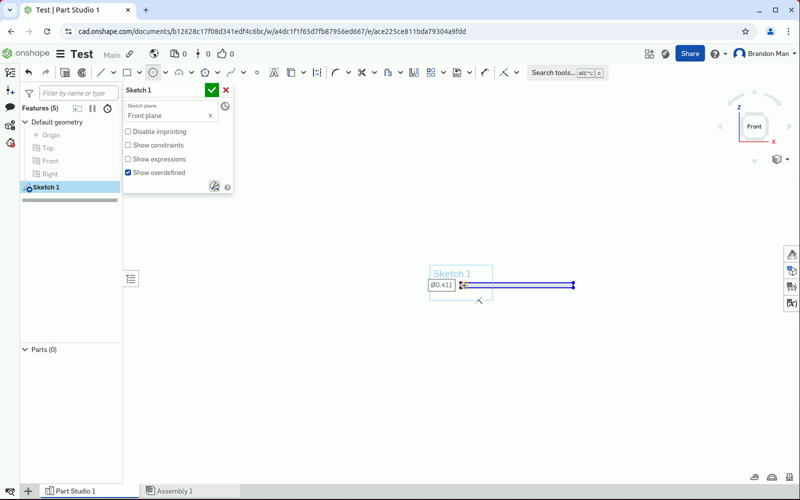
key(esc)
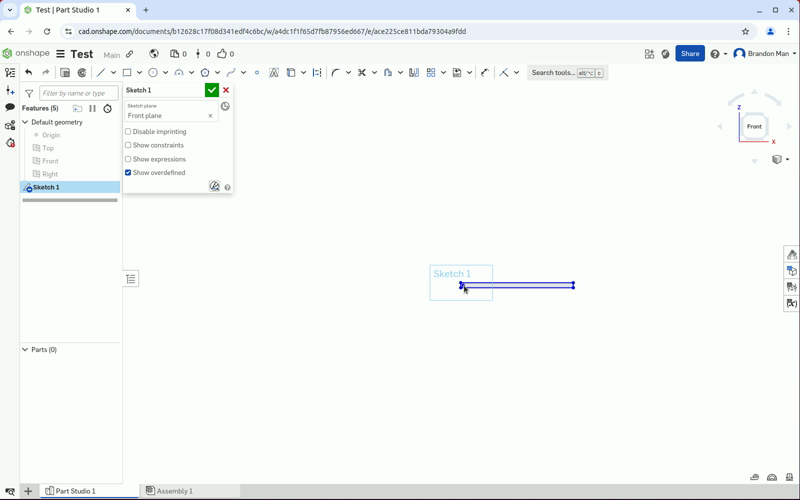
key(c)
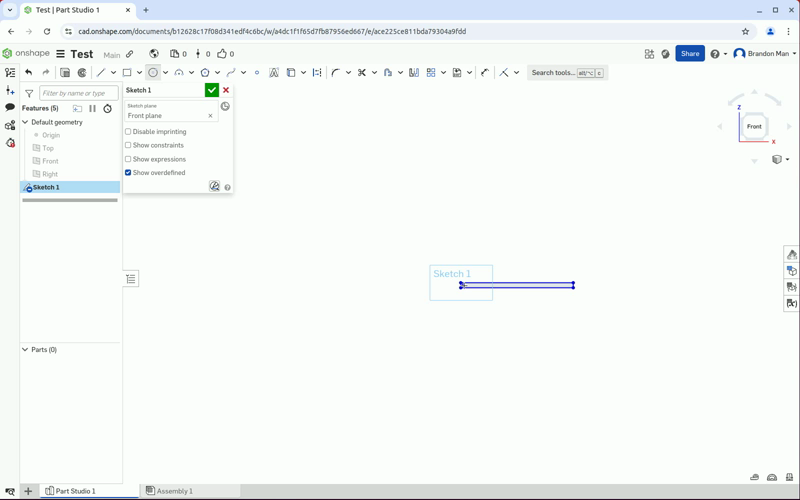
key_down(shift)
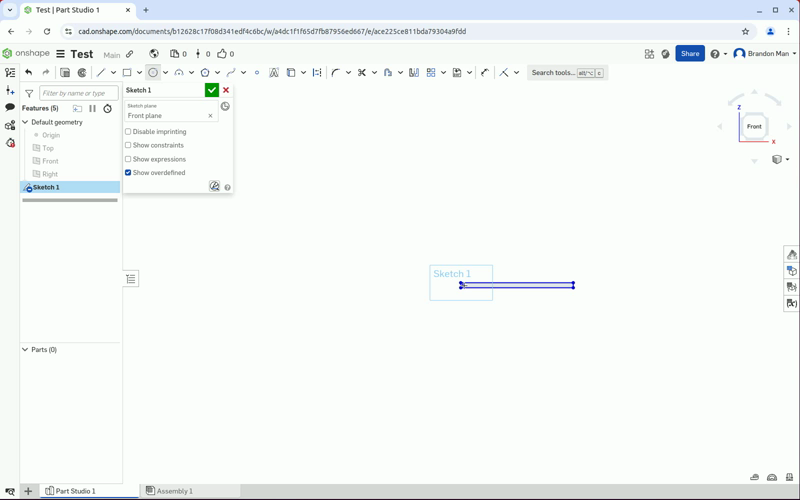
mouse_move(490, 285)
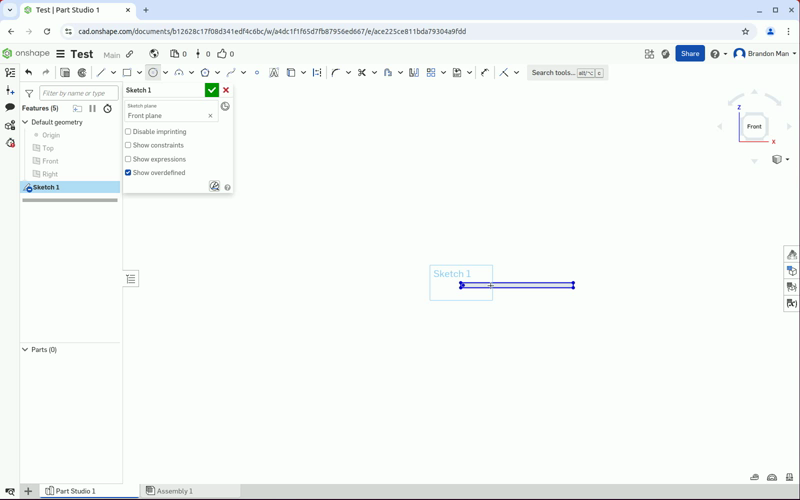
click(490, 285)
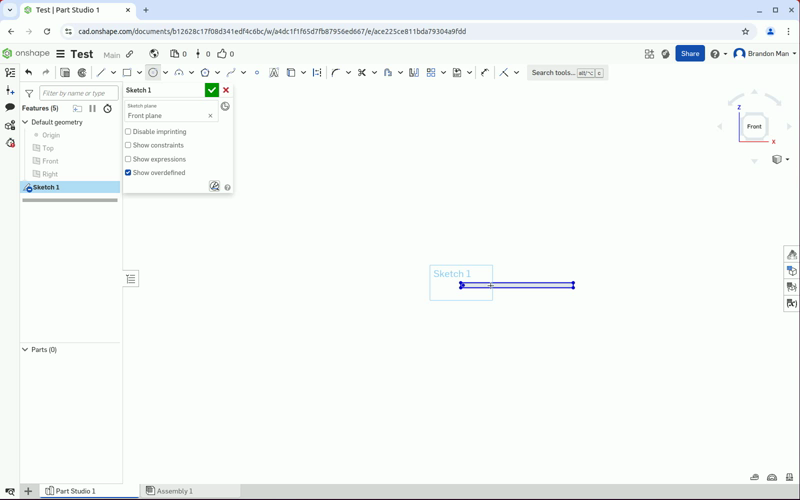
key_up(shift)
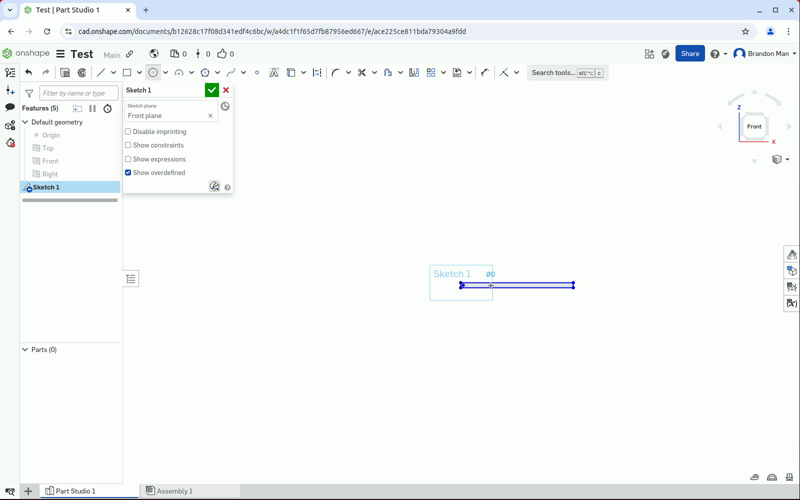
mouse_move(491, 285)
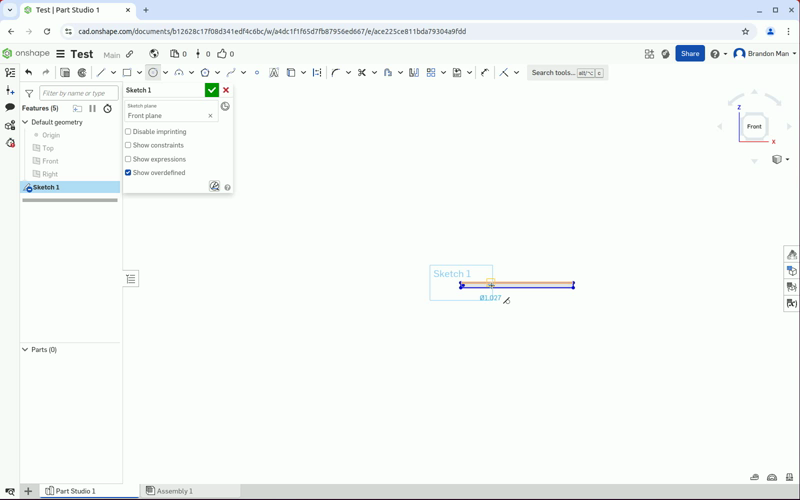
scroll(6)
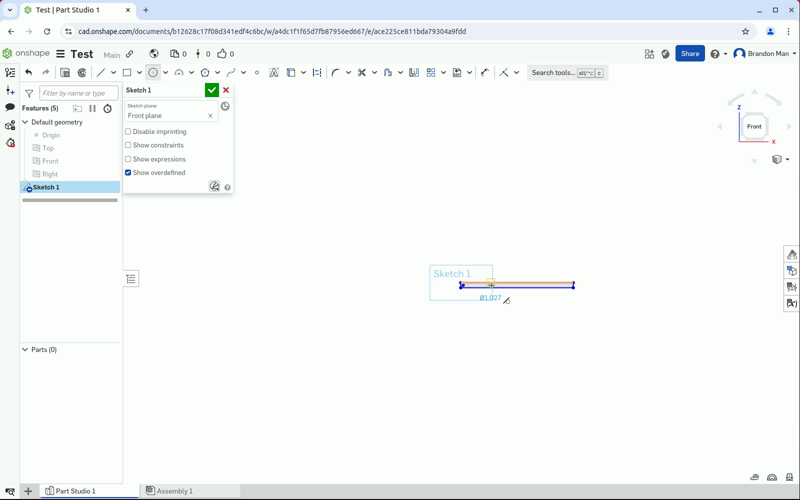
scroll(6)
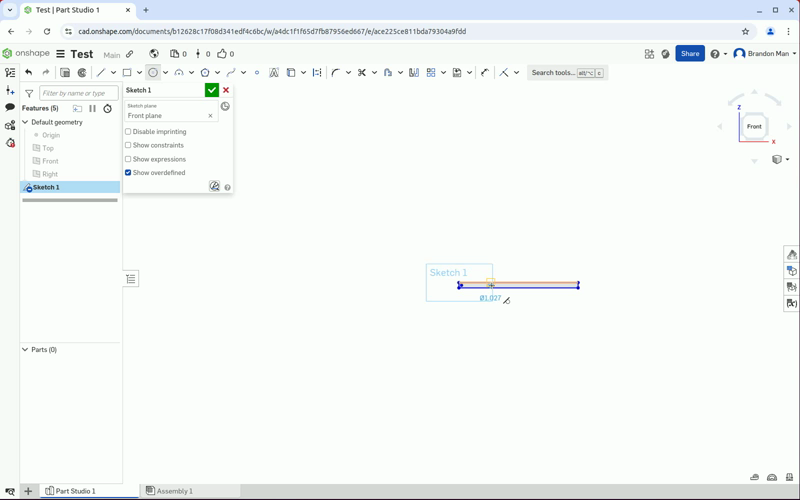
scroll(6)
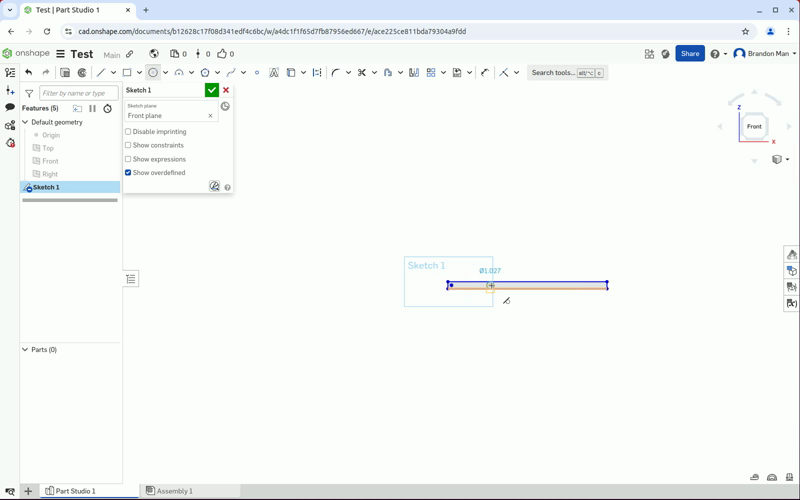
scroll(6)
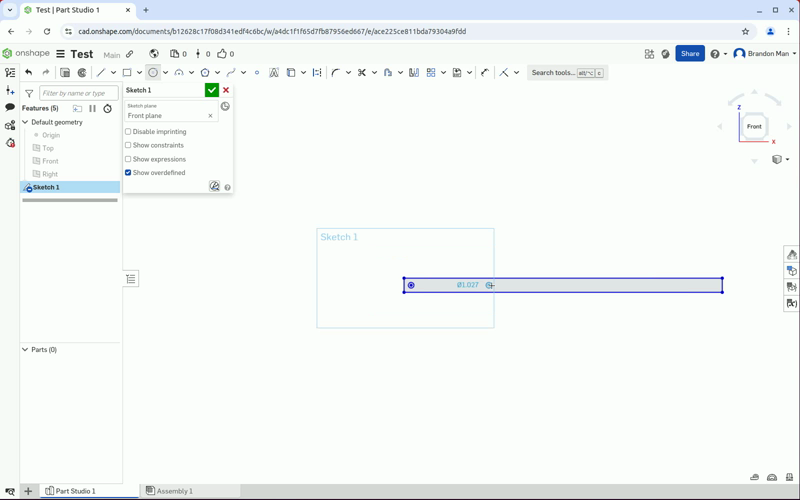
scroll(6)
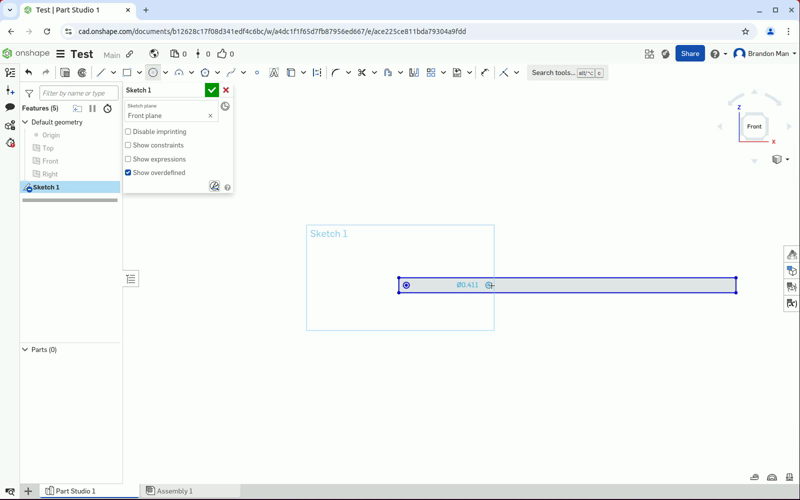
scroll(6)
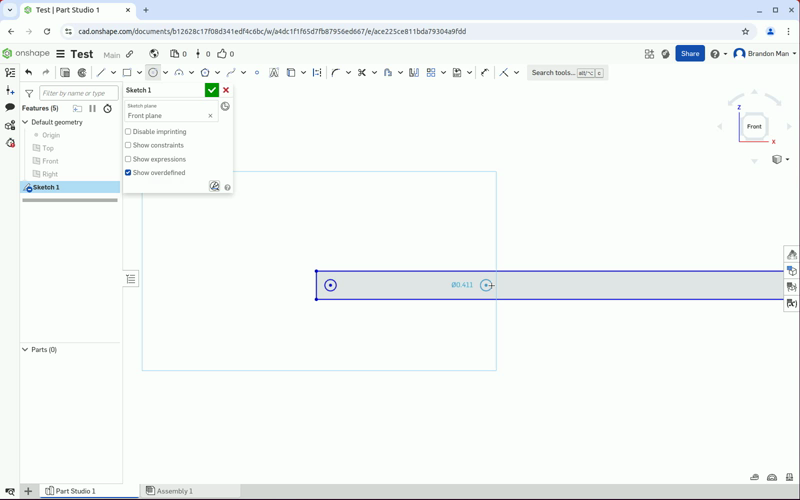
scroll(6)
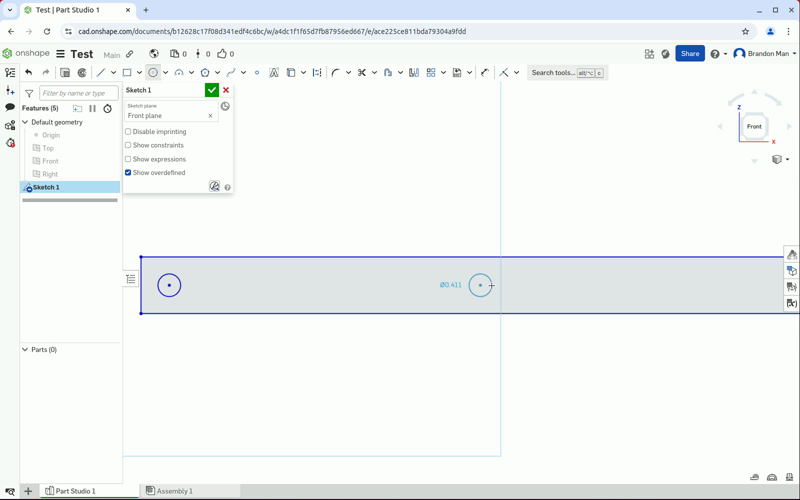
click(491, 285)
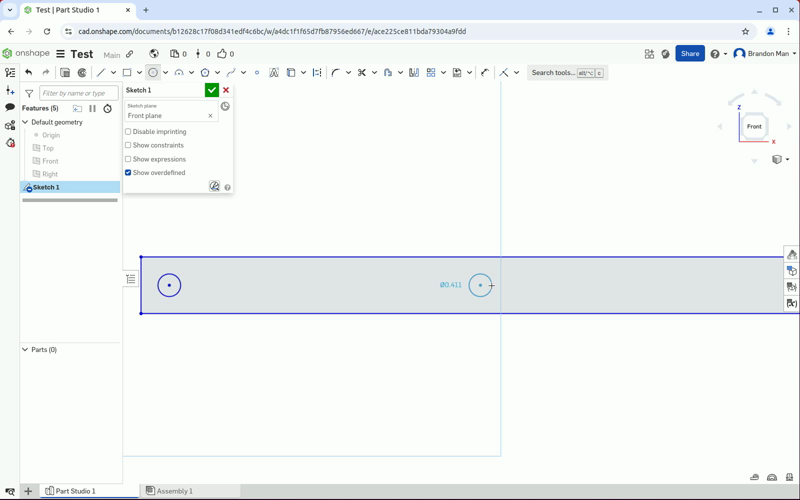
scroll(-6)
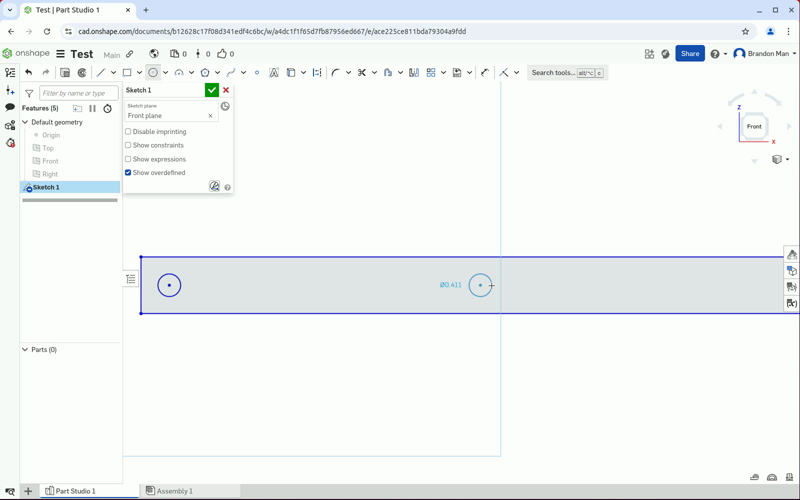
scroll(-6)
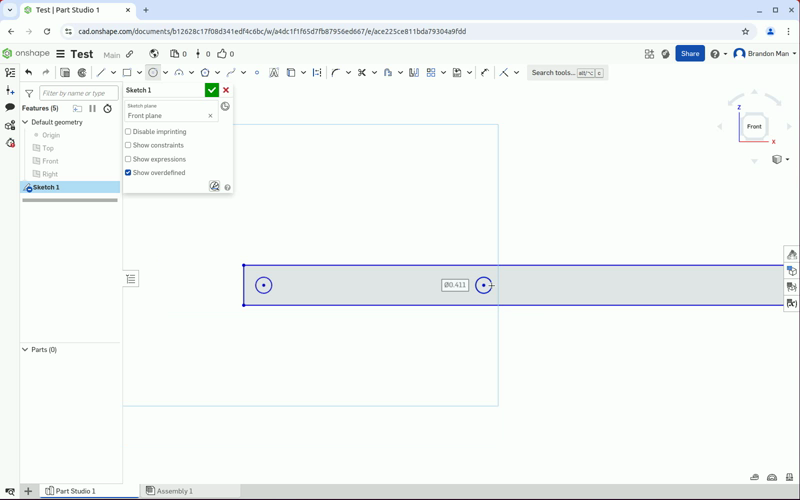
scroll(-6)
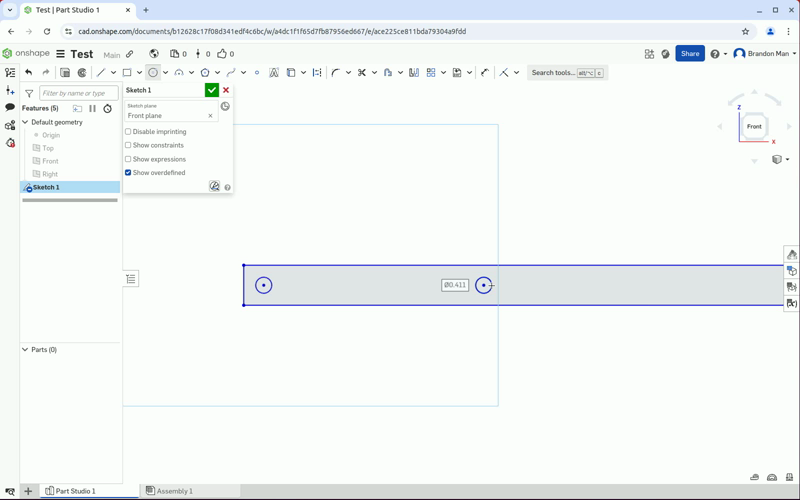
scroll(-6)
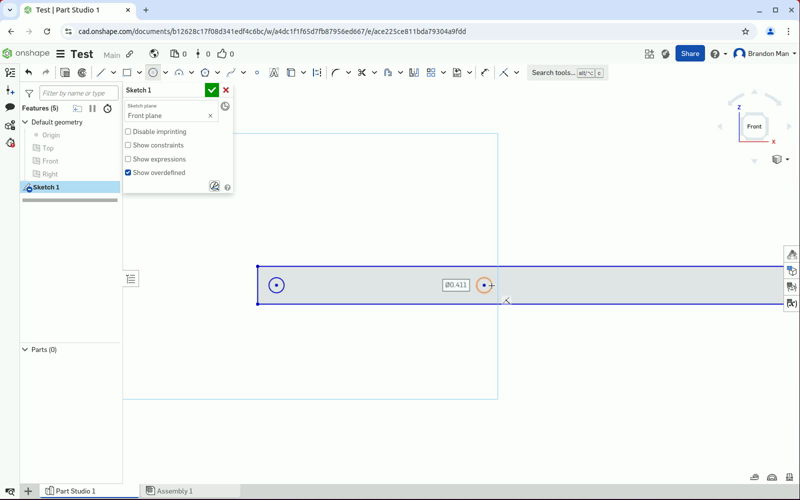
scroll(-6)
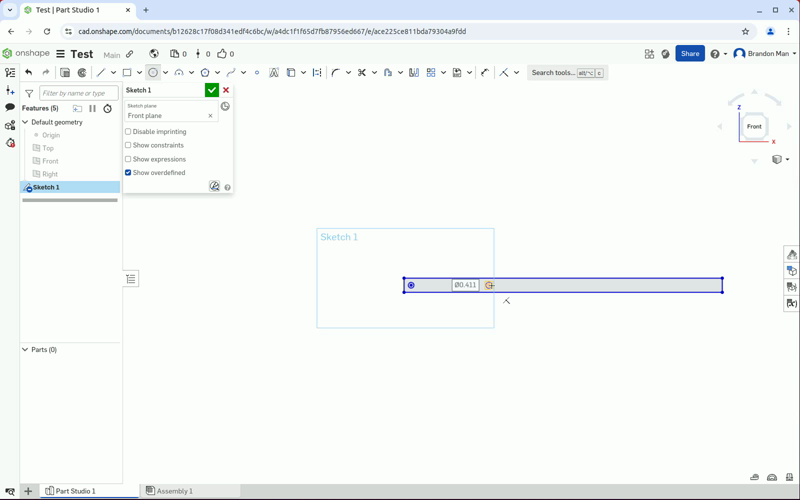
scroll(-6)
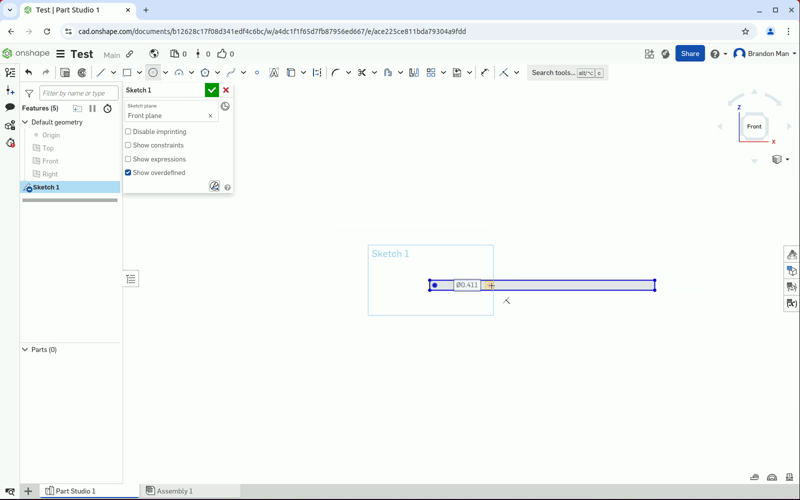
scroll(-6)
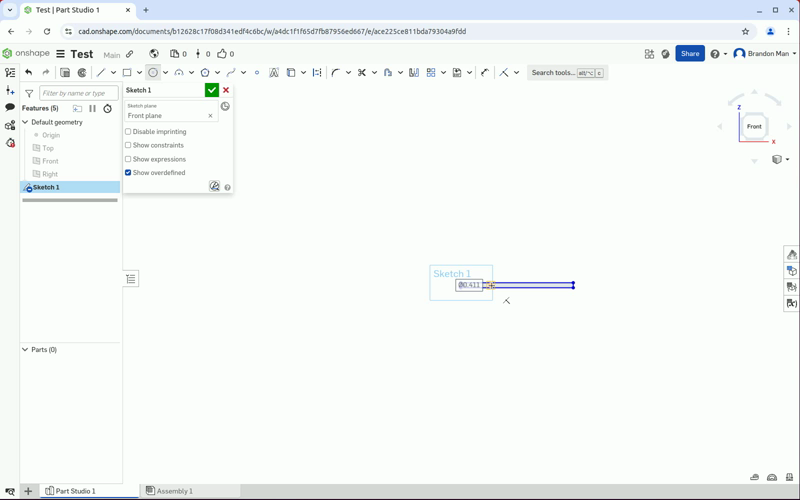
key(esc)
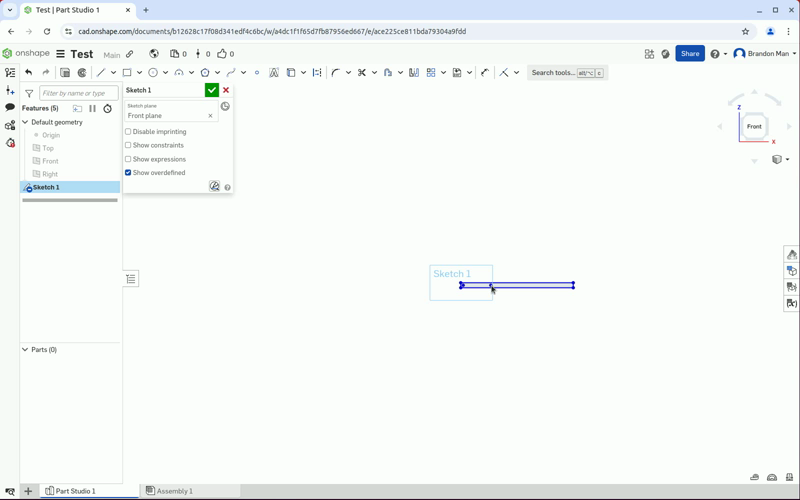
mouse_move(471, 285)
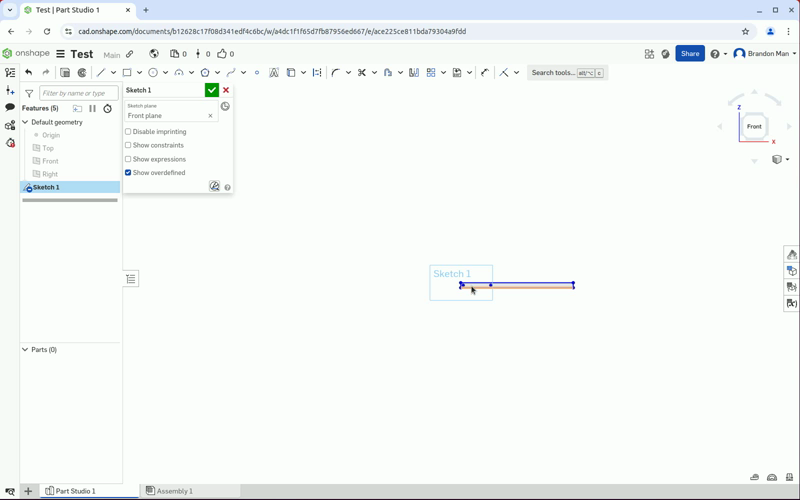
scroll(6)
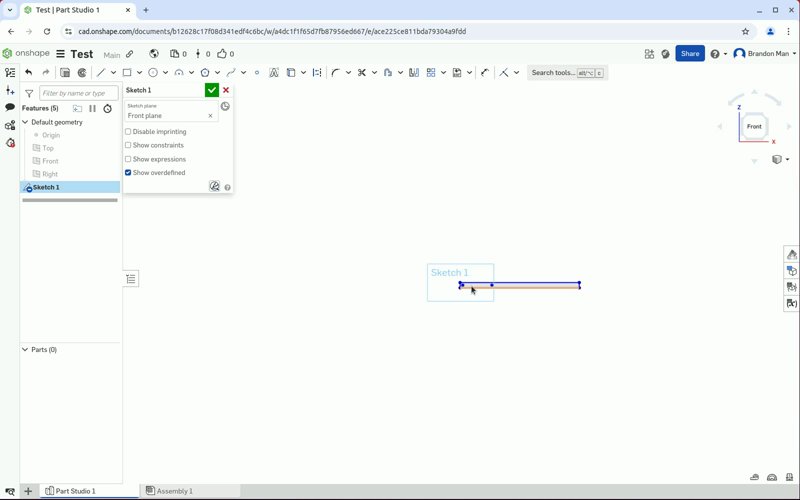
scroll(6)
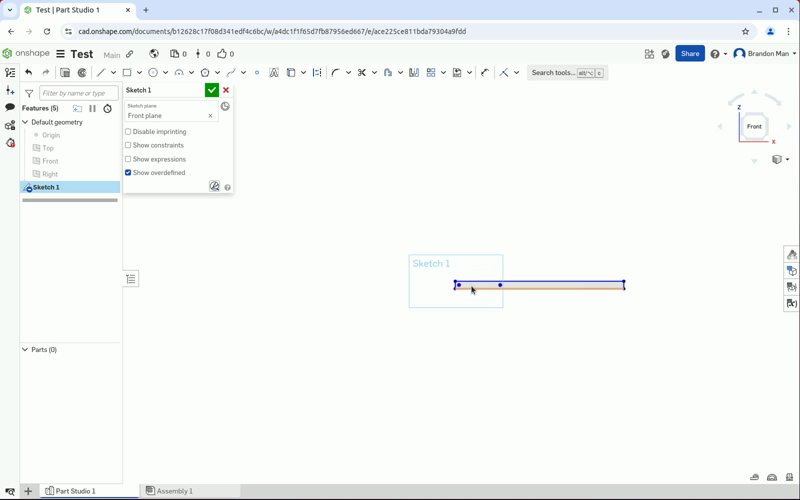
scroll(6)
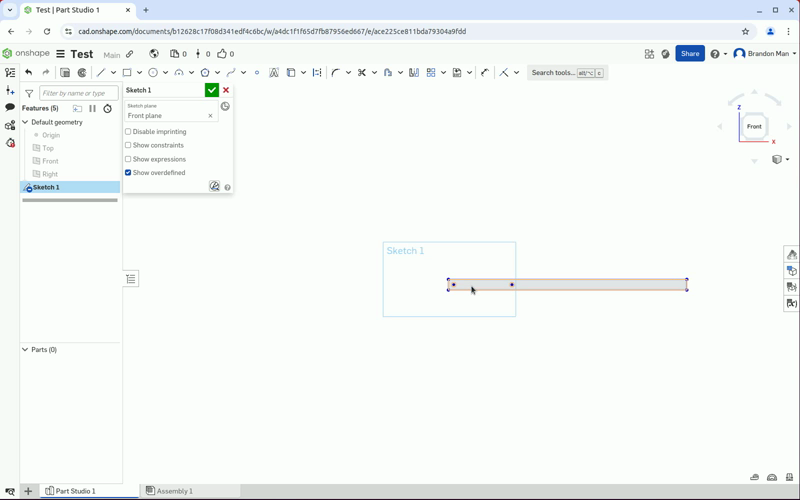
scroll(6)
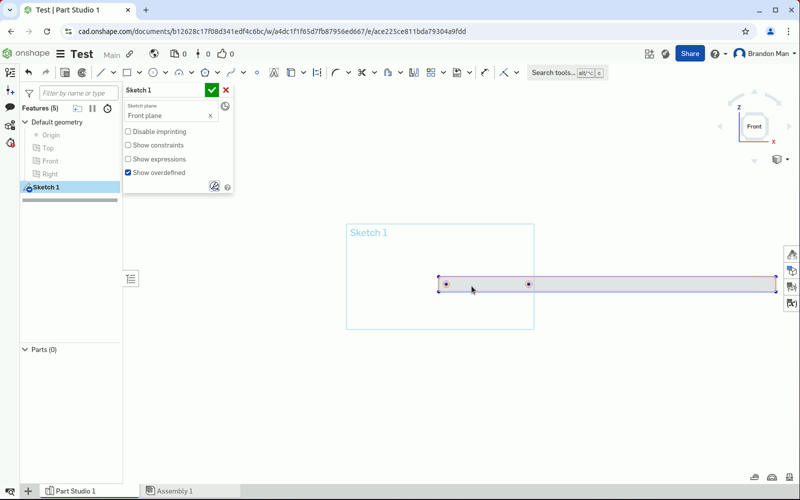
scroll(6)
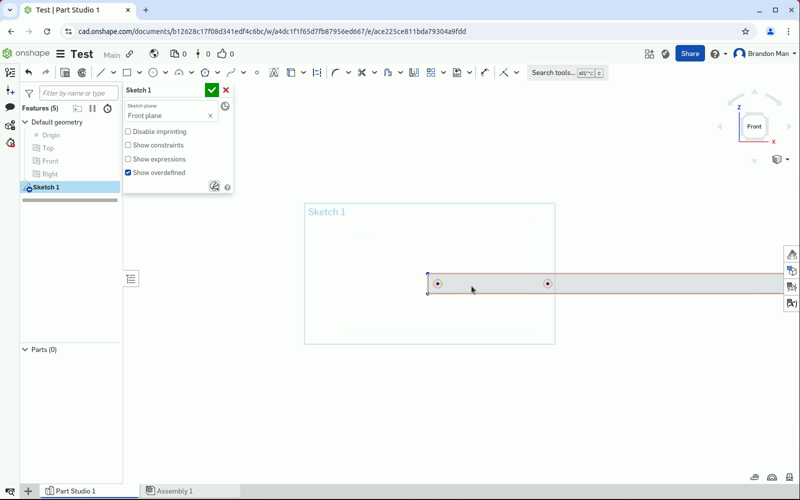
scroll(6)
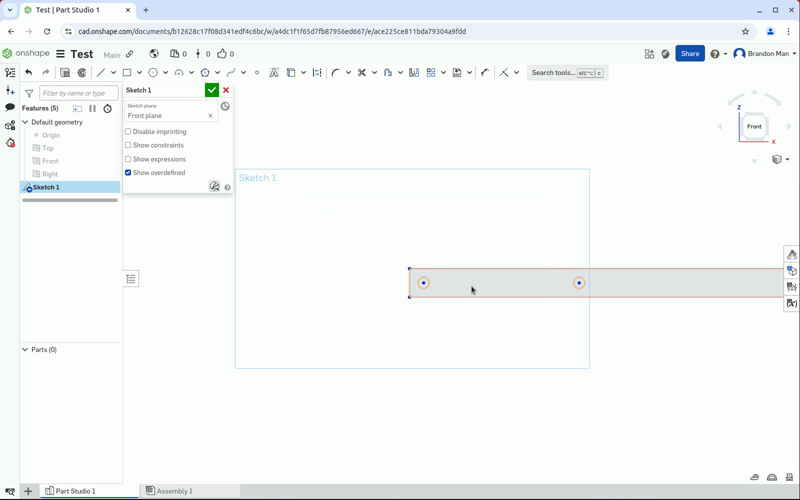
scroll(6)
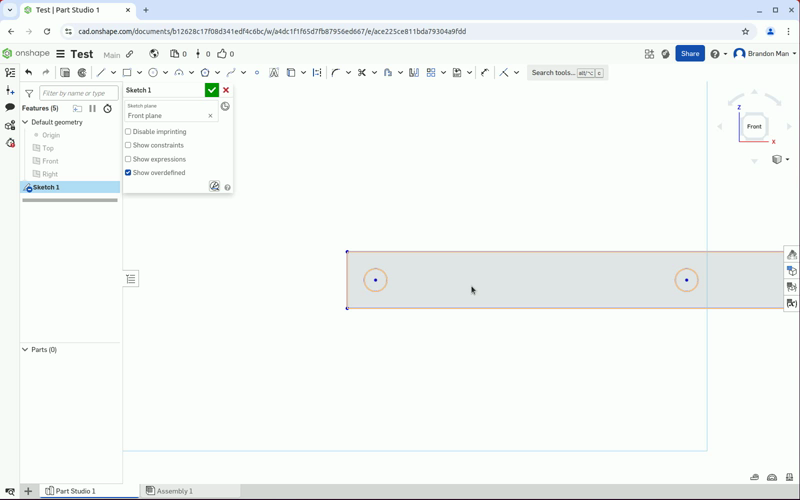
click(471, 285)
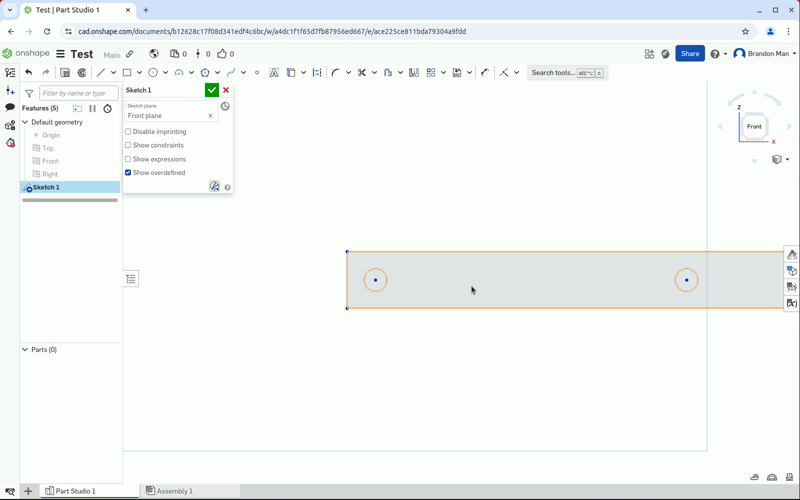
scroll(-6)
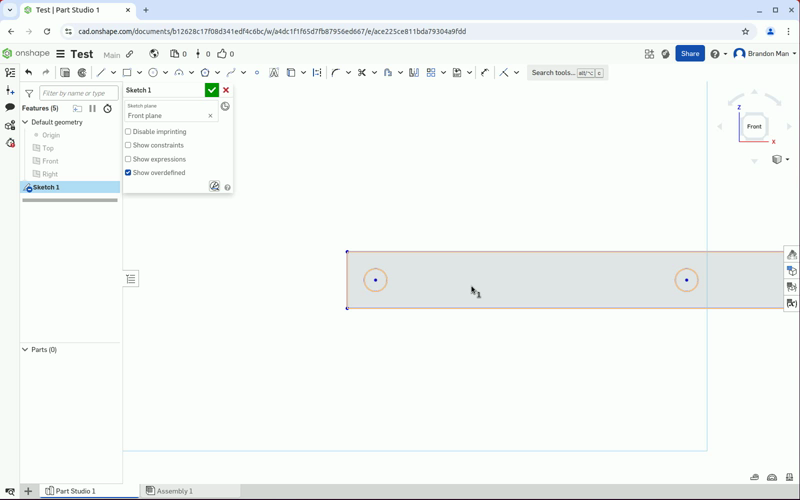
scroll(-6)
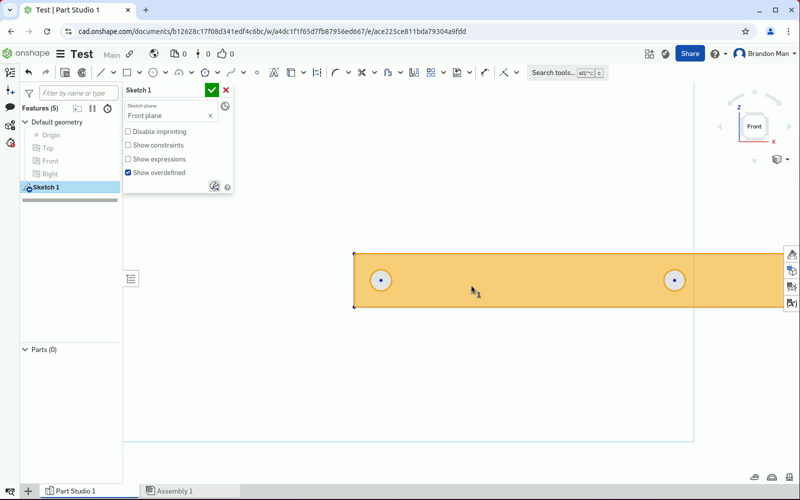
scroll(-6)
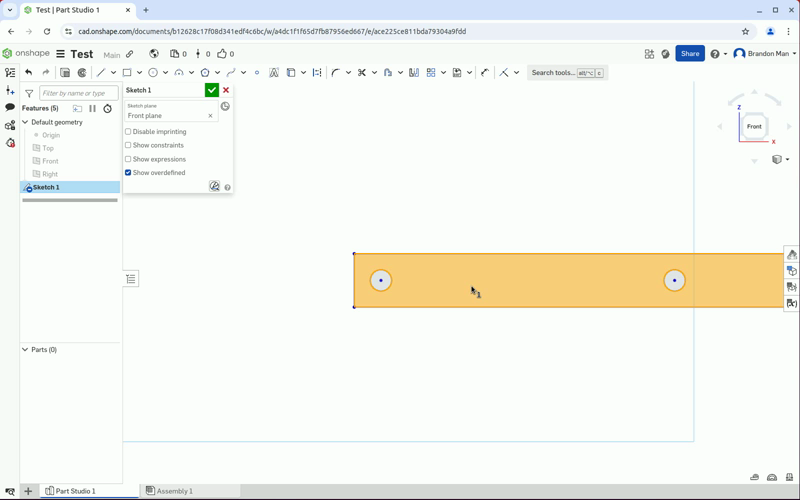
scroll(-6)
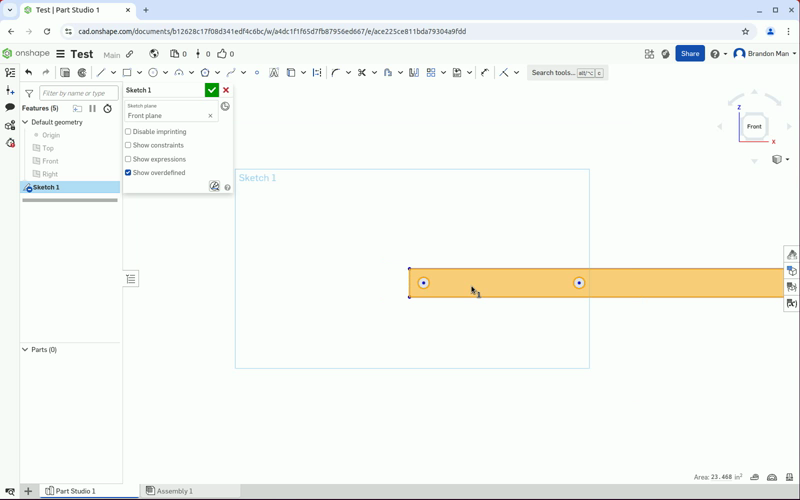
scroll(-6)
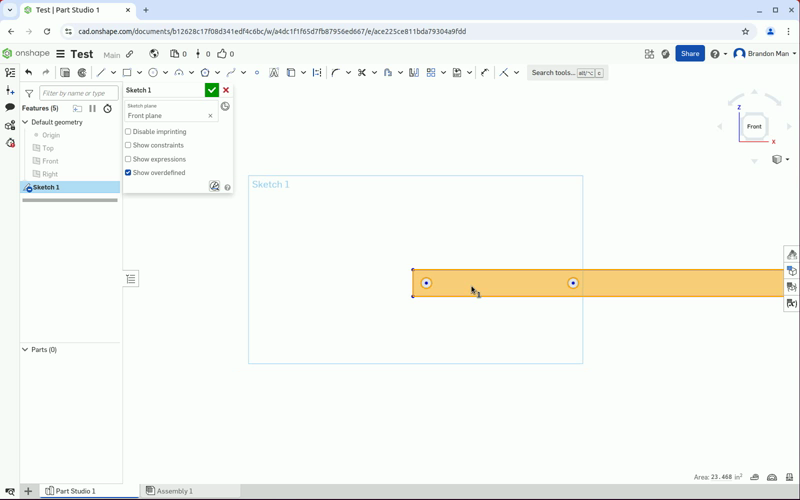
scroll(-6)
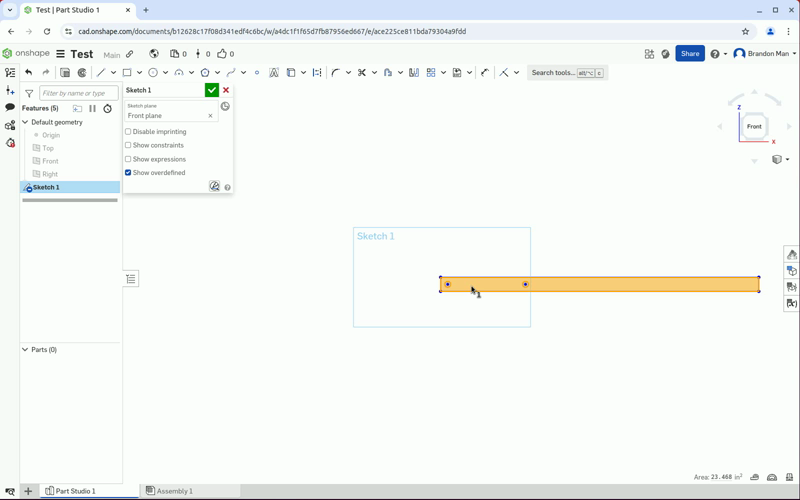
scroll(-6)
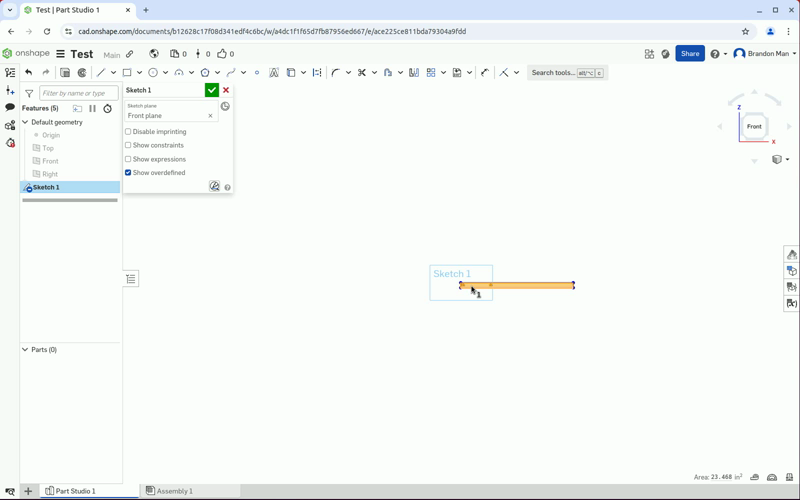
mouse_move(73, 352)
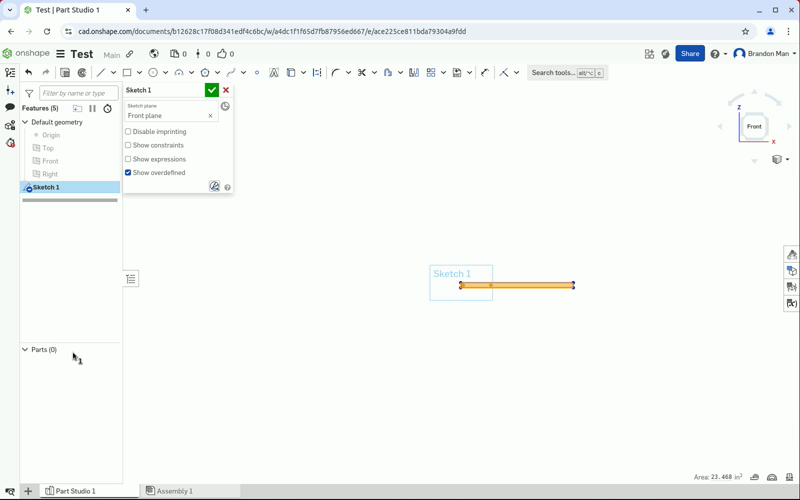
key(shift+y)
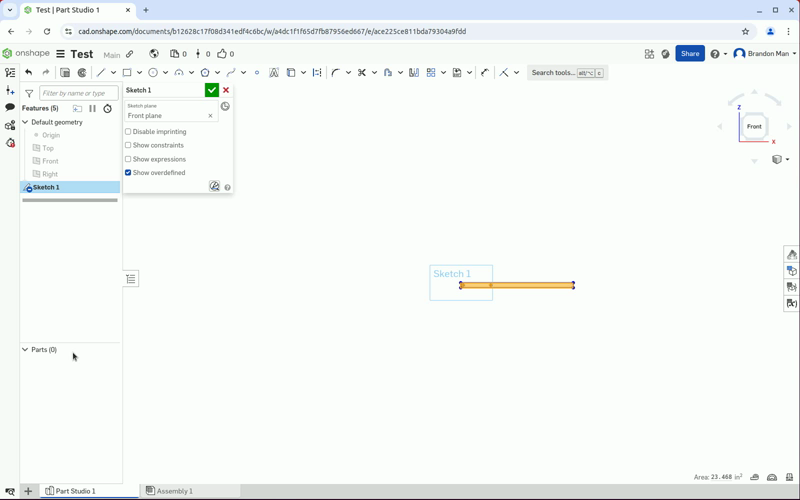
key(shift+e)
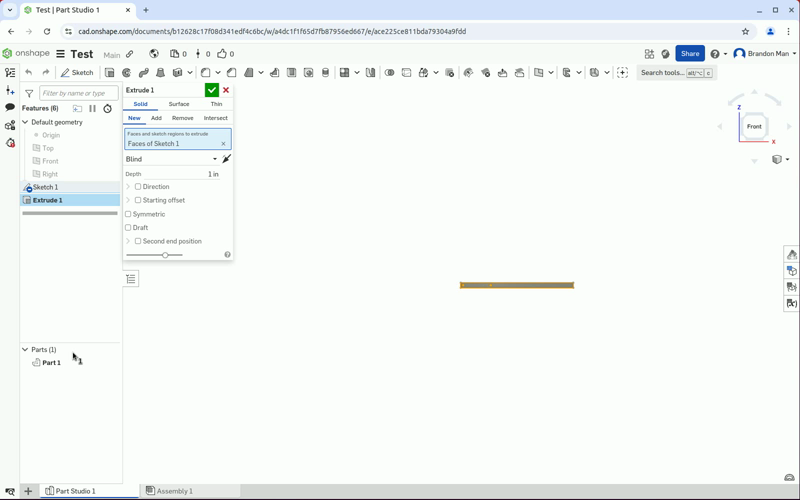
mouse_move(143, 106)
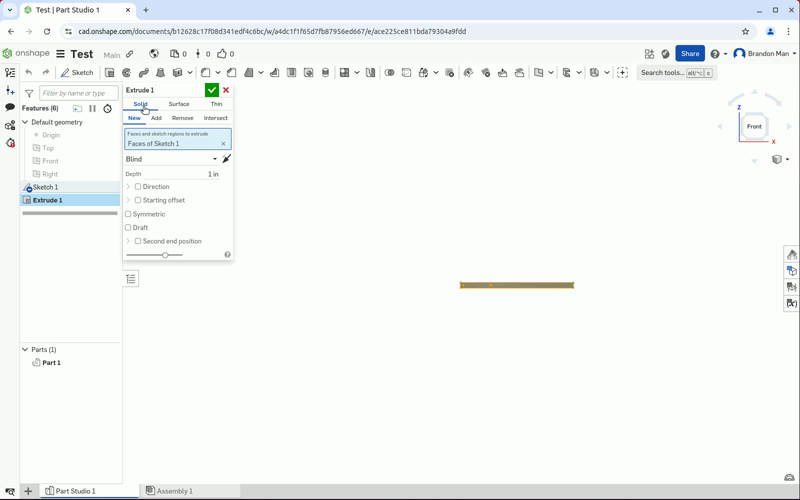
click(143, 106)
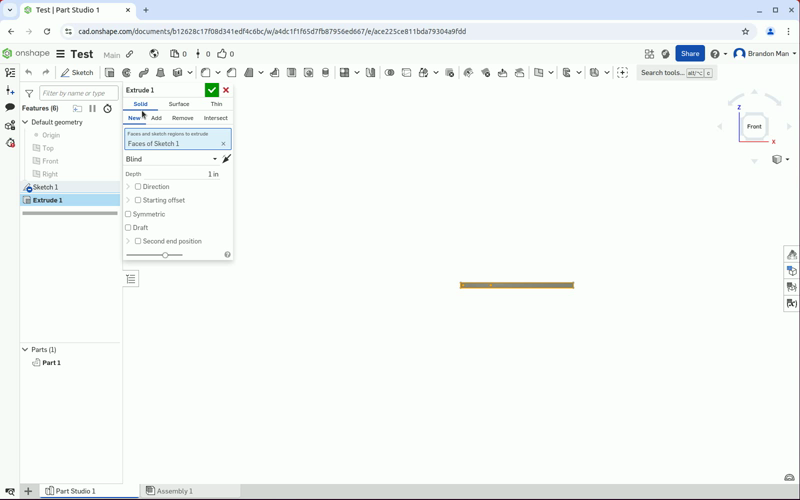
mouse_move(137, 120)
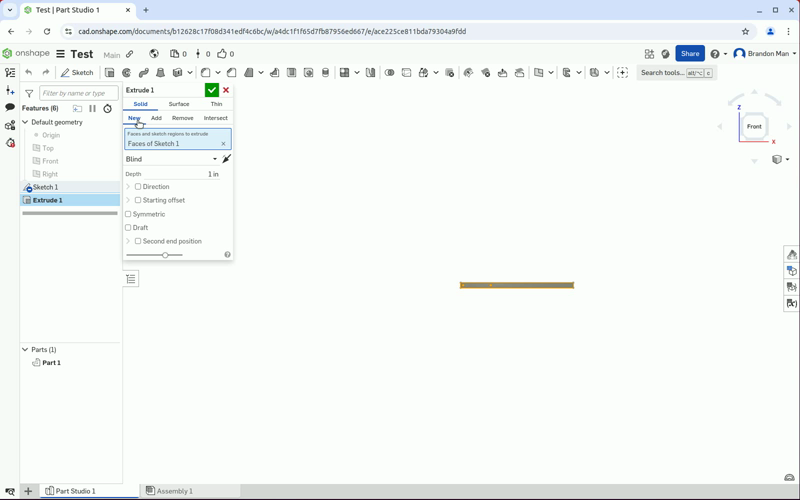
click(137, 120)
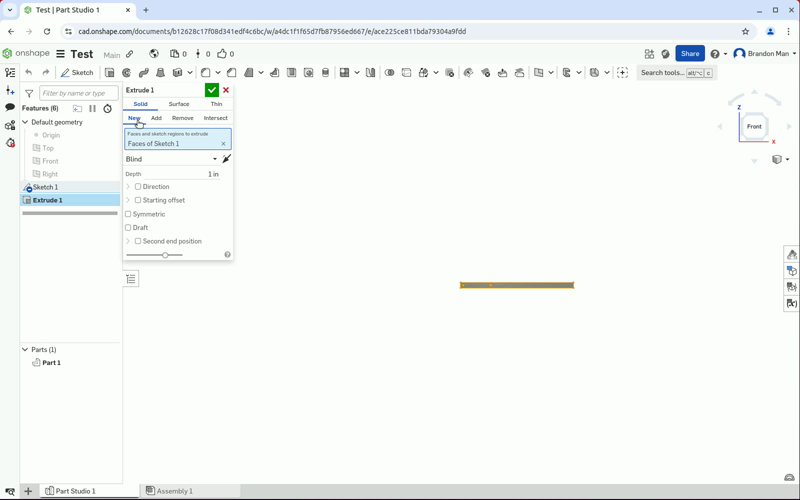
key(tab, 4)
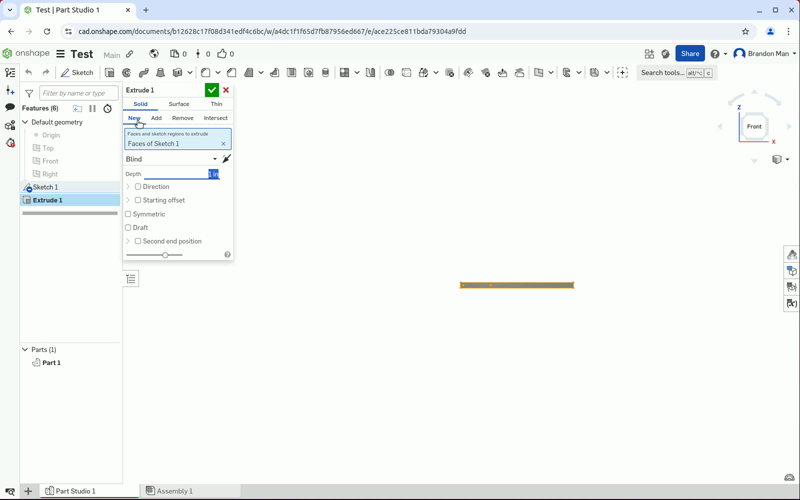
text(0.481)
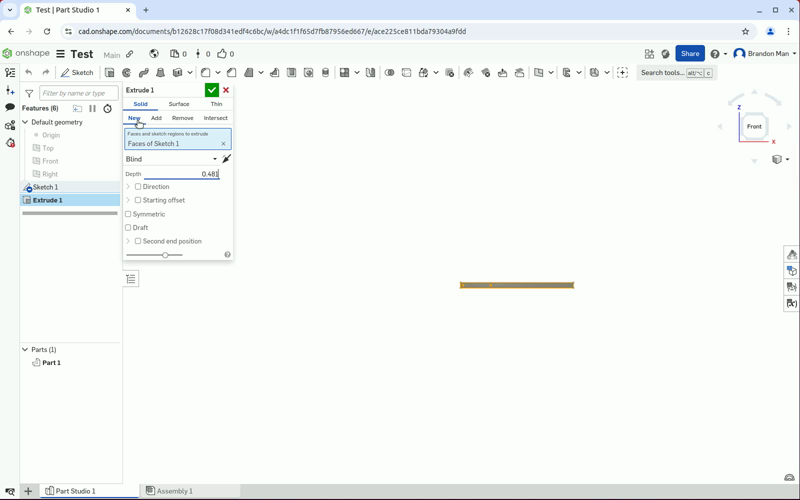
key(enter)
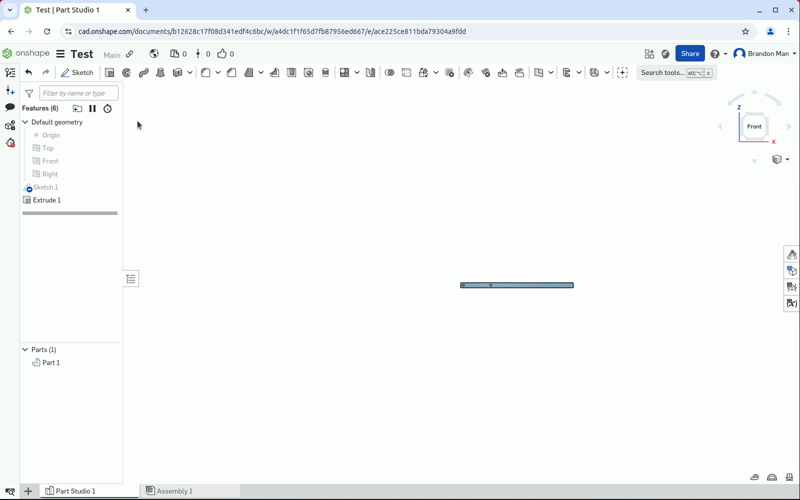
key(shift+h)
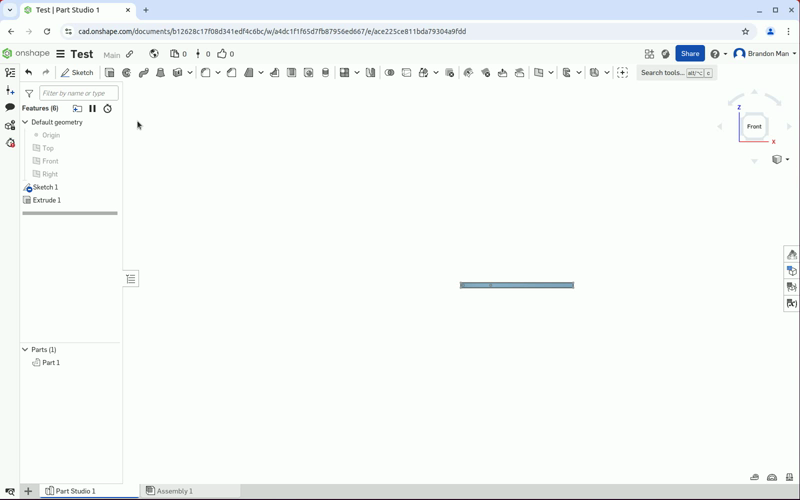
key(shift+h)
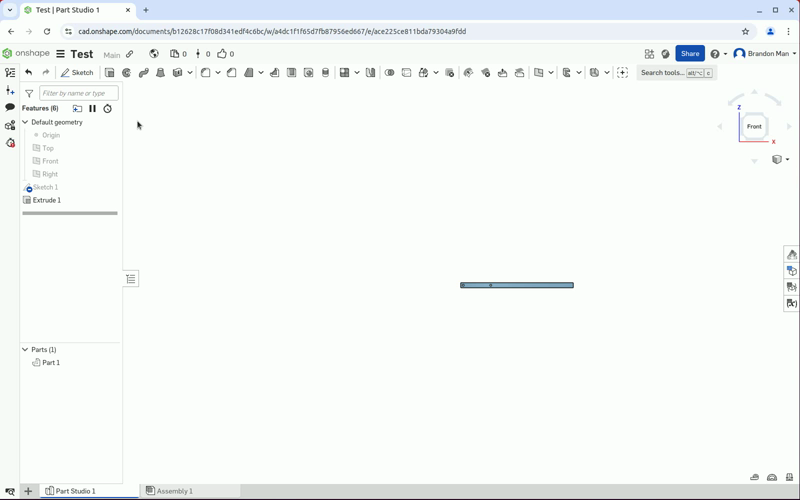
mouse_move(73, 189)
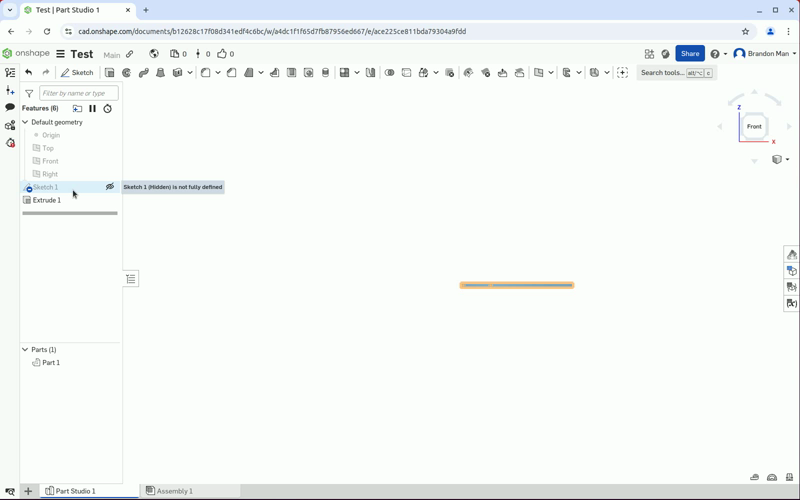
click(73, 189)
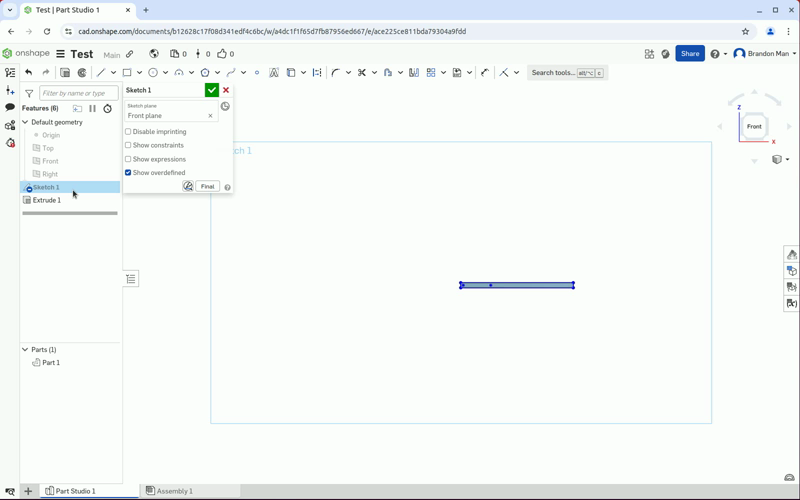
mouse_move(229, 92)
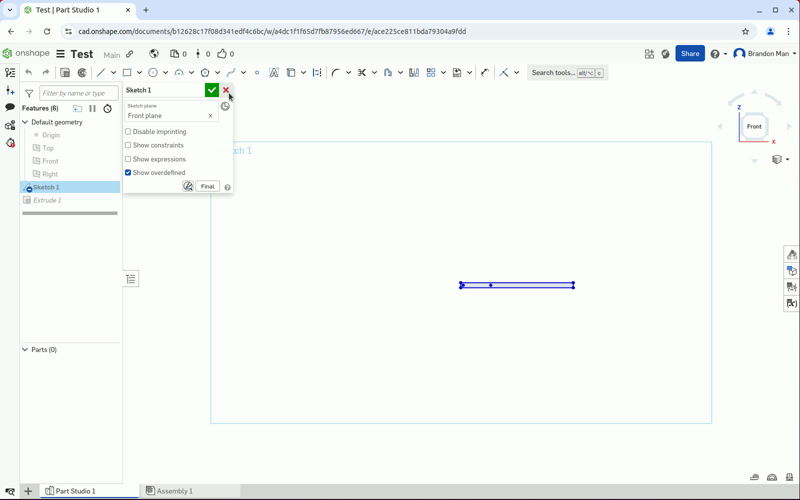
click(229, 92)
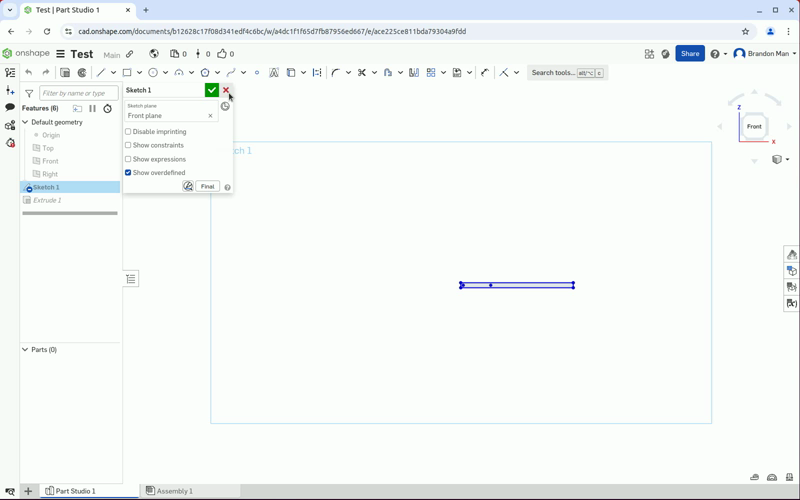
key(shift+s)
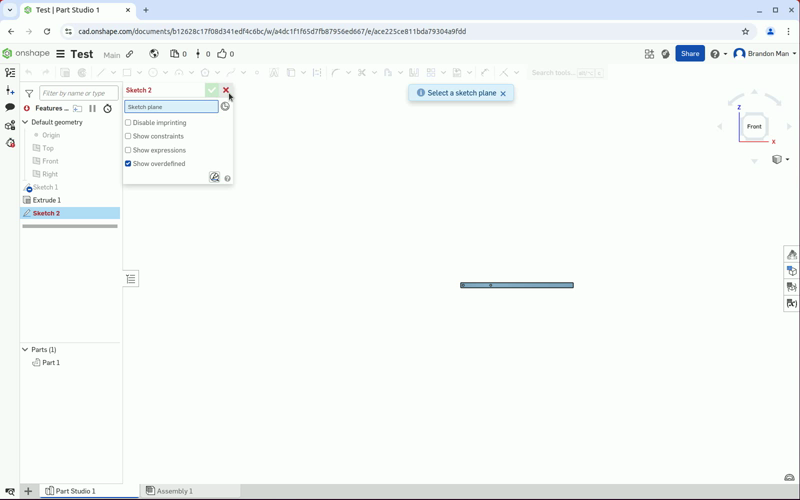
mouse_move(73, 163)
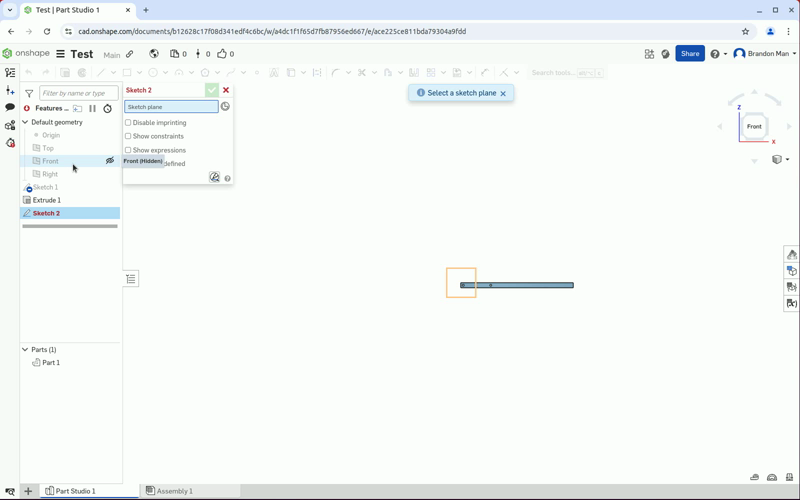
click(73, 163)
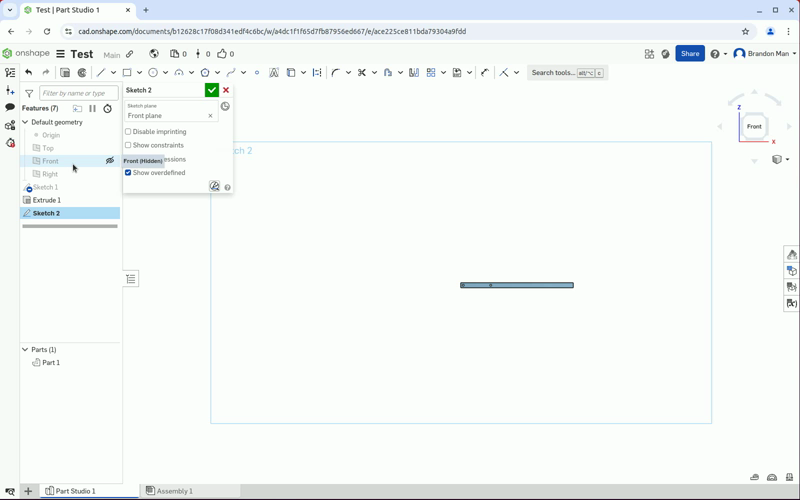
mouse_move(73, 352)
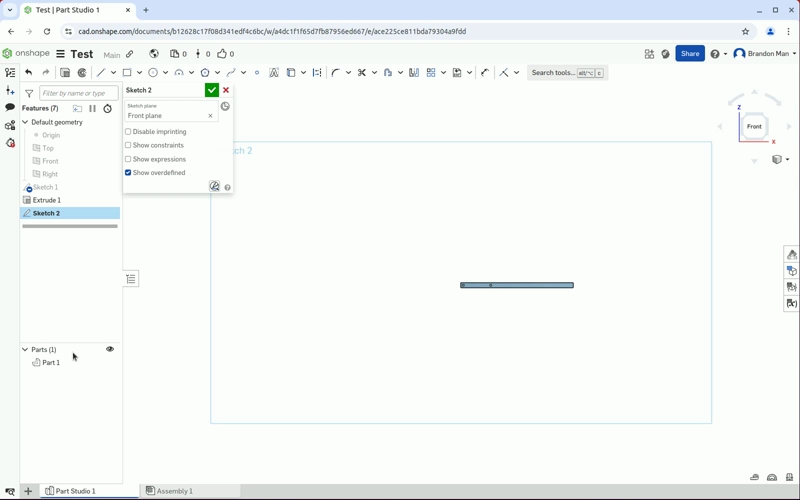
key(y)
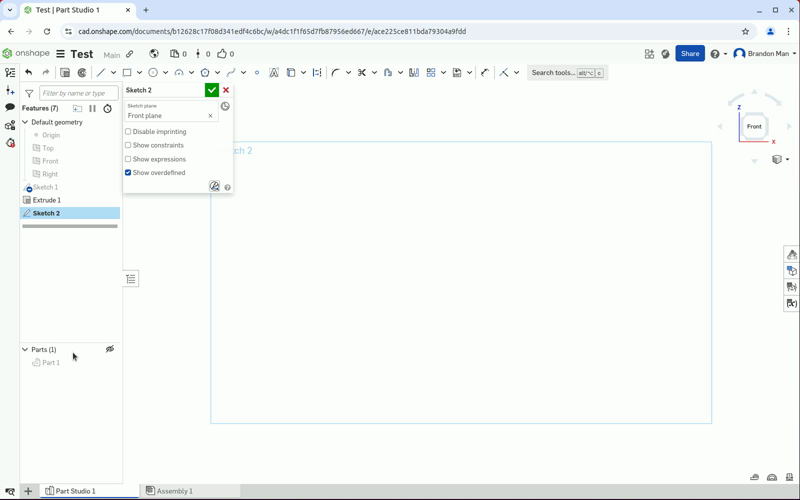
key(l)
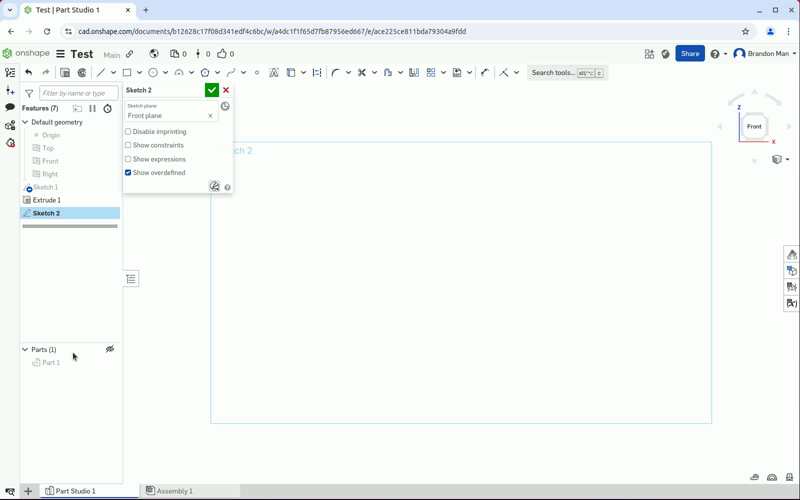
key_down(shift)
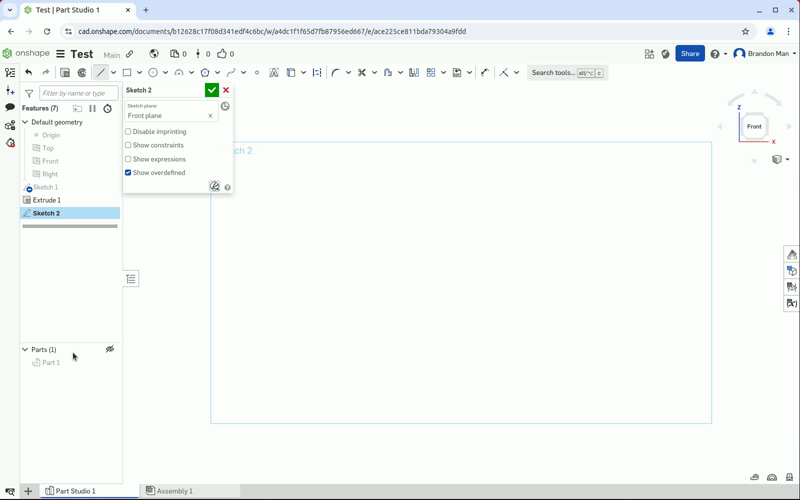
mouse_move(460, 287)
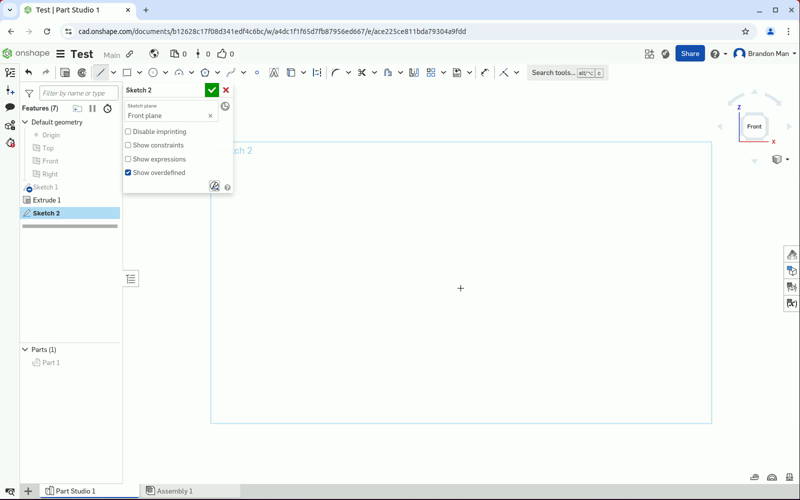
click(460, 287)
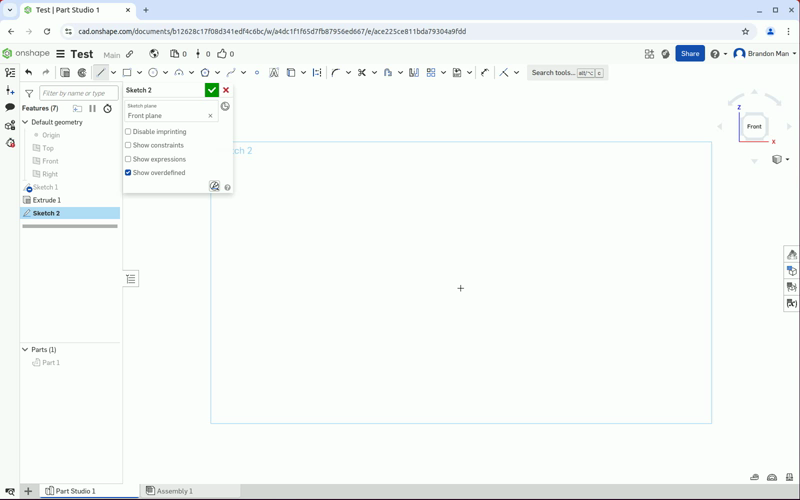
key_up(shift)
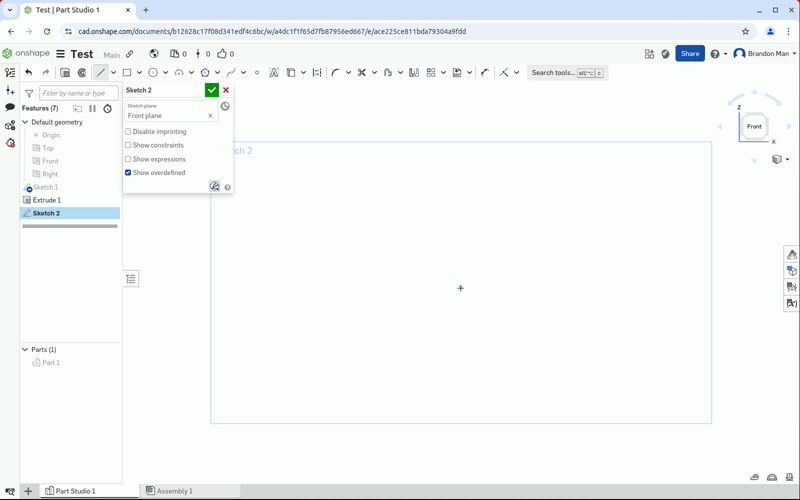
key_down(shift)
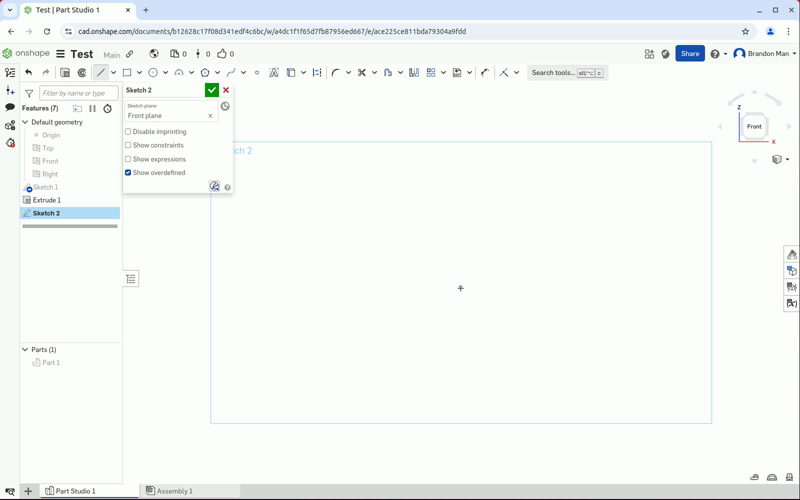
mouse_move(573, 287)
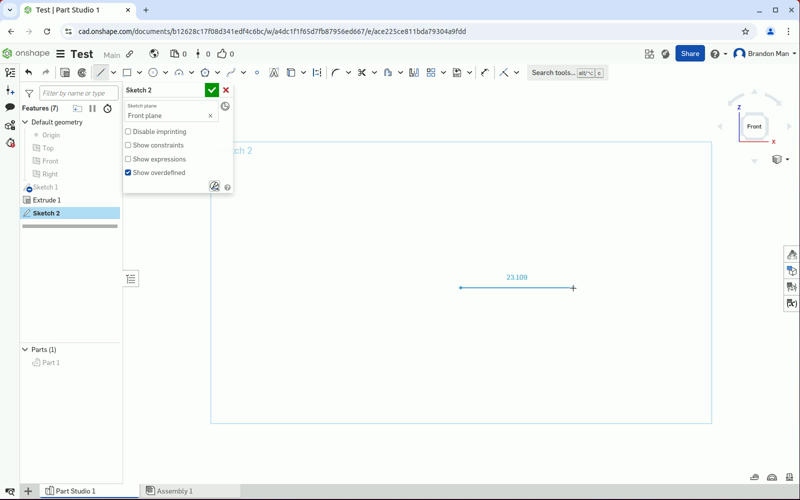
click(573, 287)
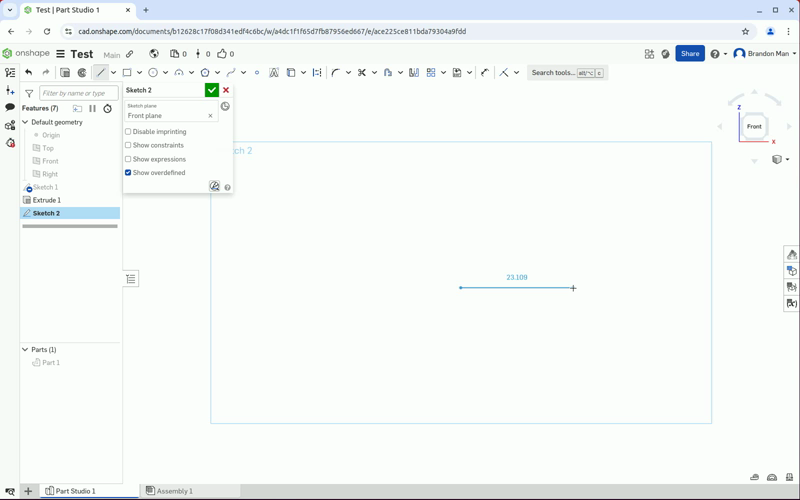
key_up(shift)
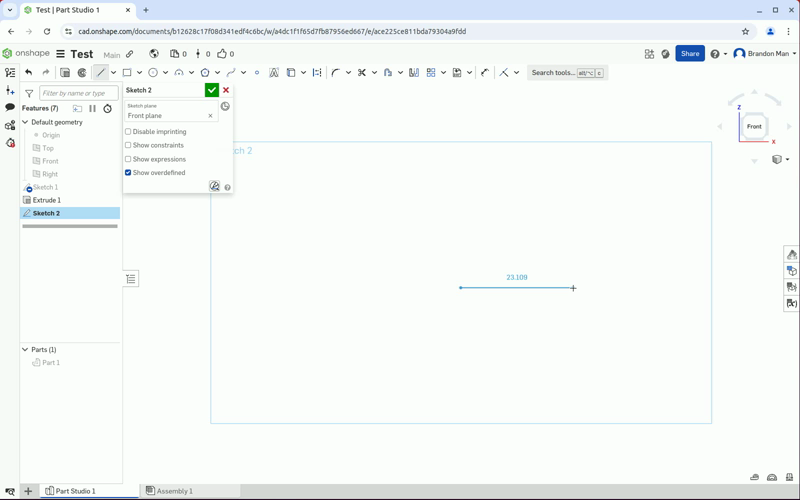
key_down(shift)
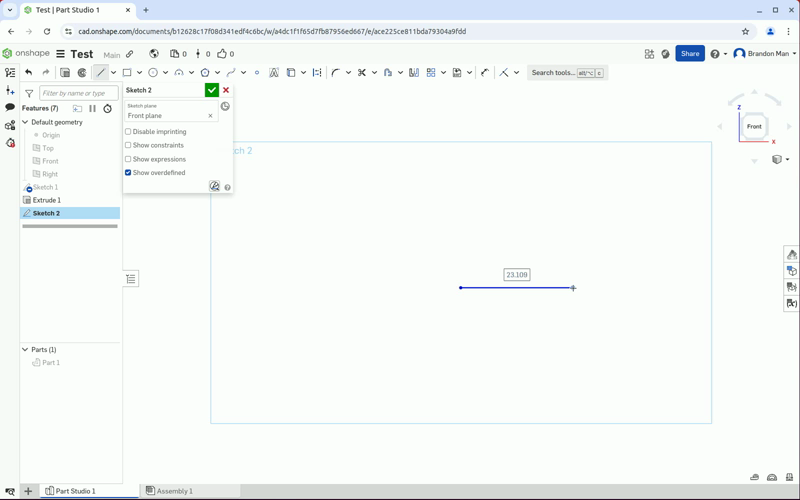
mouse_move(589, 287)
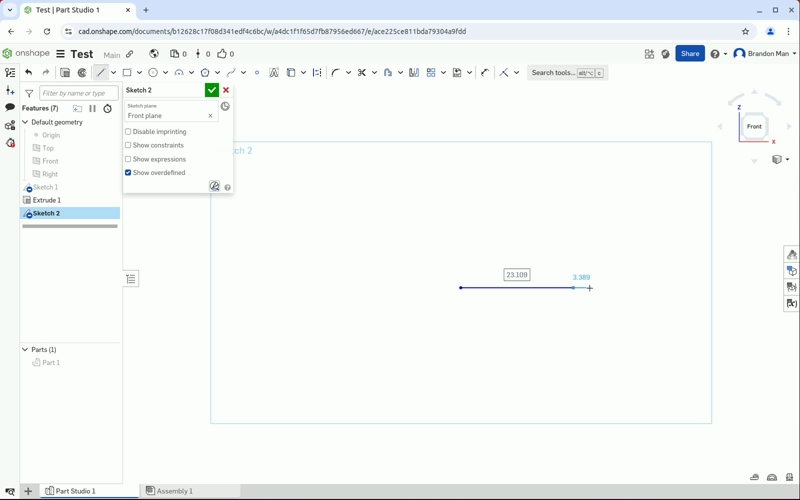
mouse_move(573, 282)
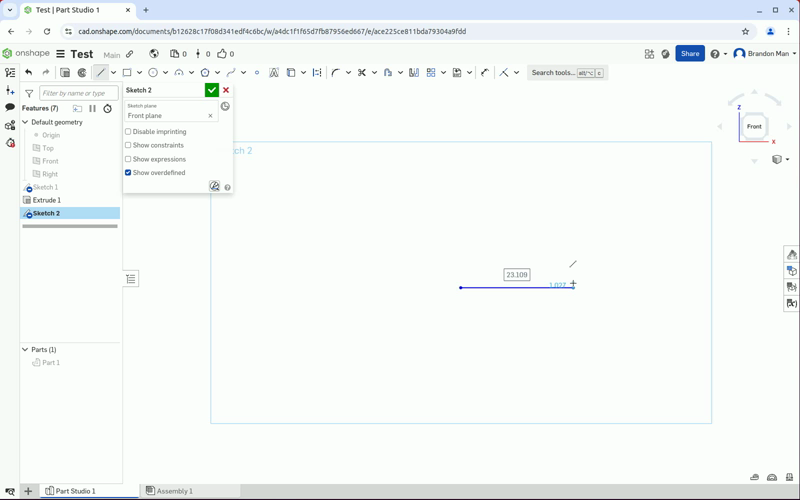
scroll(6)
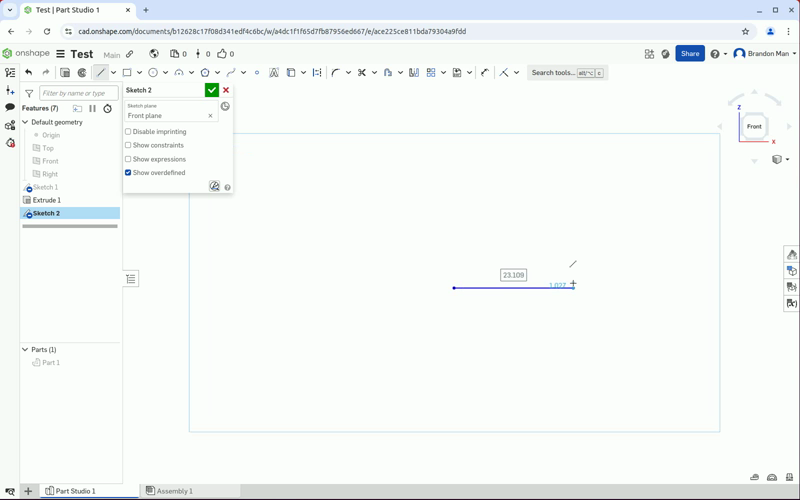
scroll(6)
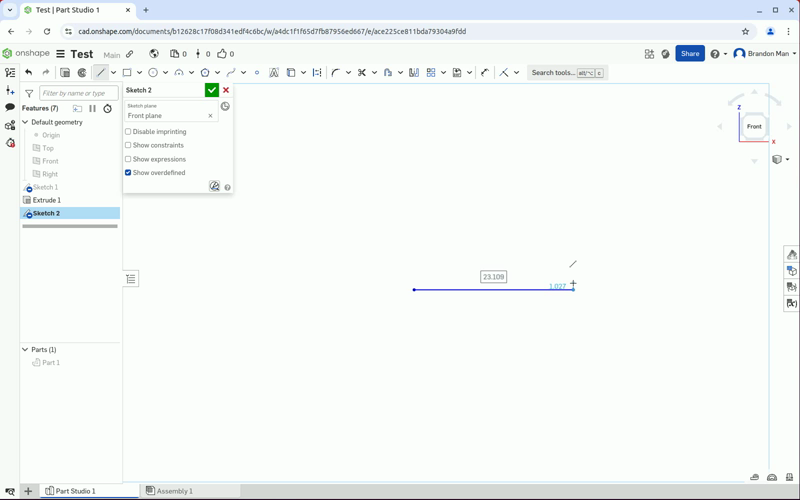
scroll(6)
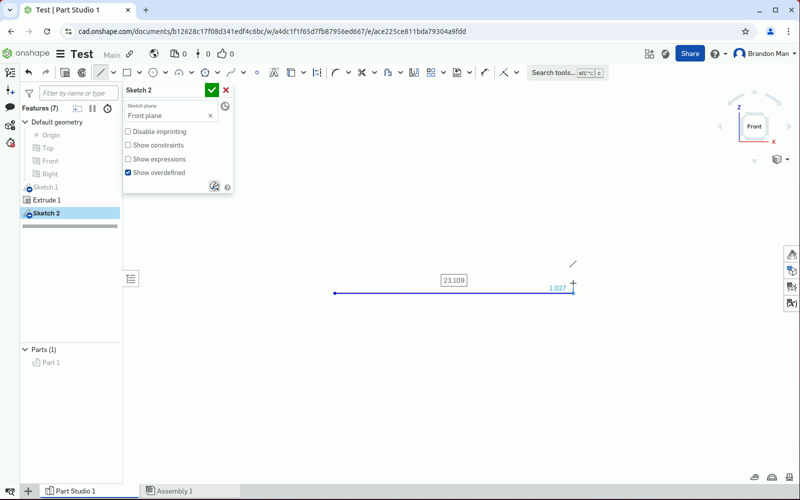
scroll(6)
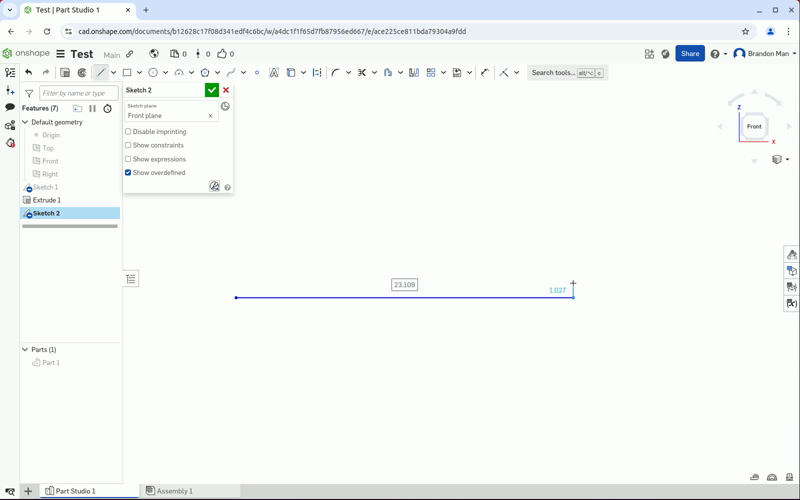
scroll(6)
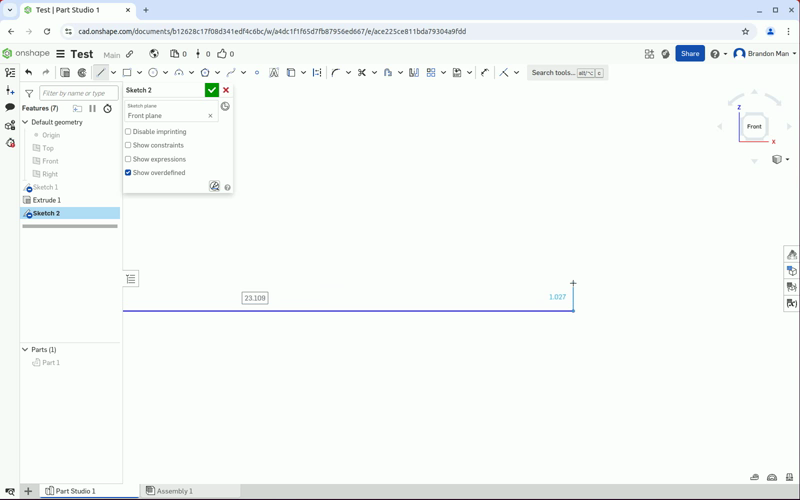
scroll(6)
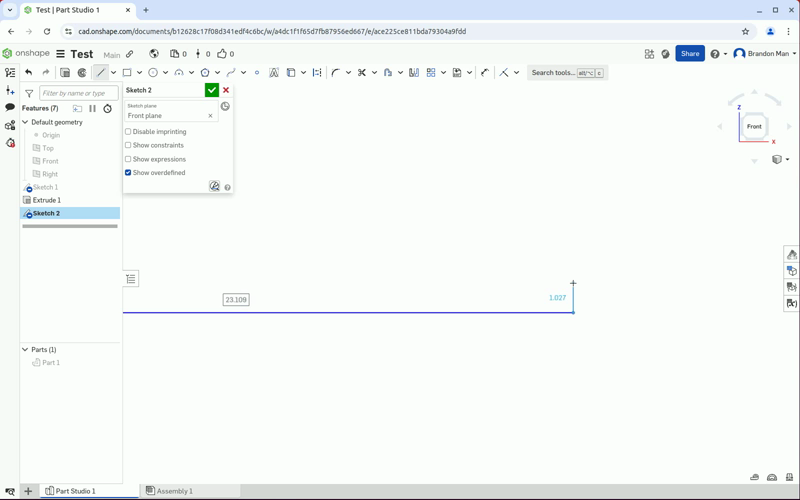
scroll(6)
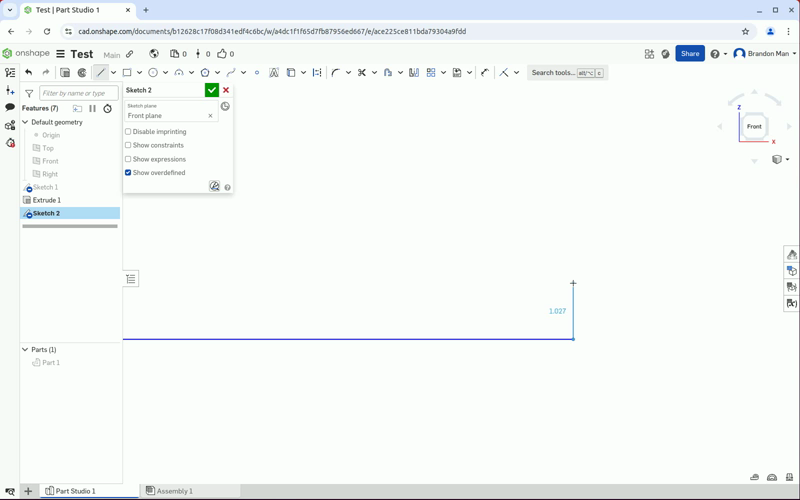
click(573, 282)
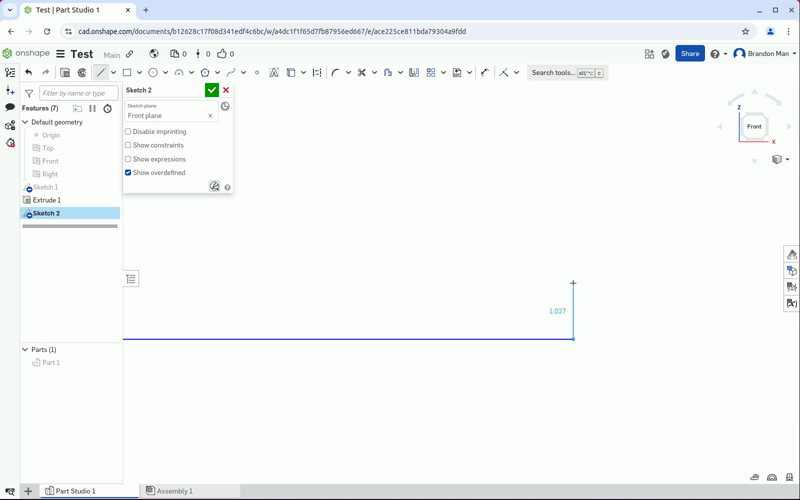
scroll(-6)
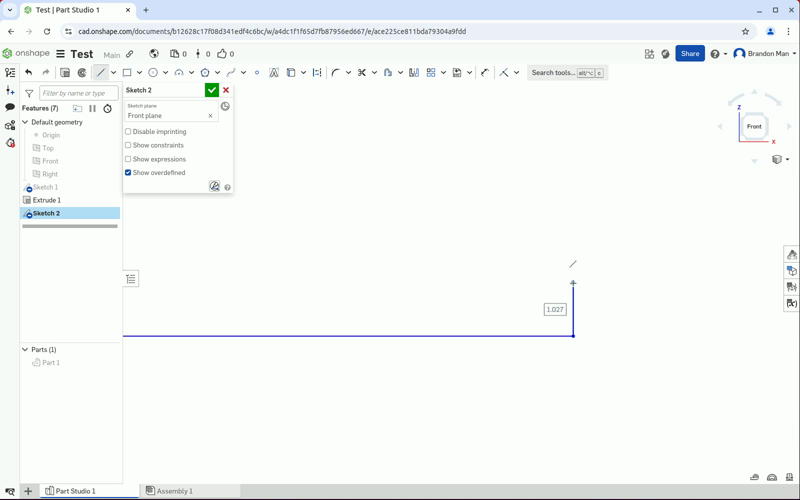
scroll(-6)
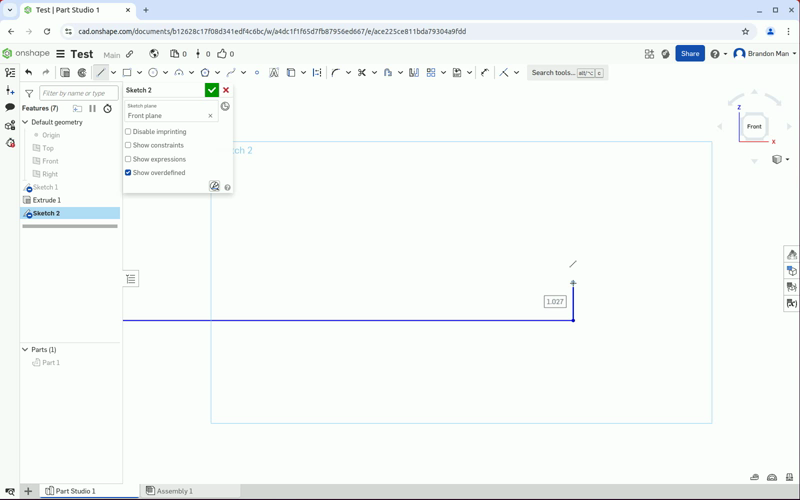
scroll(-6)
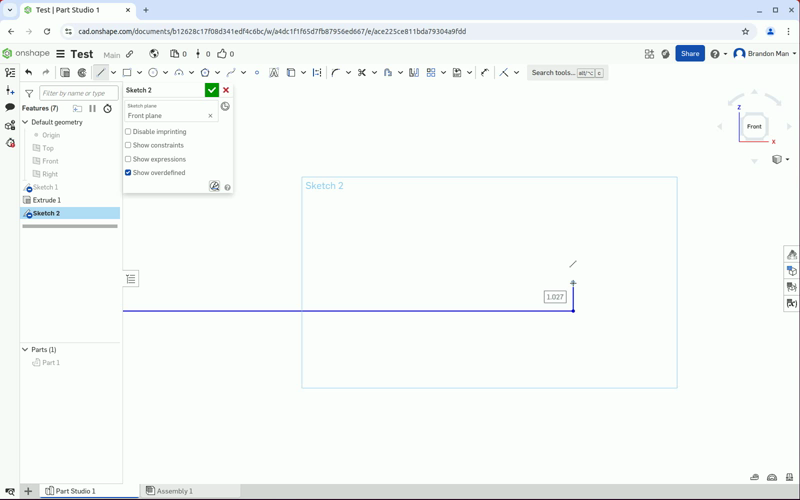
scroll(-6)
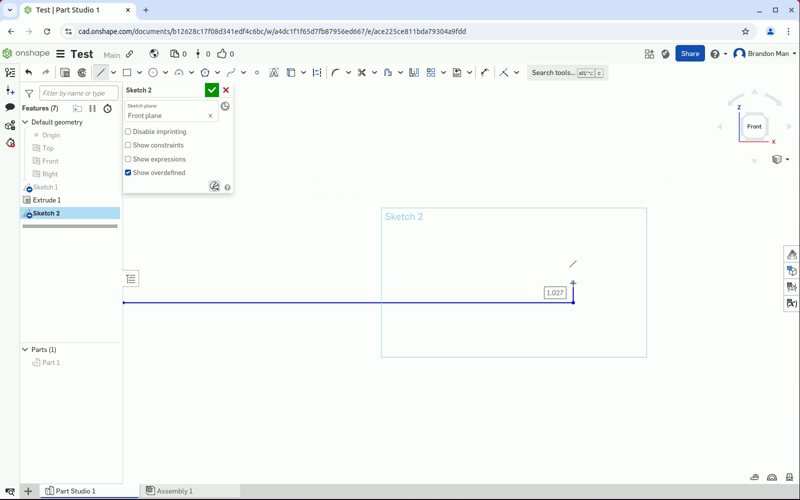
scroll(-6)
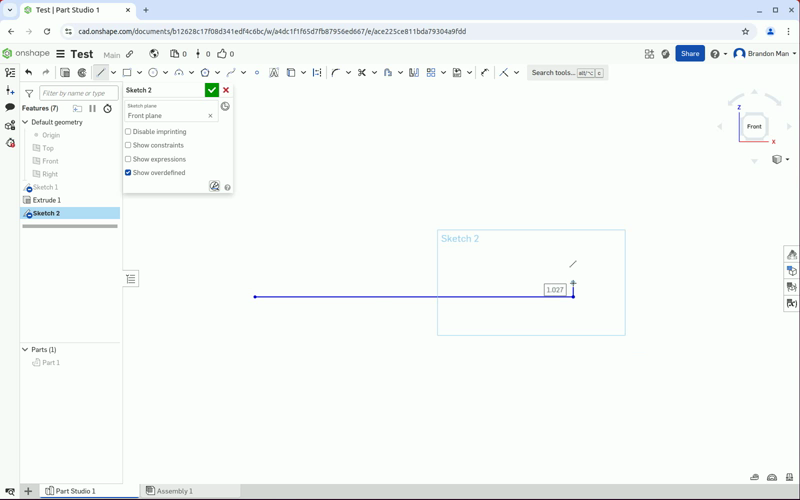
scroll(-6)
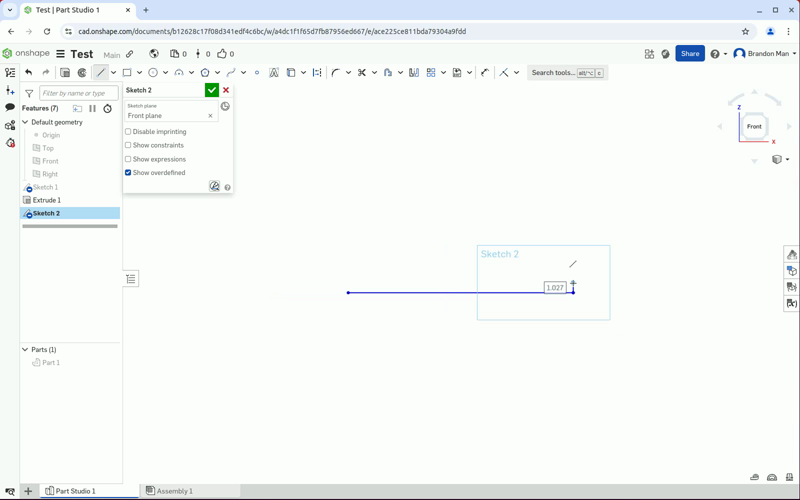
scroll(-6)
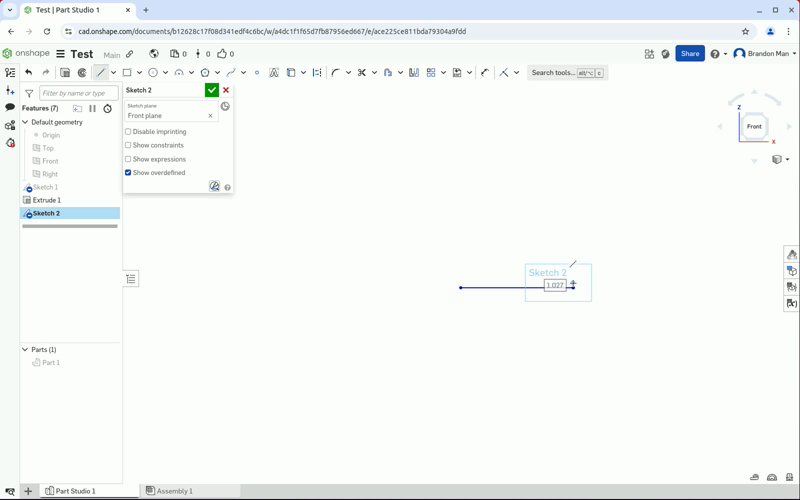
key_up(shift)
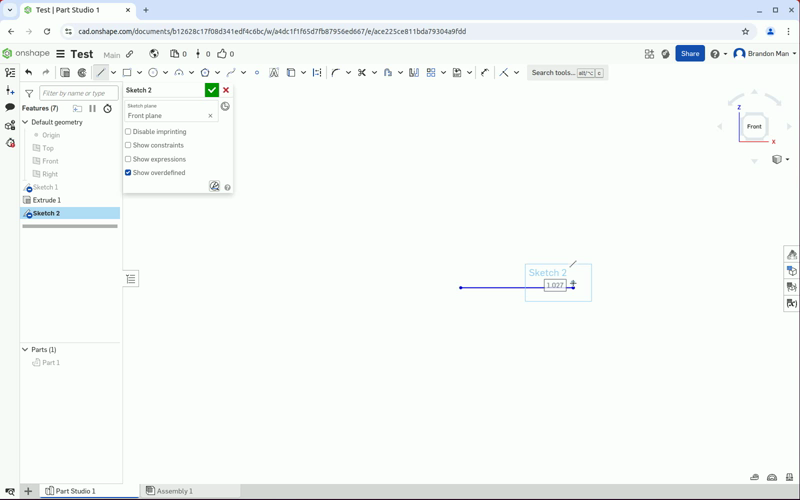
key_down(shift)
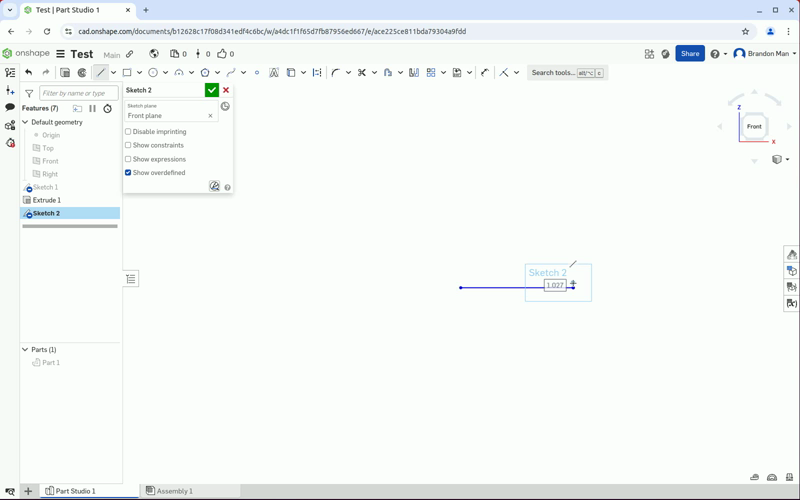
mouse_move(460, 282)
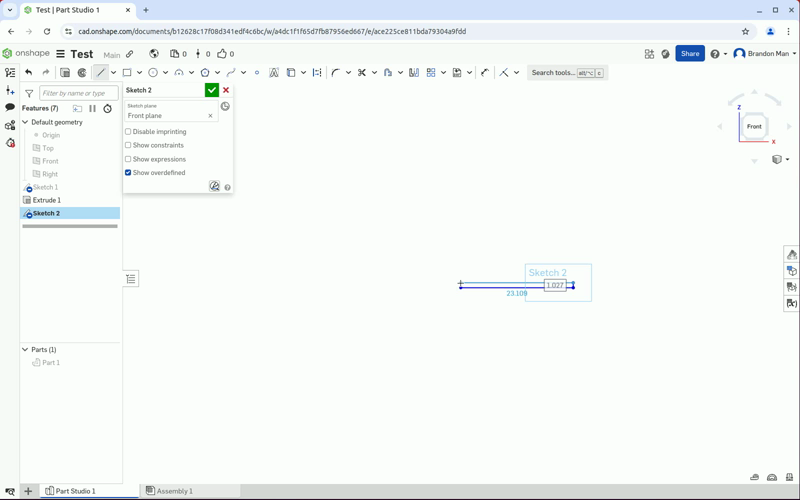
click(460, 282)
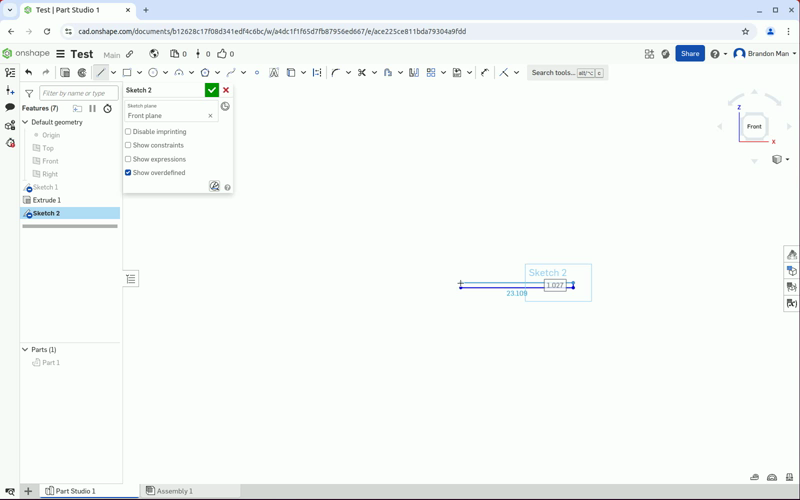
key_up(shift)
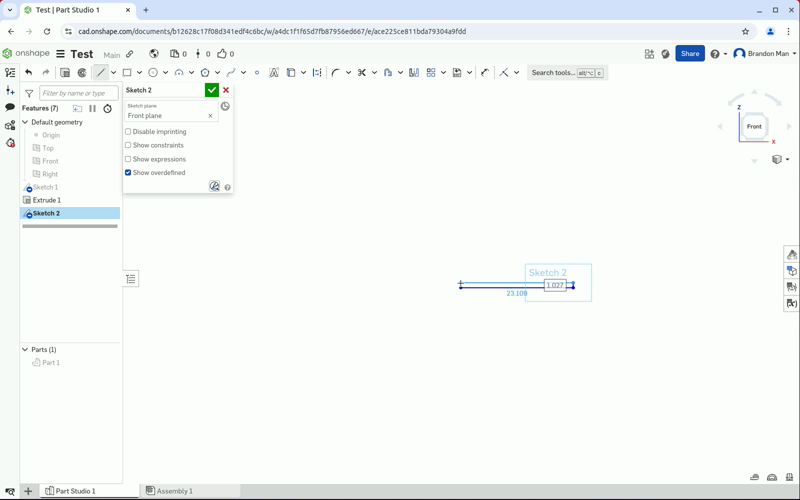
mouse_move(490, 282)
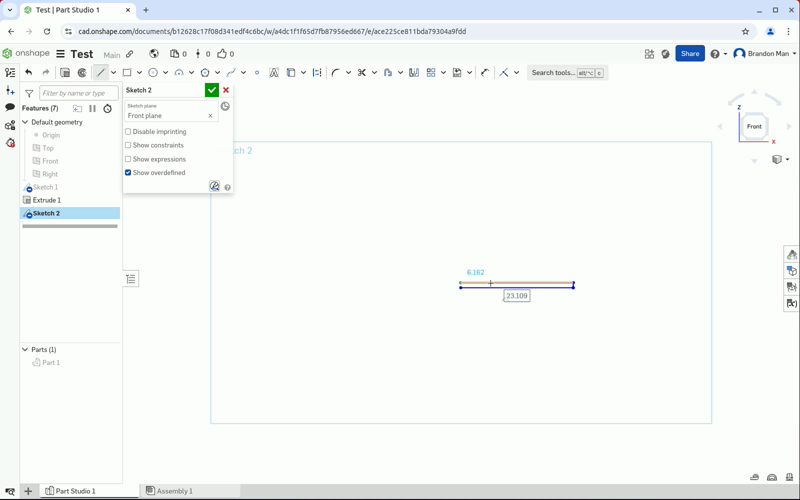
key_down(shift)
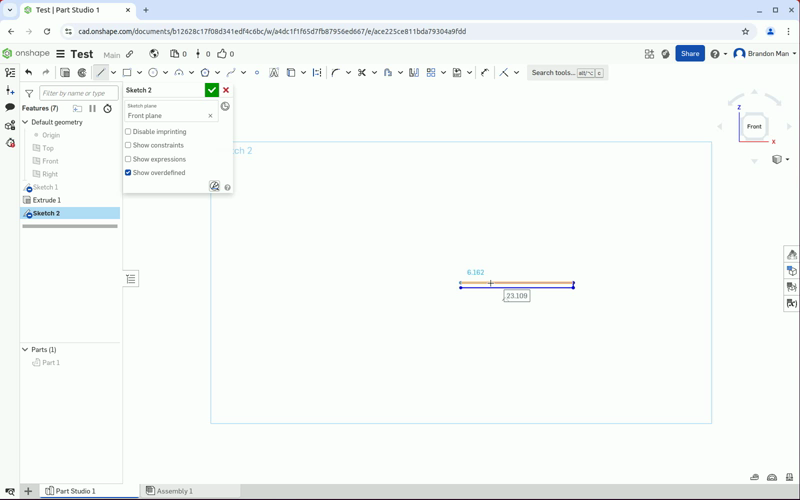
mouse_move(460, 287)
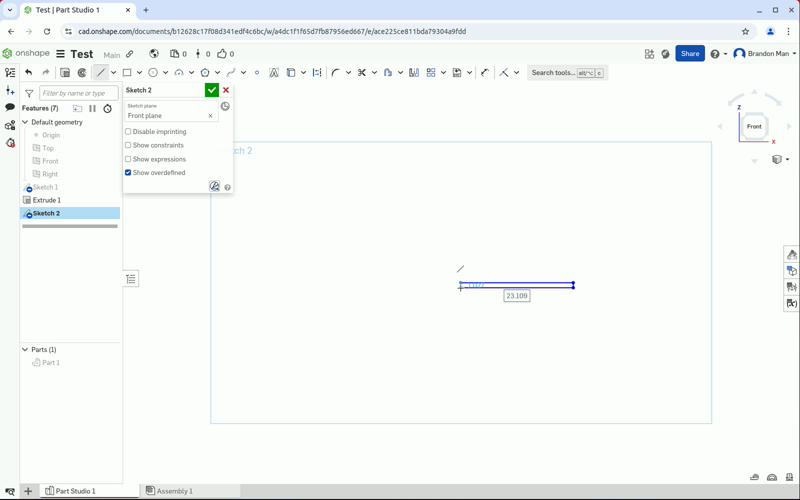
scroll(6)
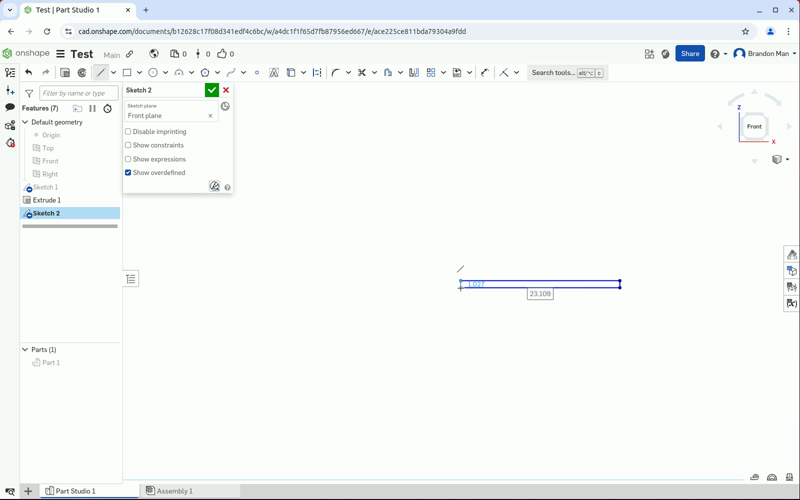
scroll(6)
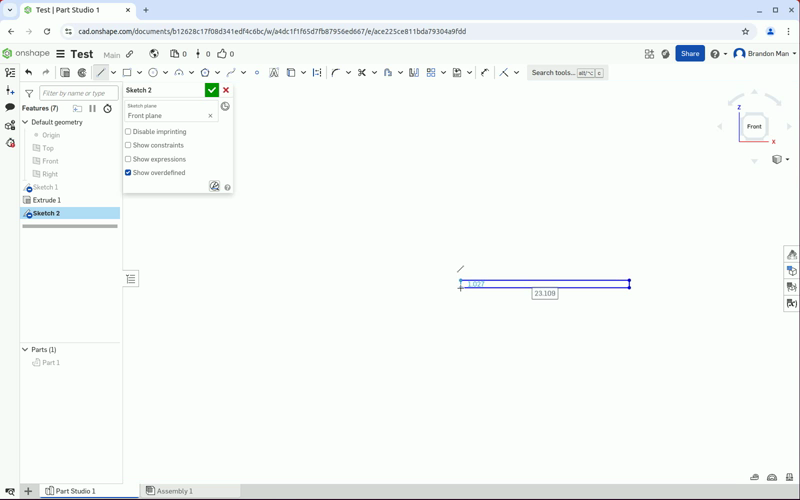
scroll(6)
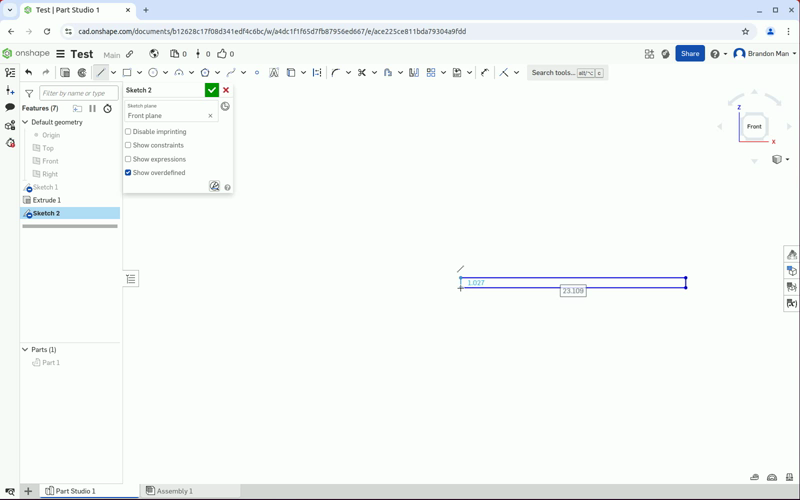
scroll(6)
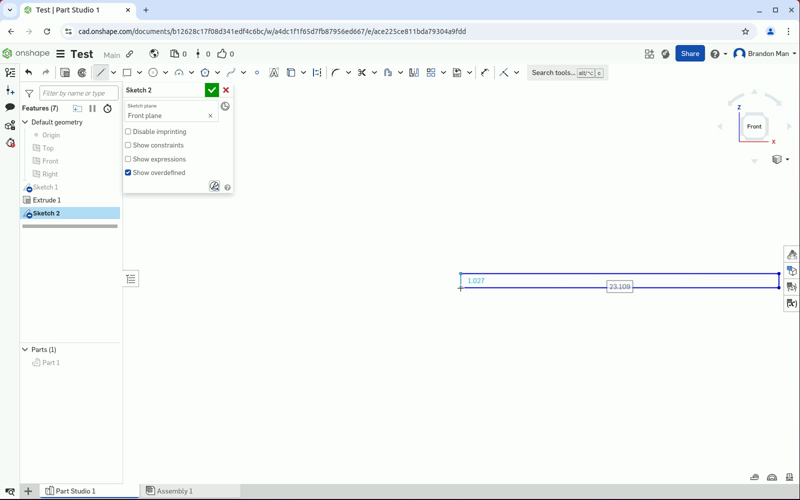
scroll(6)
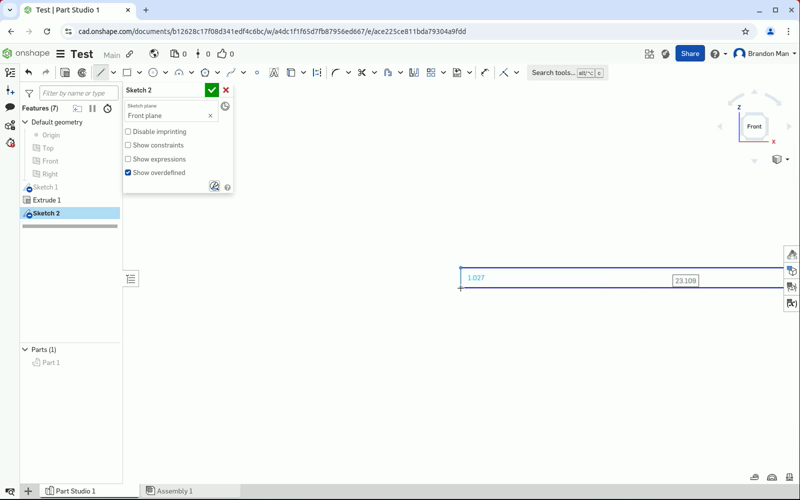
scroll(6)
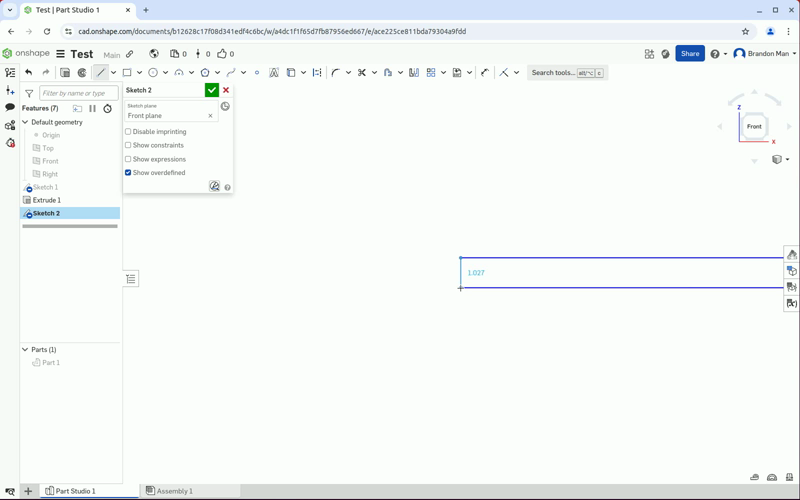
scroll(6)
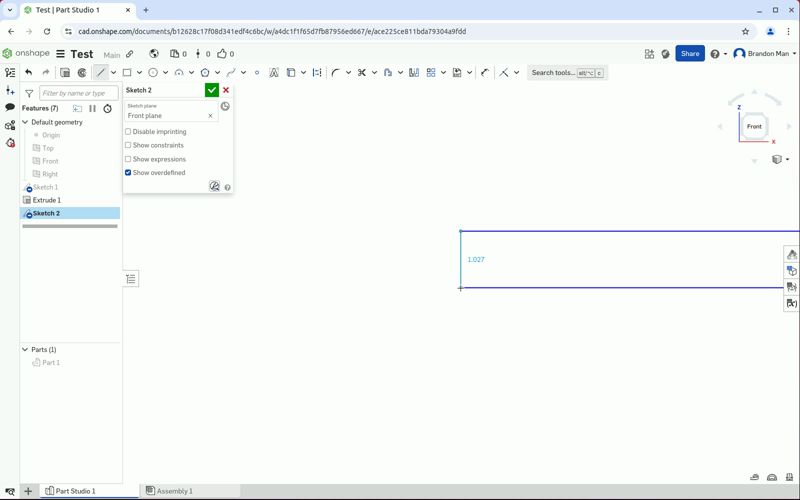
key_up(shift)
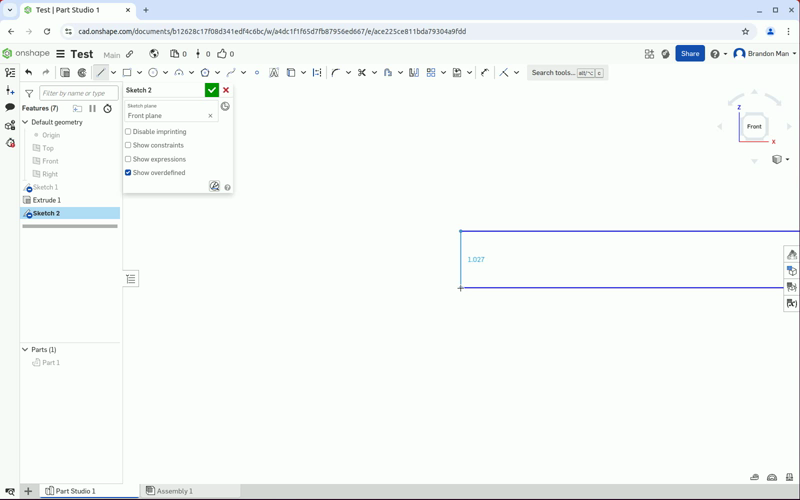
click(460, 287)
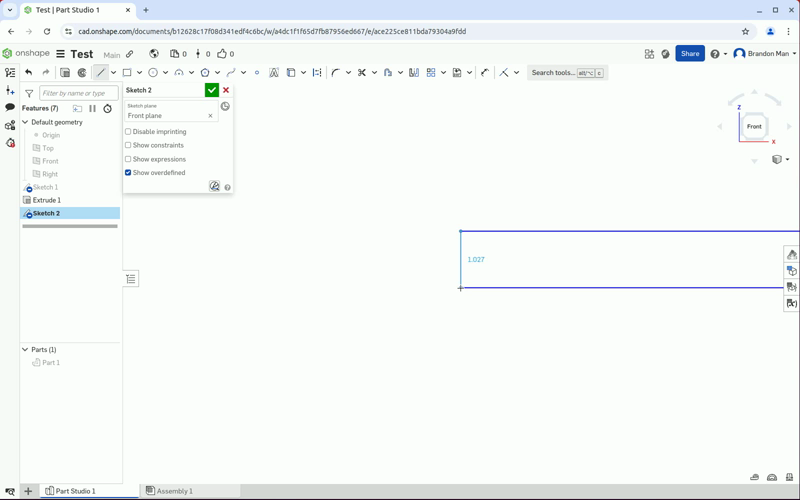
scroll(-6)
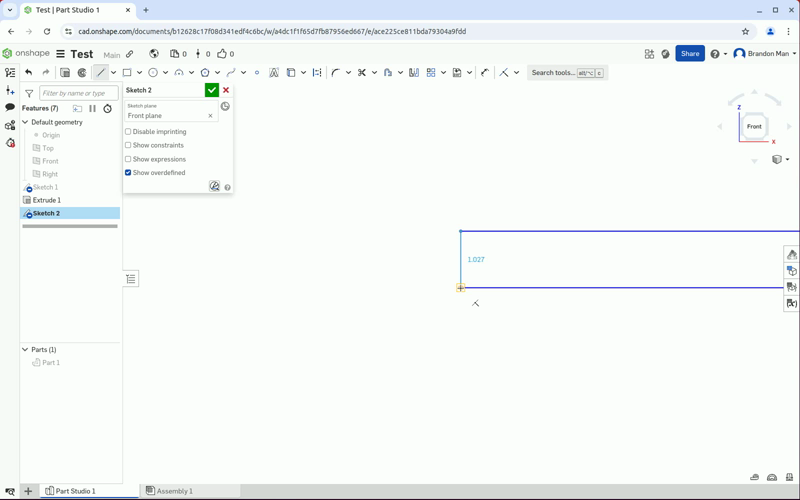
scroll(-6)
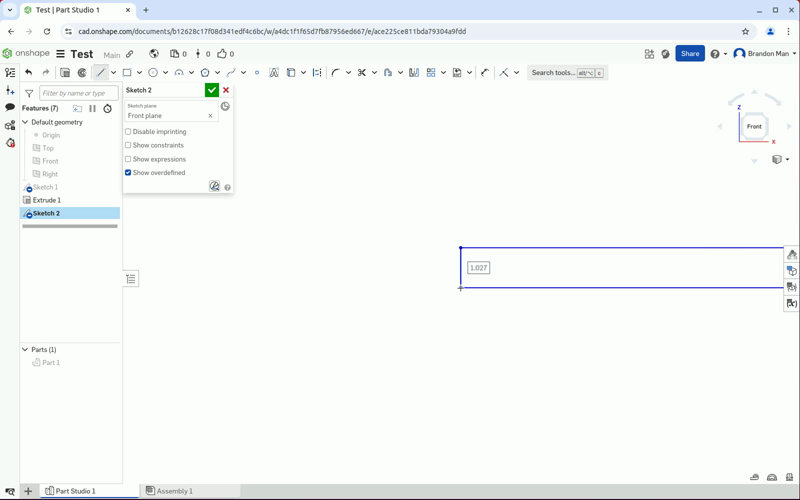
scroll(-6)
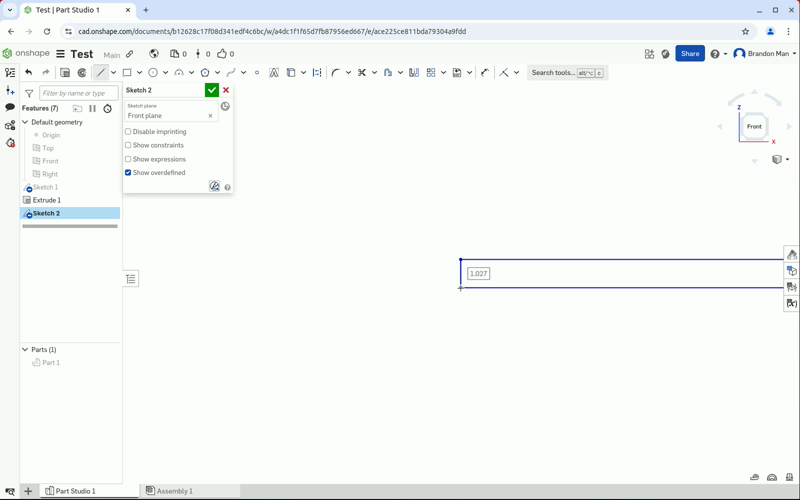
scroll(-6)
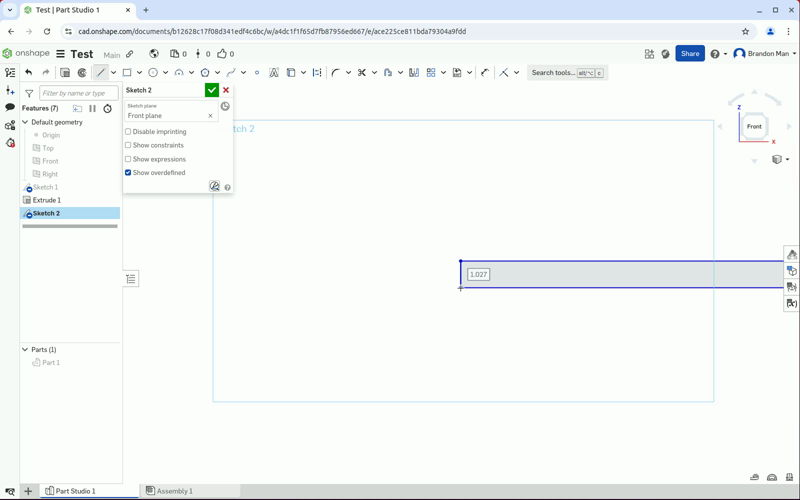
scroll(-6)
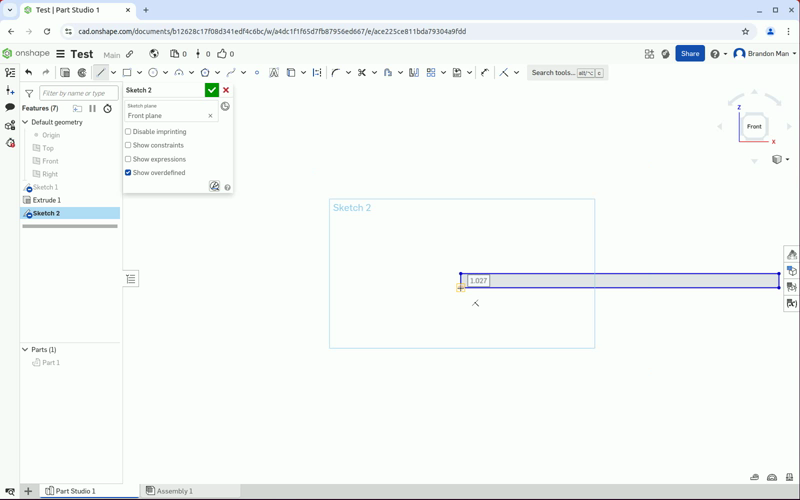
scroll(-6)
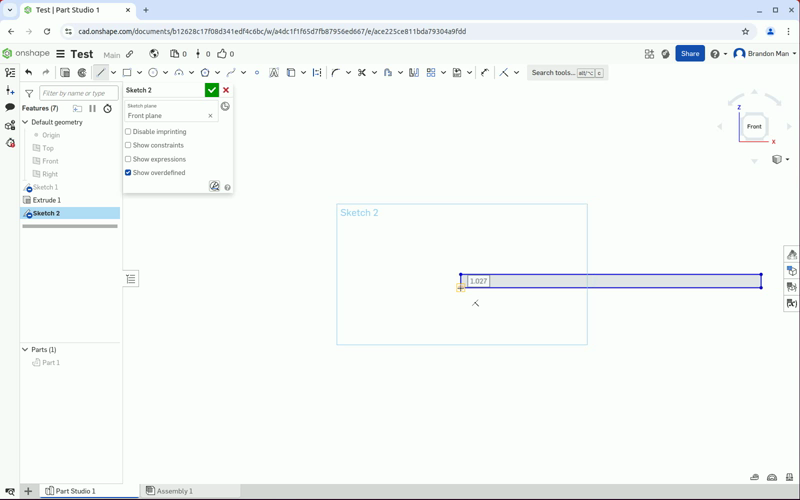
scroll(-6)
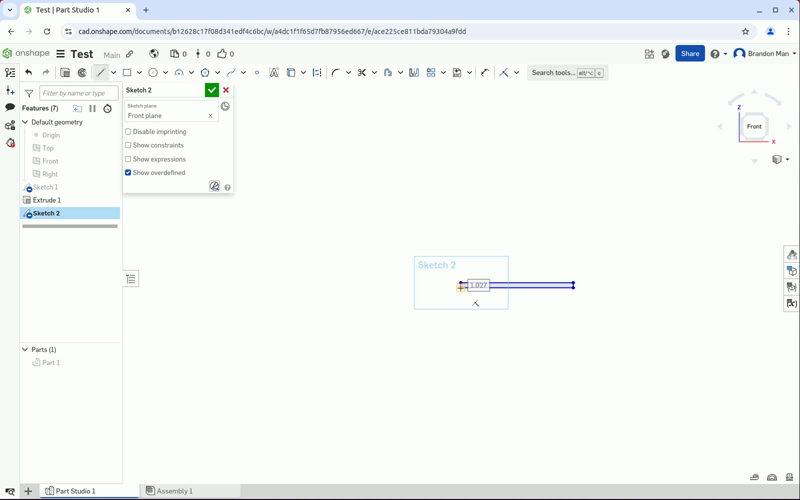
key(esc)
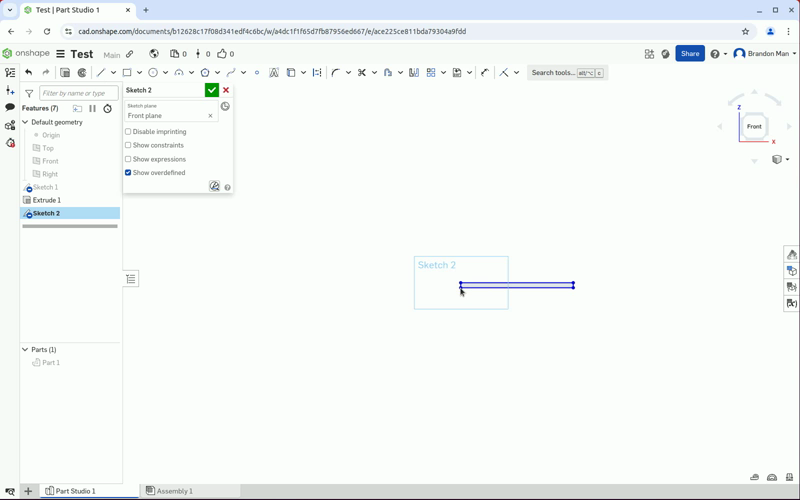
key(c)
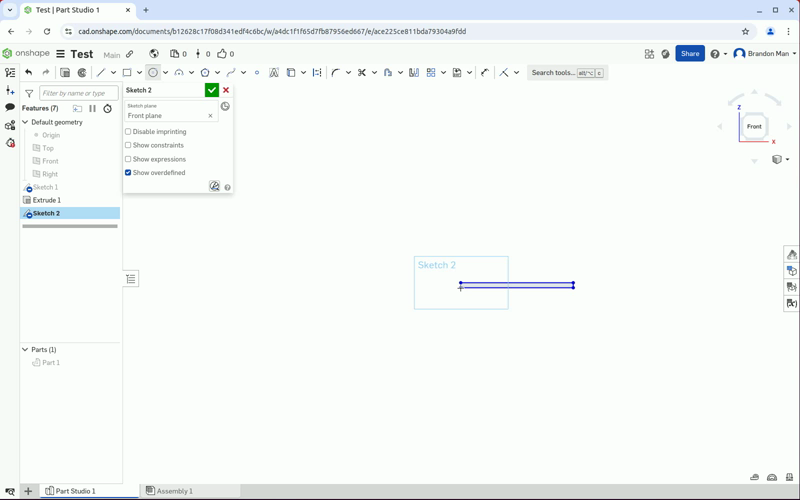
key_down(shift)
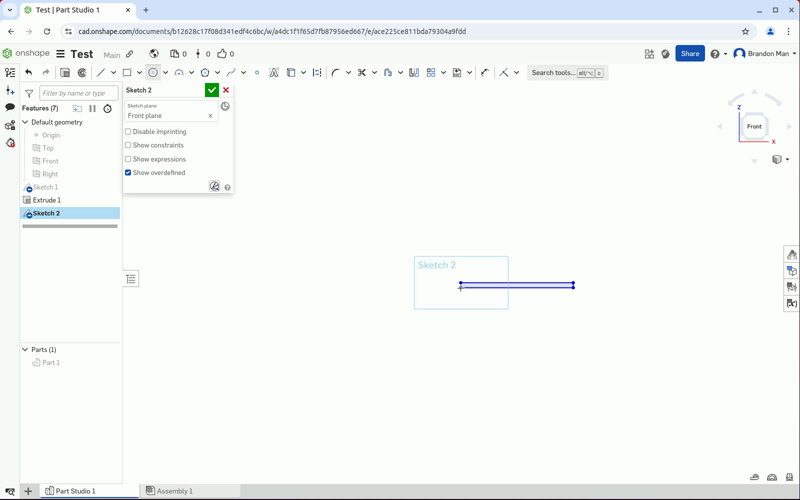
mouse_move(463, 285)
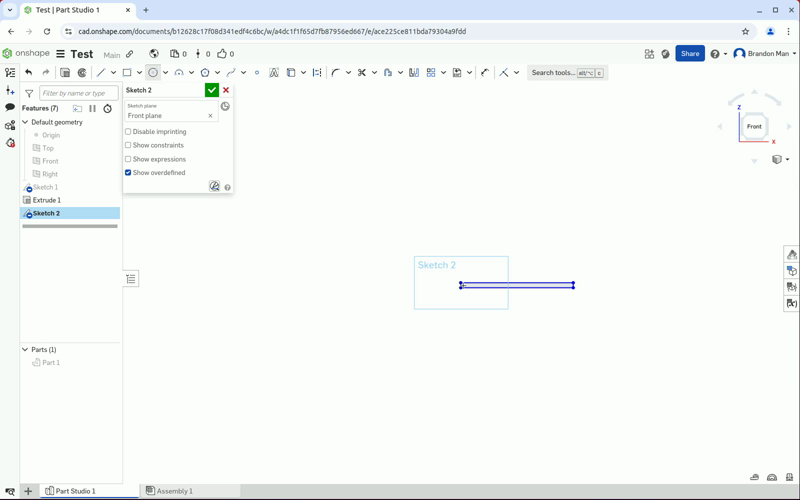
scroll(6)
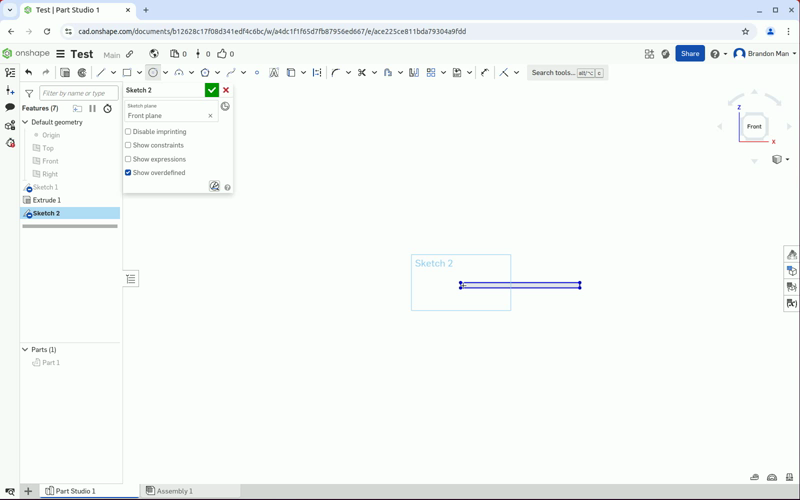
scroll(6)
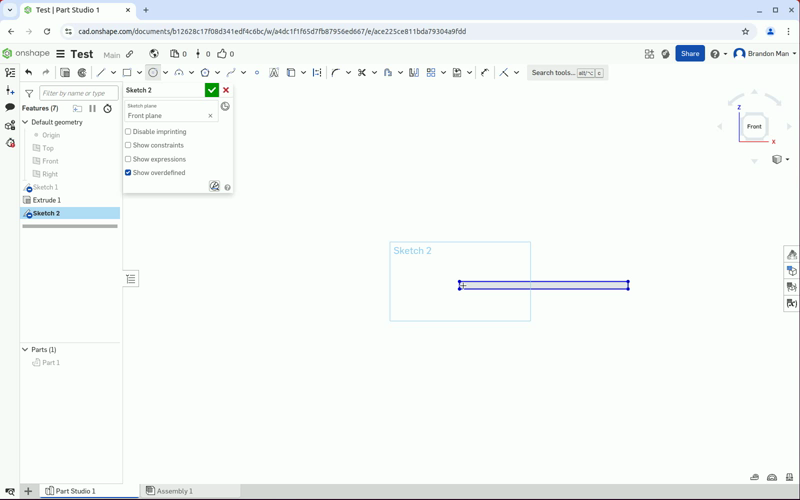
scroll(6)
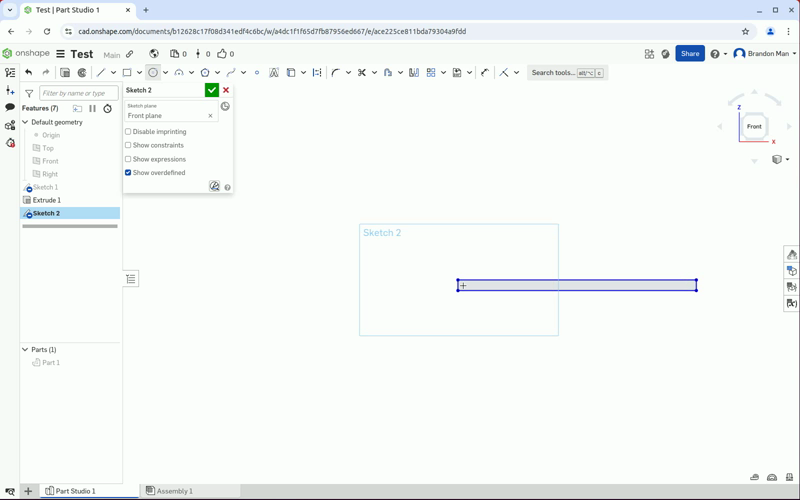
scroll(6)
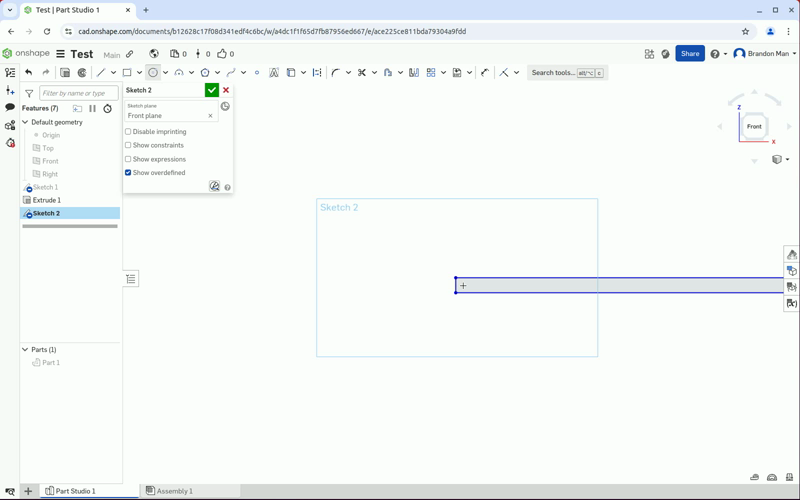
scroll(6)
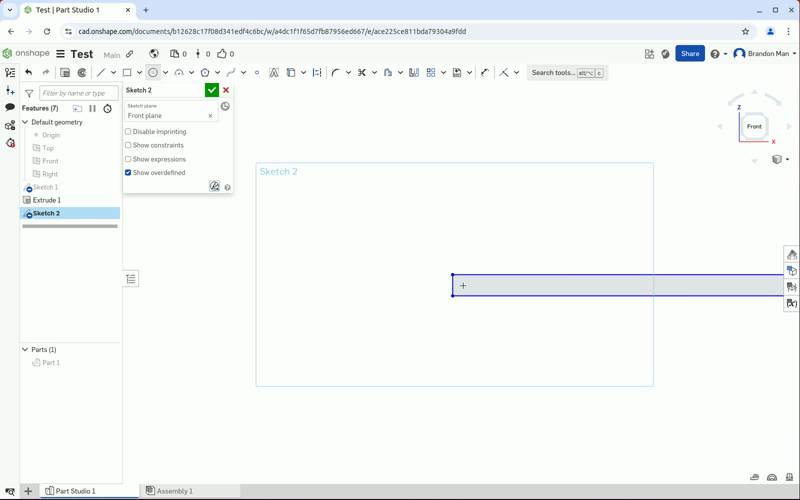
scroll(6)
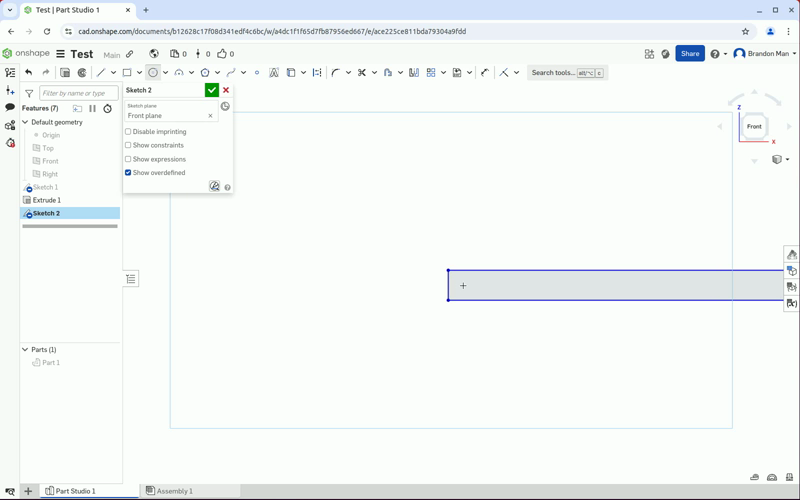
scroll(6)
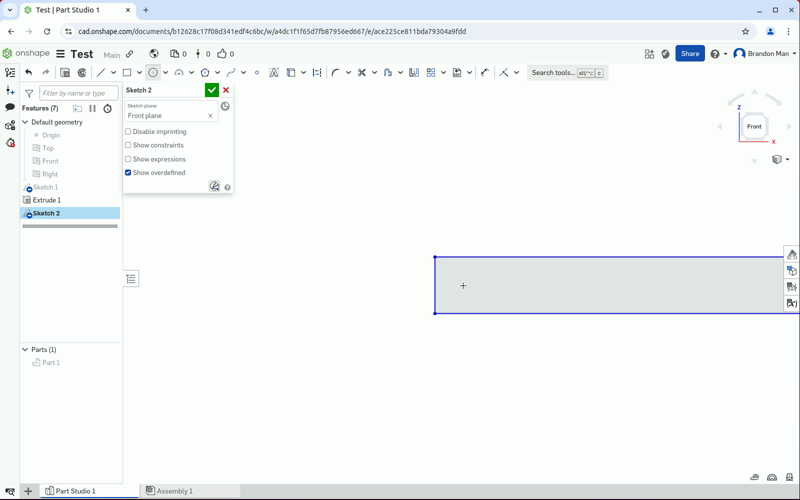
click(463, 285)
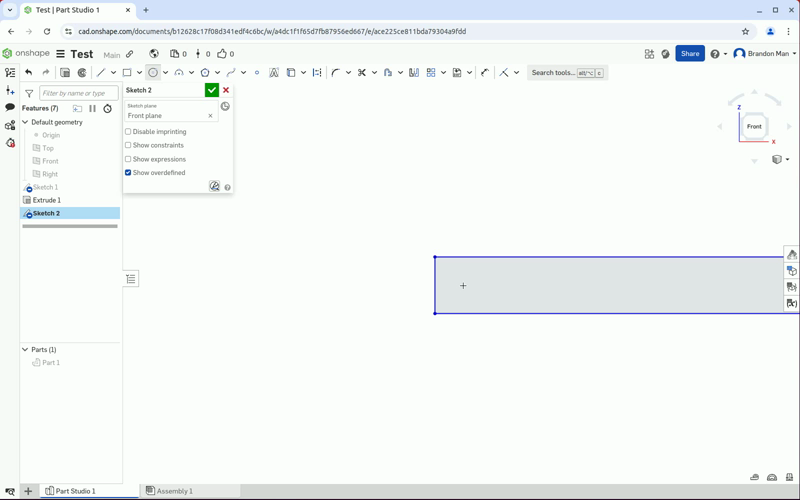
scroll(-6)
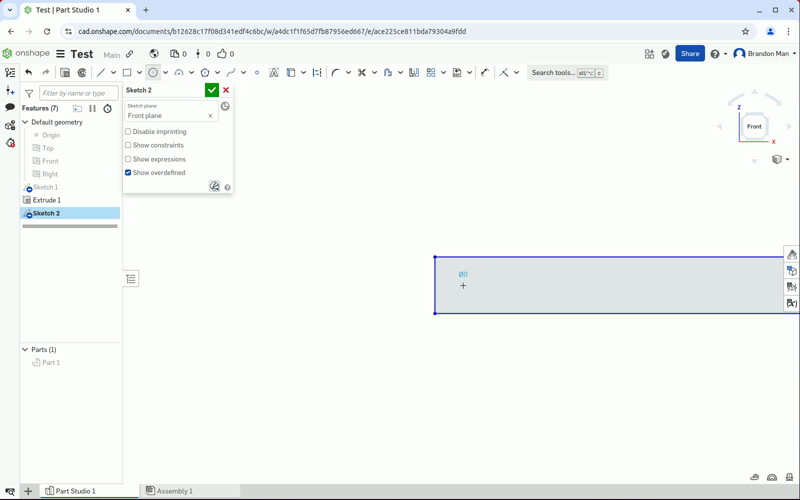
scroll(-6)
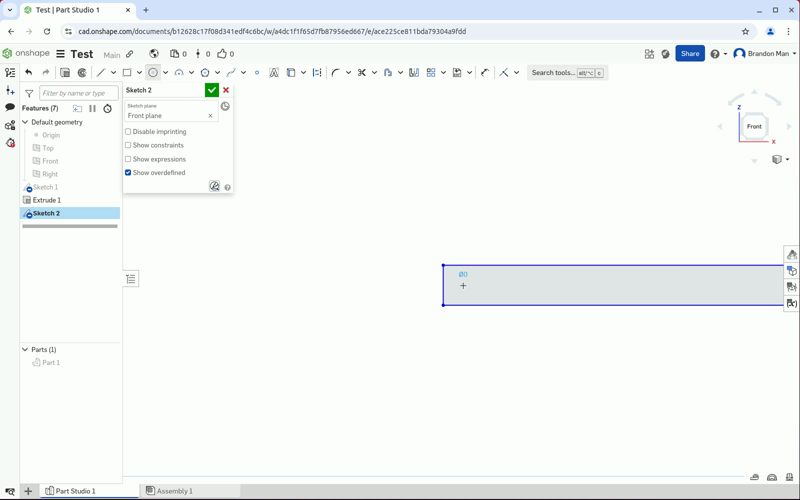
scroll(-6)
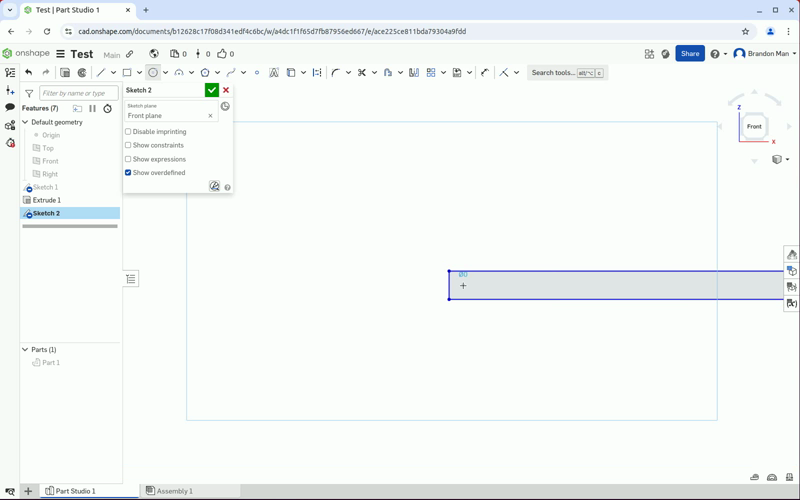
scroll(-6)
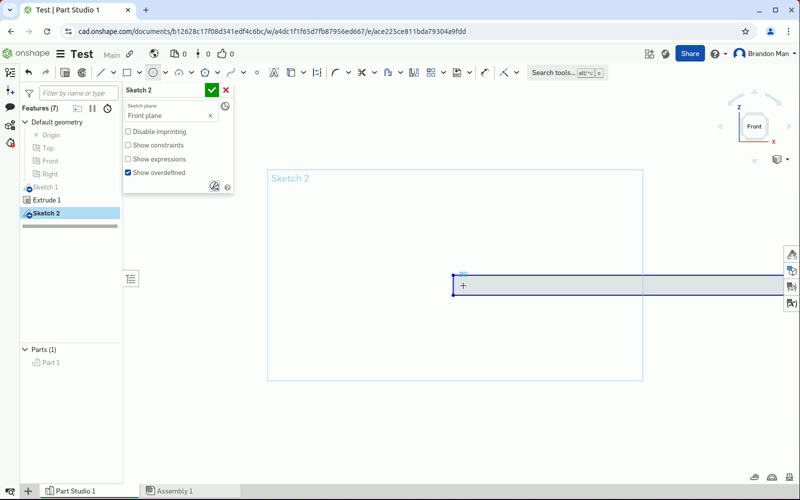
scroll(-6)
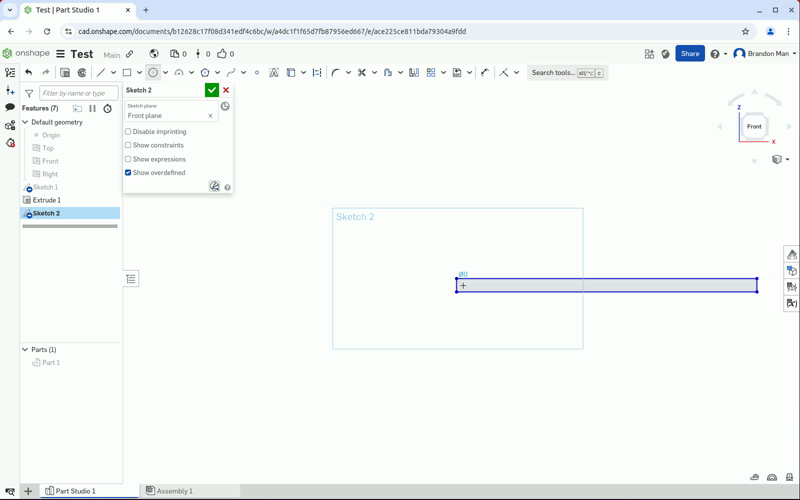
scroll(-6)
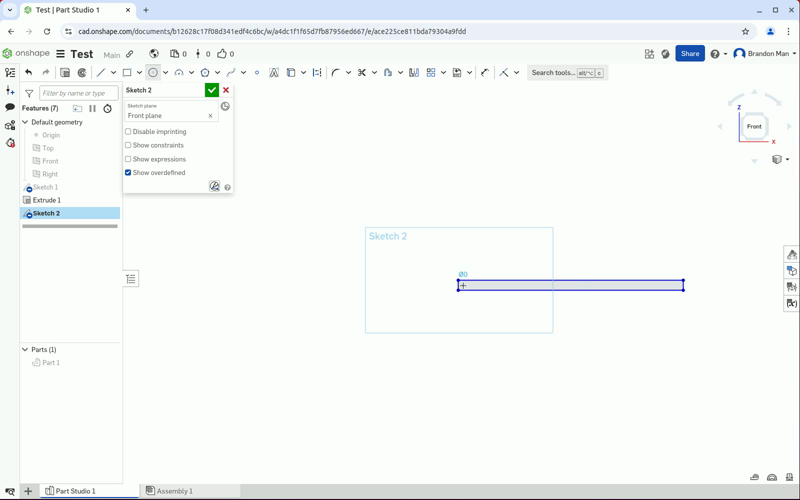
scroll(-6)
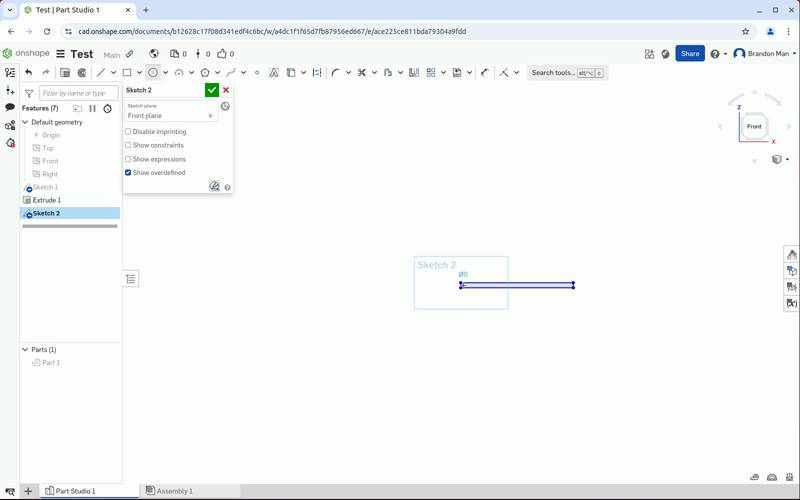
key_up(shift)
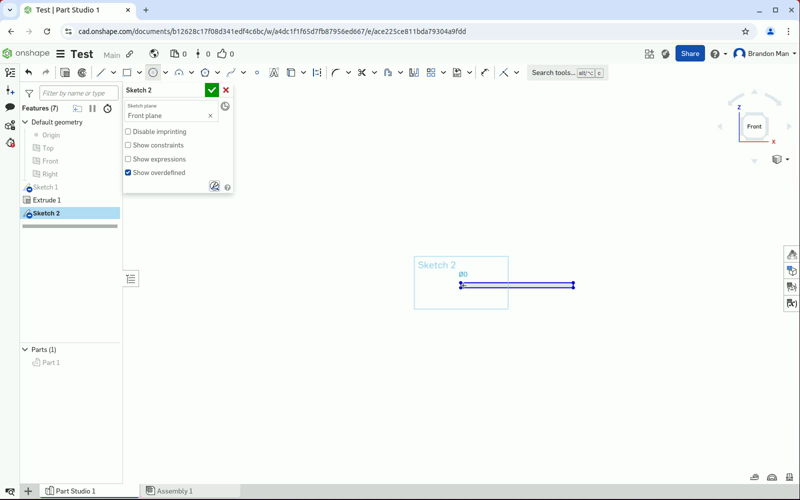
mouse_move(464, 285)
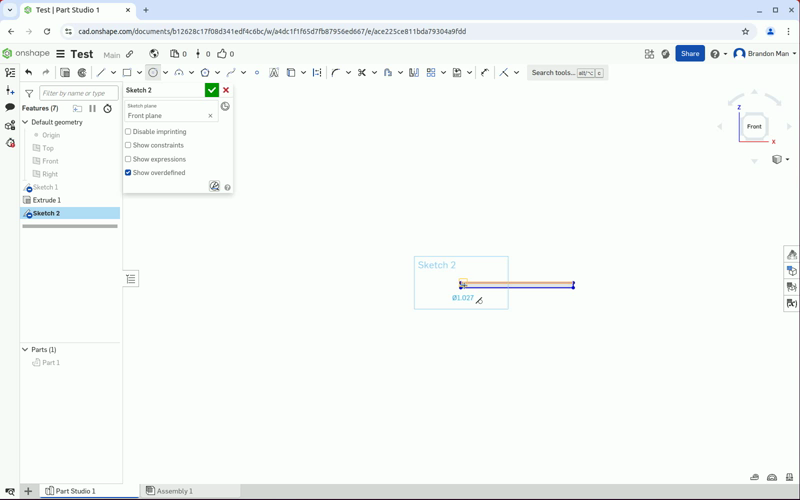
scroll(6)
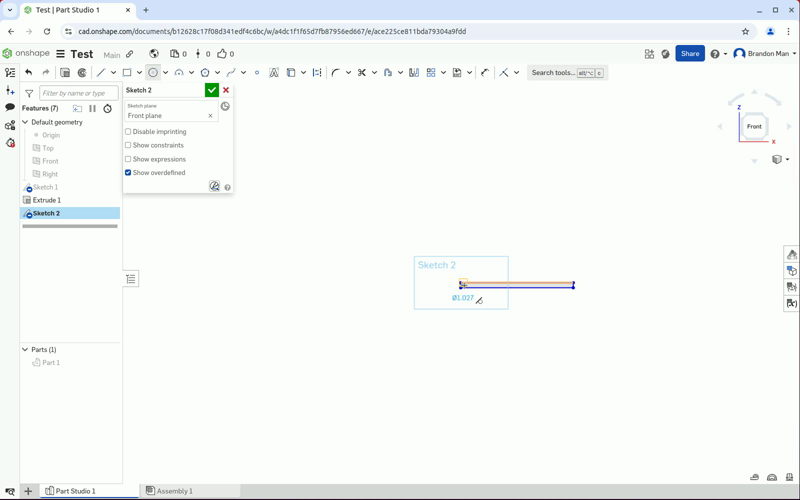
scroll(6)
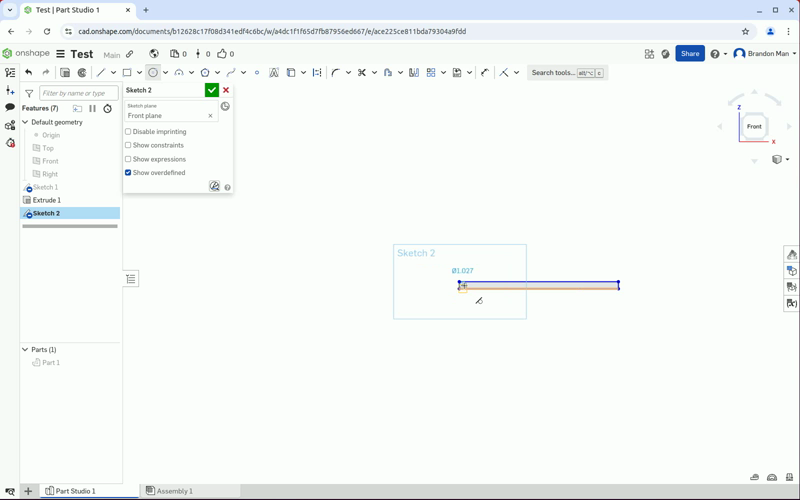
scroll(6)
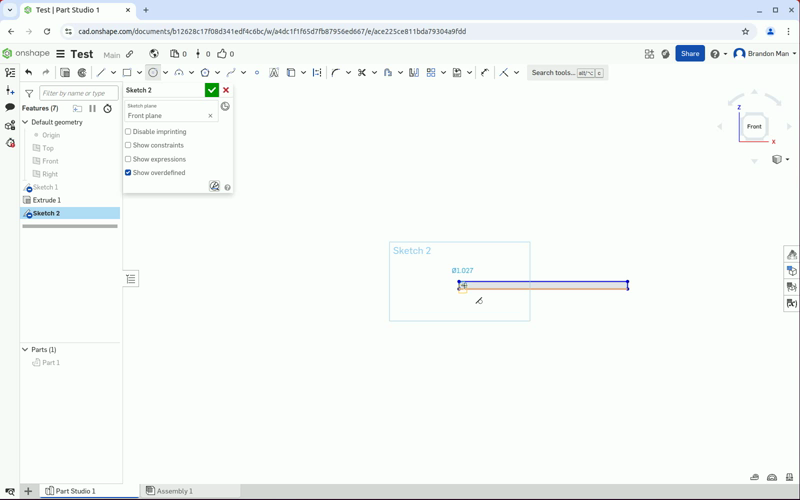
scroll(6)
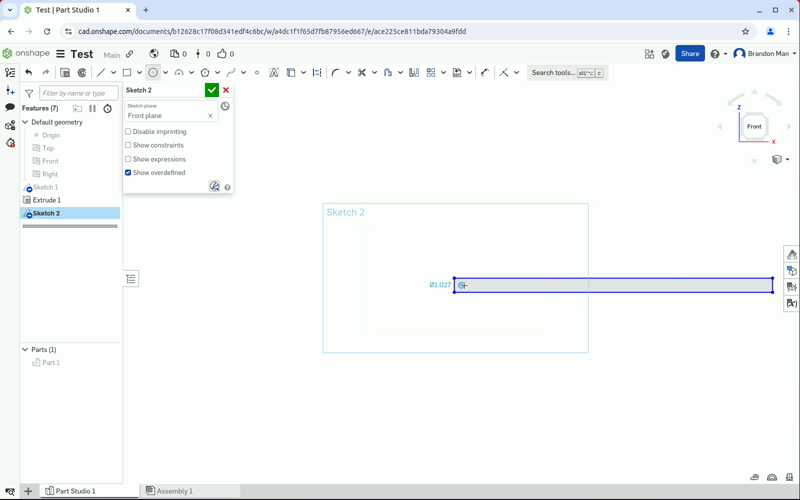
scroll(6)
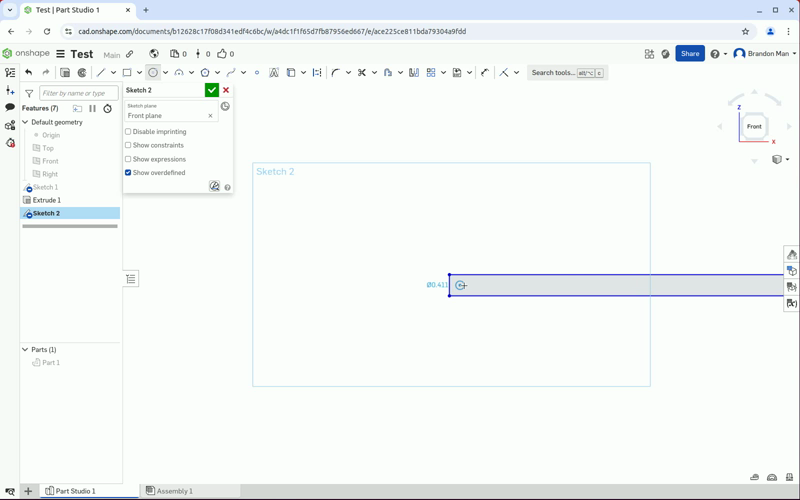
scroll(6)
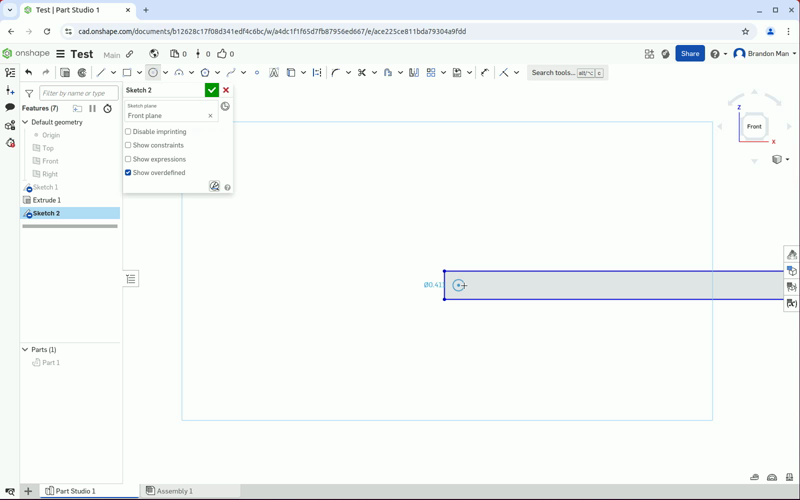
scroll(6)
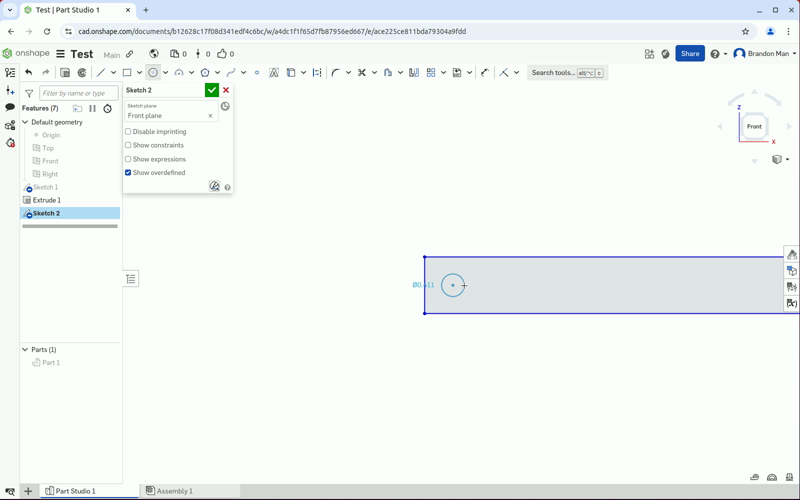
click(464, 285)
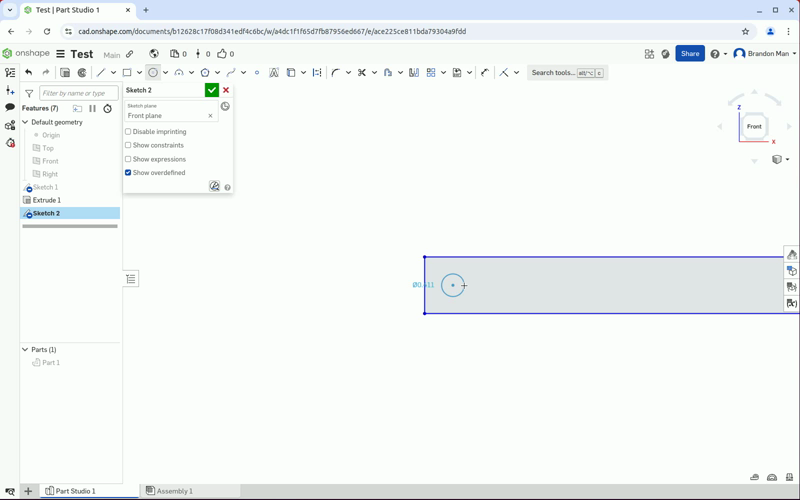
scroll(-6)
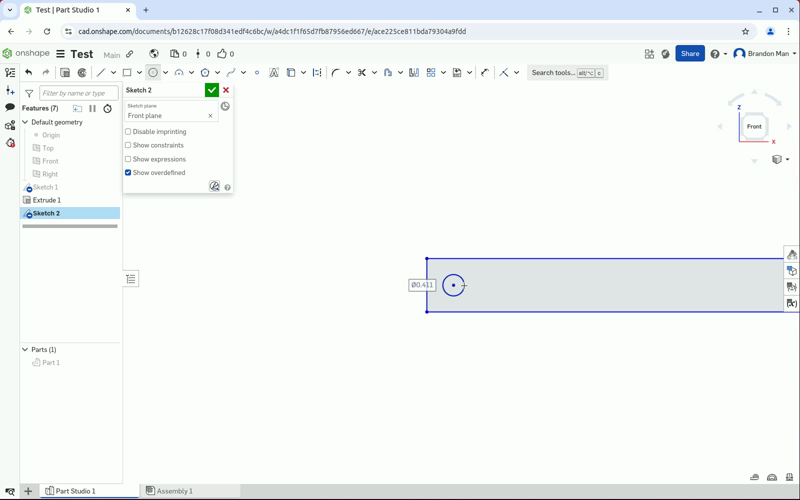
scroll(-6)
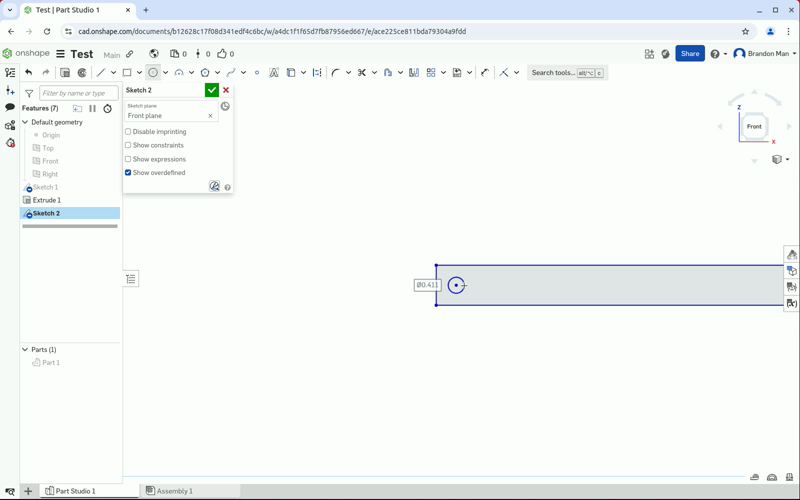
scroll(-6)
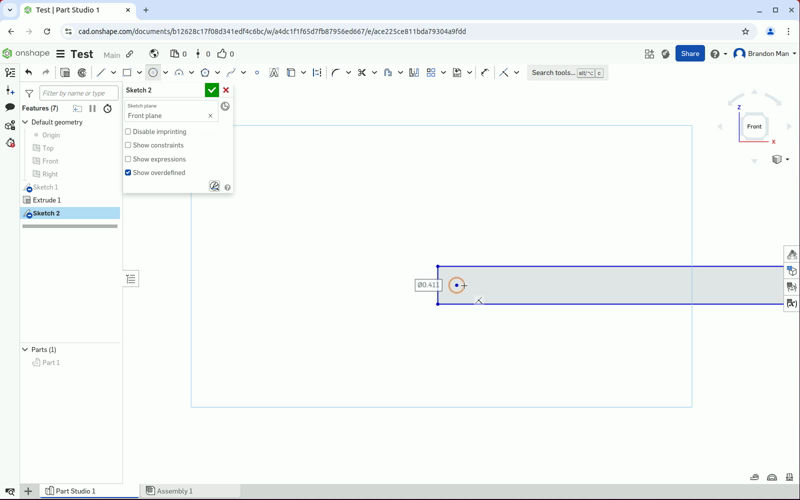
scroll(-6)
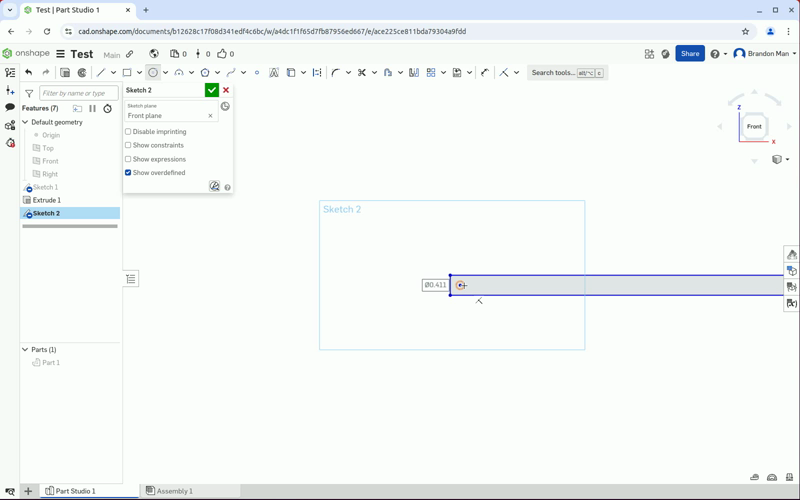
scroll(-6)
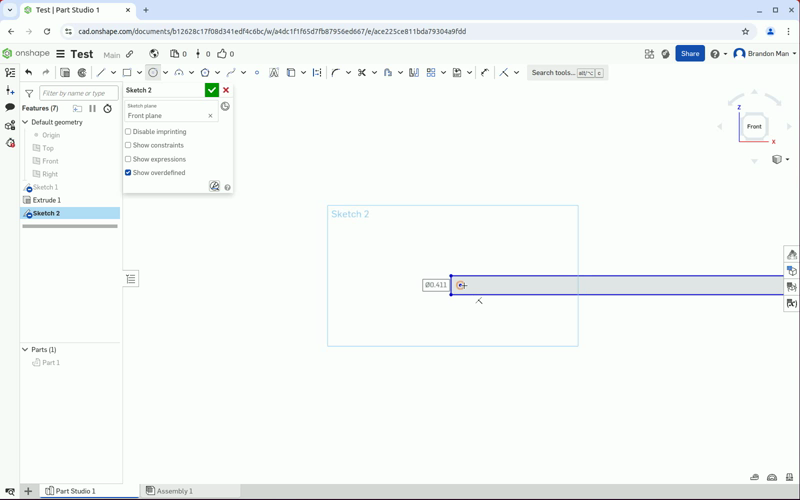
scroll(-6)
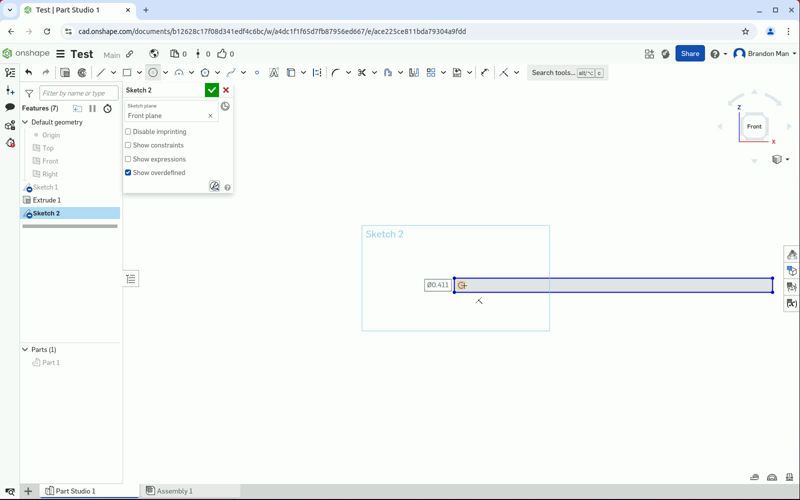
scroll(-6)
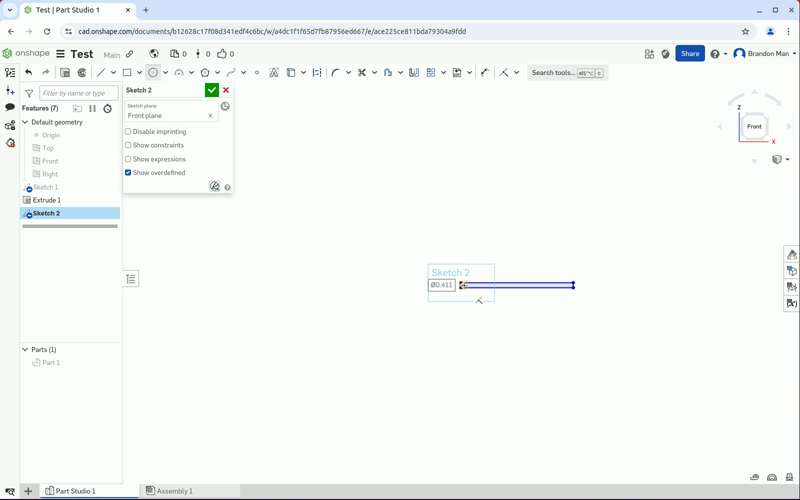
key(esc)
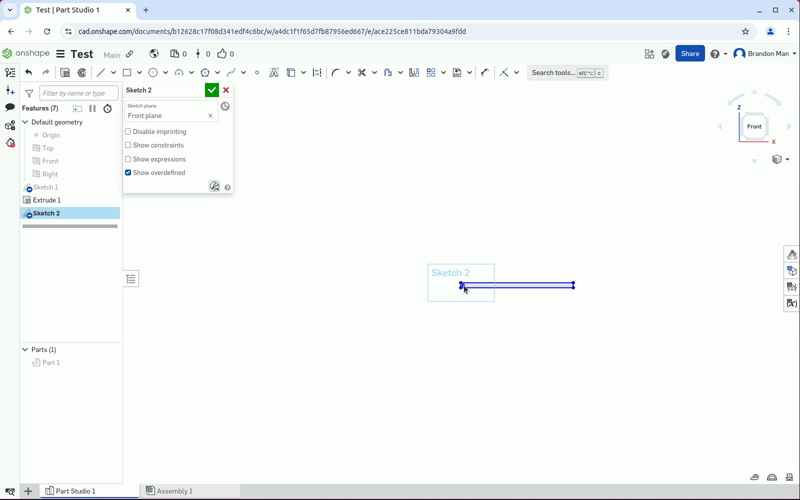
key(c)
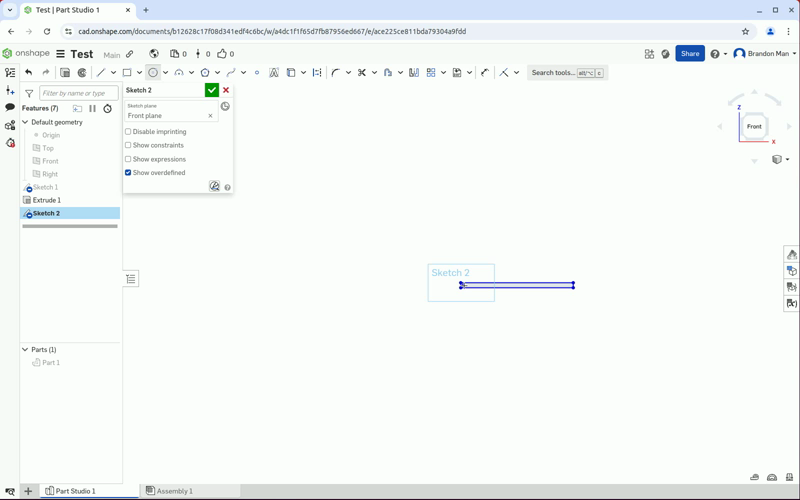
key_down(shift)
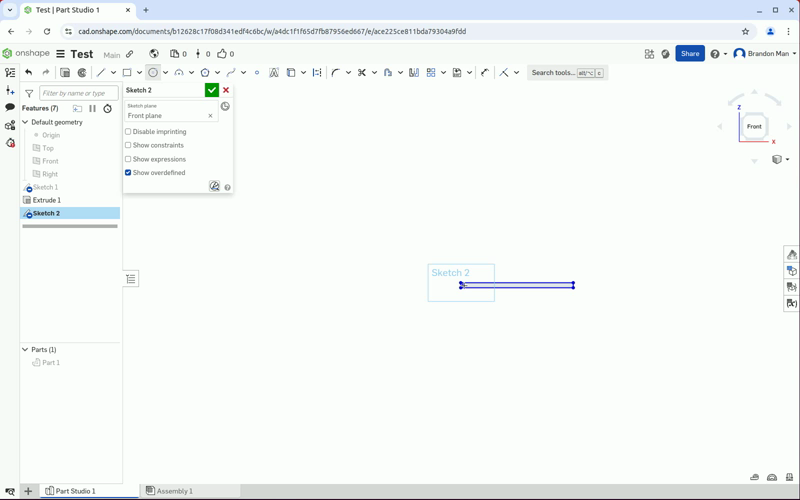
mouse_move(490, 285)
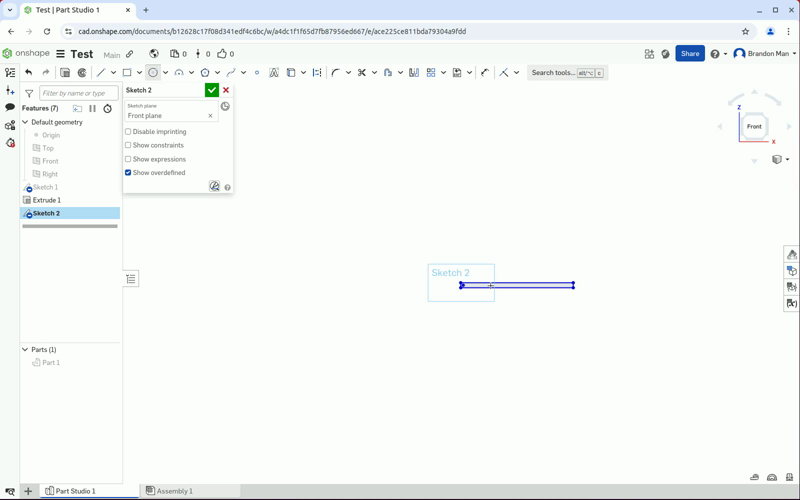
click(490, 285)
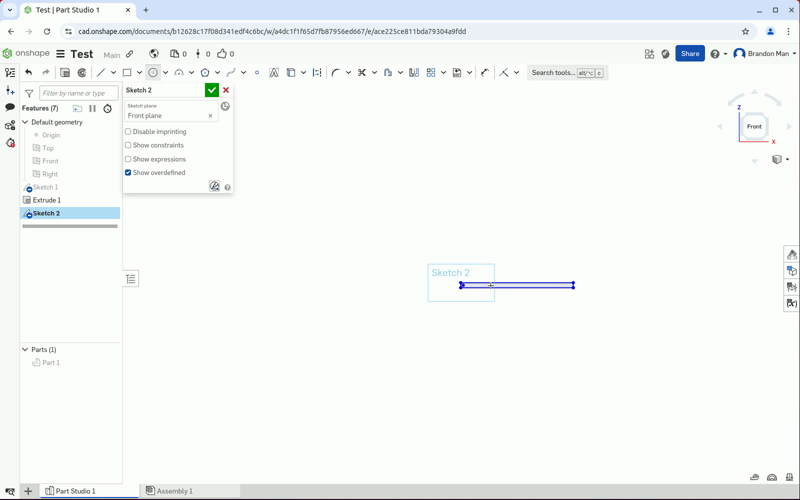
key_up(shift)
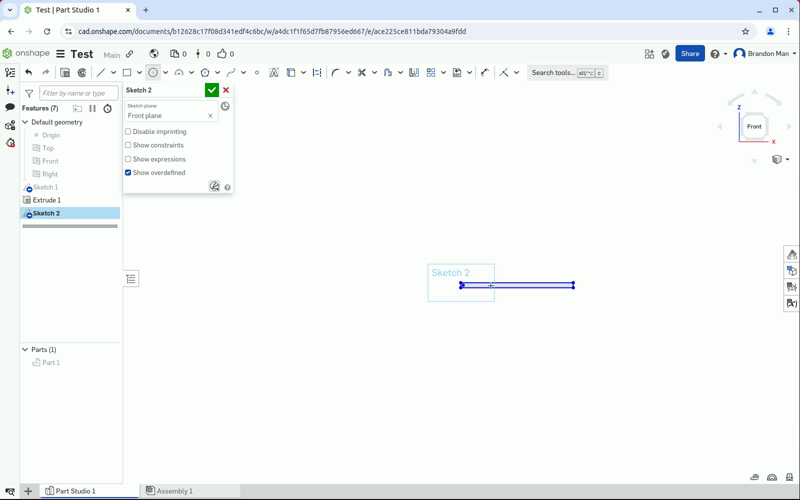
mouse_move(491, 285)
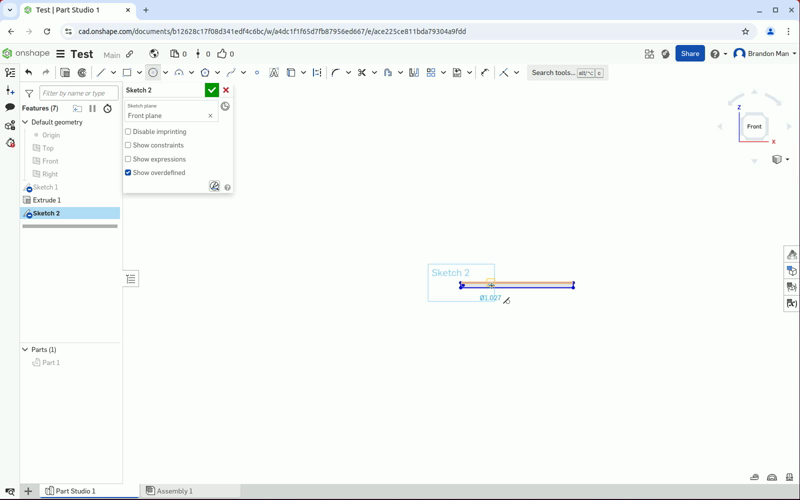
scroll(6)
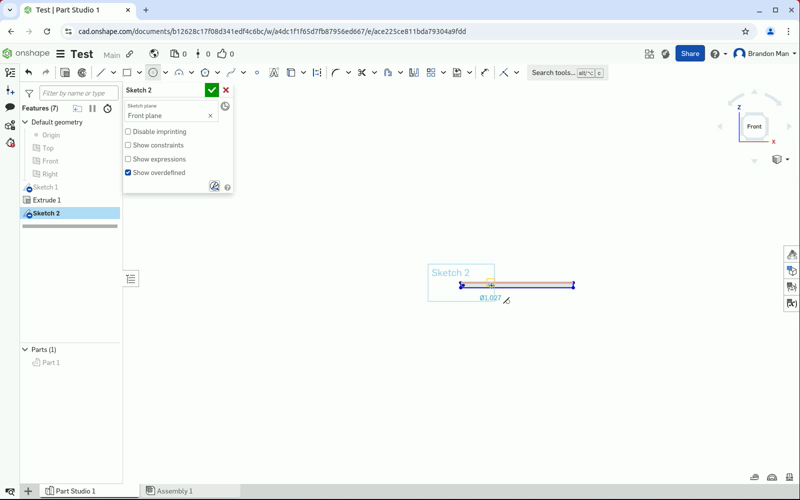
scroll(6)
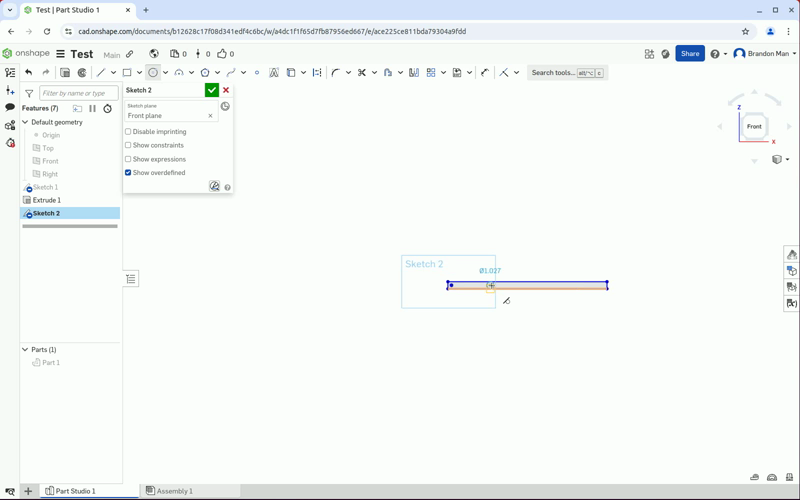
scroll(6)
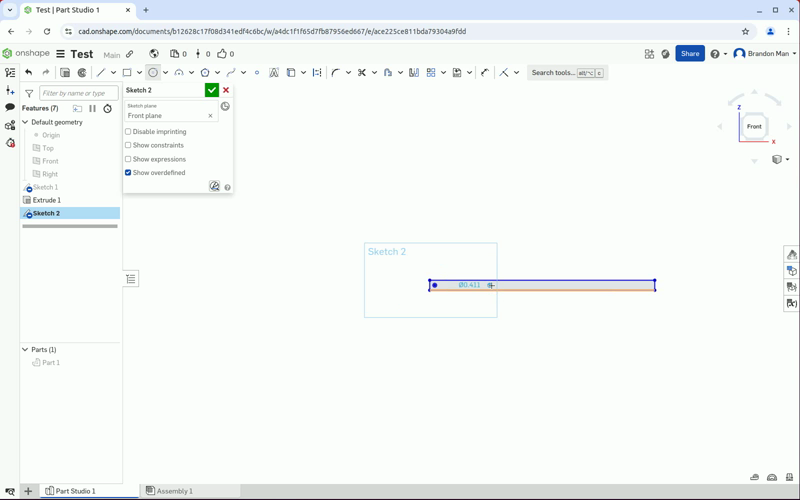
scroll(6)
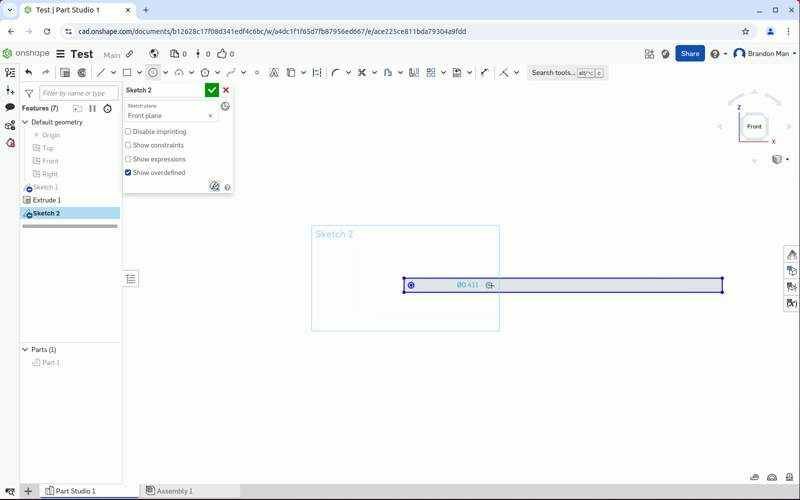
scroll(6)
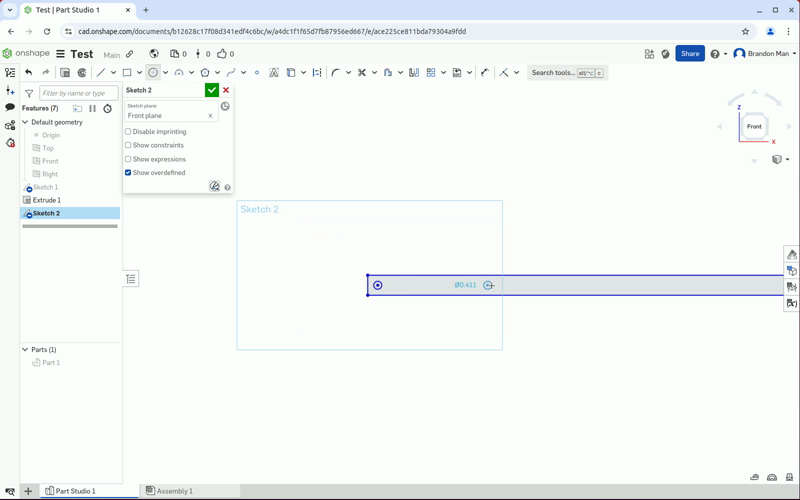
scroll(6)
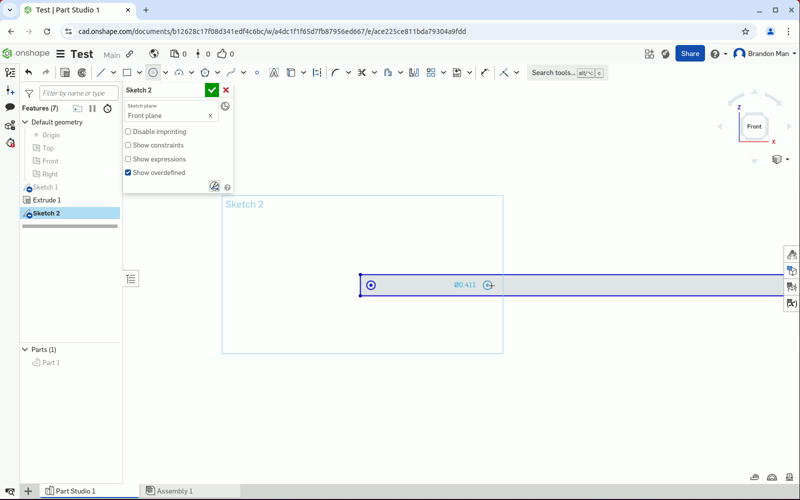
scroll(6)
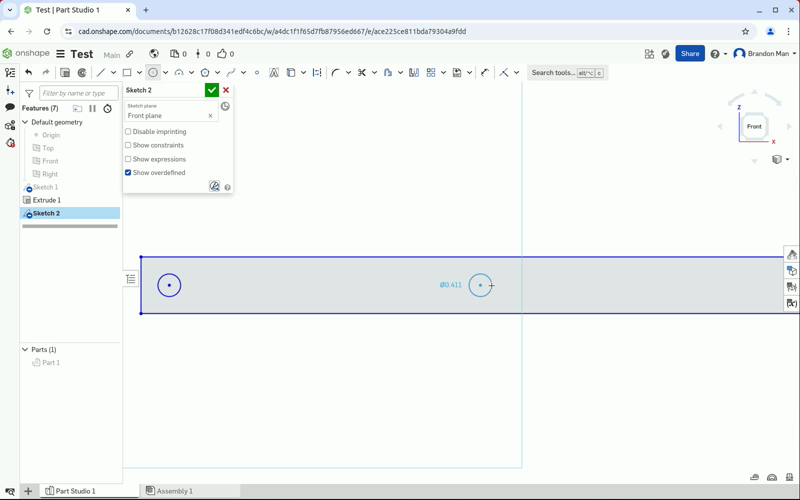
click(491, 285)
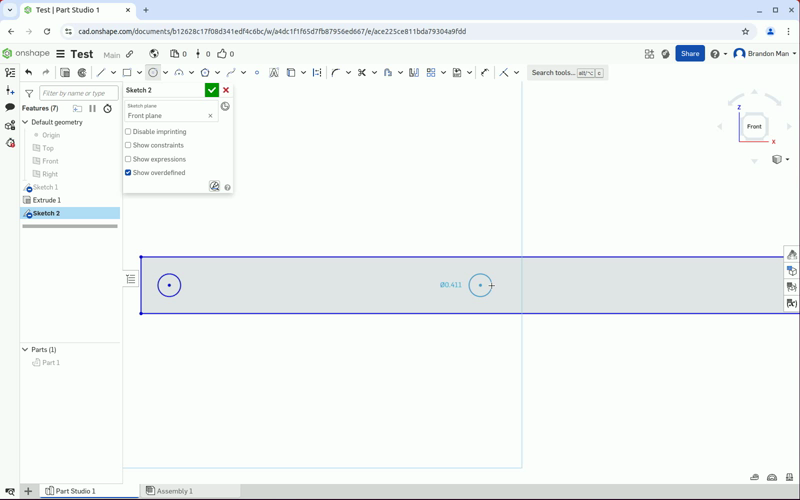
scroll(-6)
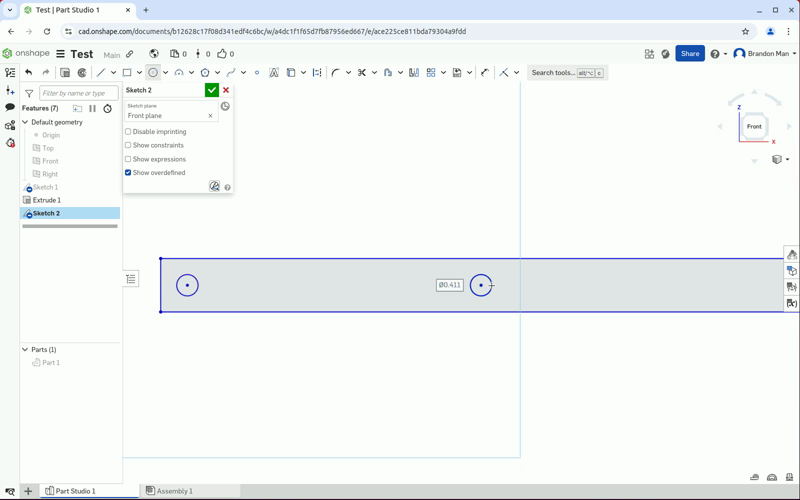
scroll(-6)
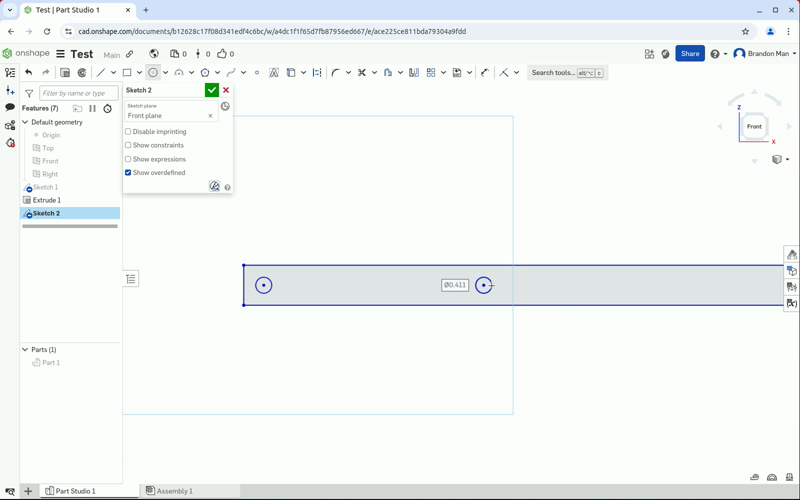
scroll(-6)
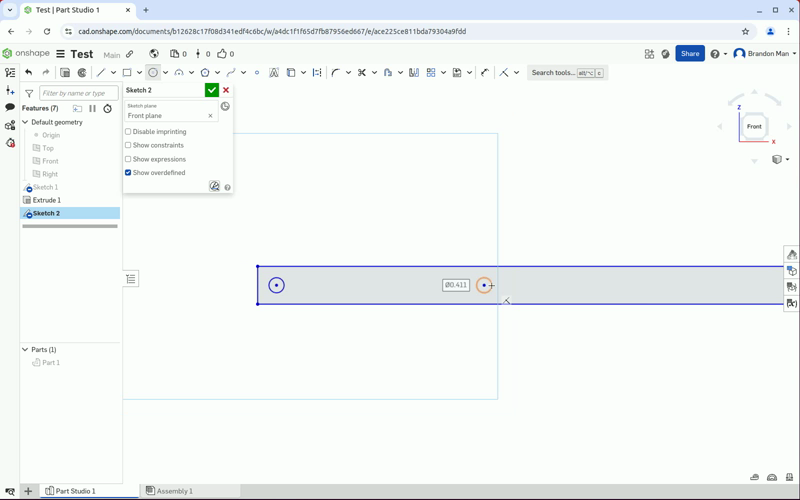
scroll(-6)
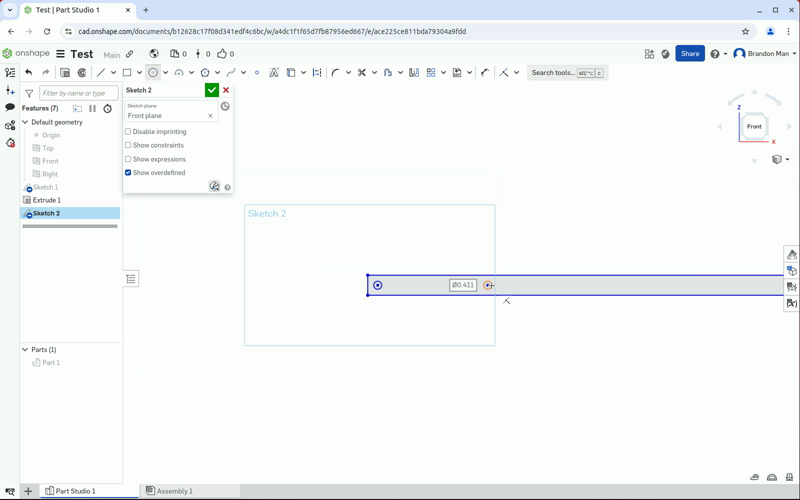
scroll(-6)
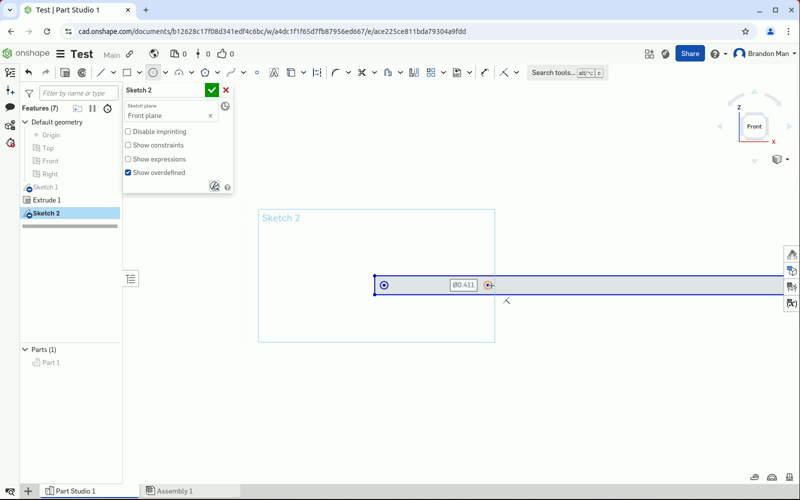
scroll(-6)
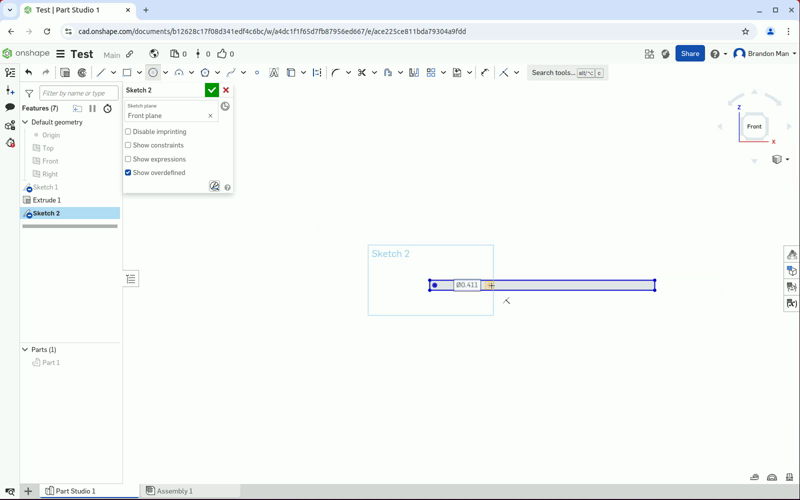
scroll(-6)
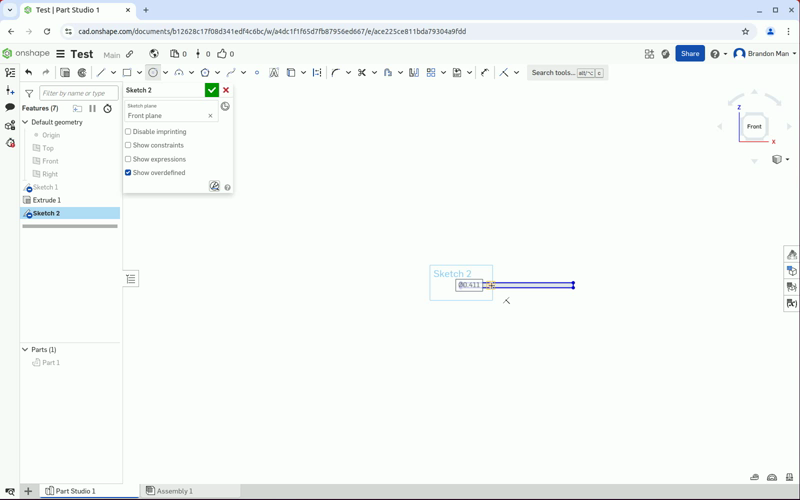
key(esc)
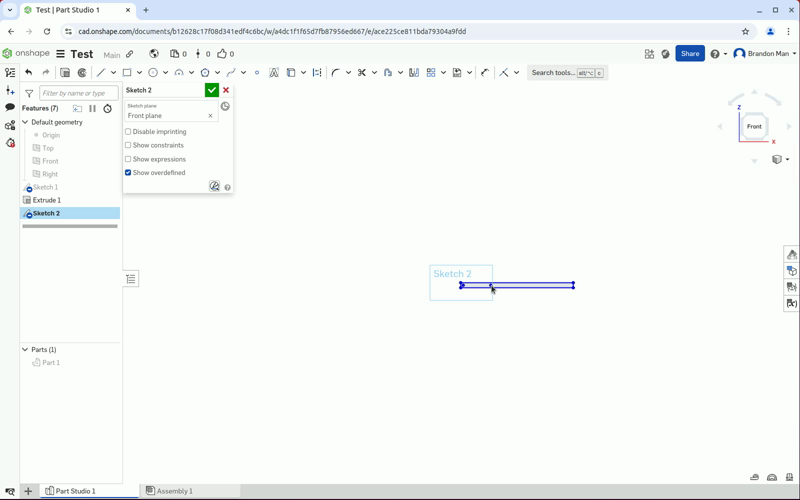
mouse_move(492, 285)
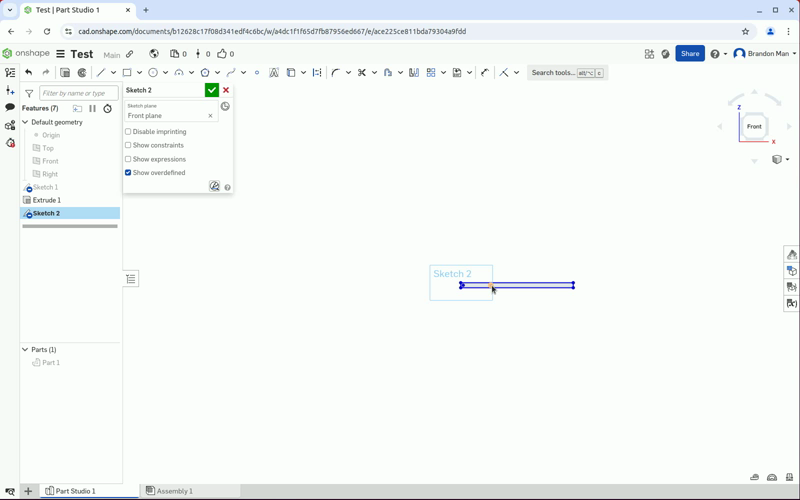
scroll(6)
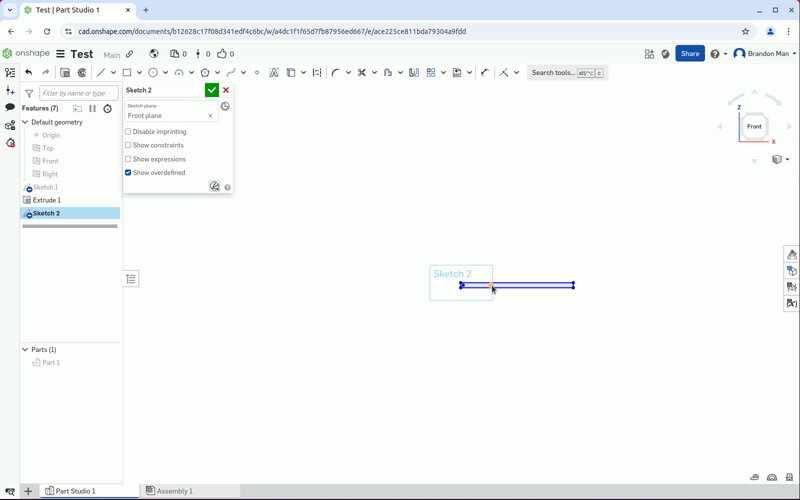
scroll(6)
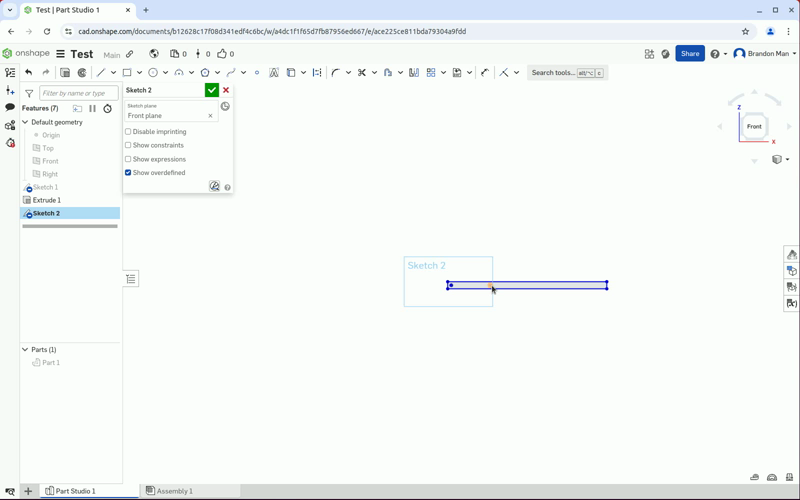
scroll(6)
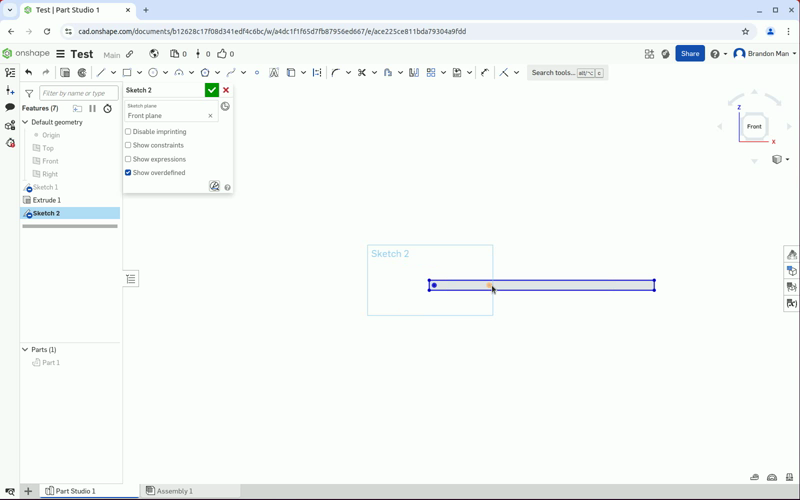
scroll(6)
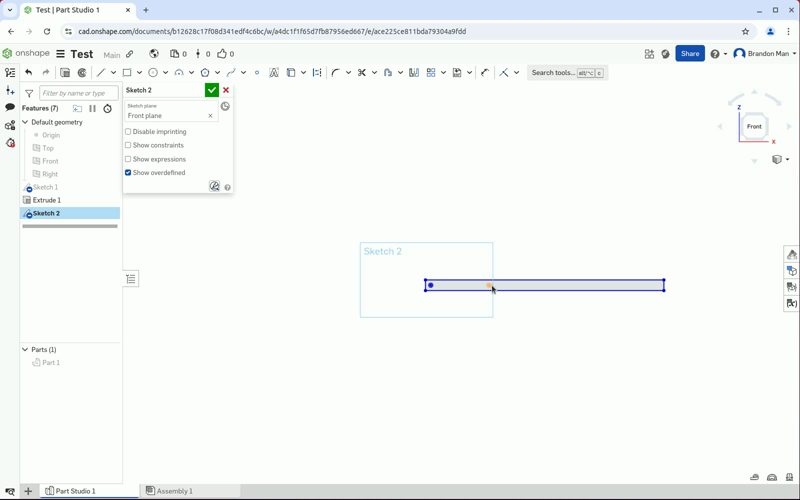
scroll(6)
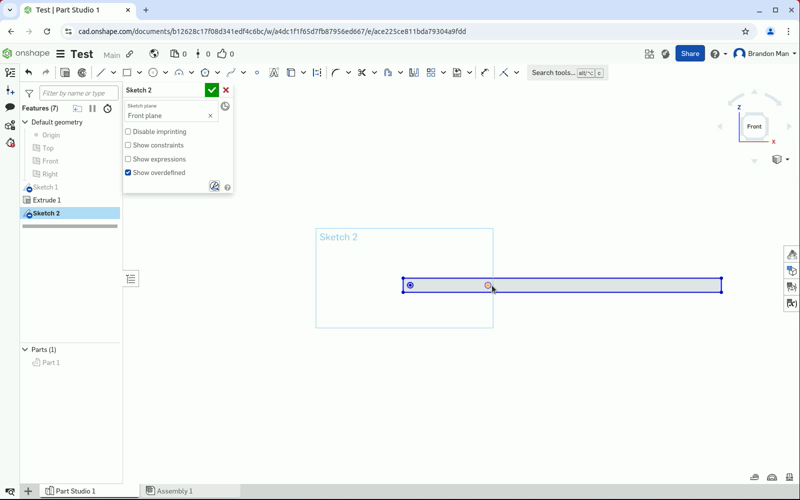
scroll(6)
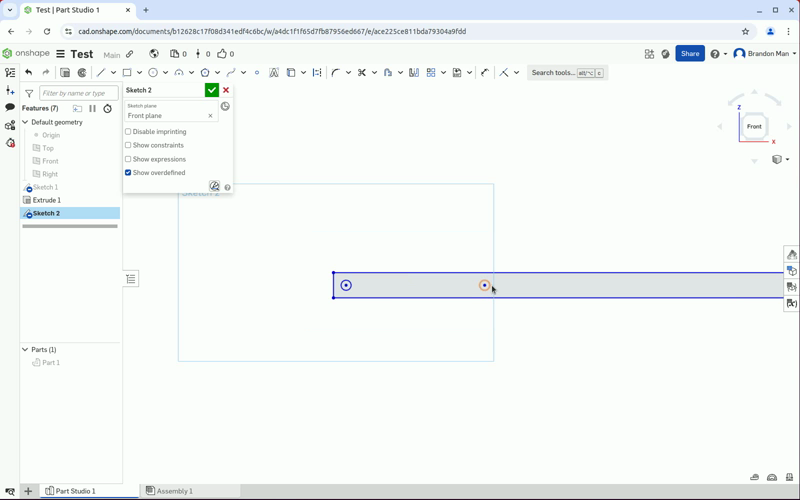
scroll(6)
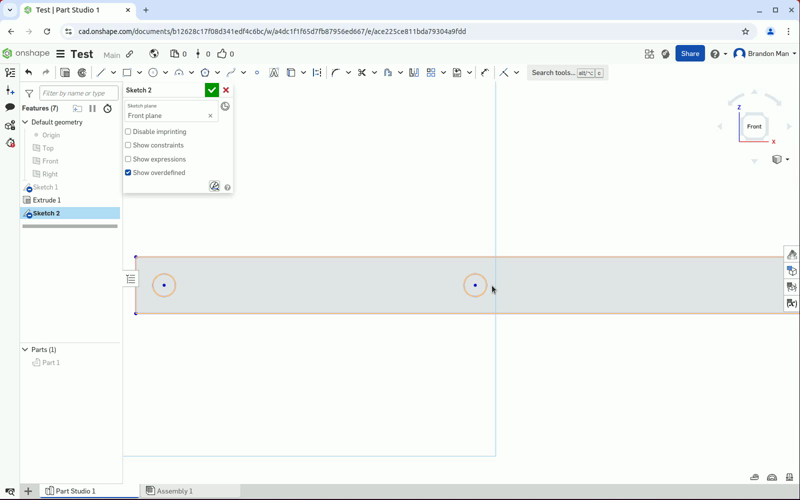
click(492, 285)
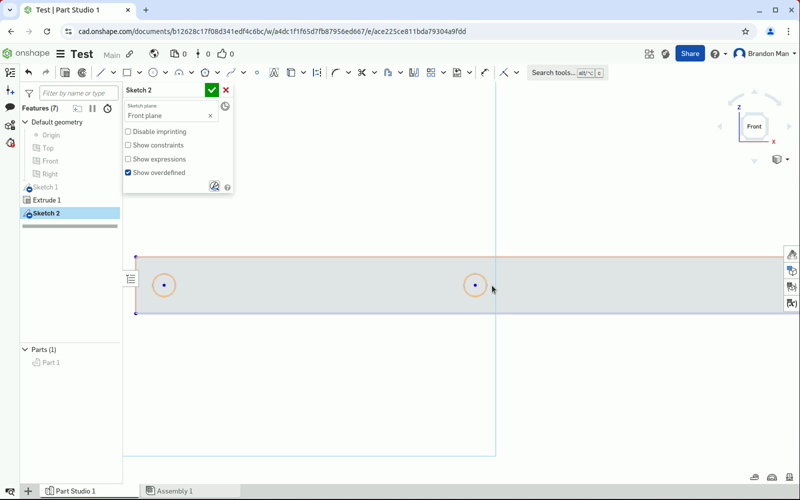
scroll(-6)
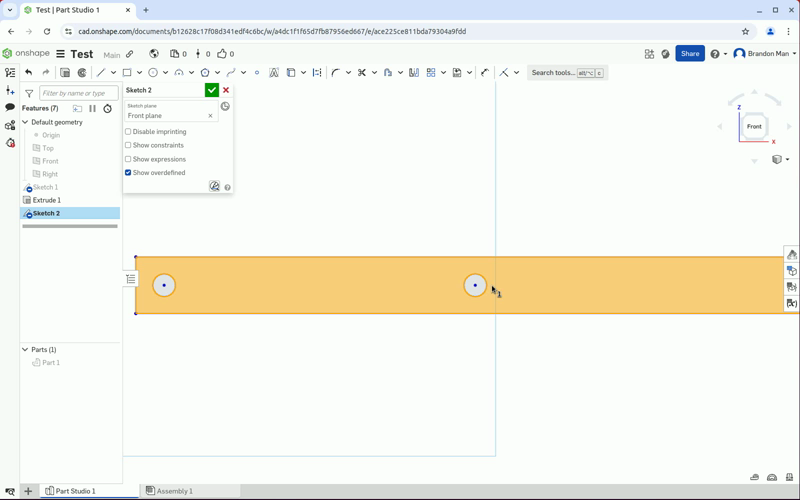
scroll(-6)
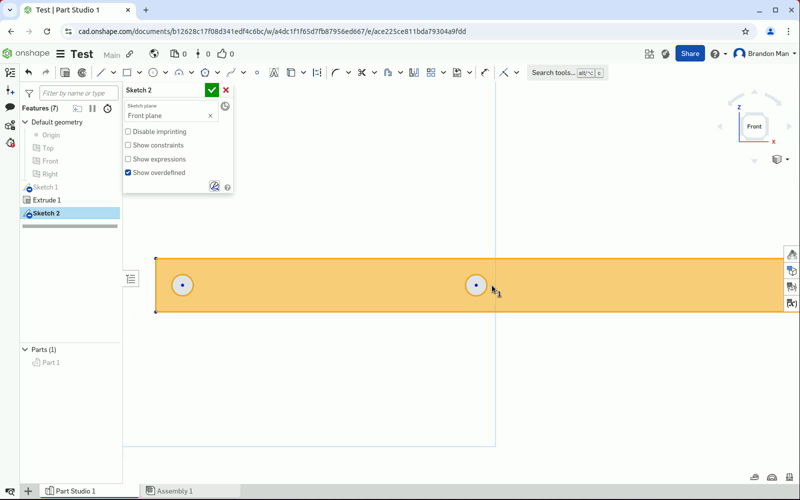
scroll(-6)
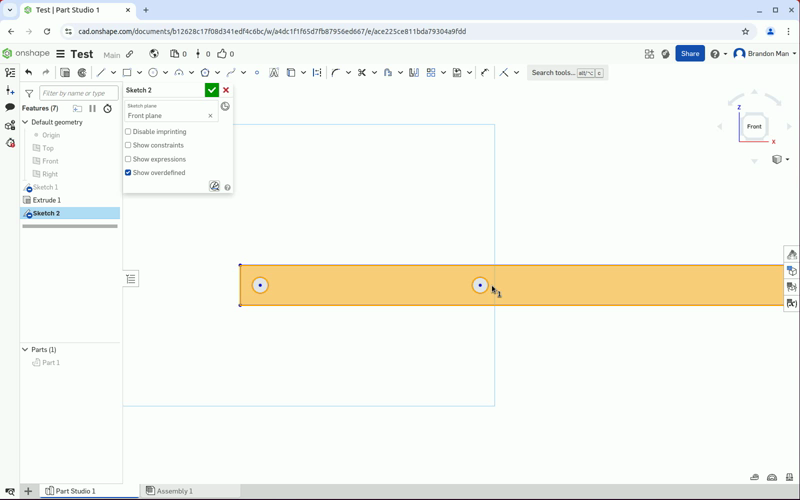
scroll(-6)
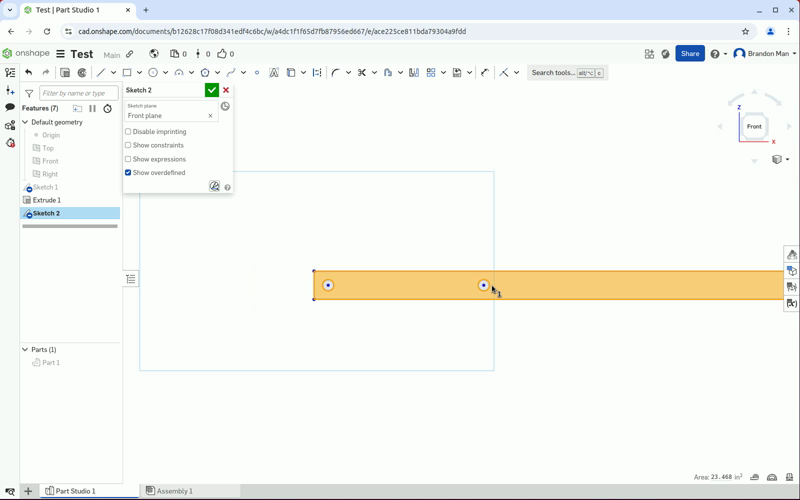
scroll(-6)
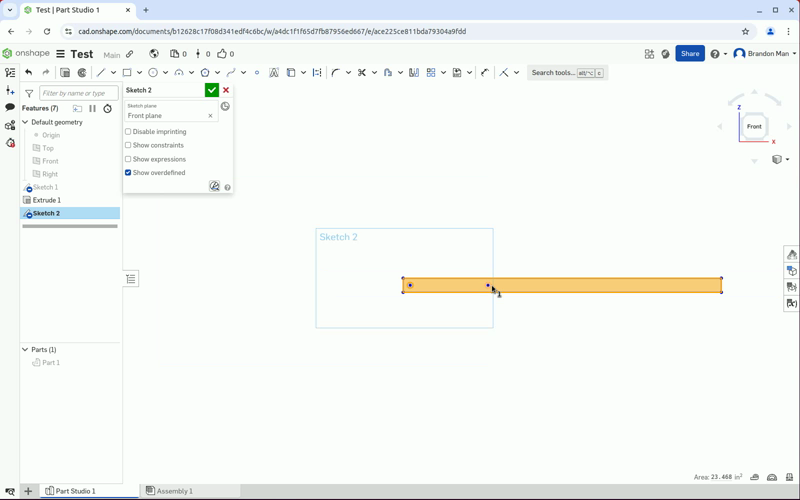
scroll(-6)
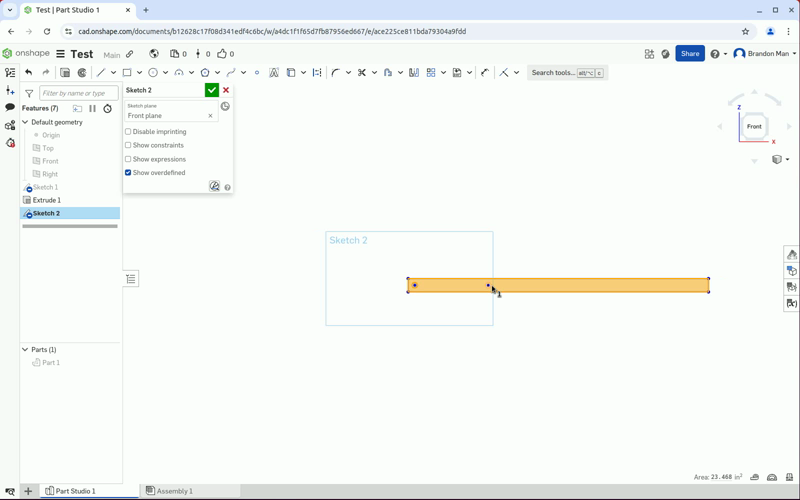
scroll(-6)
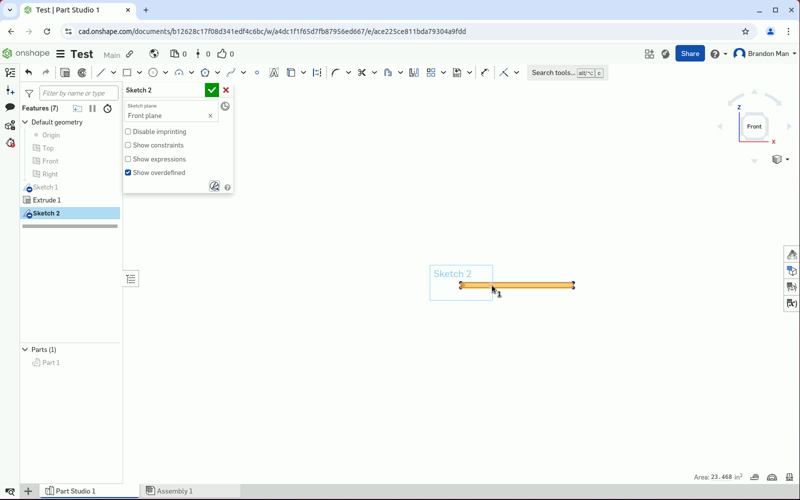
mouse_move(73, 352)
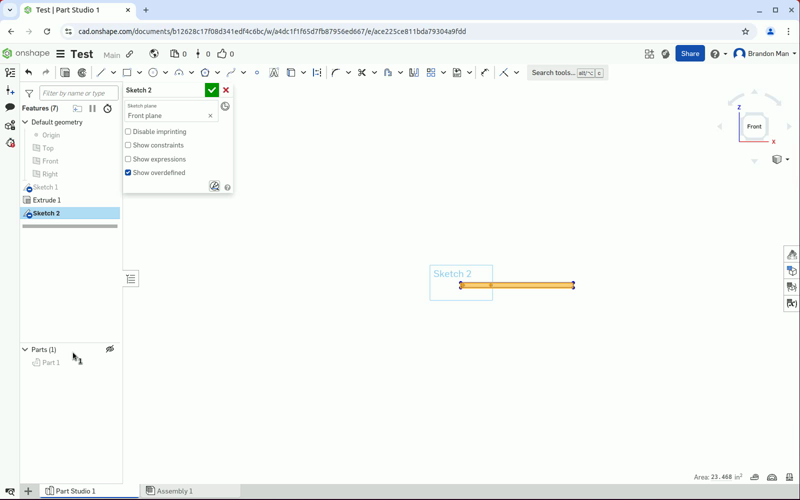
key(shift+y)
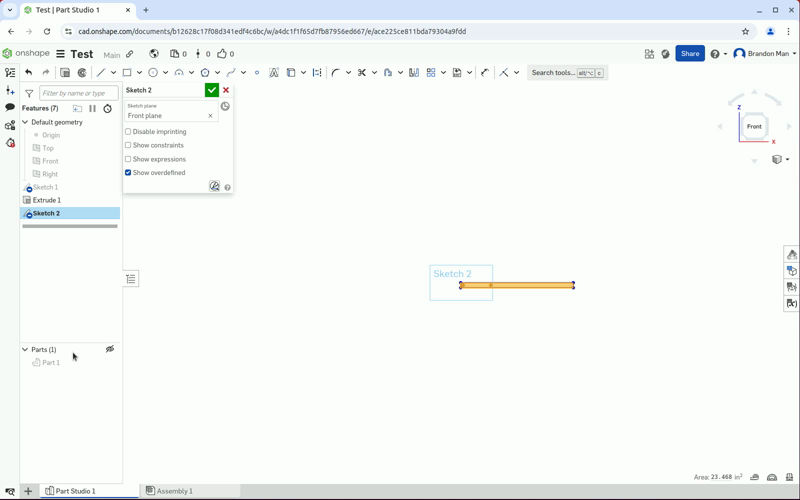
key(shift+e)
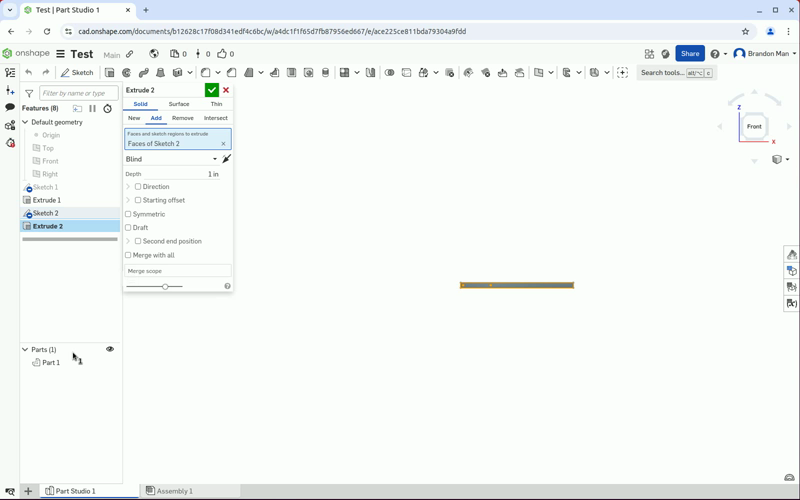
mouse_move(143, 106)
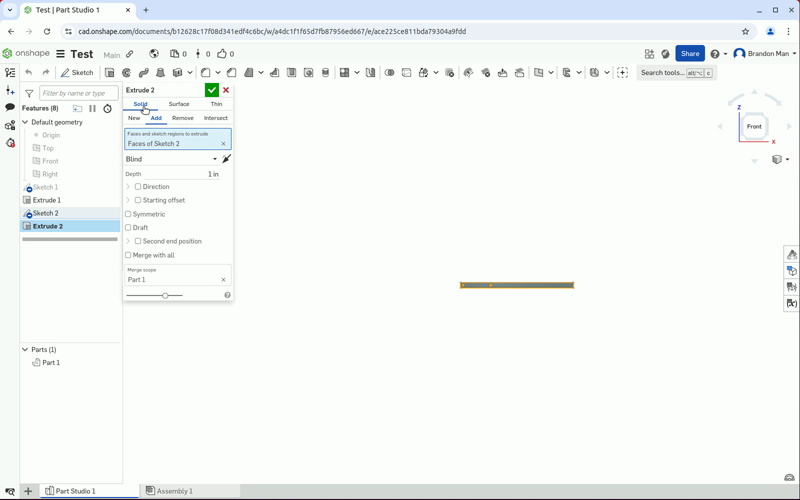
click(143, 106)
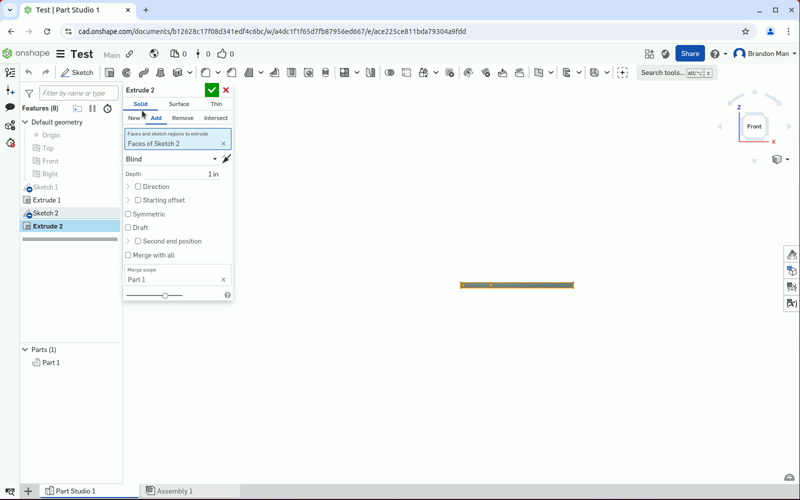
mouse_move(137, 120)
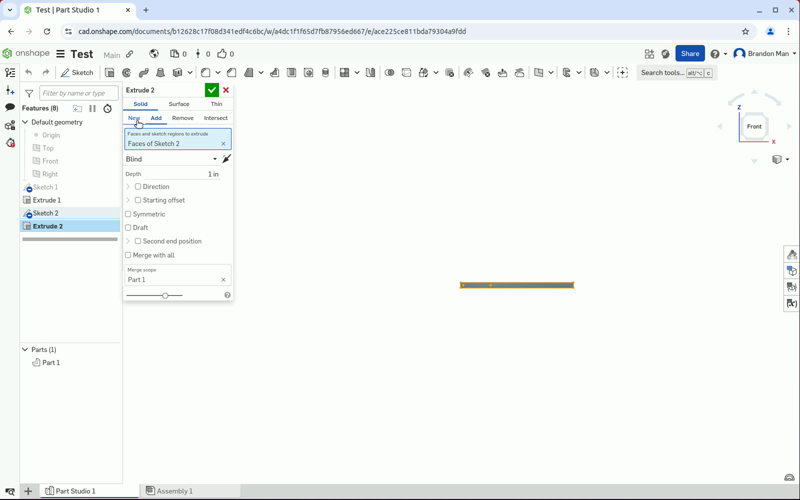
click(137, 120)
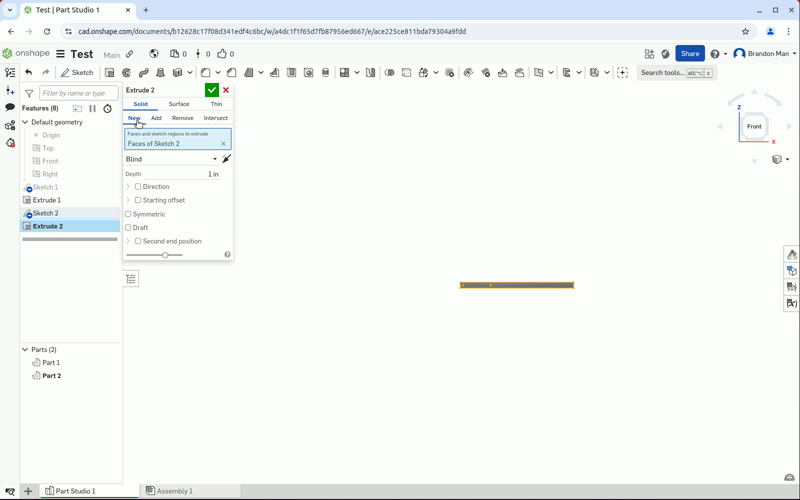
key(tab, 4)
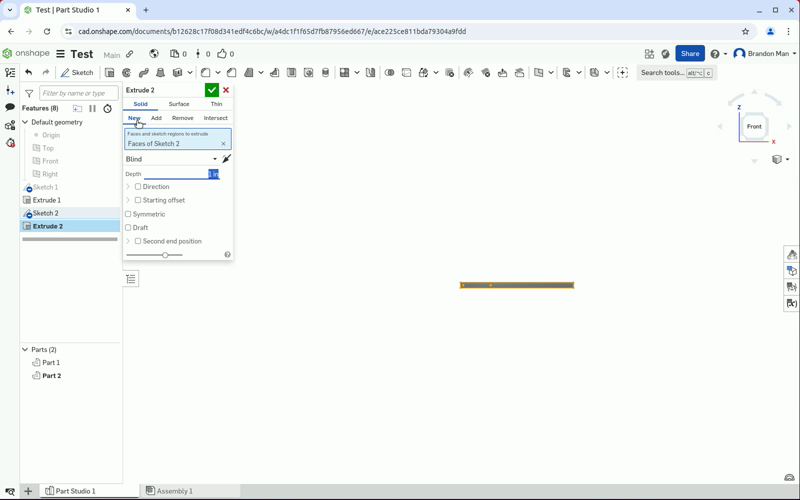
text(0.481)
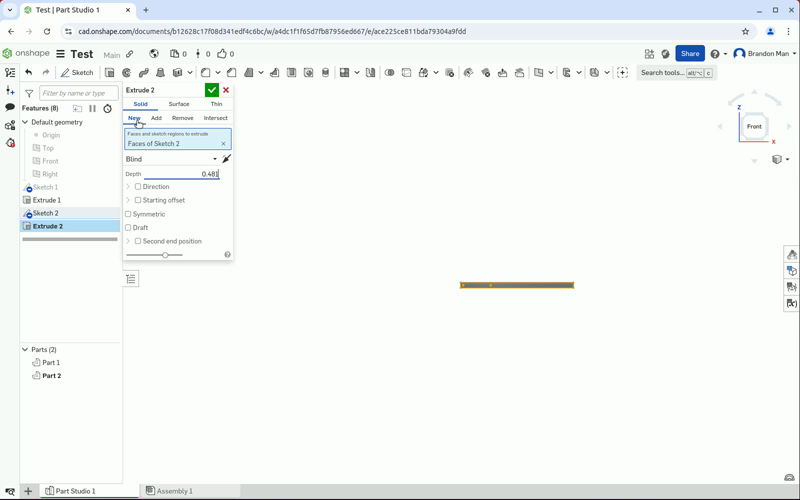
key(enter)
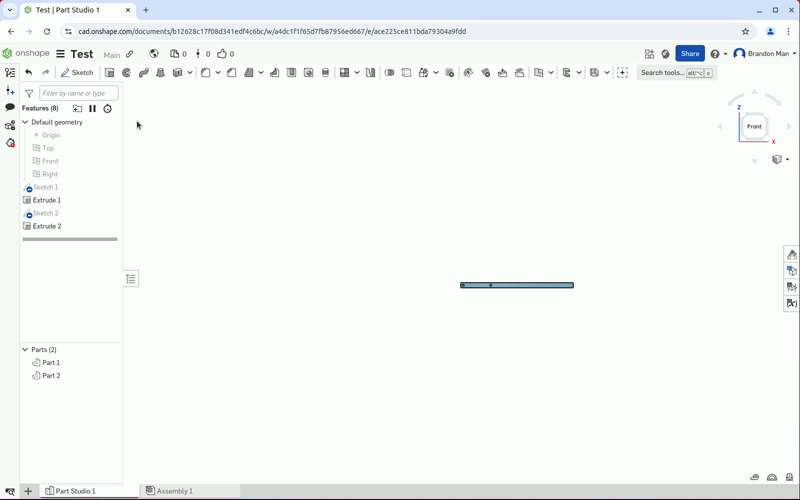
key(shift+h)
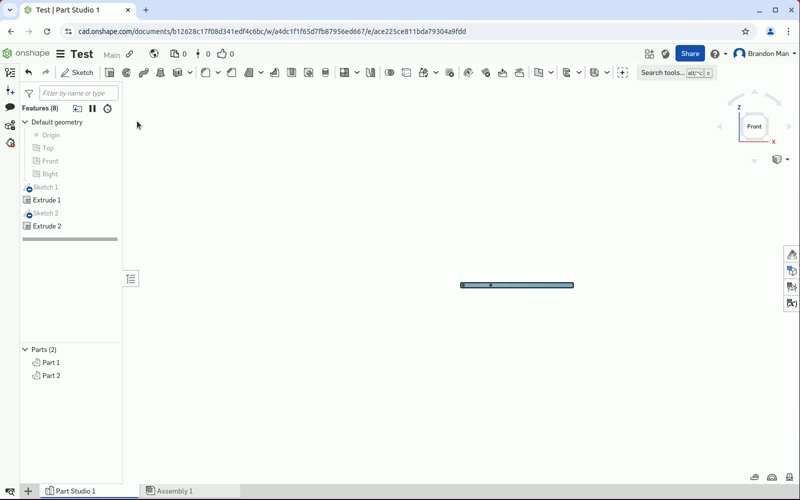
key(shift+h)
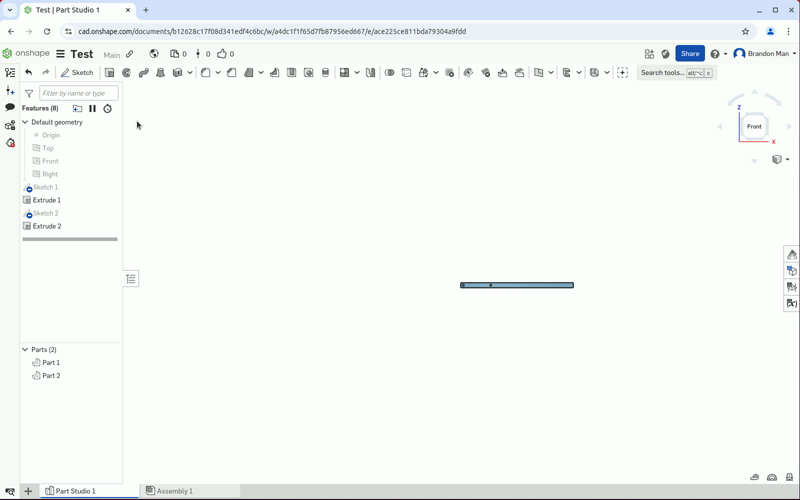
mouse_move(73, 189)
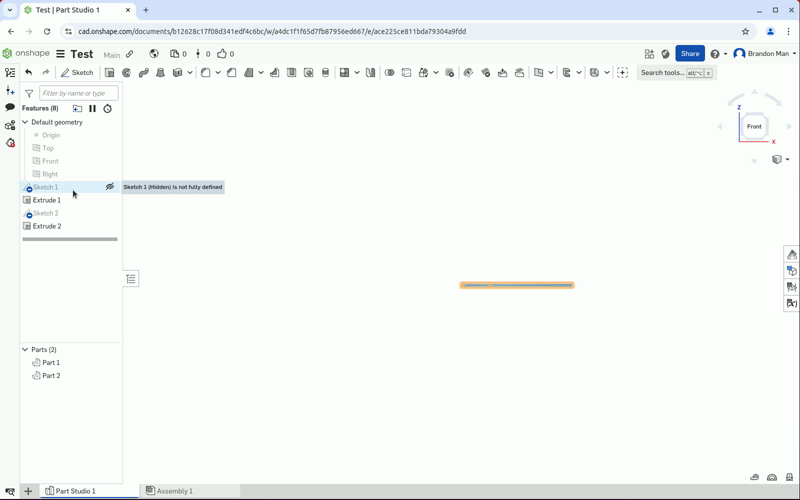
click(73, 189)
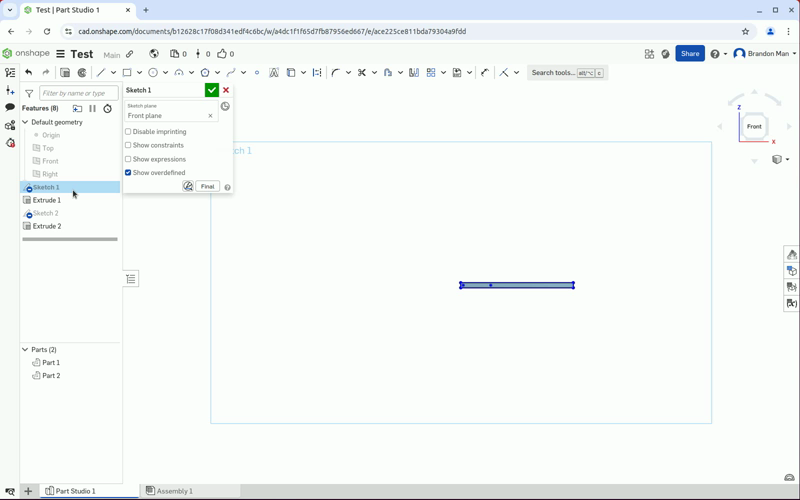
mouse_move(229, 92)
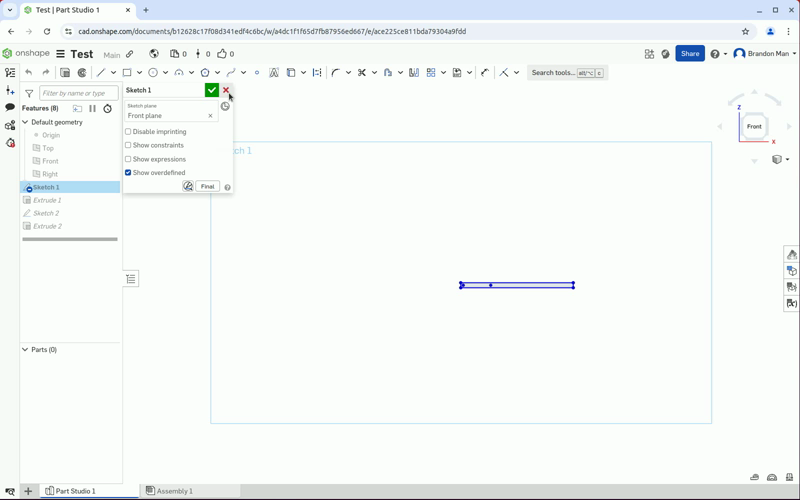
click(229, 92)
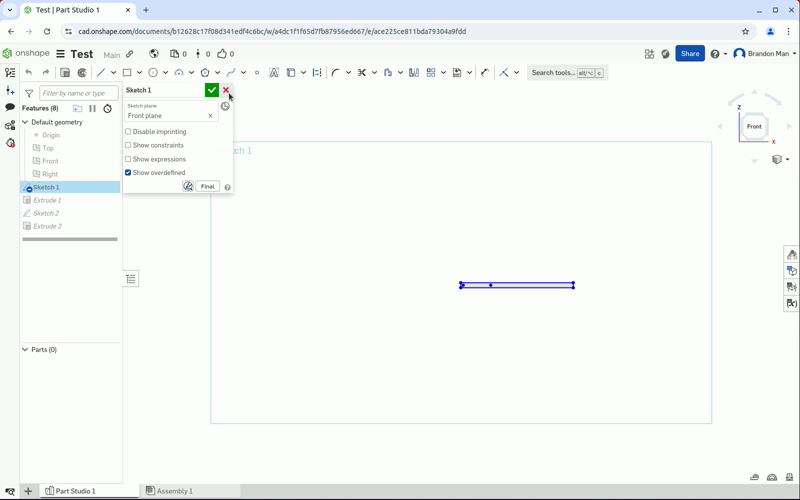
key(shift+s)
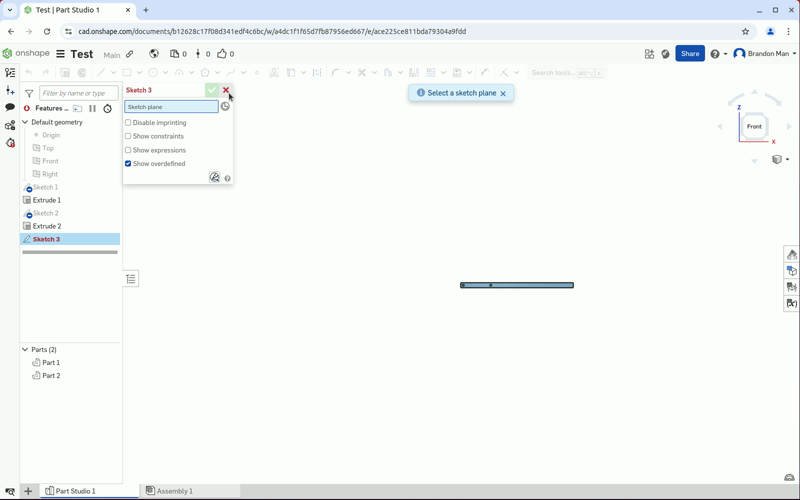
mouse_move(73, 163)
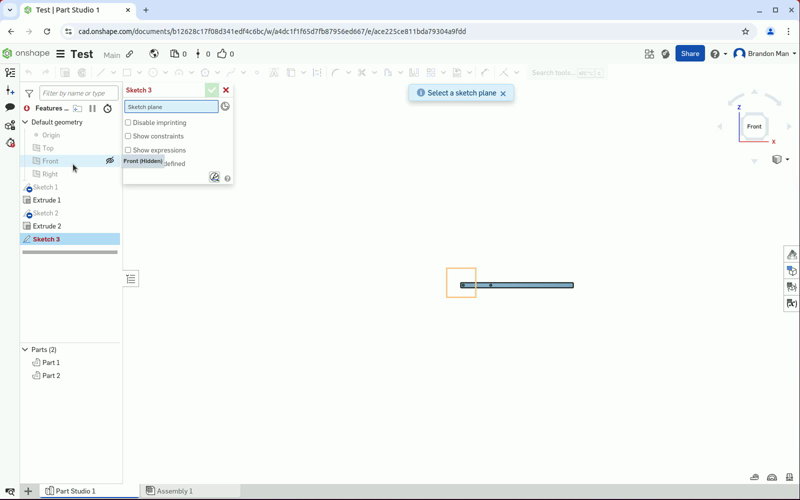
click(73, 163)
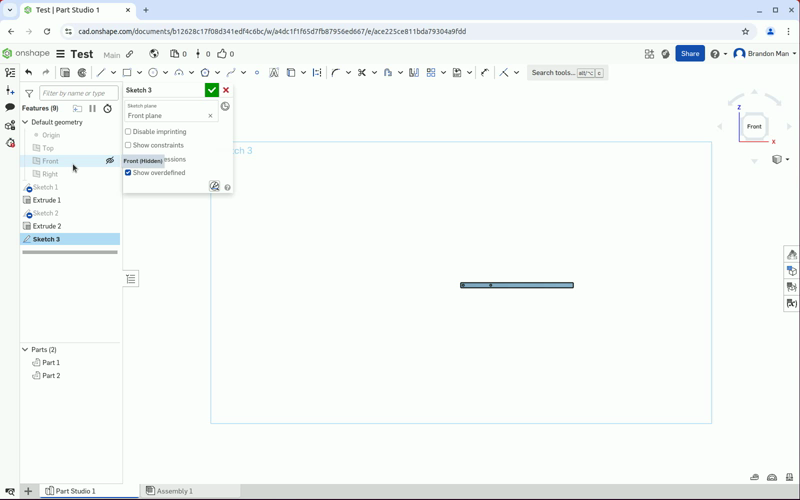
mouse_move(73, 352)
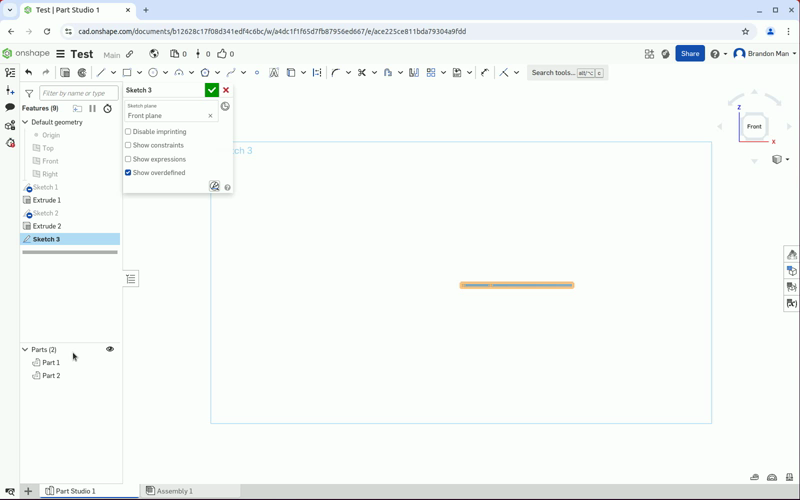
key(y)
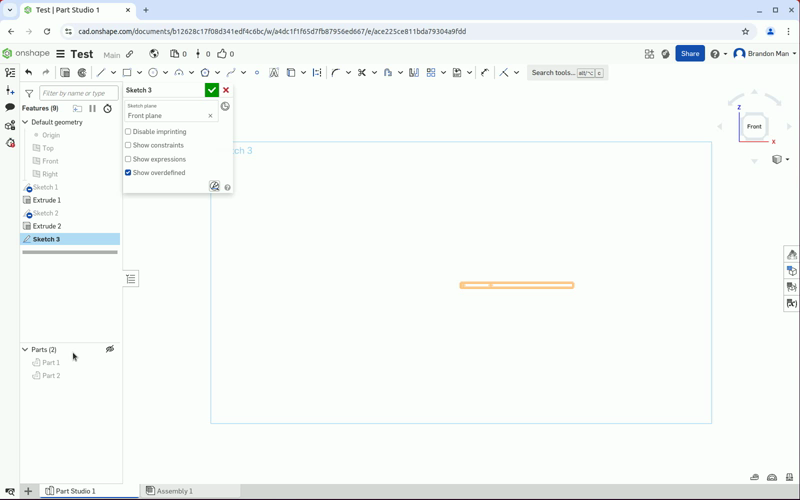
key(l)
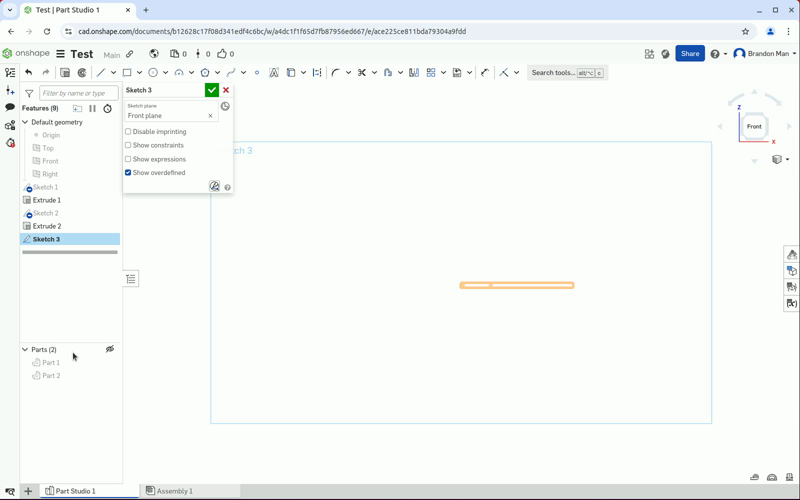
key_down(shift)
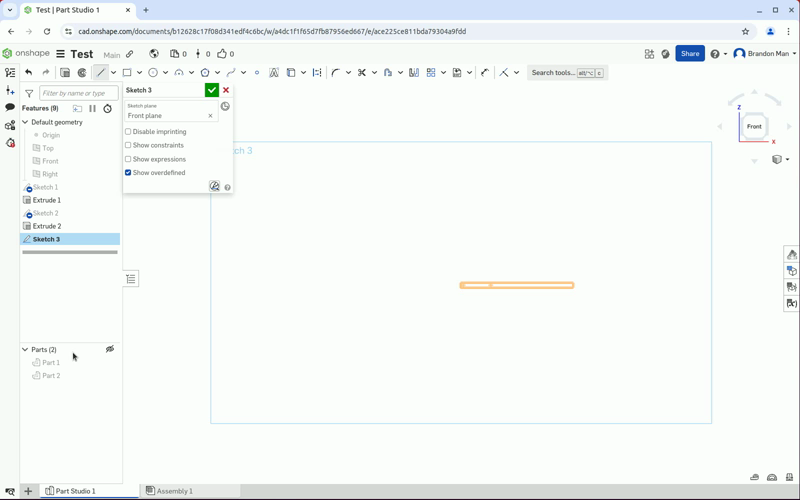
mouse_move(460, 287)
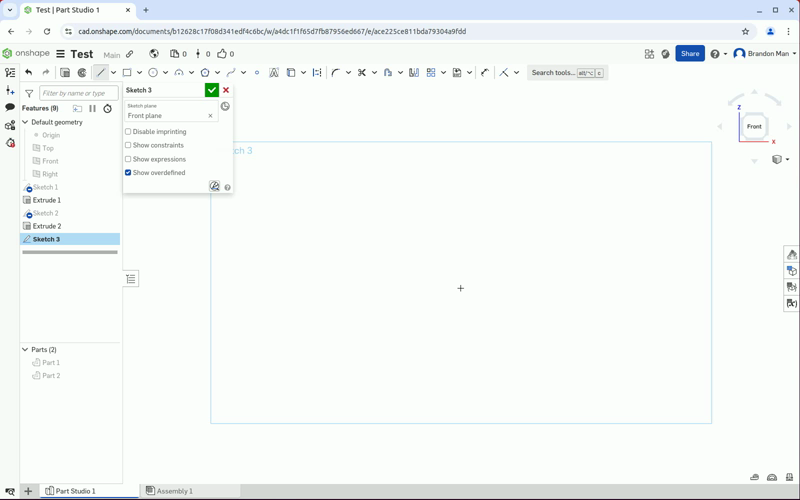
click(460, 287)
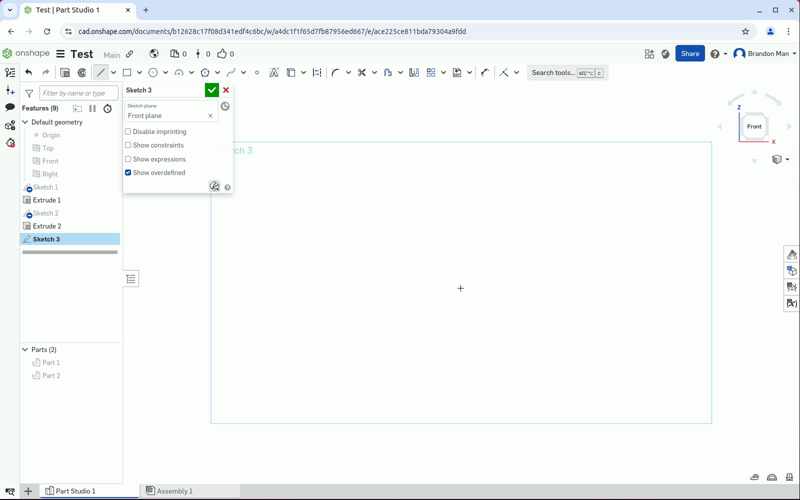
key_up(shift)
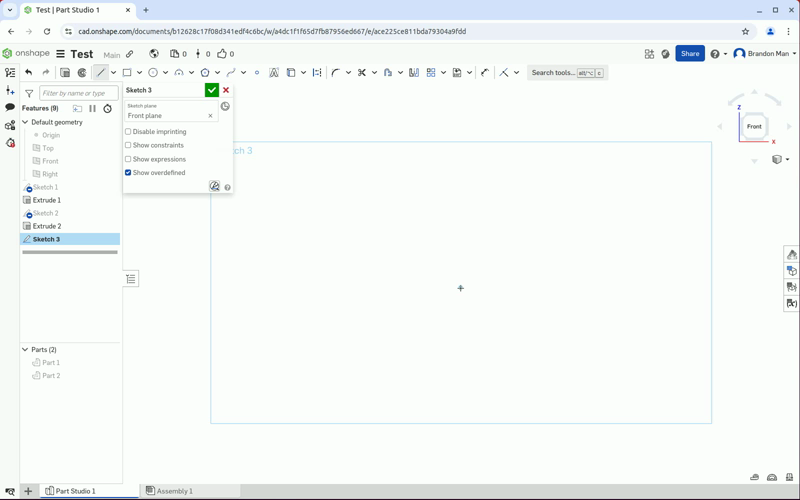
key_down(shift)
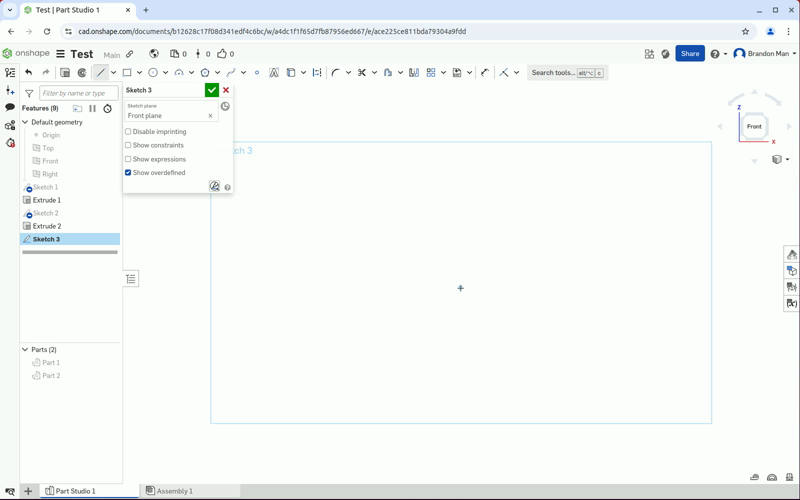
mouse_move(573, 287)
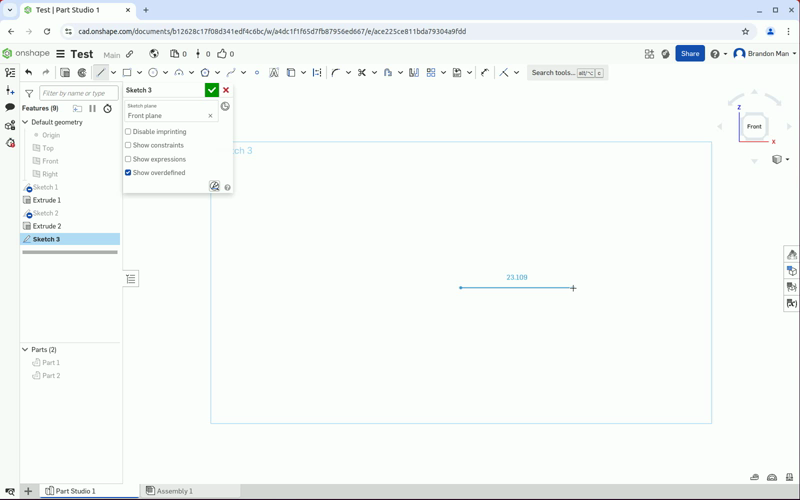
click(573, 287)
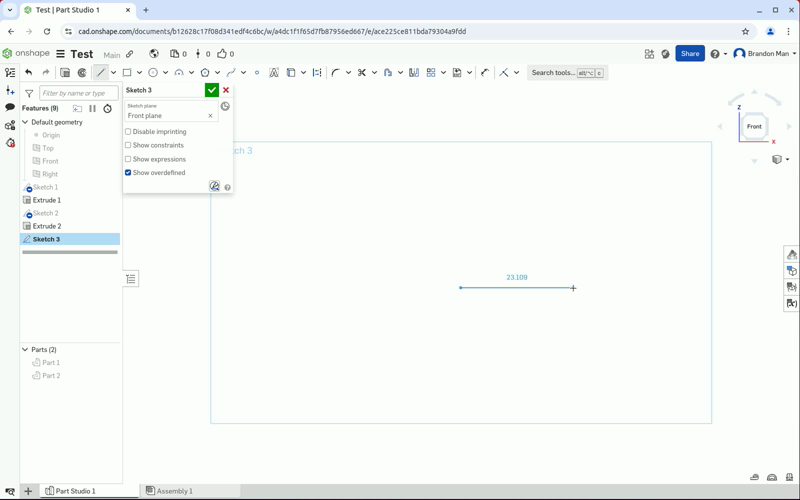
key_up(shift)
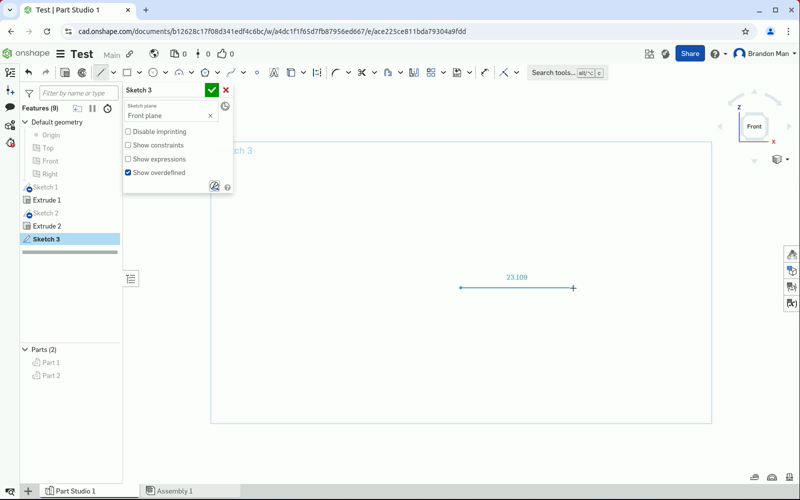
key_down(shift)
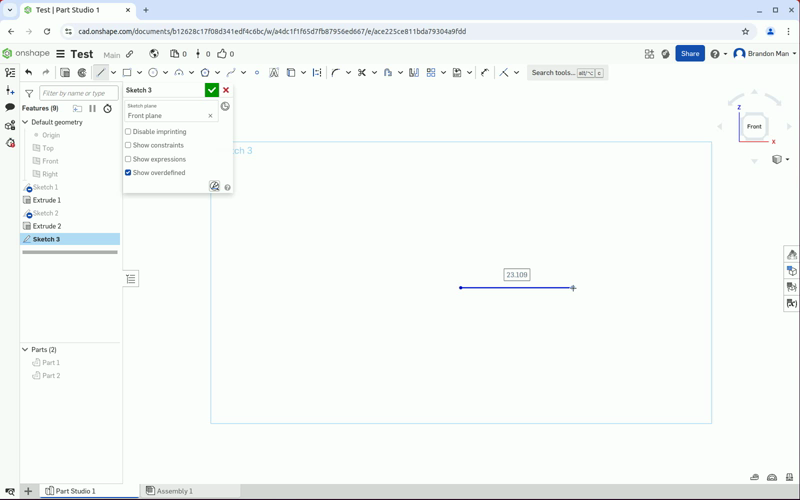
mouse_move(589, 287)
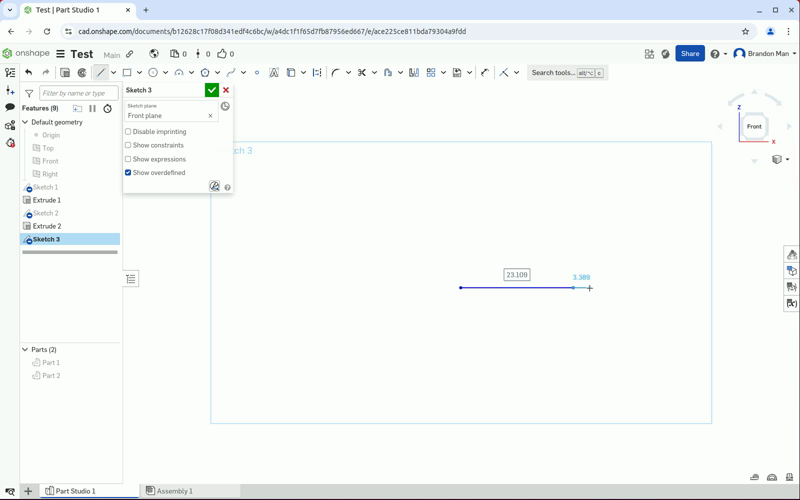
mouse_move(573, 282)
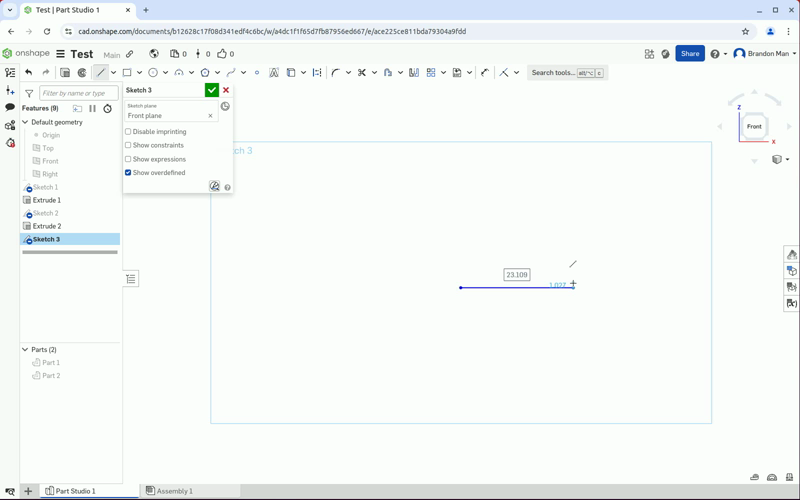
scroll(6)
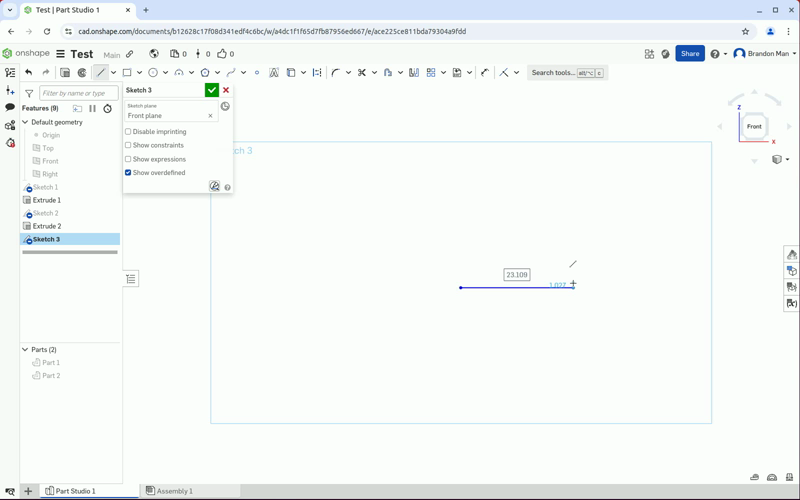
scroll(6)
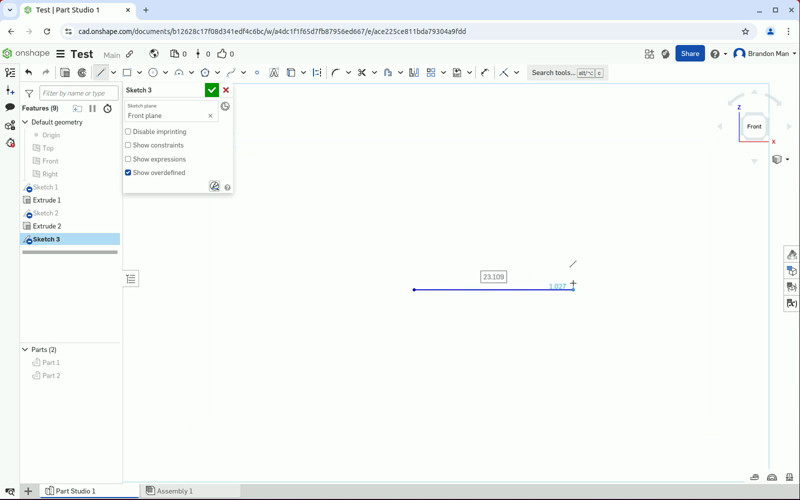
scroll(6)
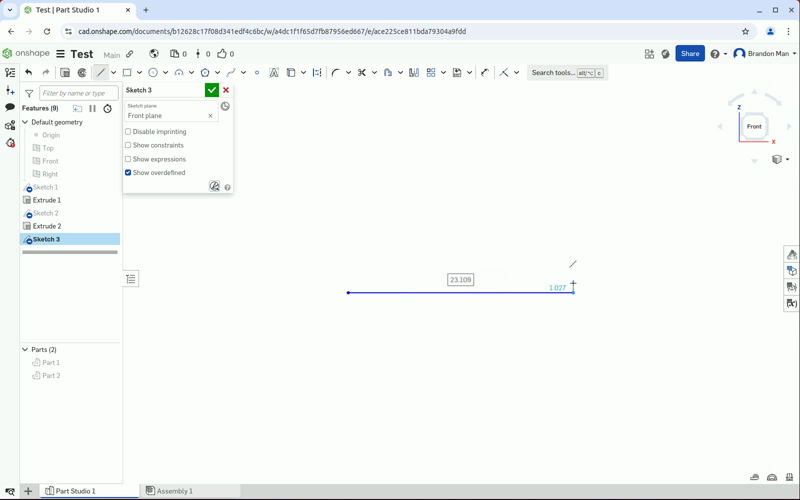
scroll(6)
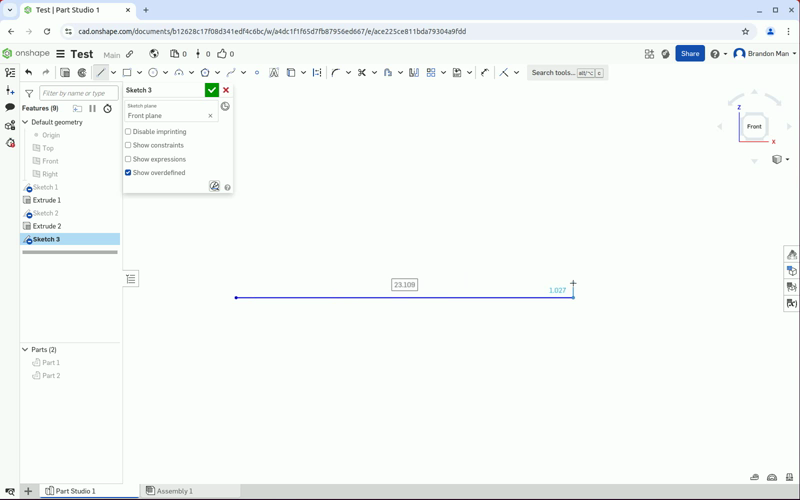
scroll(6)
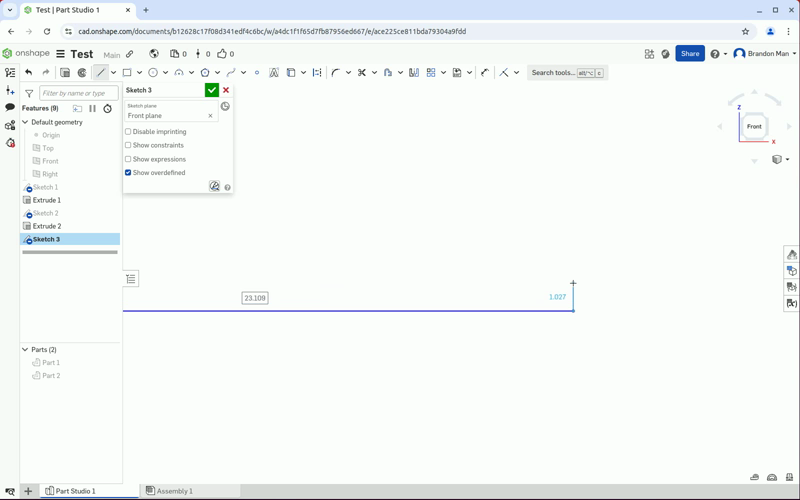
scroll(6)
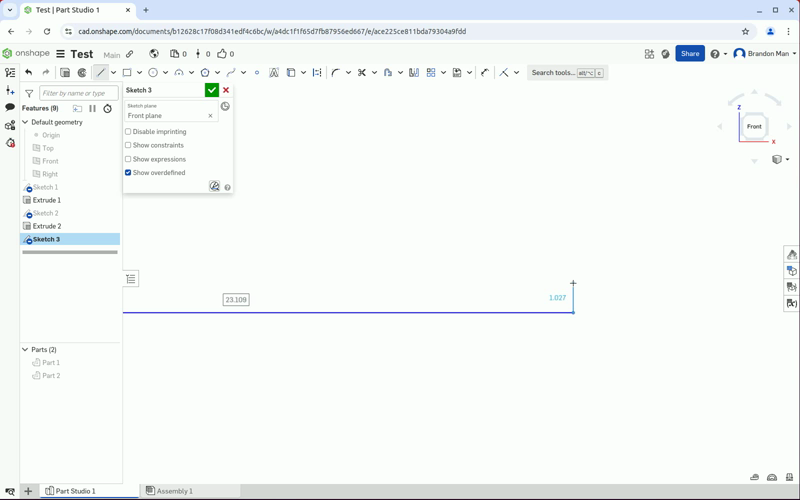
scroll(6)
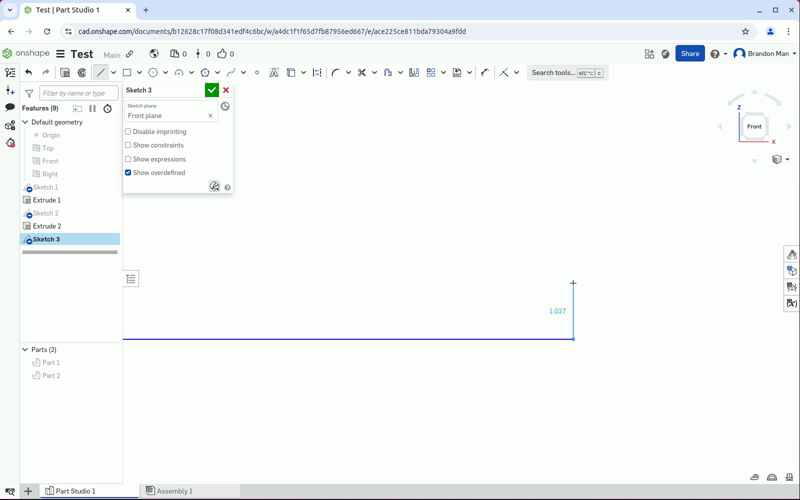
click(573, 282)
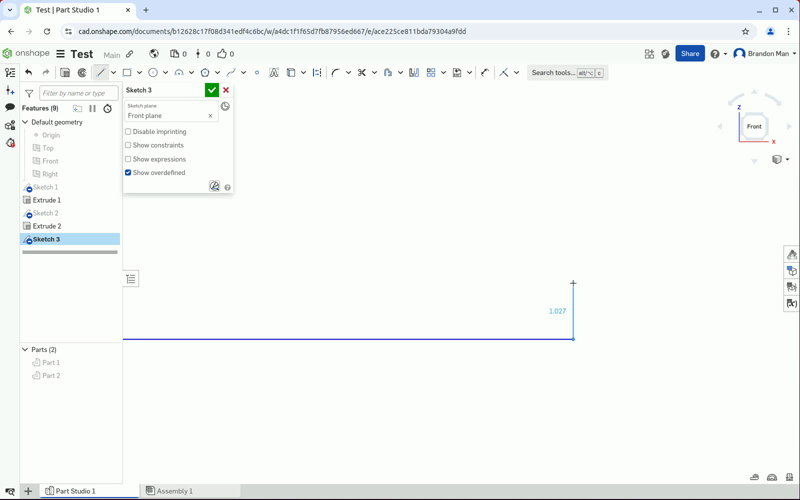
scroll(-6)
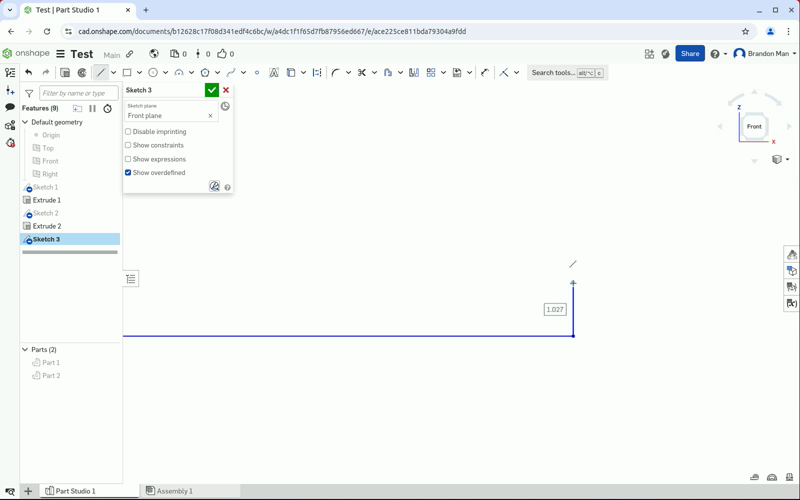
scroll(-6)
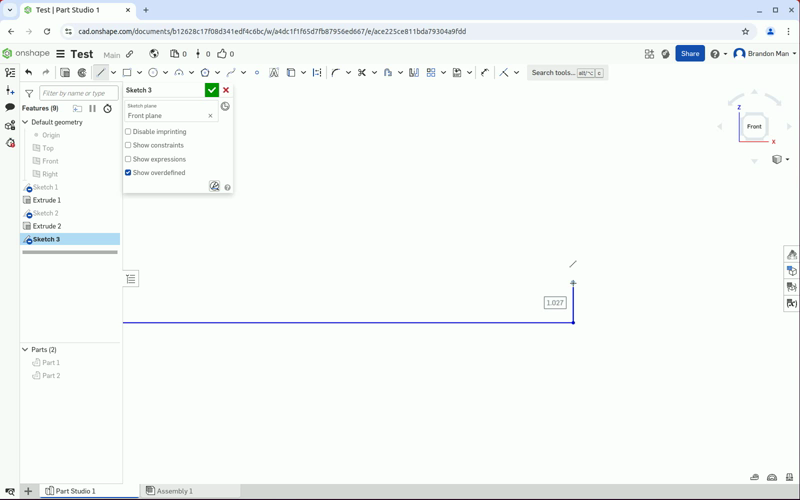
scroll(-6)
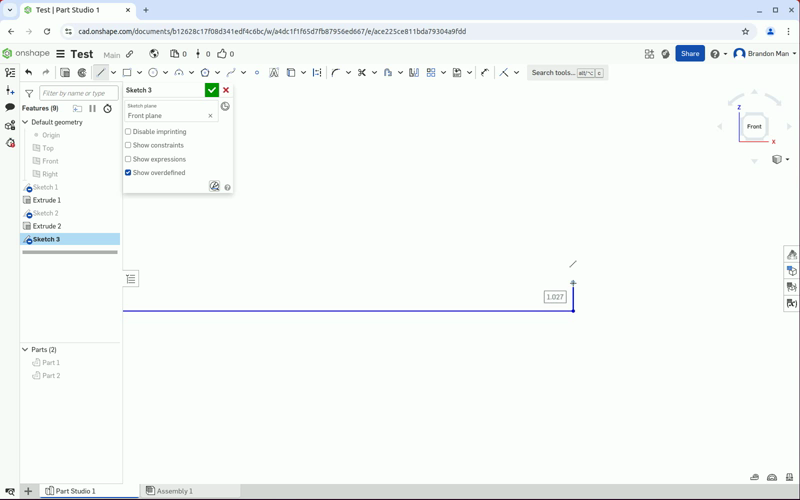
scroll(-6)
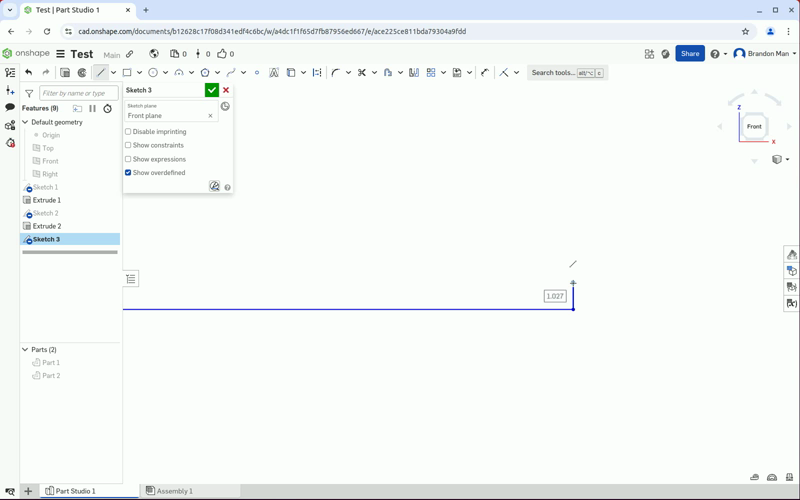
scroll(-6)
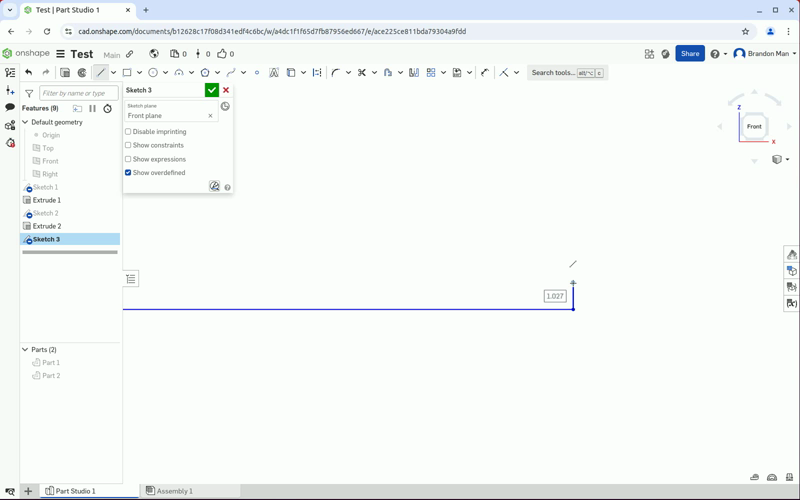
scroll(-6)
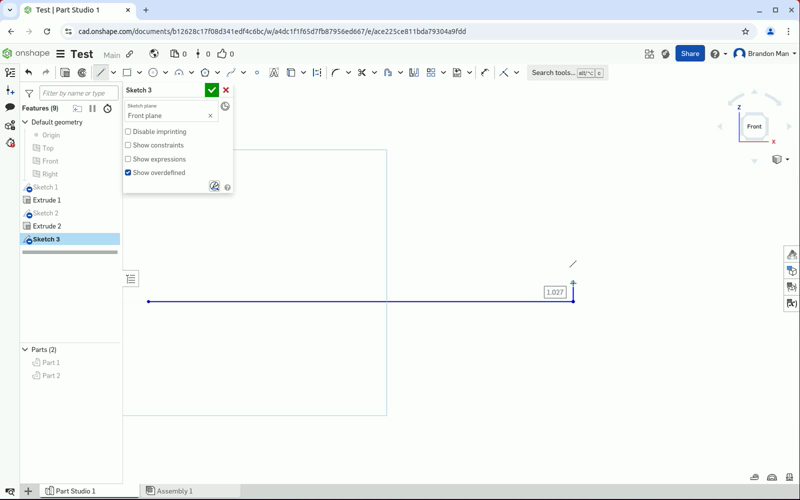
scroll(-6)
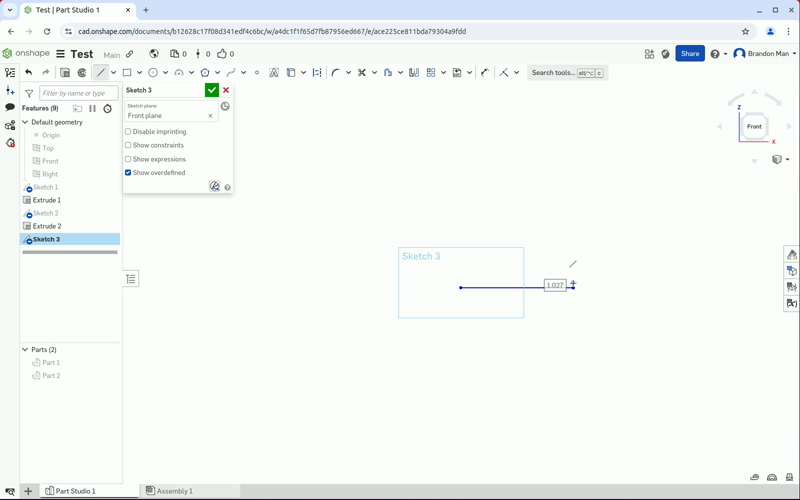
key_up(shift)
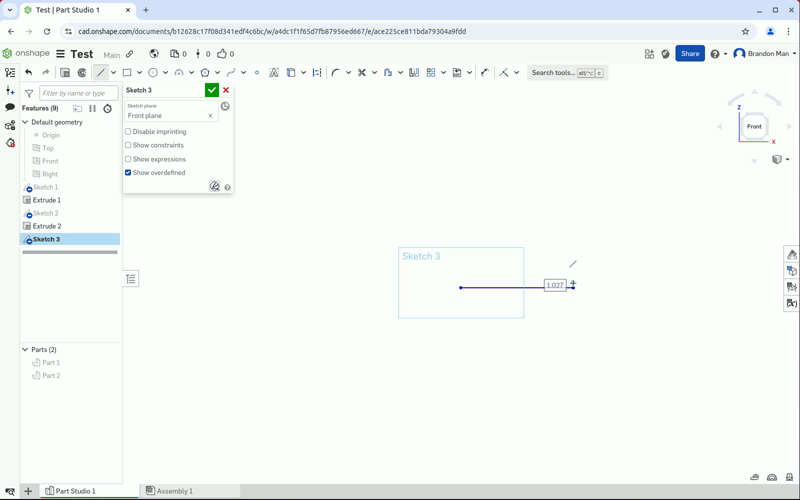
key_down(shift)
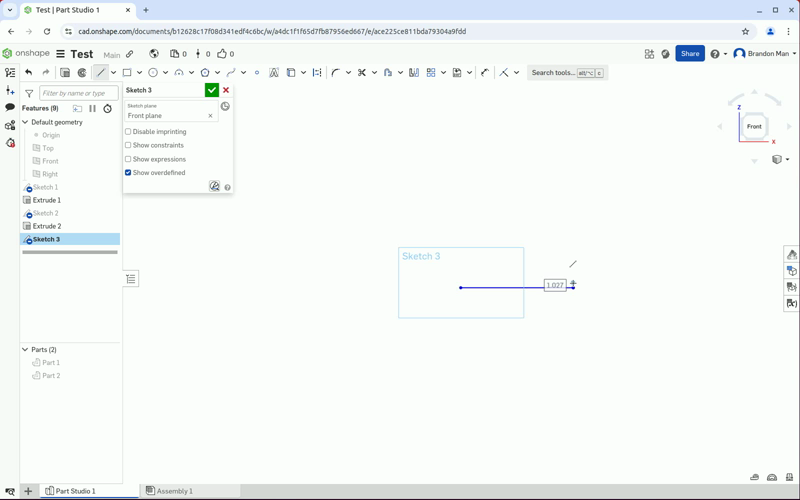
mouse_move(460, 282)
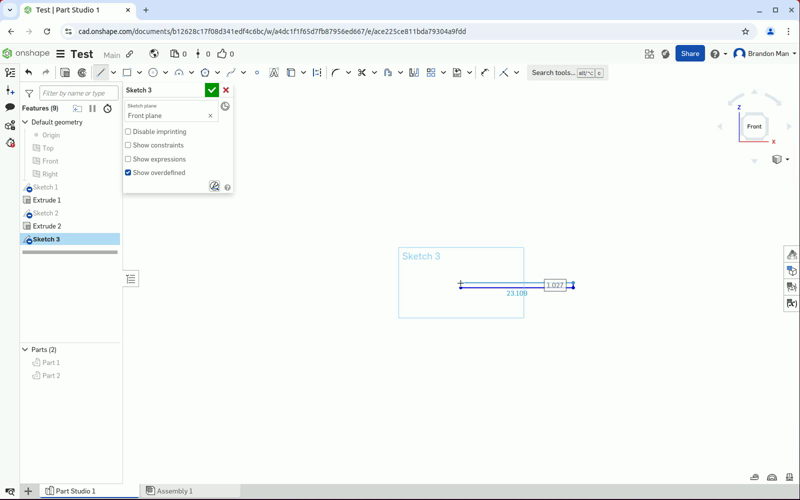
click(460, 282)
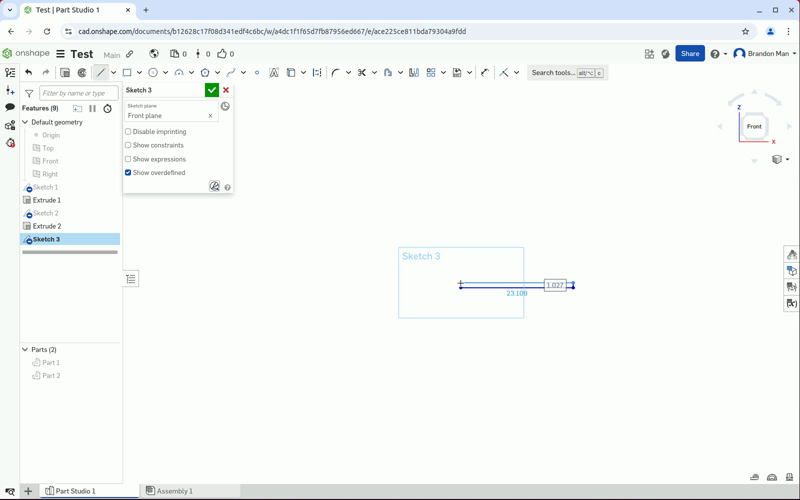
key_up(shift)
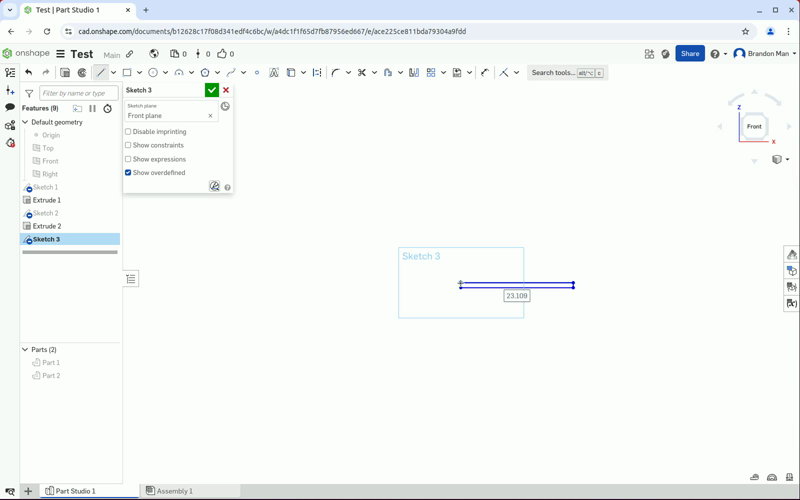
mouse_move(490, 282)
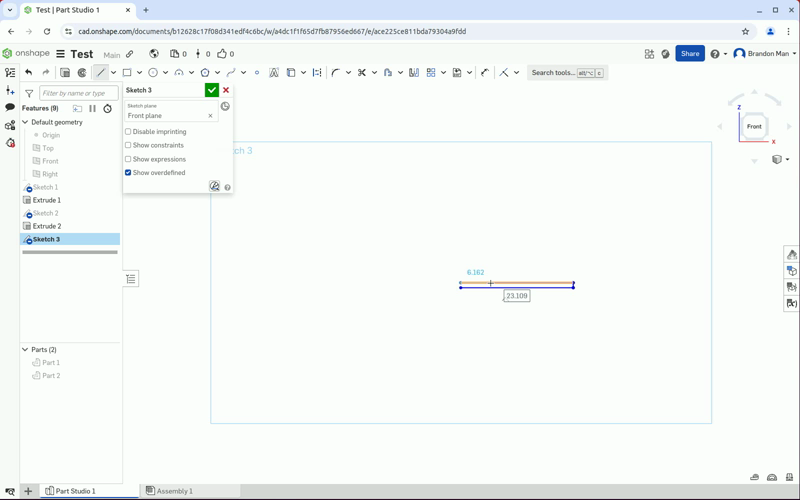
key_down(shift)
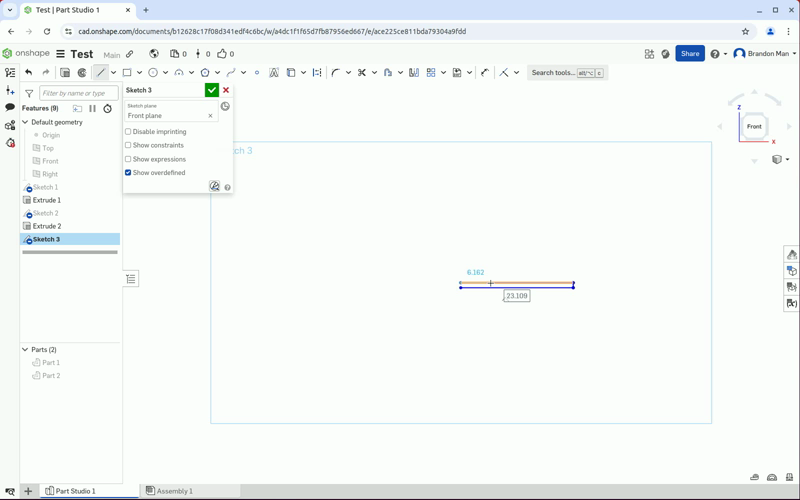
mouse_move(460, 287)
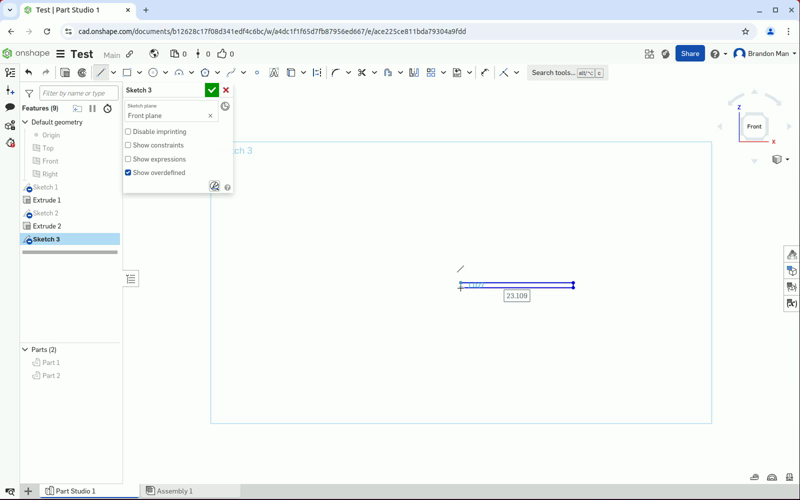
scroll(6)
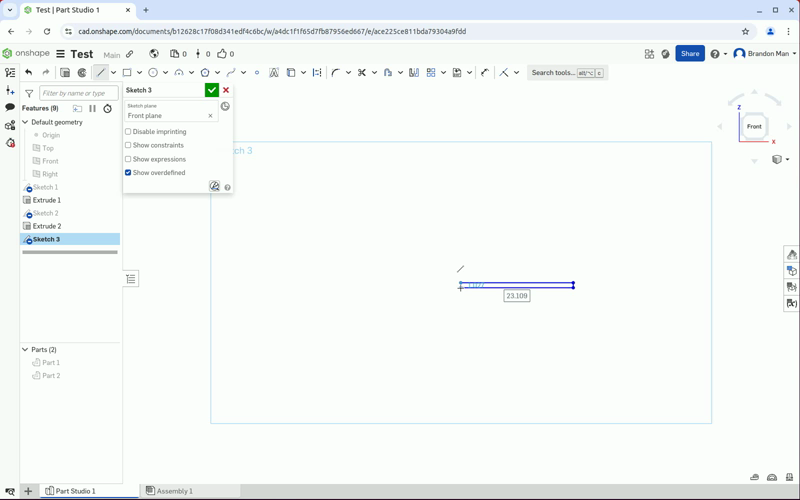
scroll(6)
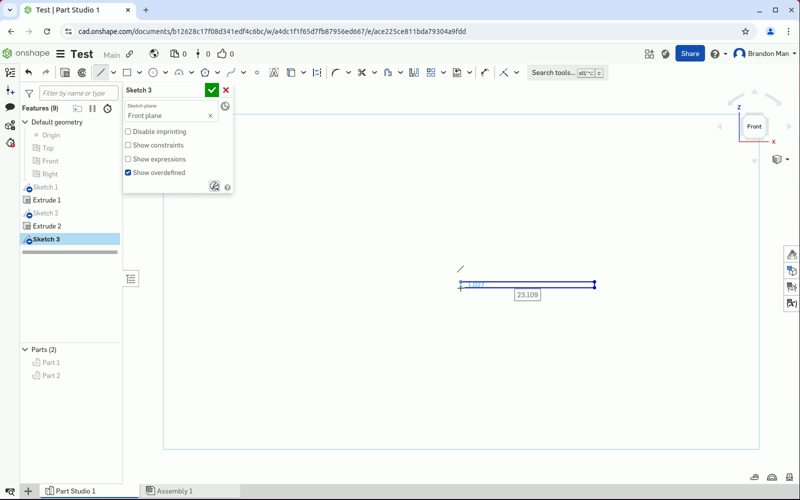
scroll(6)
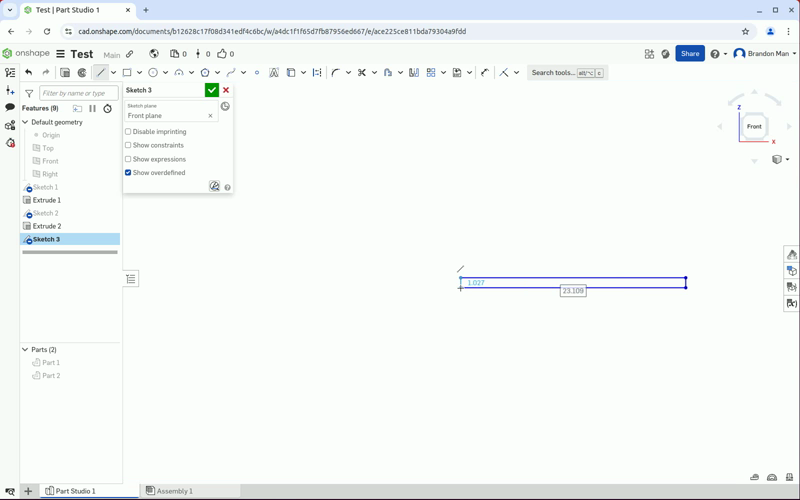
scroll(6)
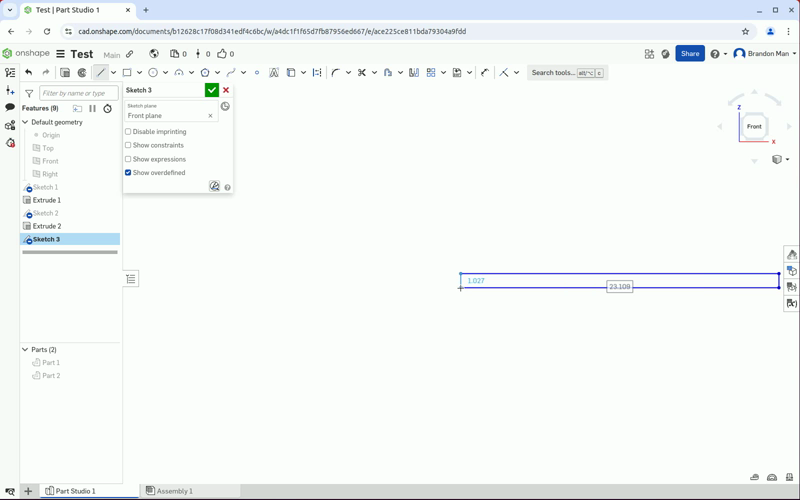
scroll(6)
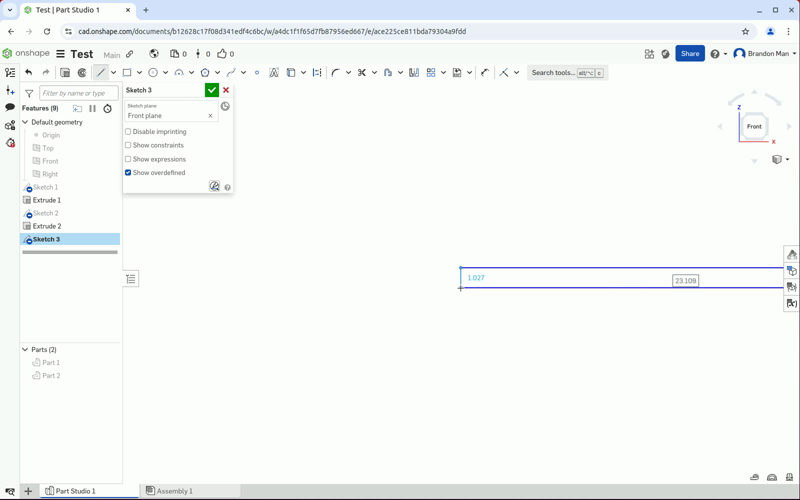
scroll(6)
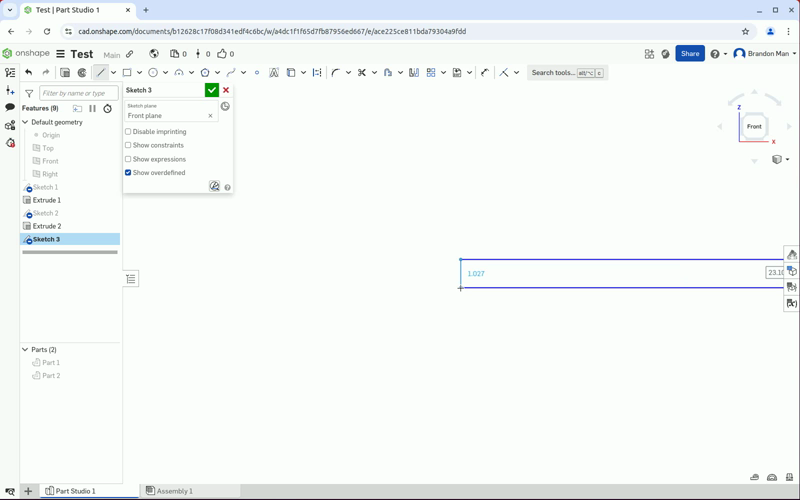
scroll(6)
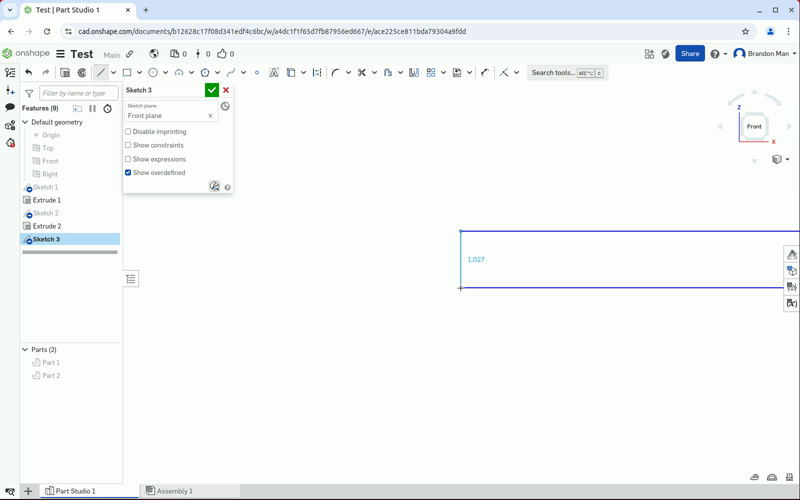
key_up(shift)
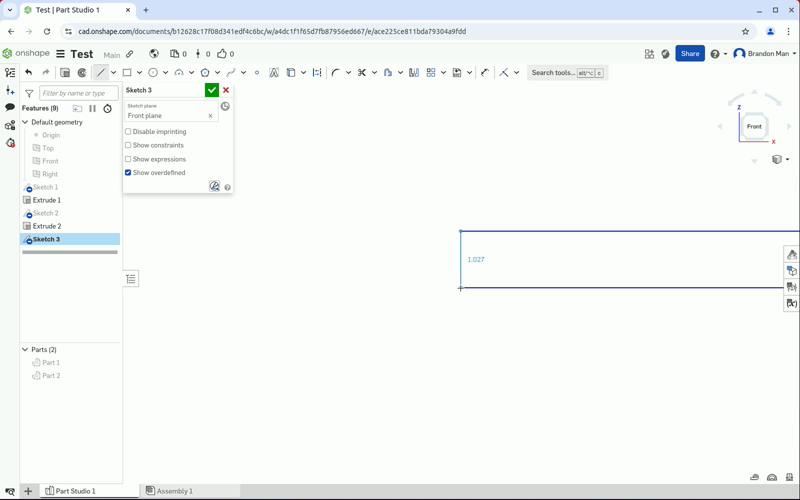
click(460, 287)
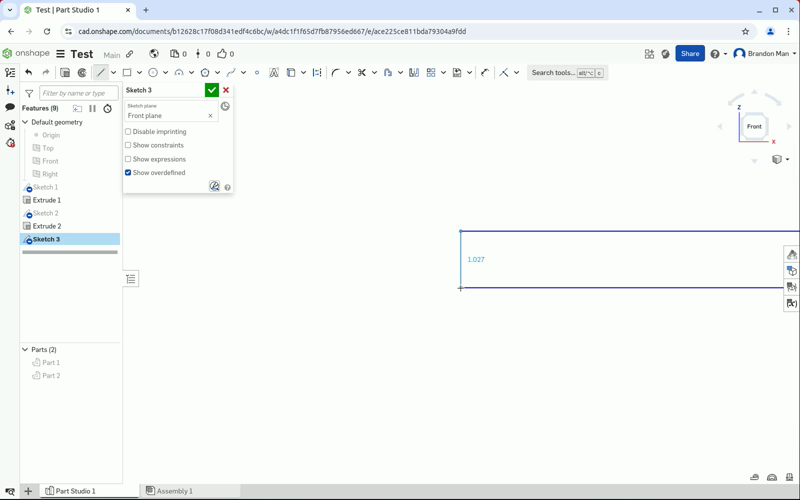
scroll(-6)
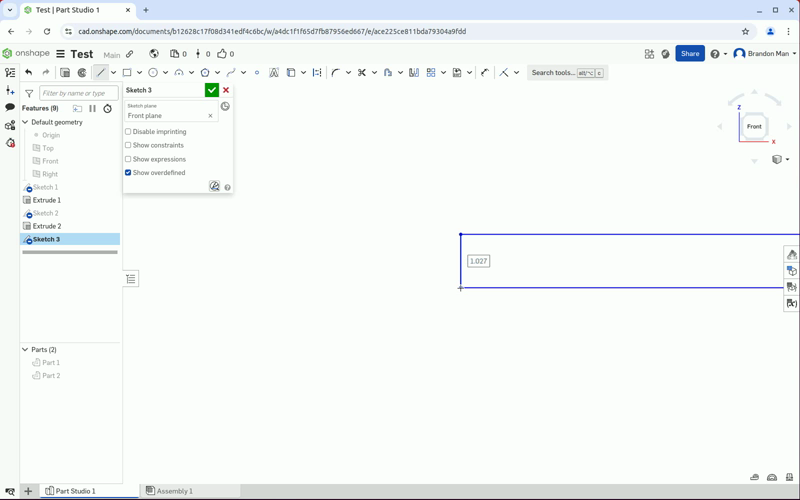
scroll(-6)
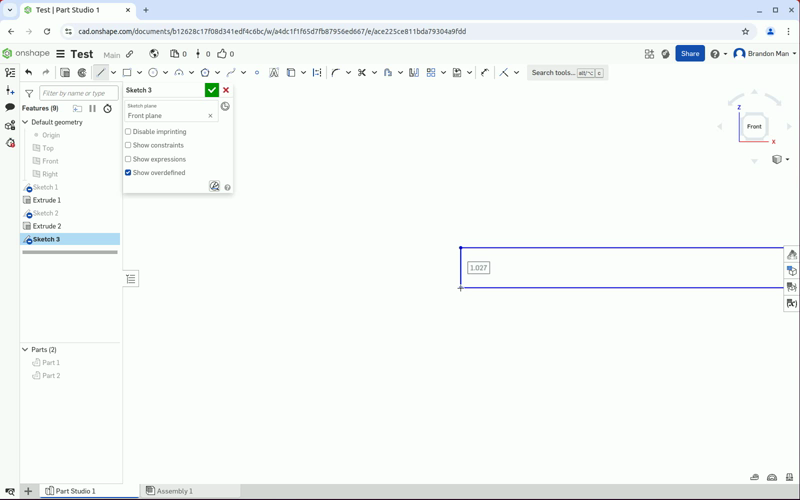
scroll(-6)
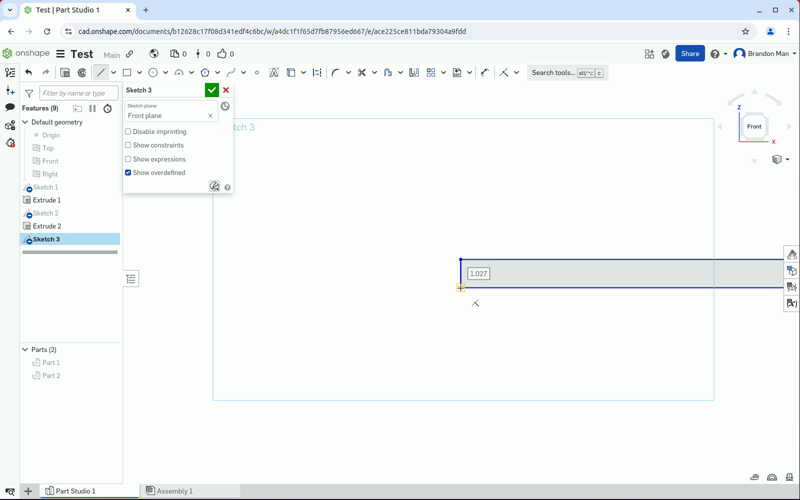
scroll(-6)
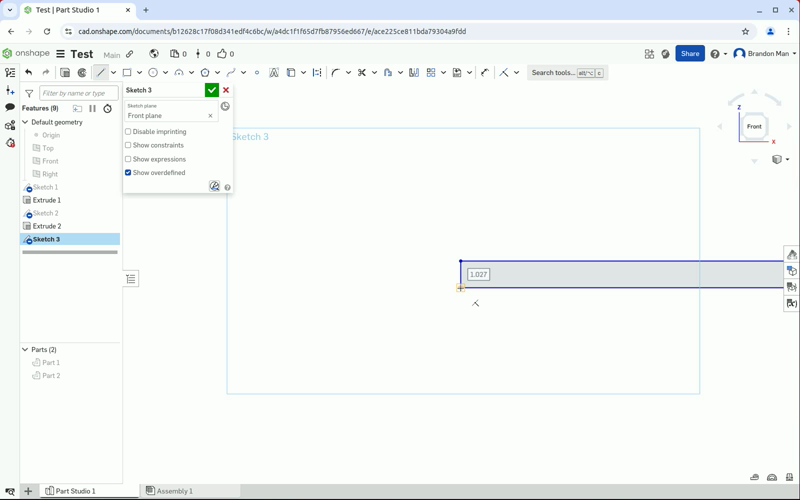
scroll(-6)
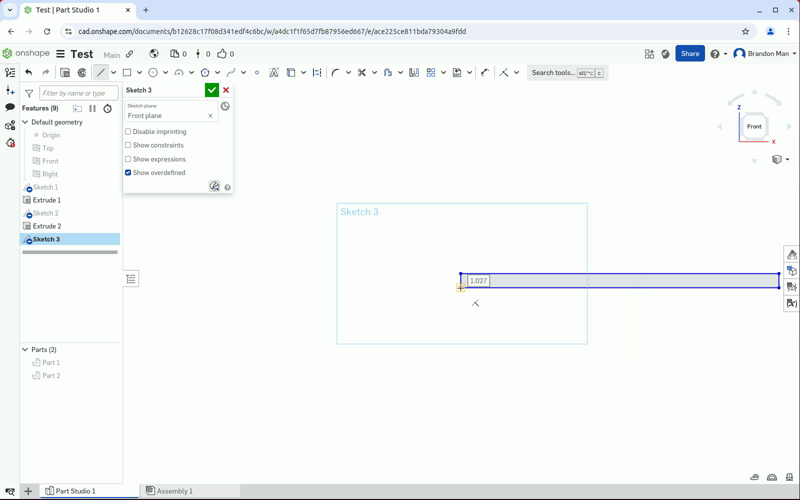
scroll(-6)
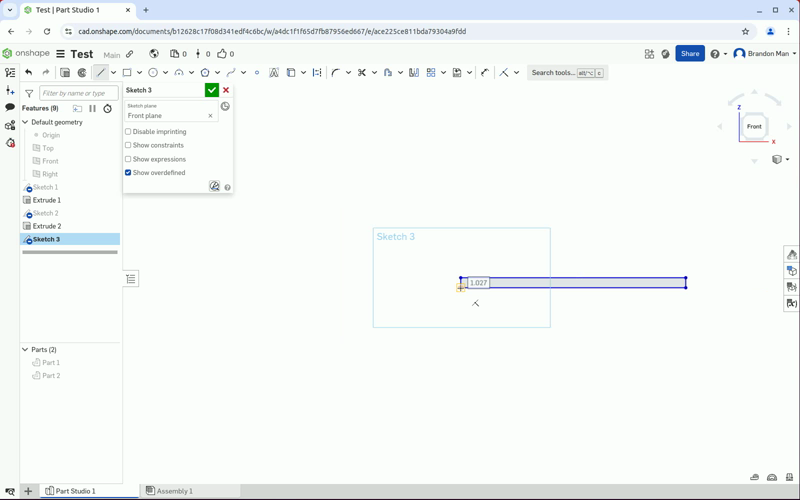
scroll(-6)
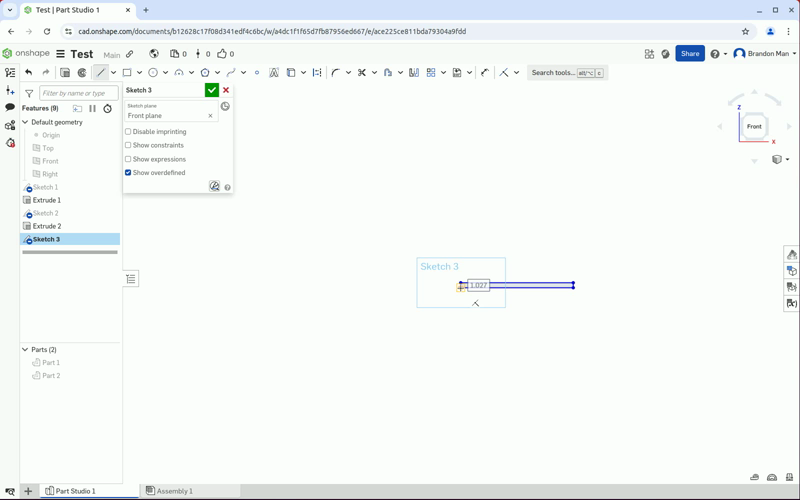
key(esc)
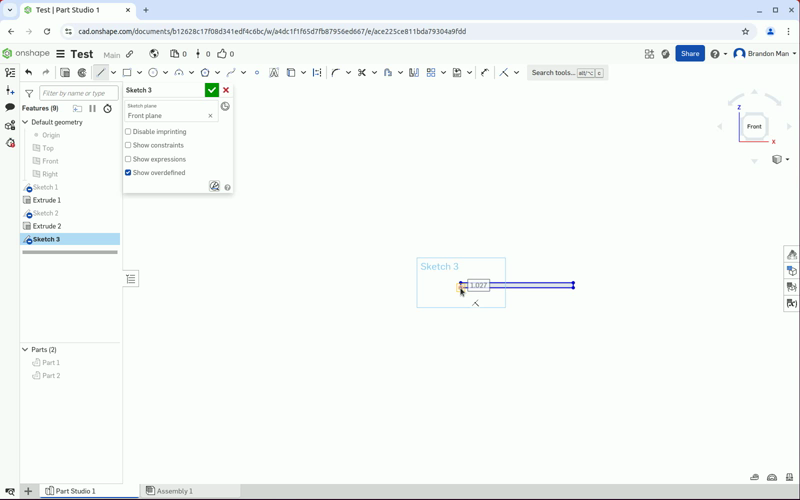
key(c)
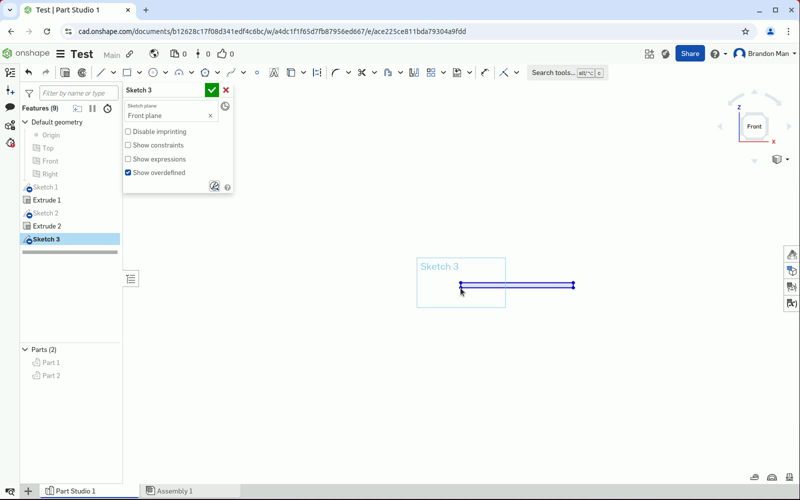
key_down(shift)
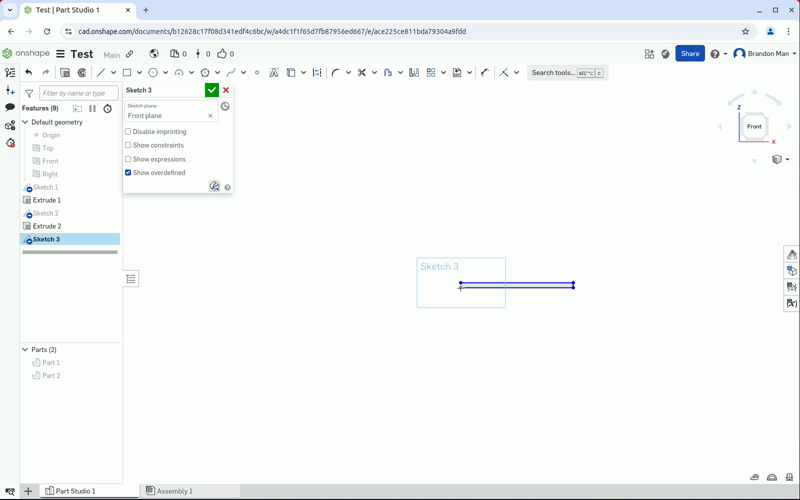
mouse_move(463, 285)
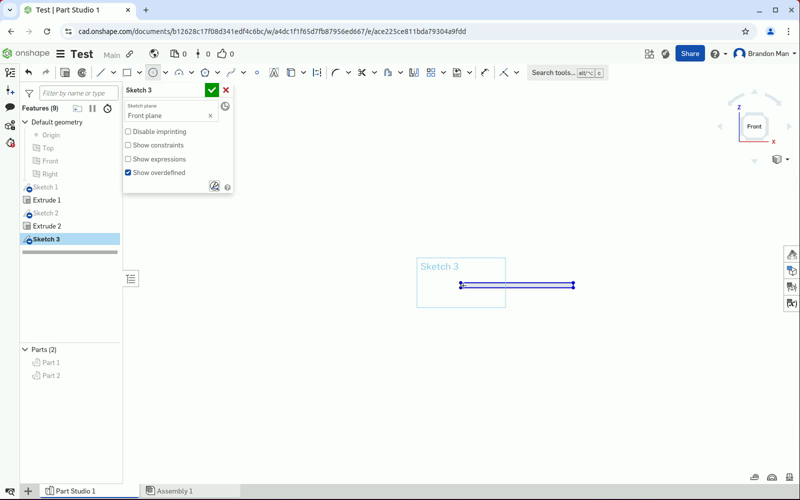
scroll(6)
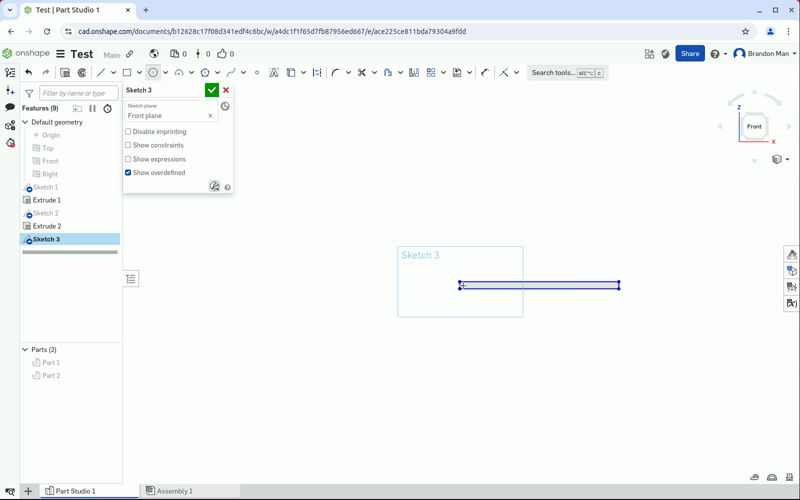
scroll(6)
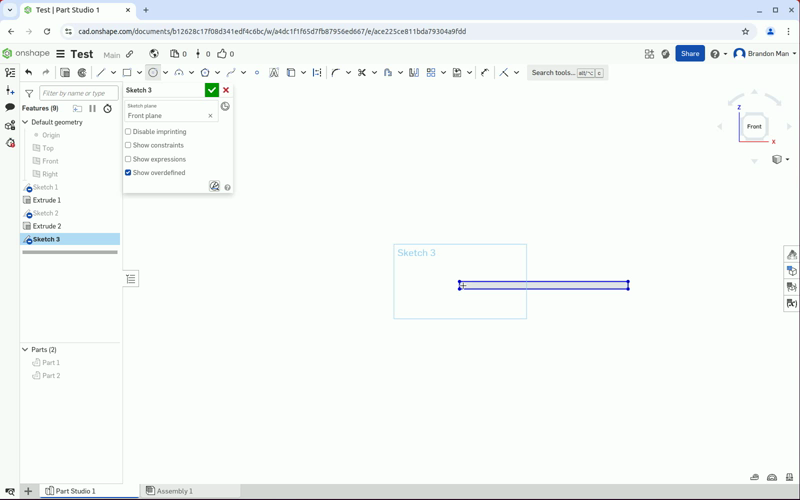
scroll(6)
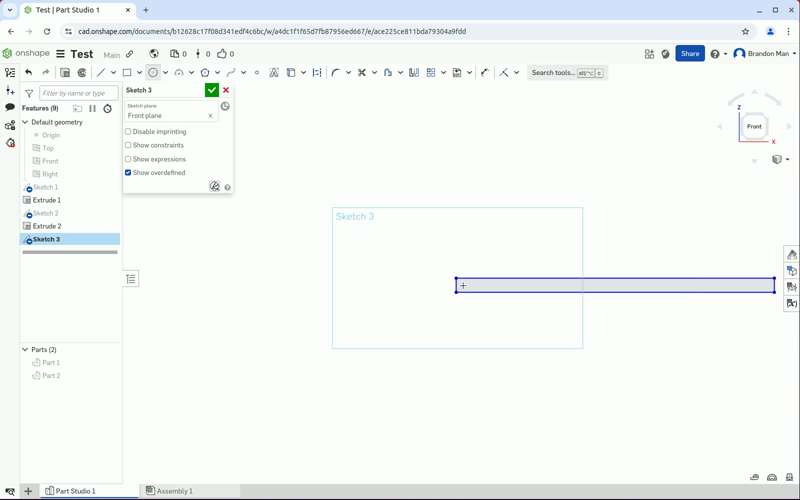
scroll(6)
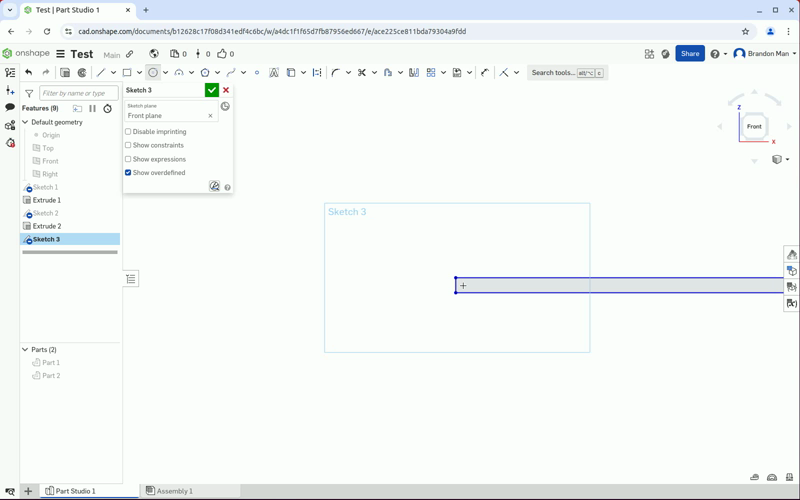
scroll(6)
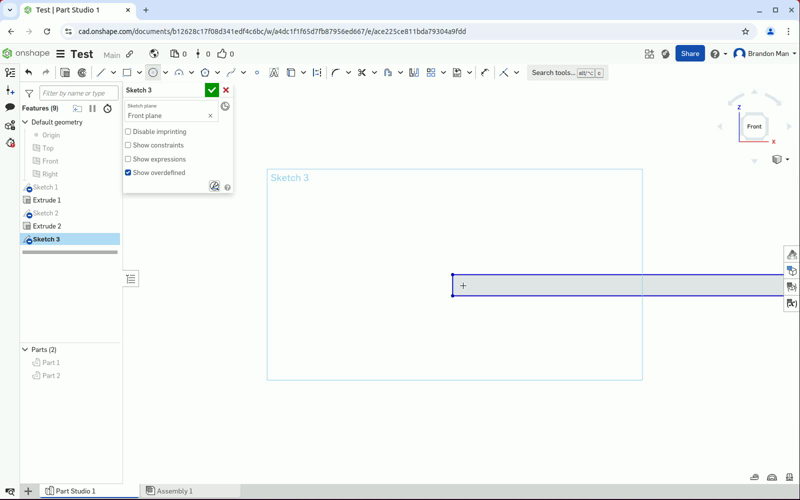
scroll(6)
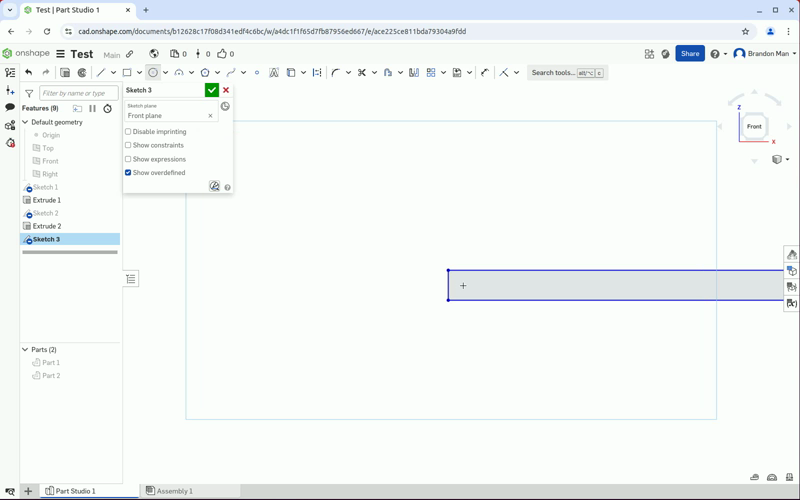
scroll(6)
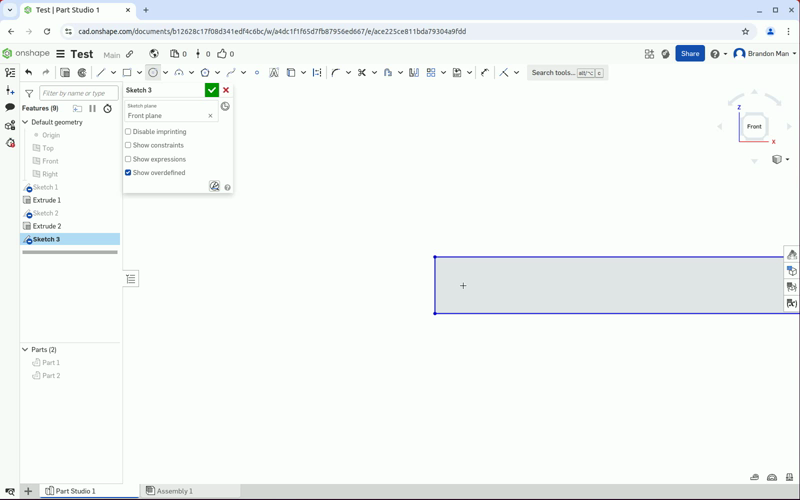
click(463, 285)
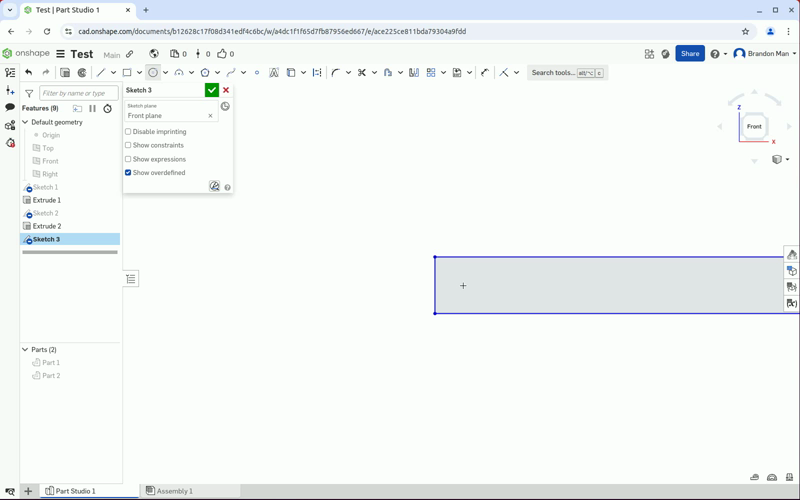
scroll(-6)
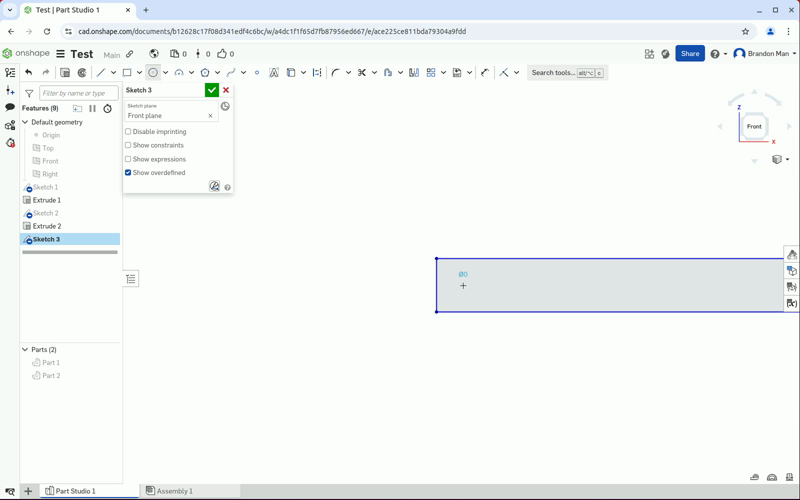
scroll(-6)
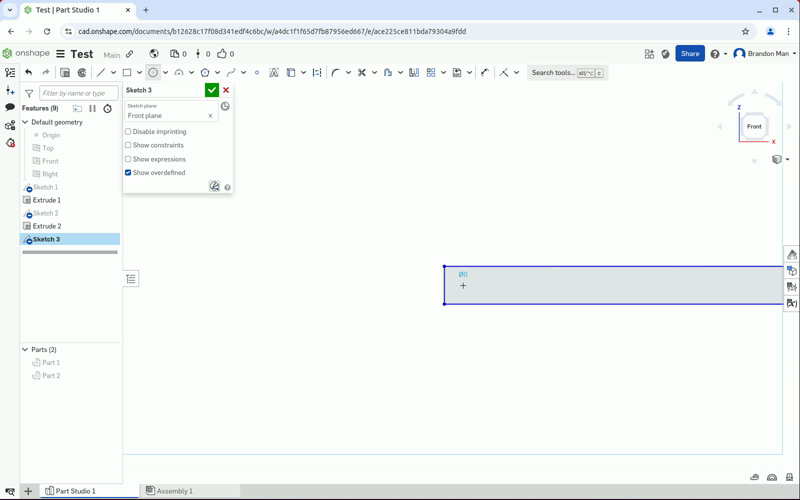
scroll(-6)
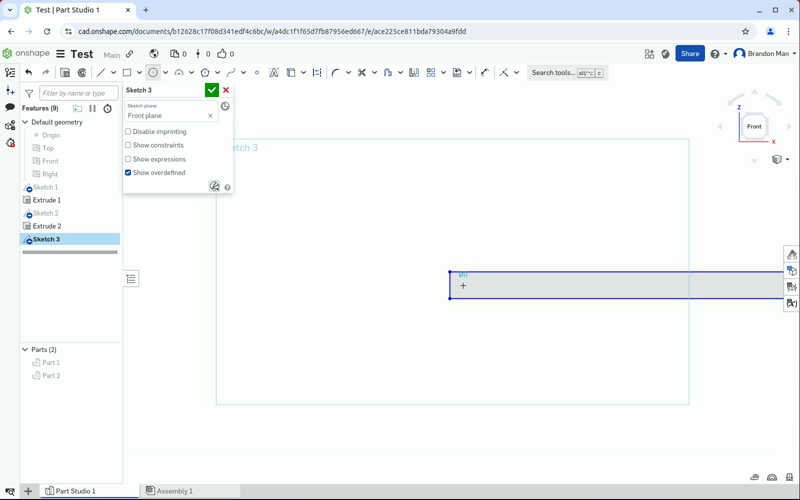
scroll(-6)
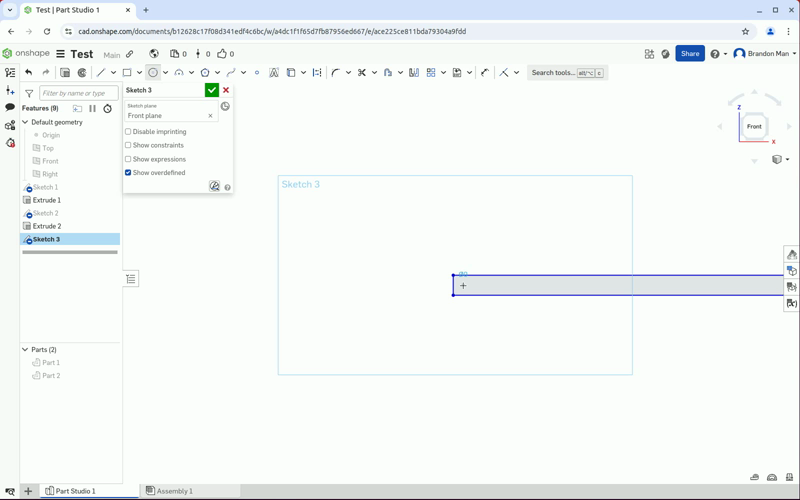
scroll(-6)
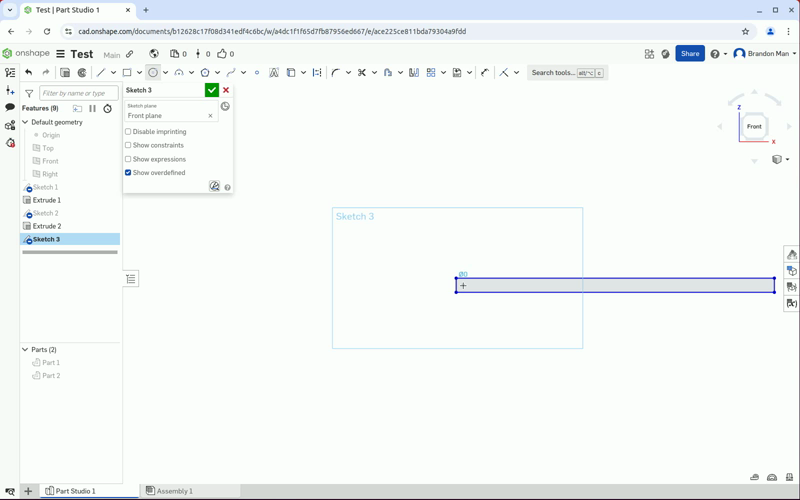
scroll(-6)
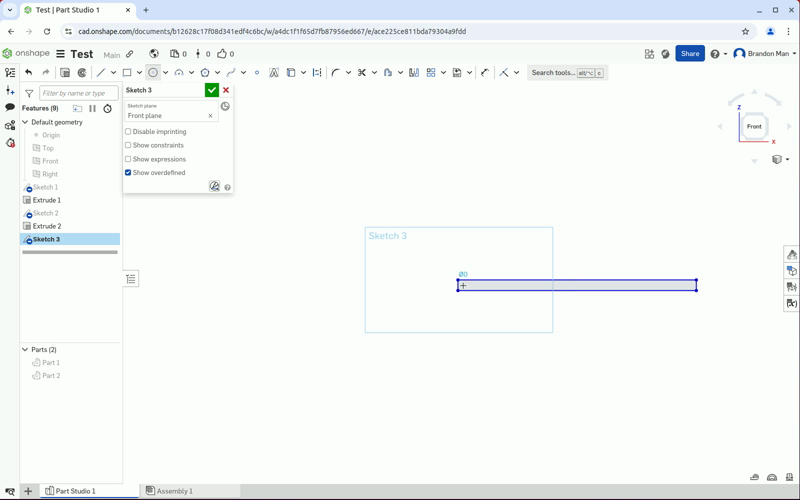
scroll(-6)
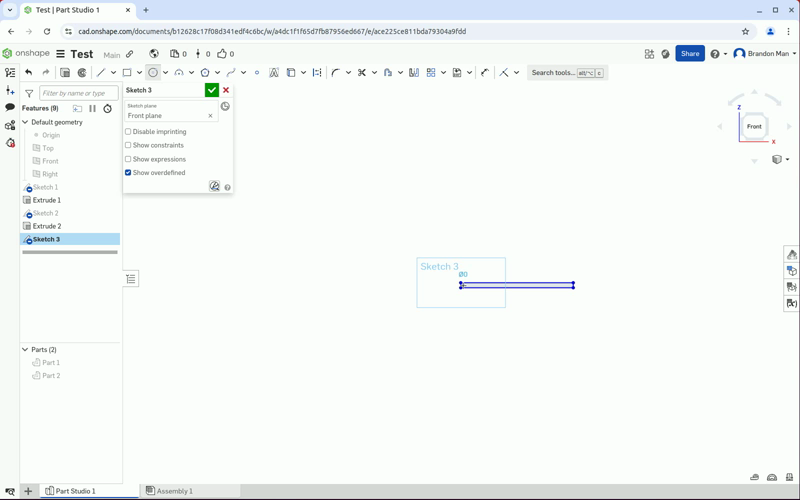
key_up(shift)
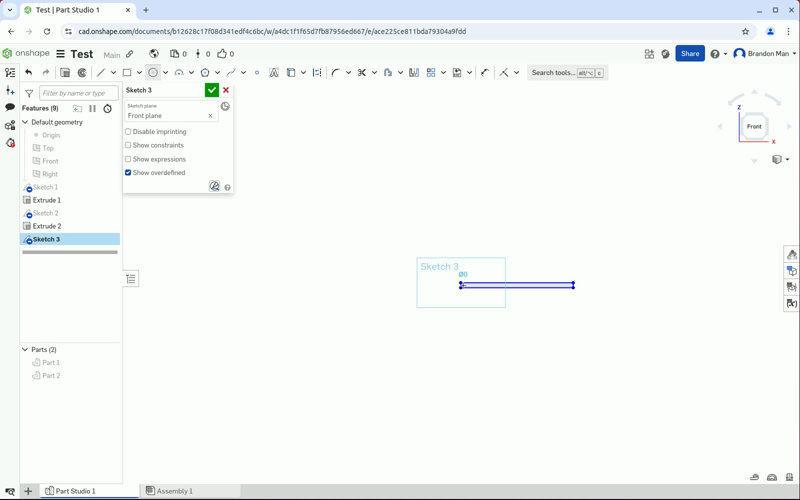
mouse_move(464, 285)
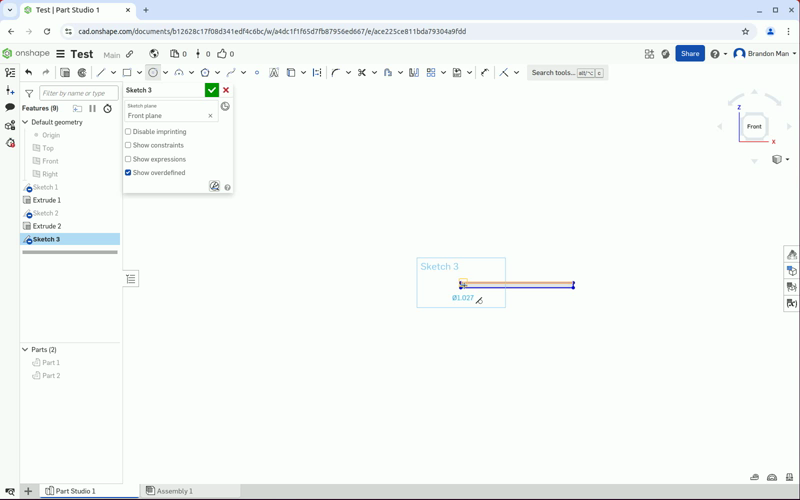
scroll(6)
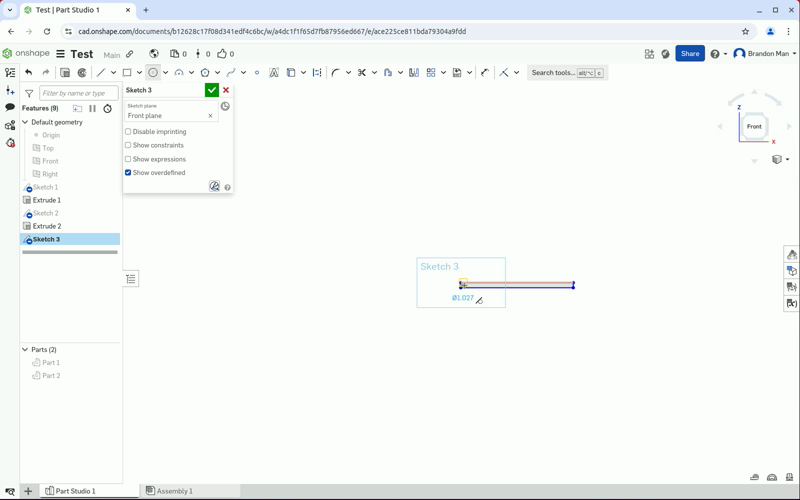
scroll(6)
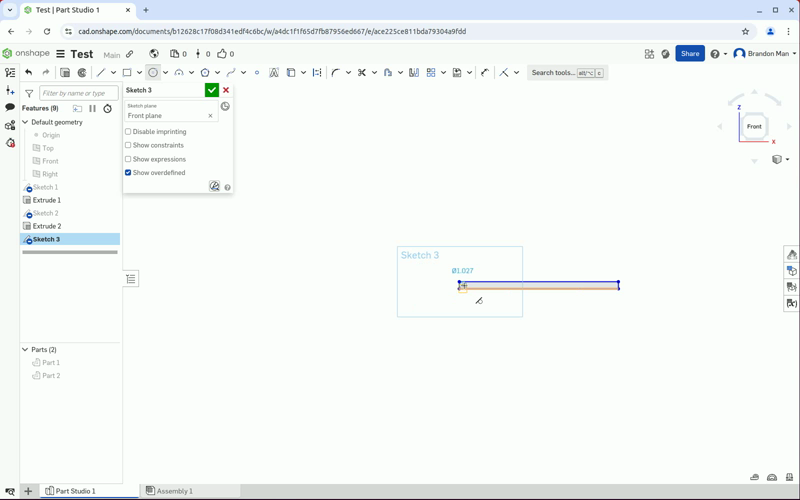
scroll(6)
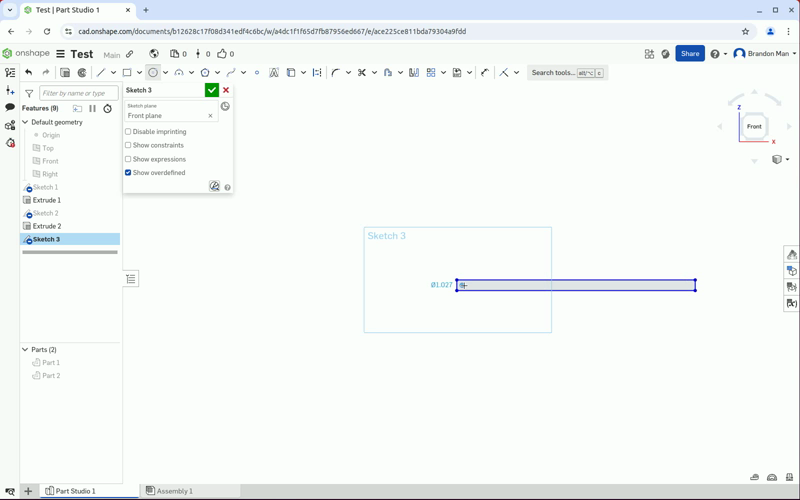
scroll(6)
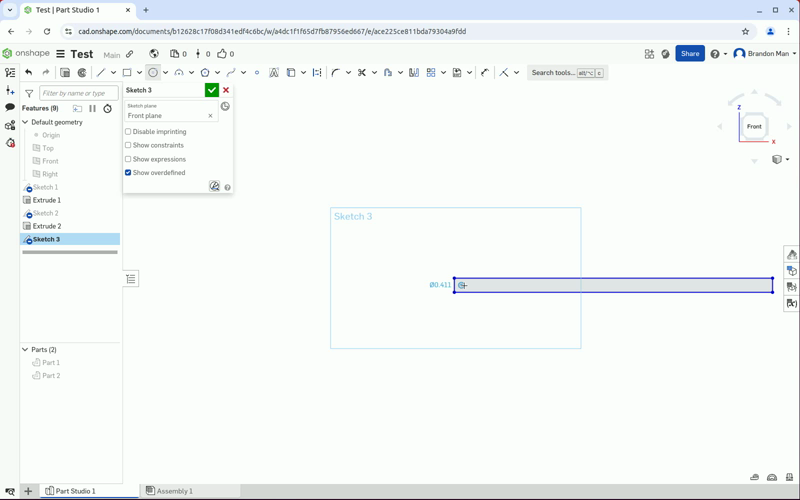
scroll(6)
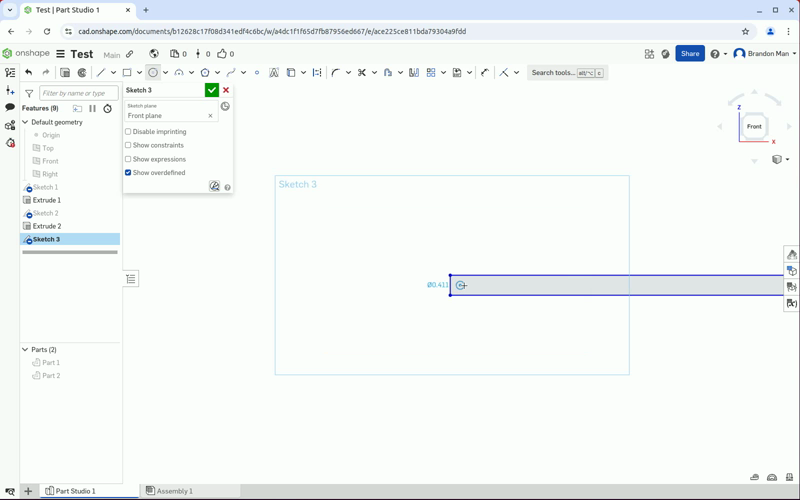
scroll(6)
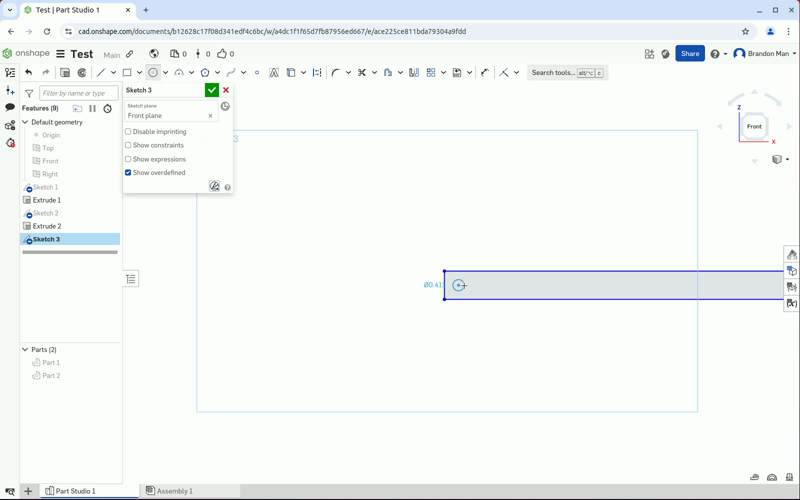
scroll(6)
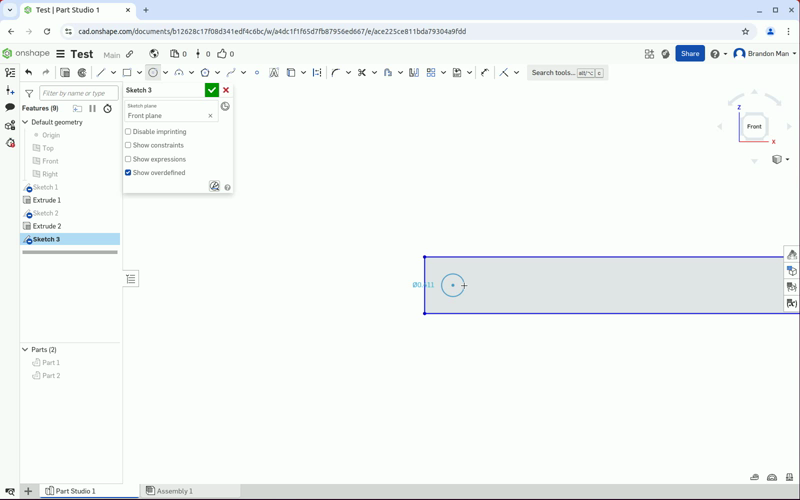
click(464, 285)
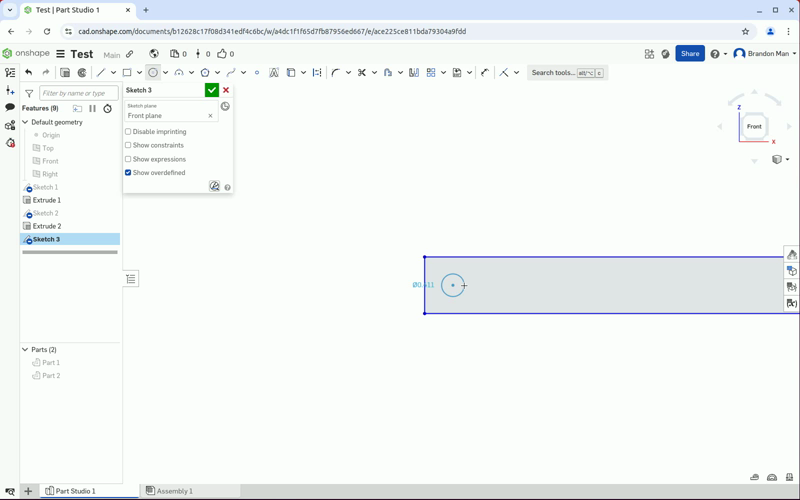
scroll(-6)
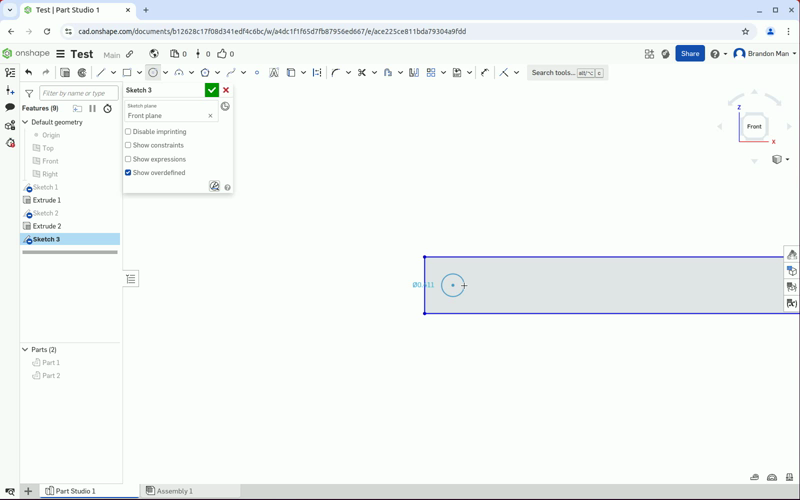
scroll(-6)
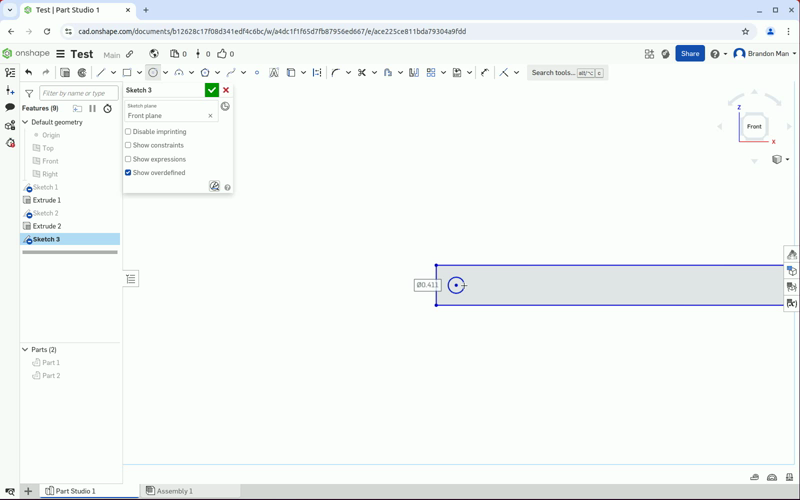
scroll(-6)
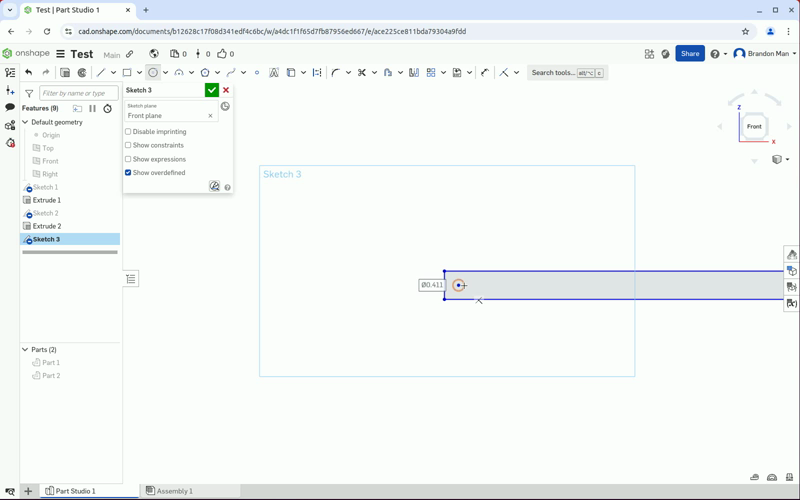
scroll(-6)
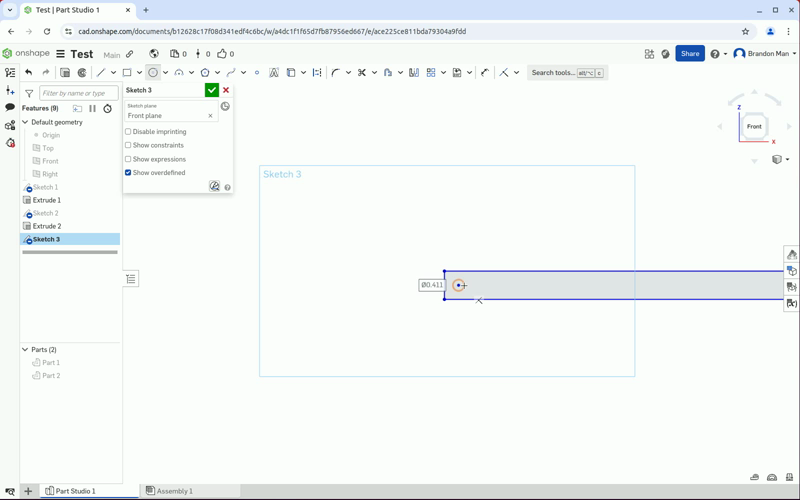
scroll(-6)
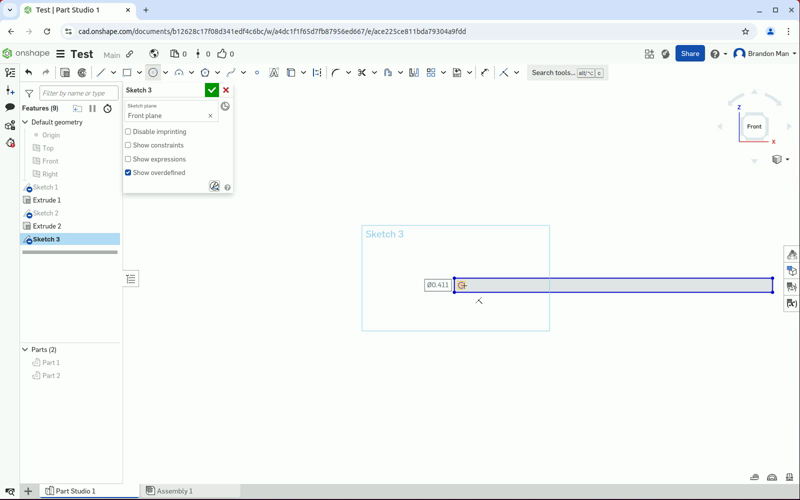
scroll(-6)
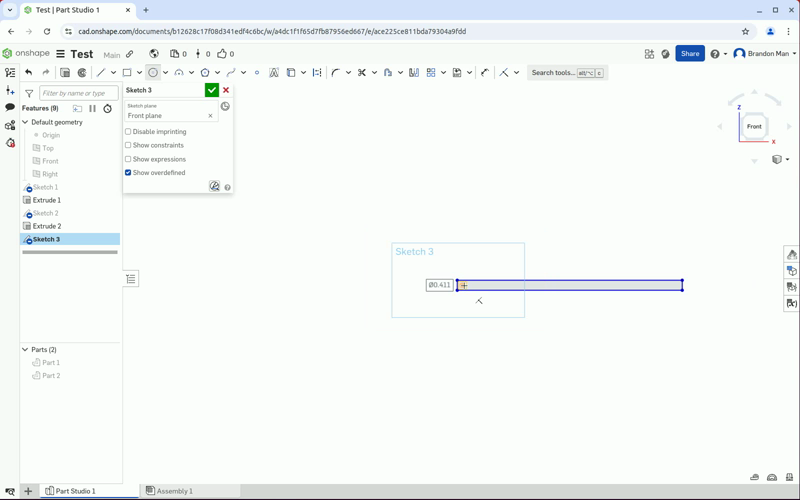
scroll(-6)
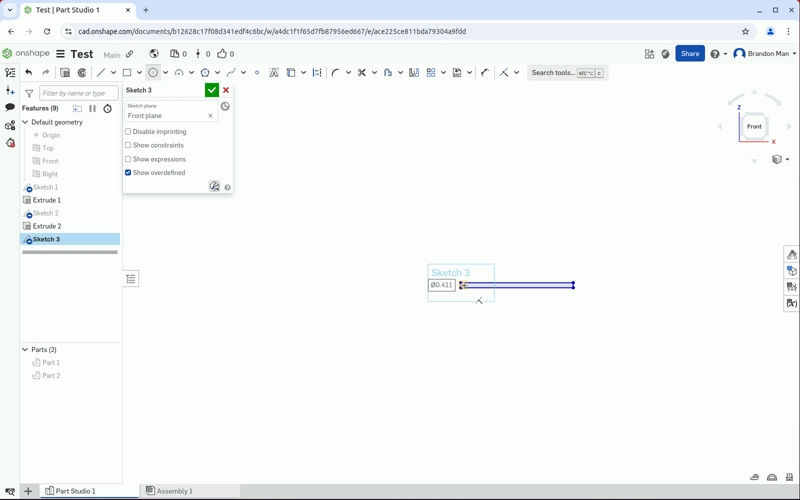
key(esc)
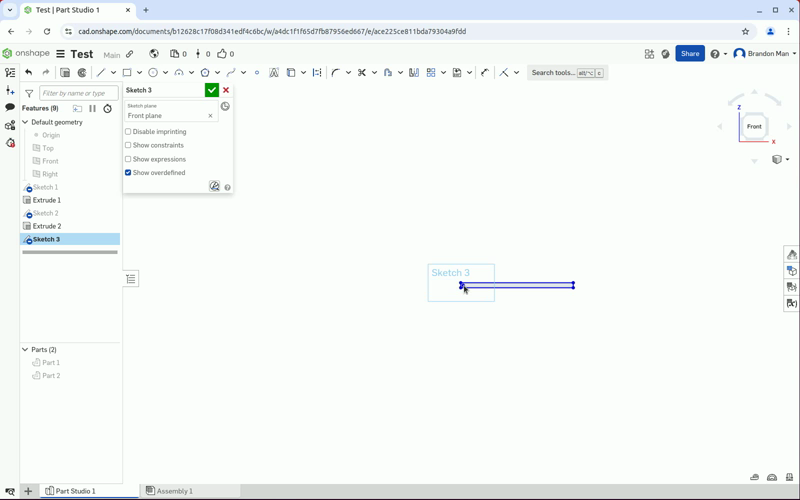
key(c)
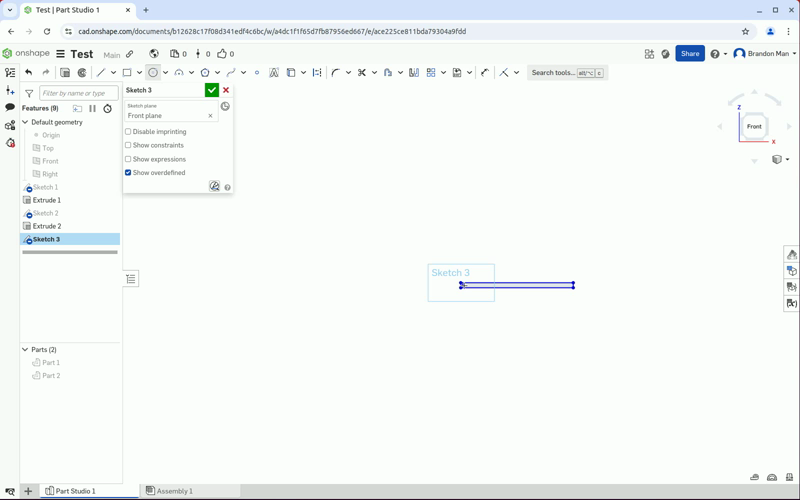
key_down(shift)
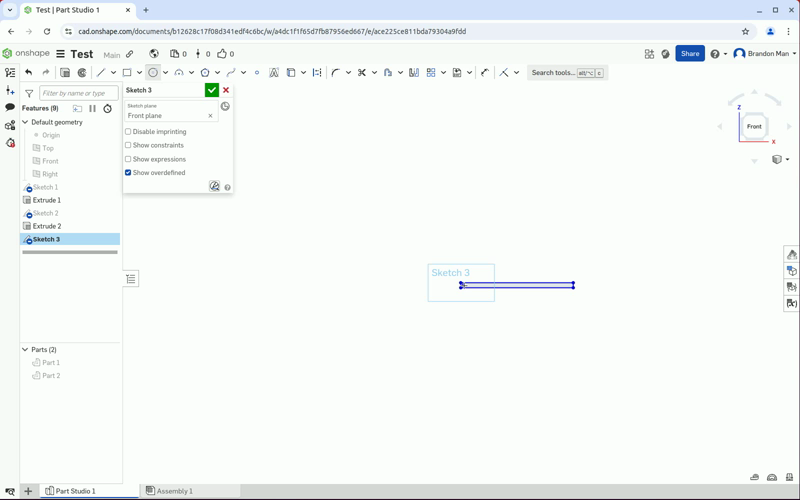
mouse_move(490, 285)
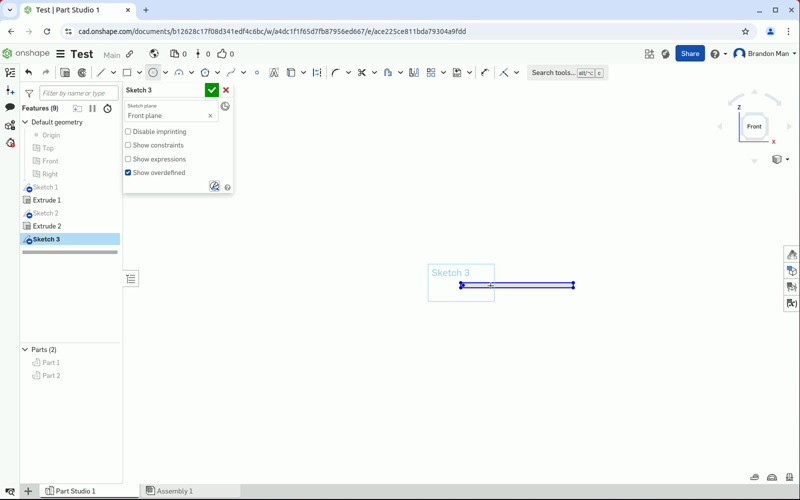
click(490, 285)
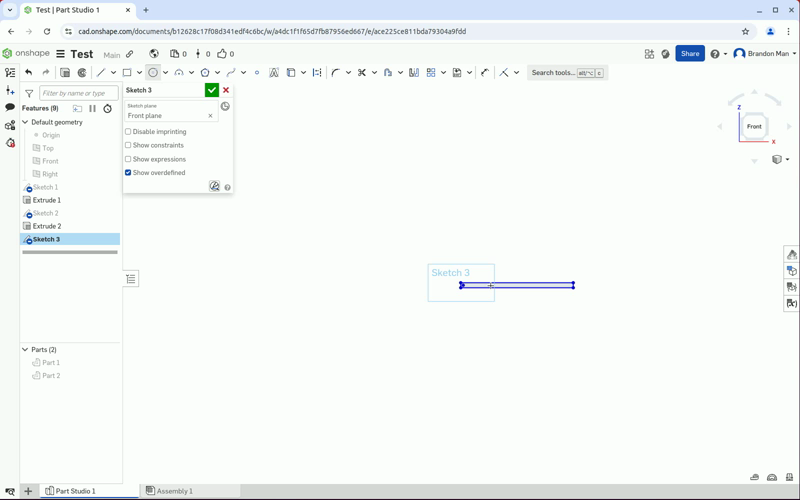
key_up(shift)
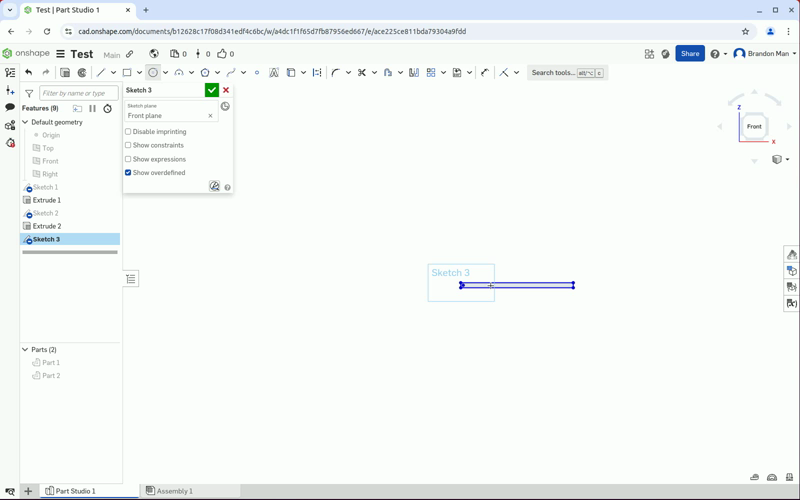
mouse_move(491, 285)
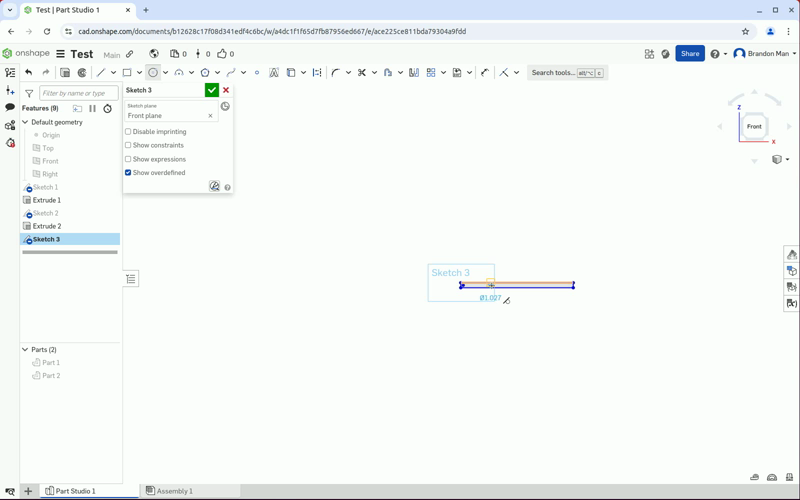
scroll(6)
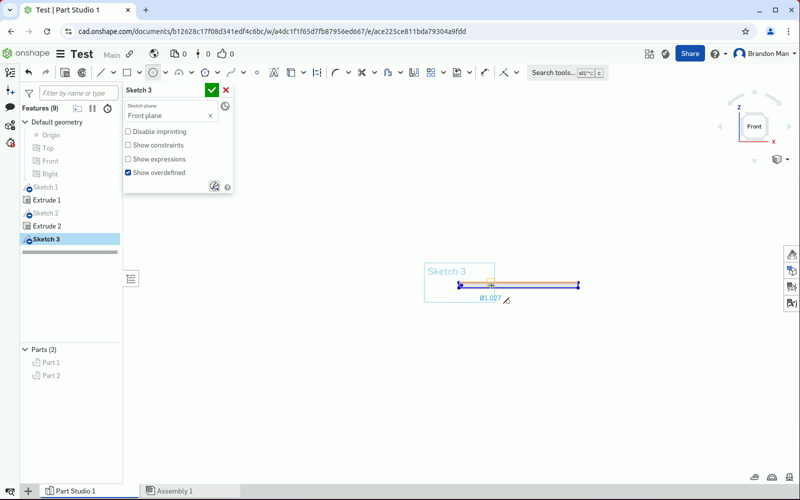
scroll(6)
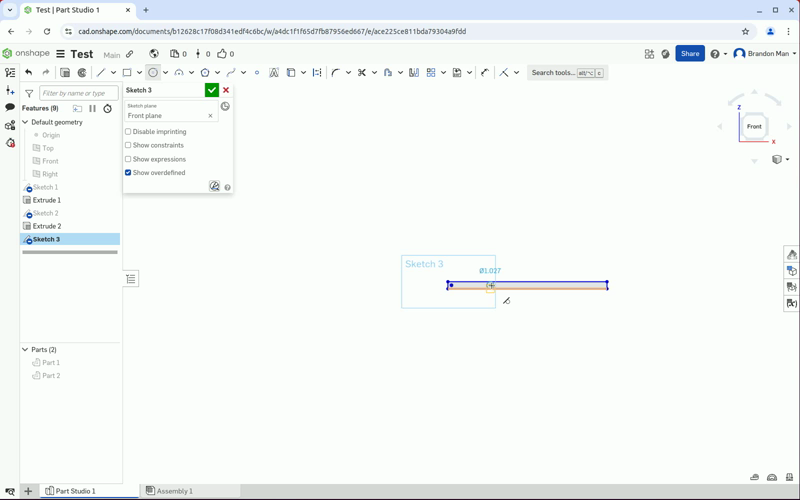
scroll(6)
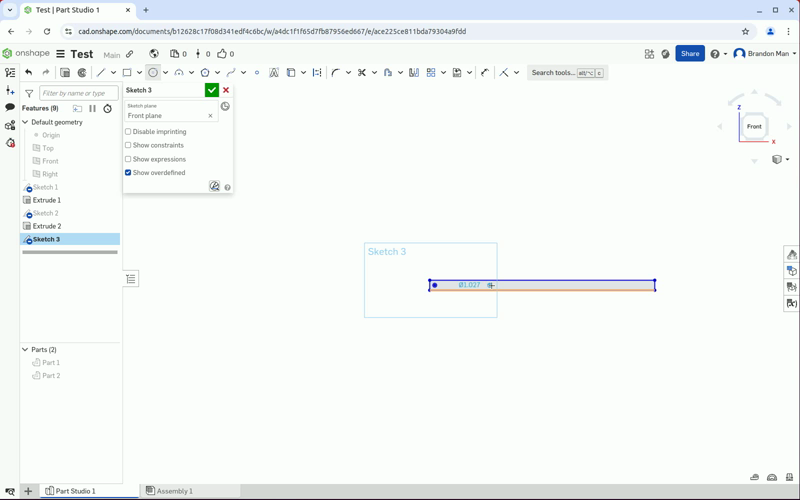
scroll(6)
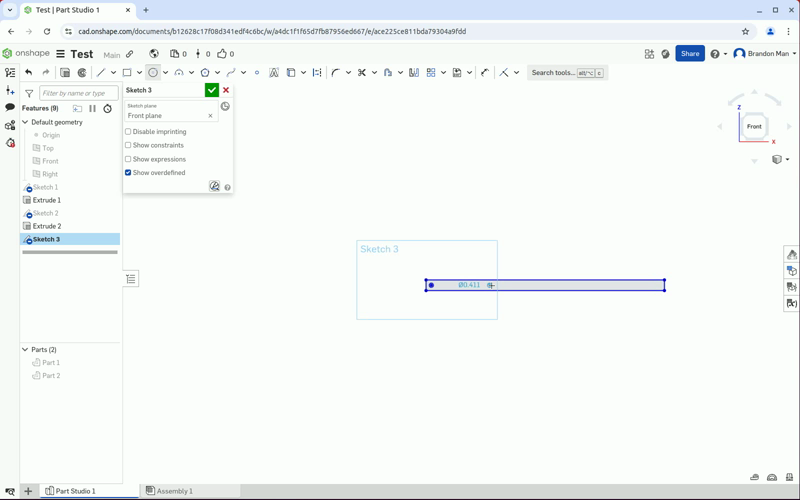
scroll(6)
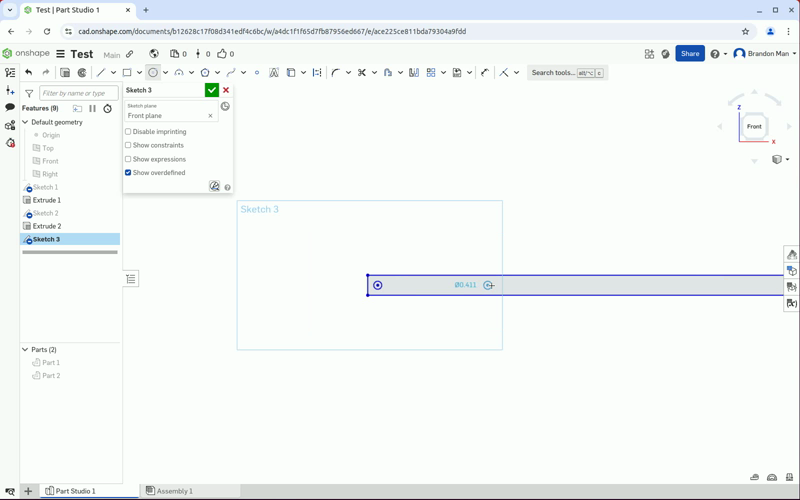
scroll(6)
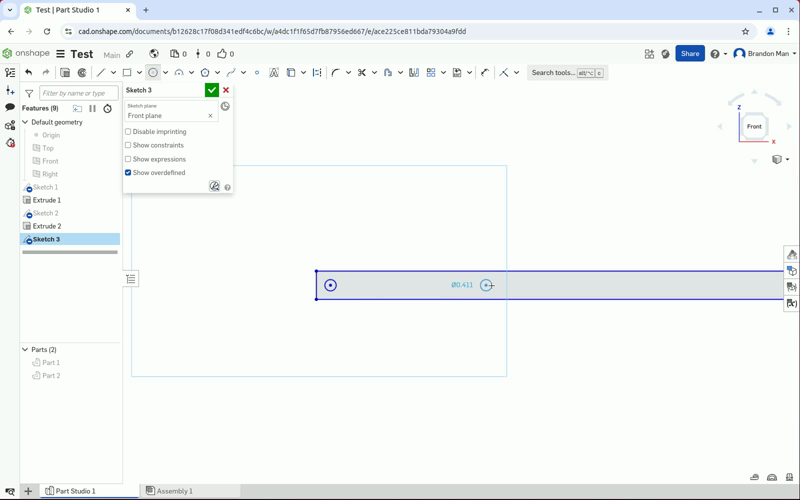
scroll(6)
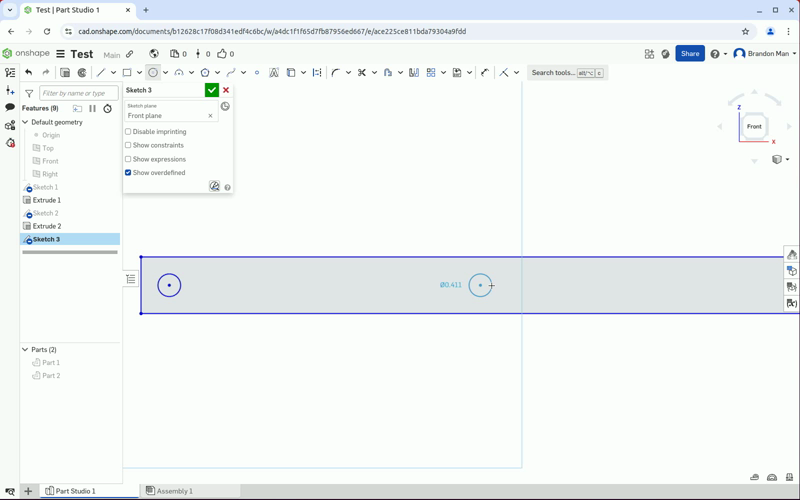
click(491, 285)
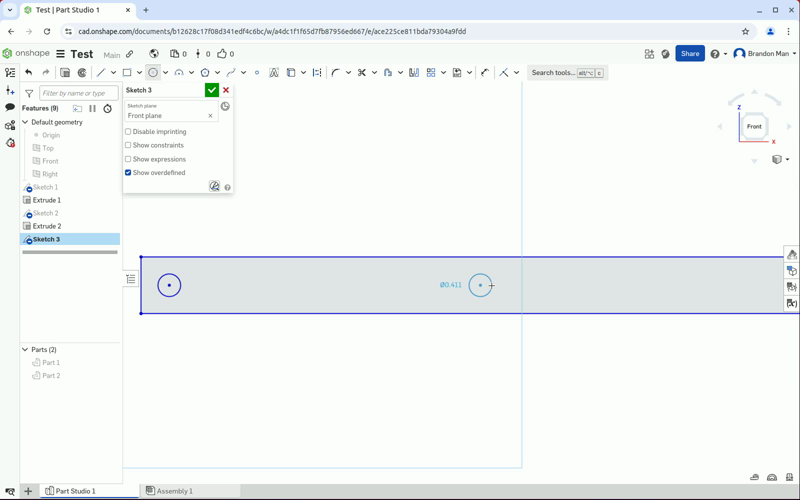
scroll(-6)
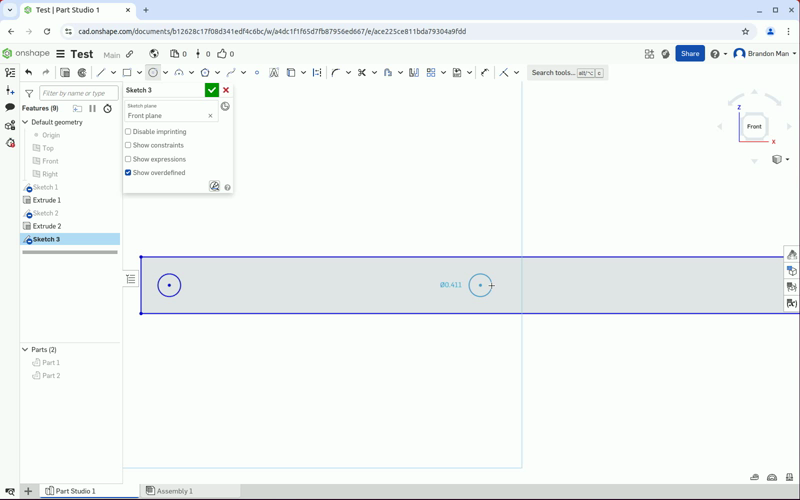
scroll(-6)
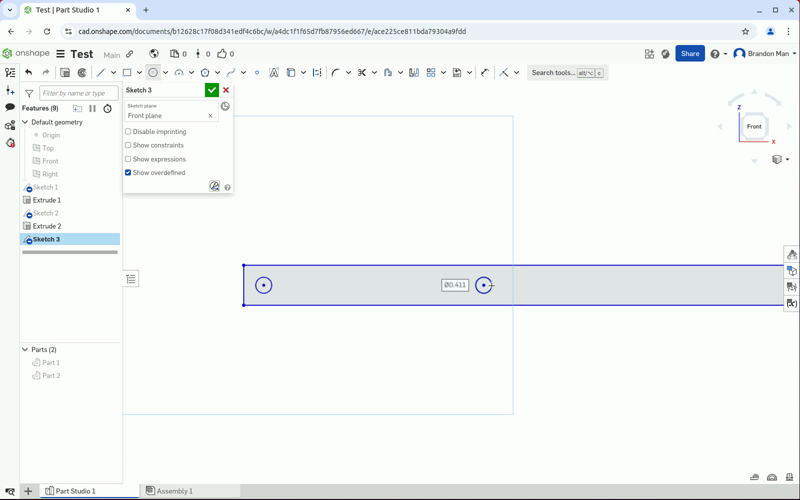
scroll(-6)
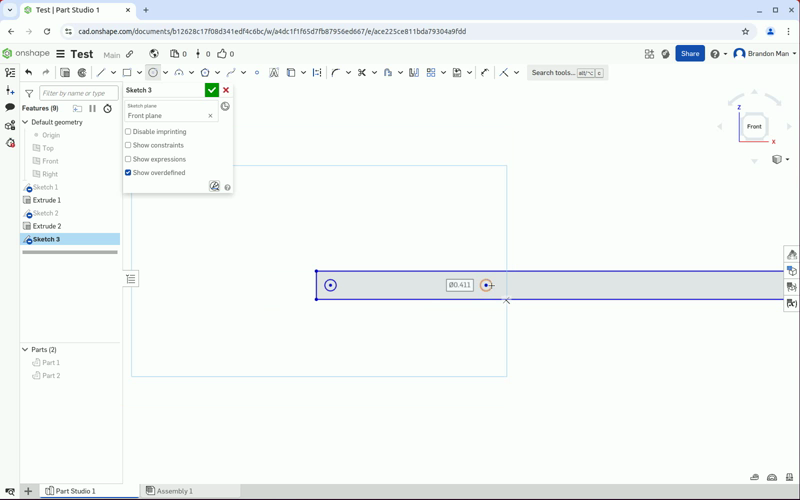
scroll(-6)
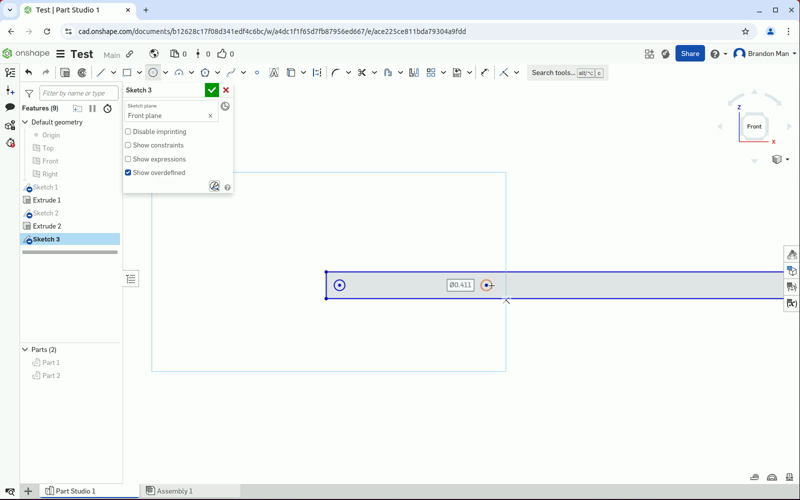
scroll(-6)
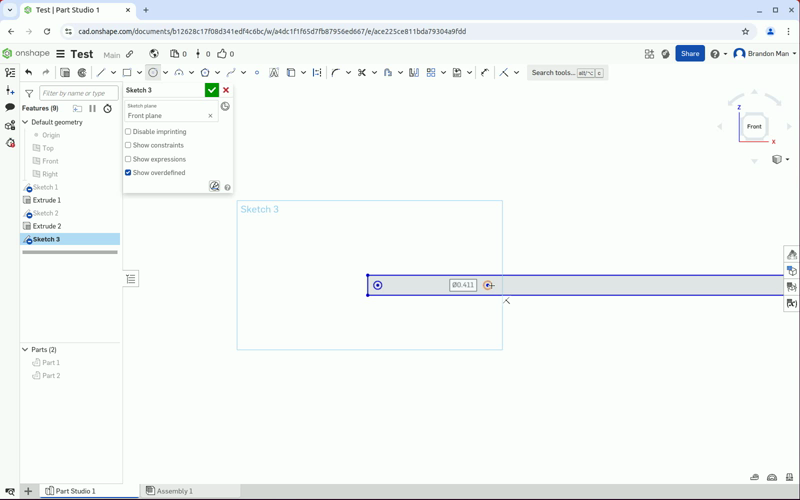
scroll(-6)
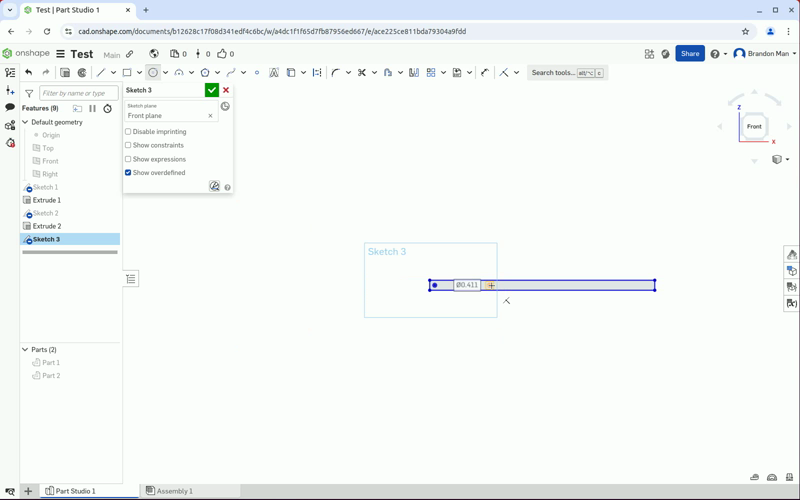
scroll(-6)
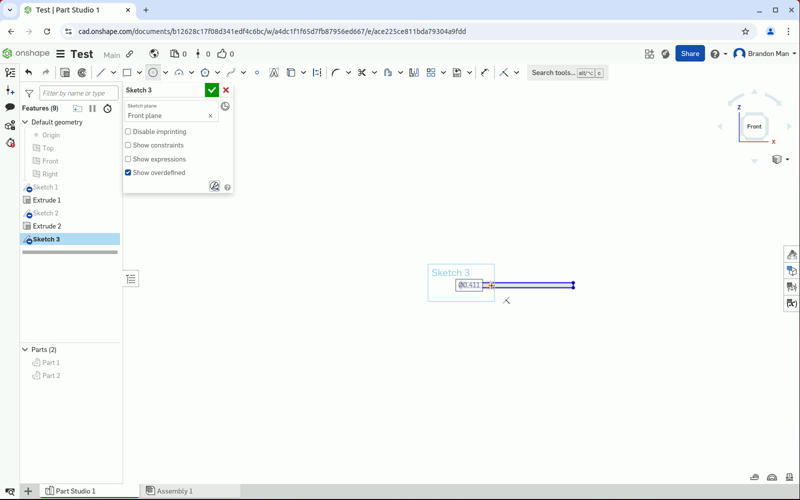
key(esc)
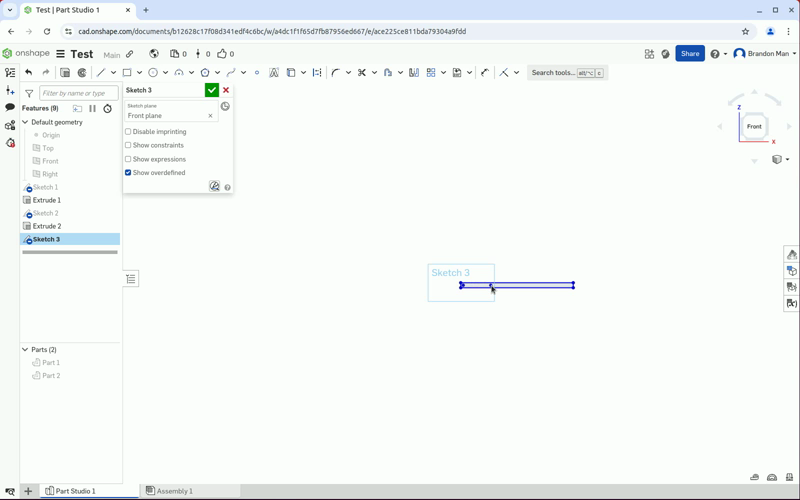
mouse_move(569, 286)
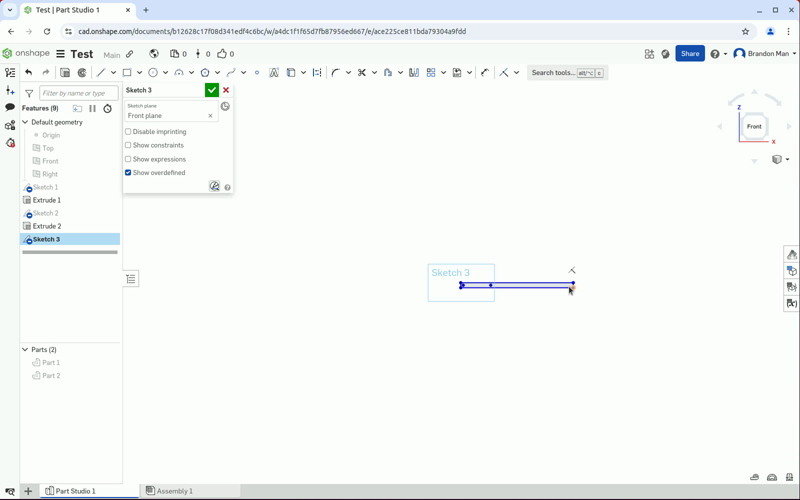
scroll(6)
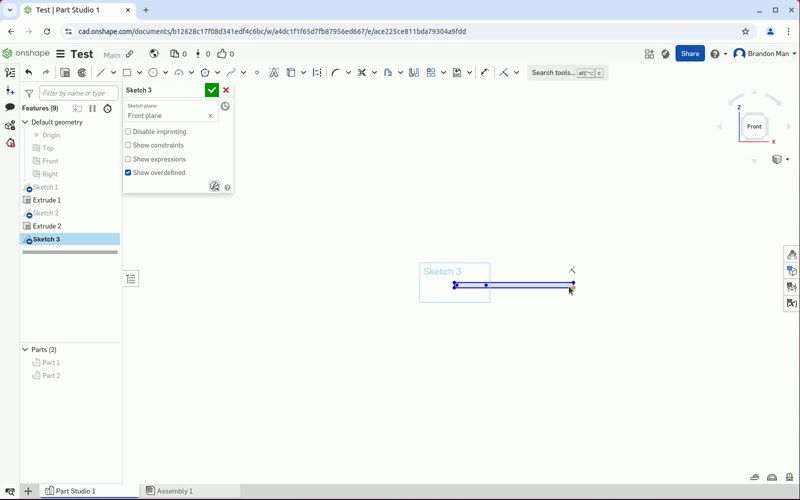
scroll(6)
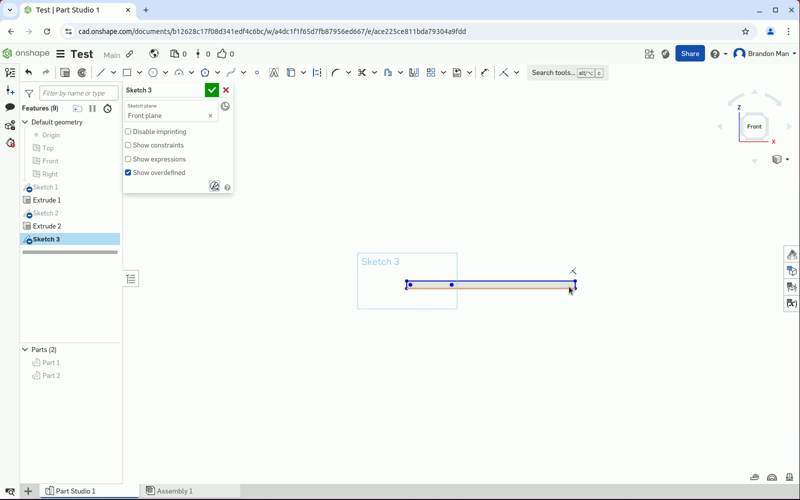
scroll(6)
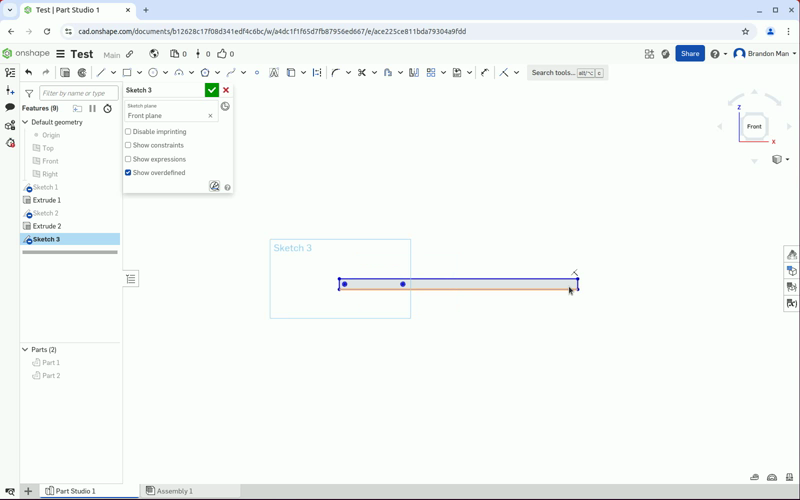
scroll(6)
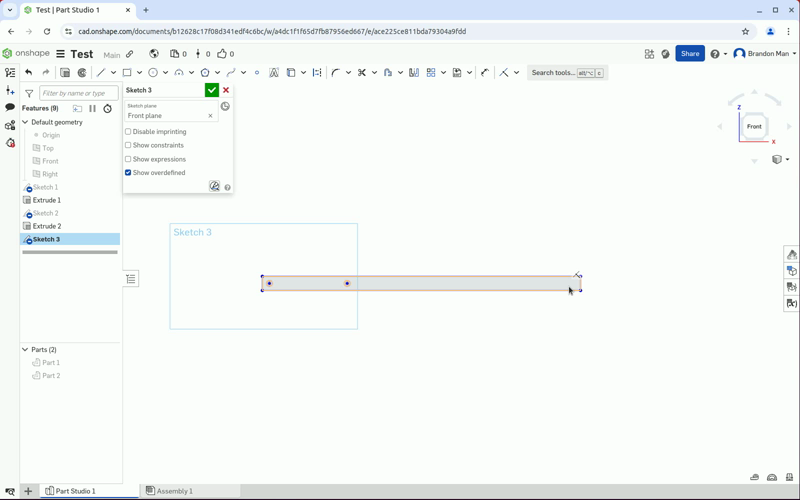
scroll(6)
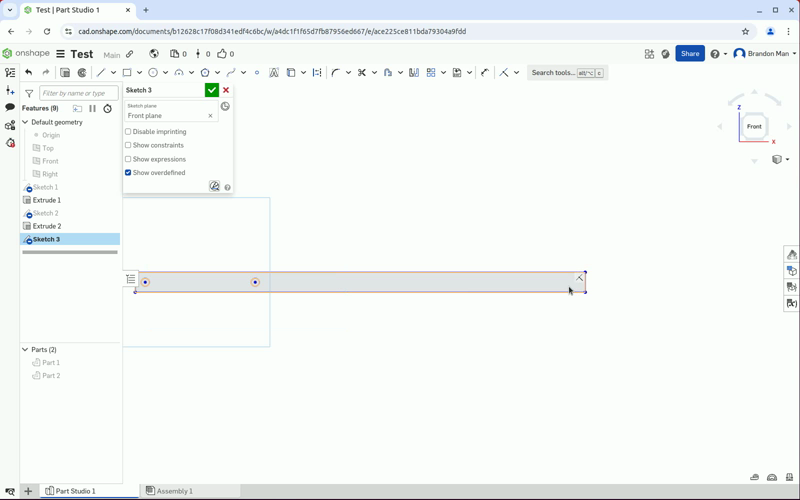
scroll(6)
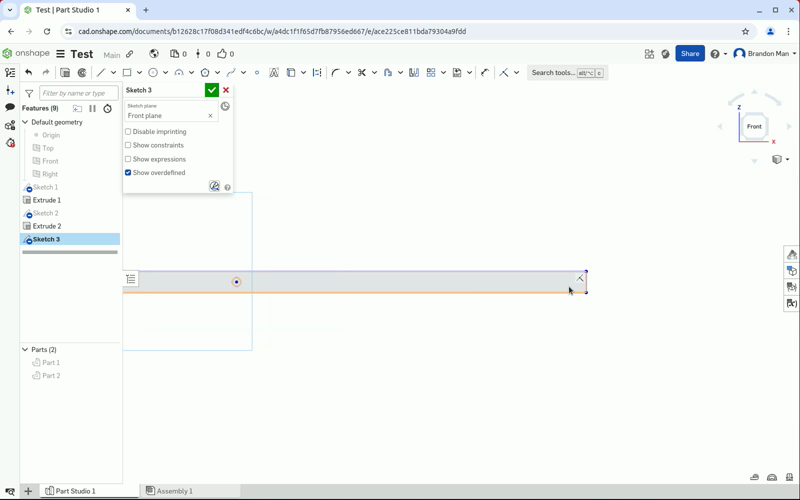
scroll(6)
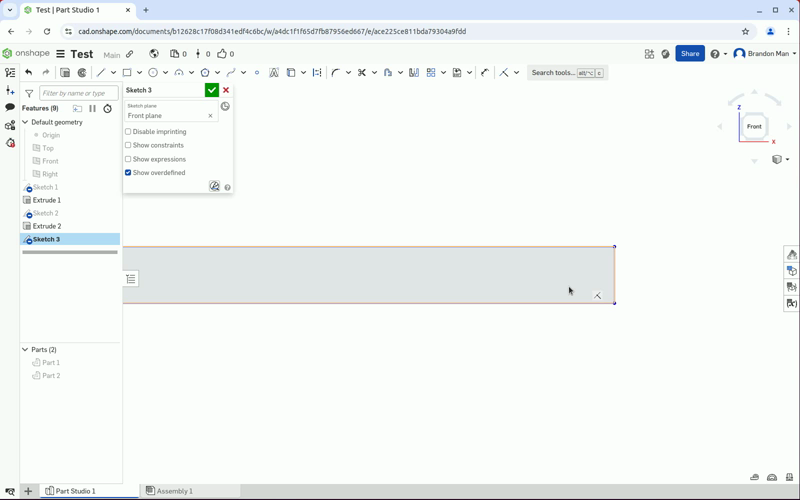
click(569, 286)
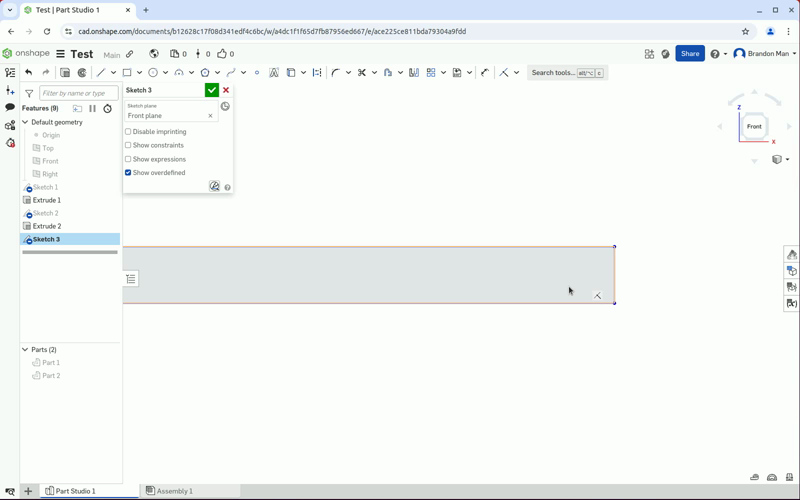
scroll(-6)
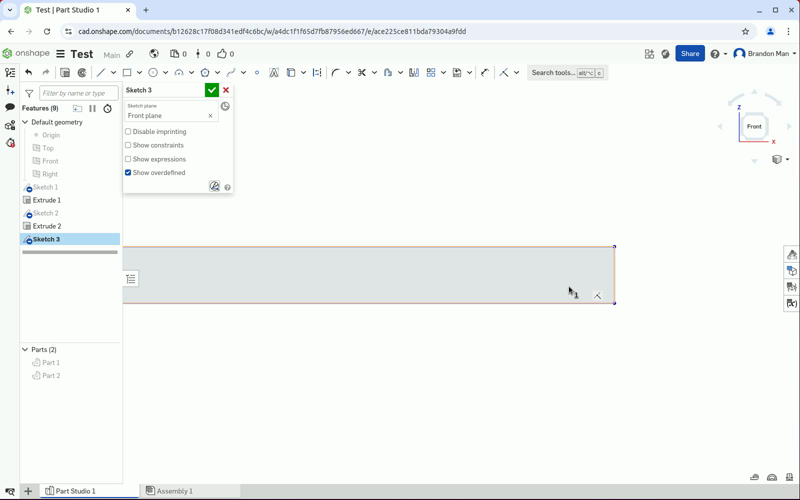
scroll(-6)
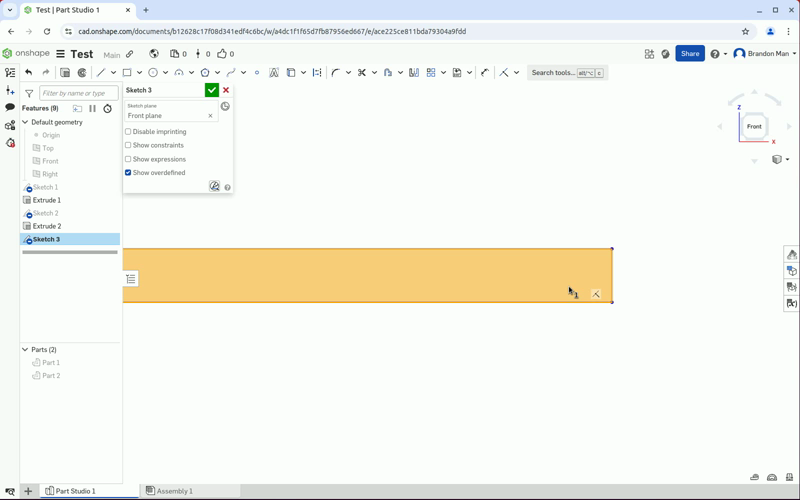
scroll(-6)
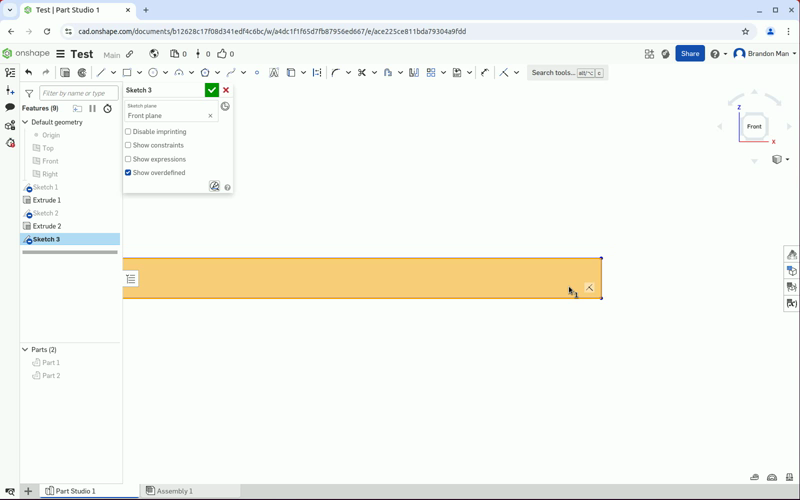
scroll(-6)
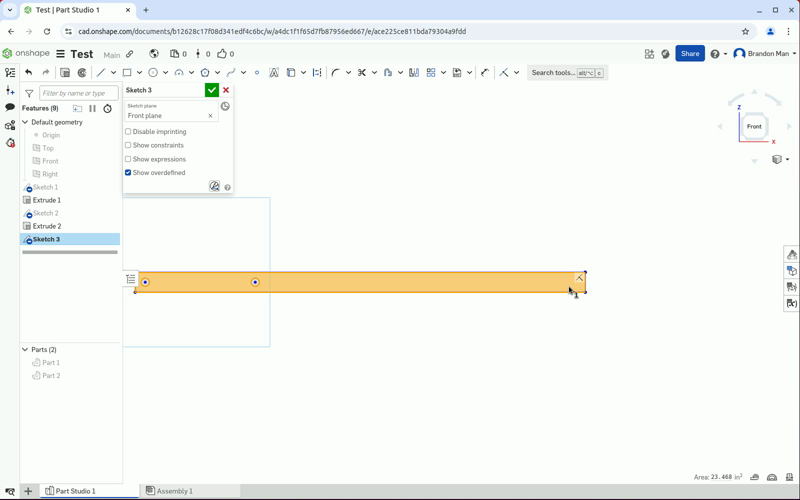
scroll(-6)
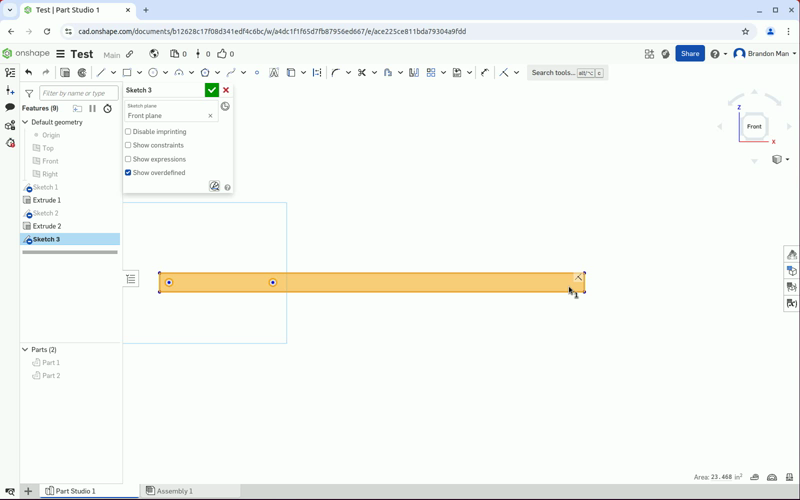
scroll(-6)
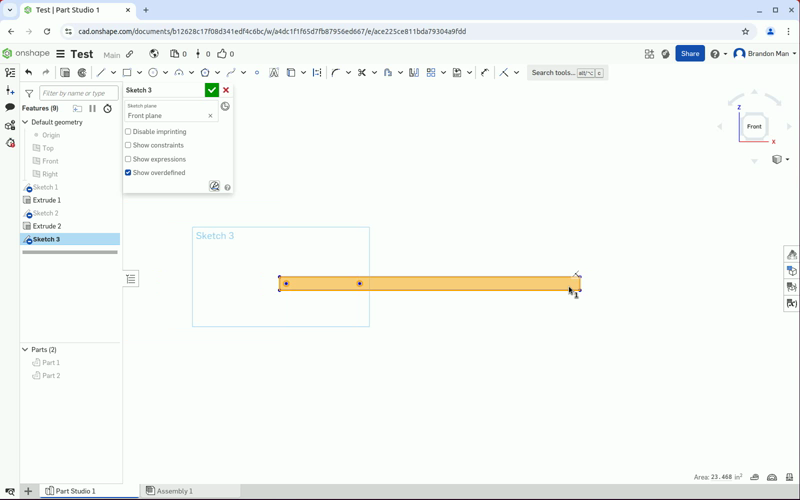
scroll(-6)
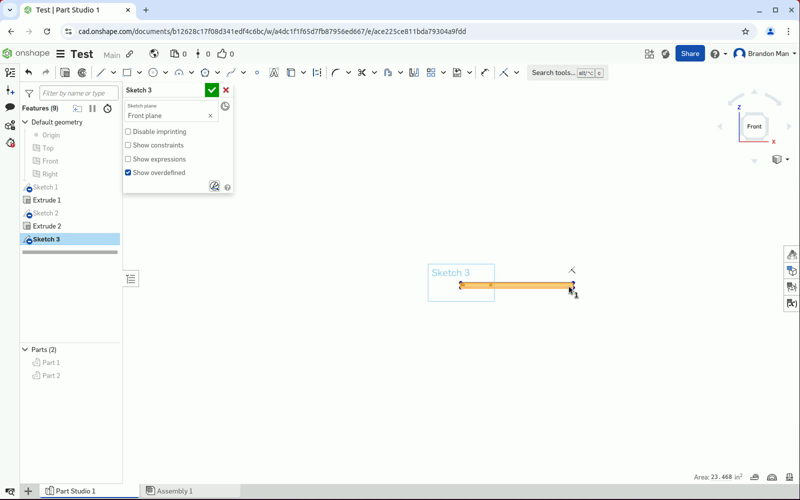
mouse_move(73, 352)
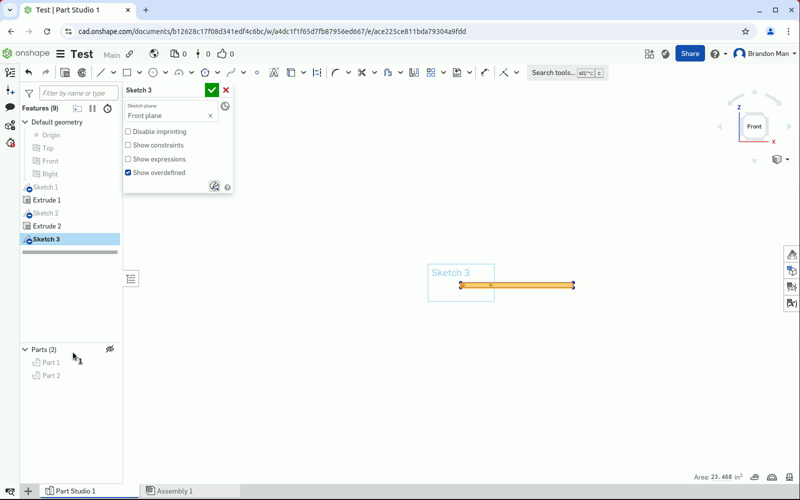
key(shift+y)
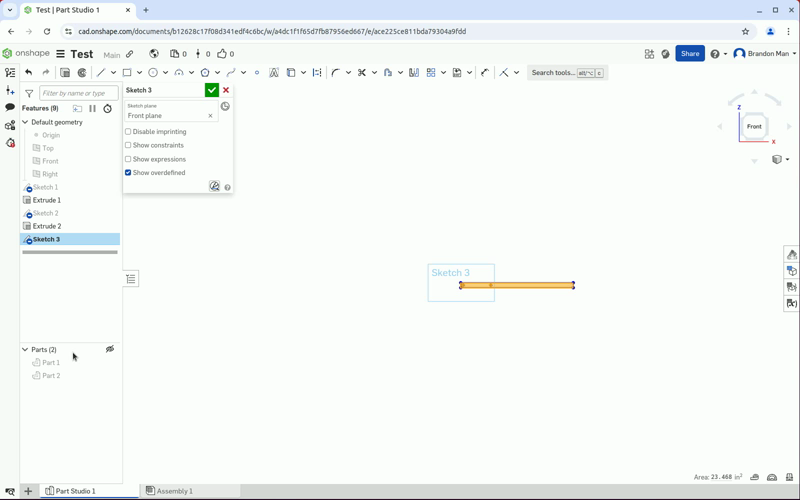
key(shift+e)
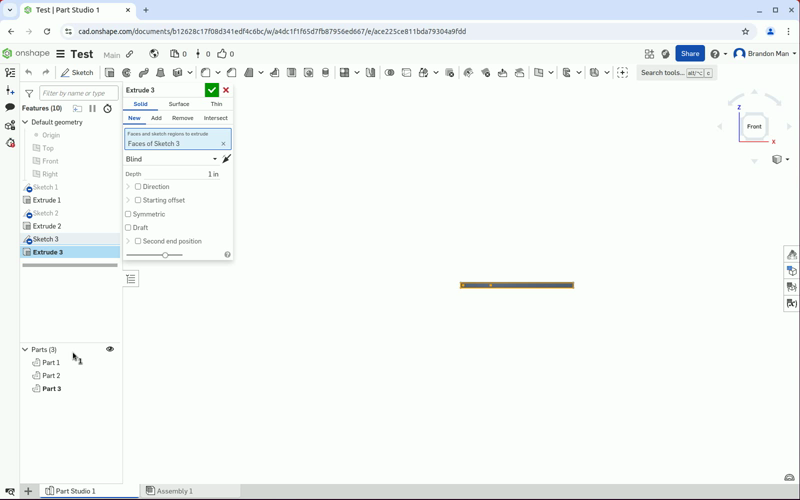
mouse_move(143, 106)
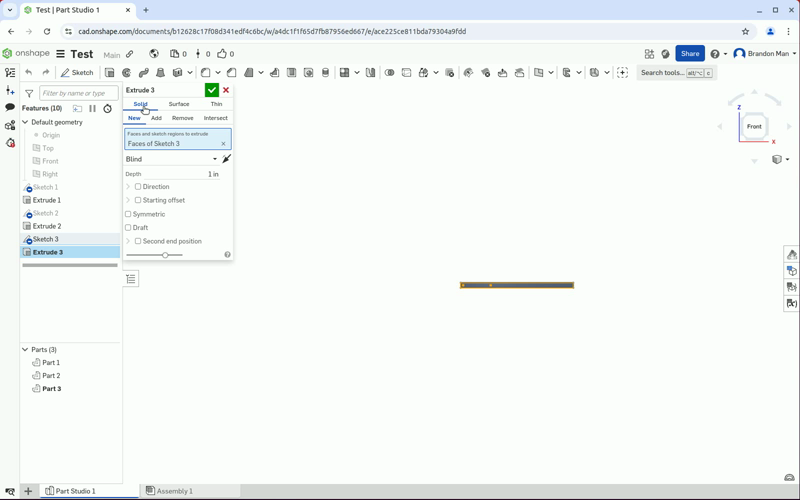
click(143, 106)
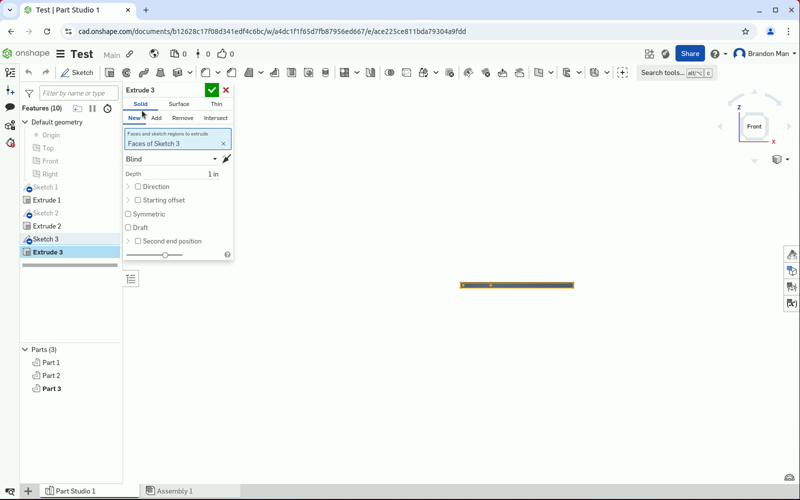
mouse_move(137, 120)
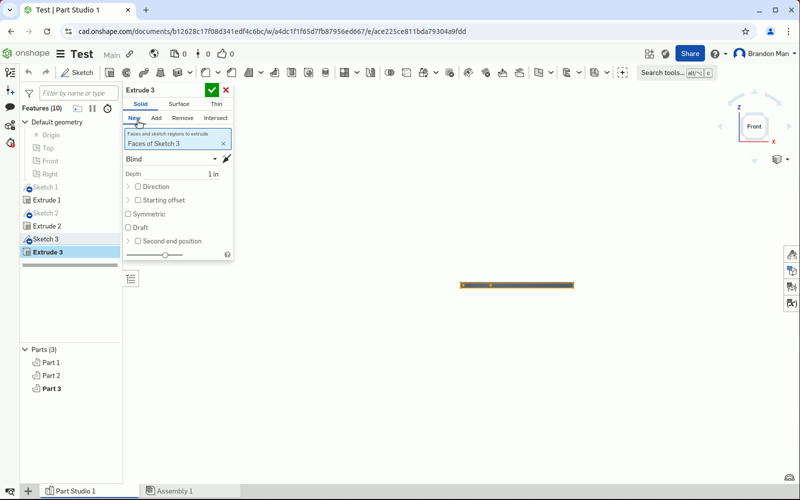
click(137, 120)
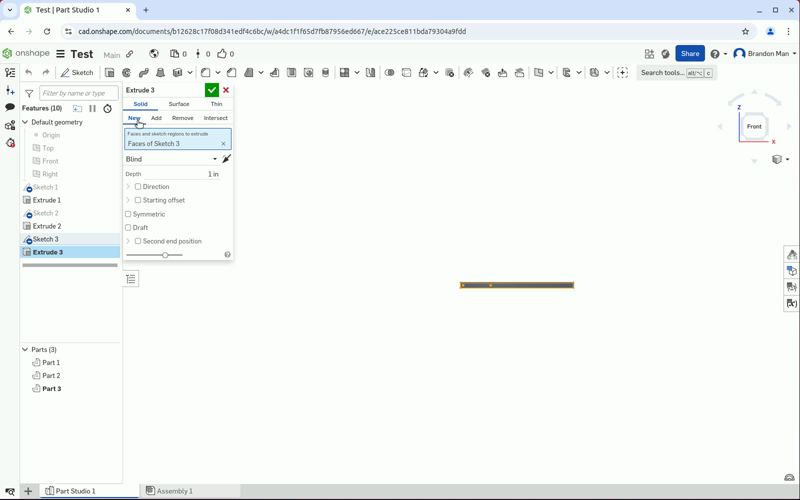
key(tab, 4)
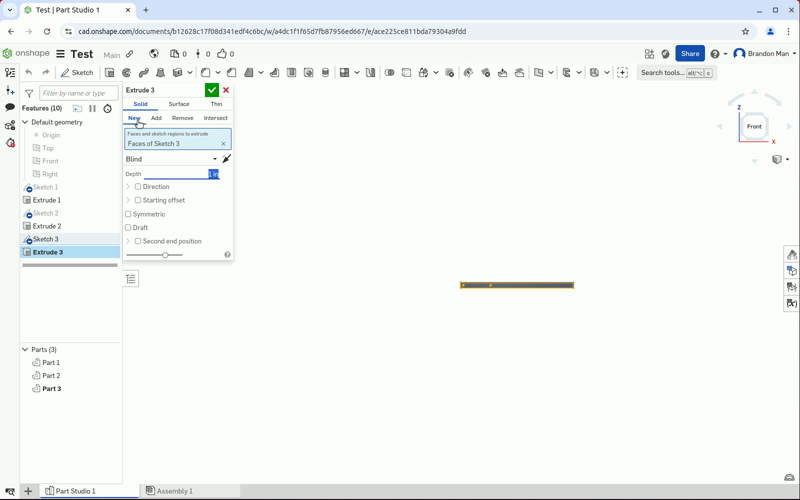
text(0.481)
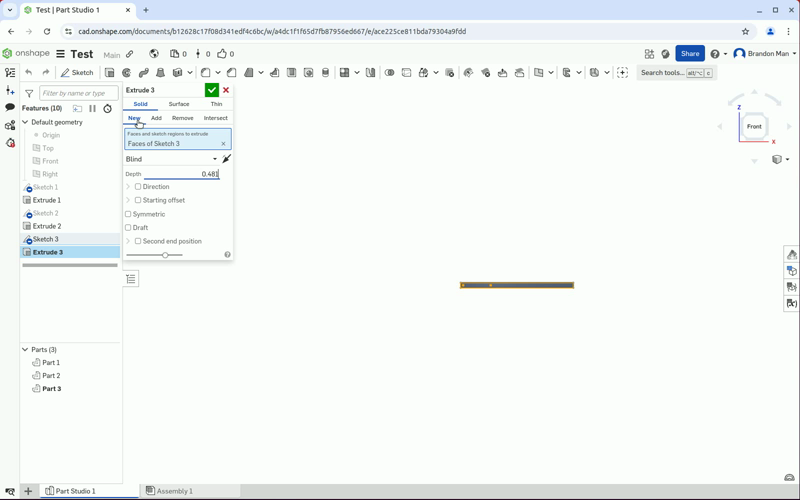
key(enter)
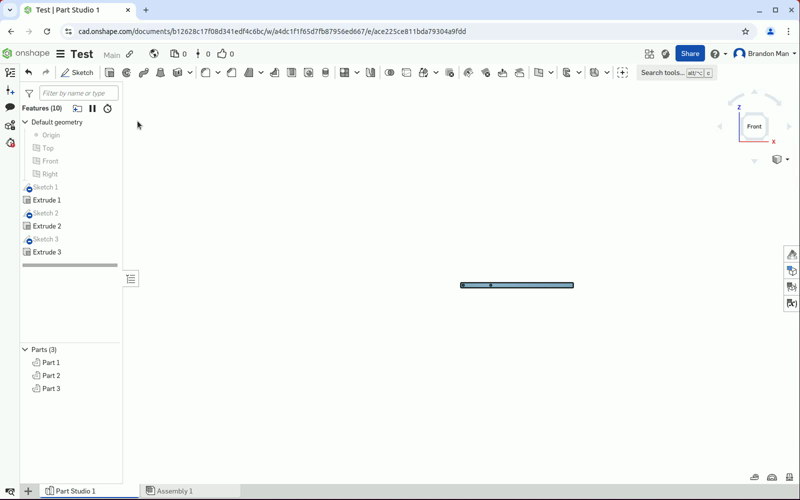
key(shift+h)
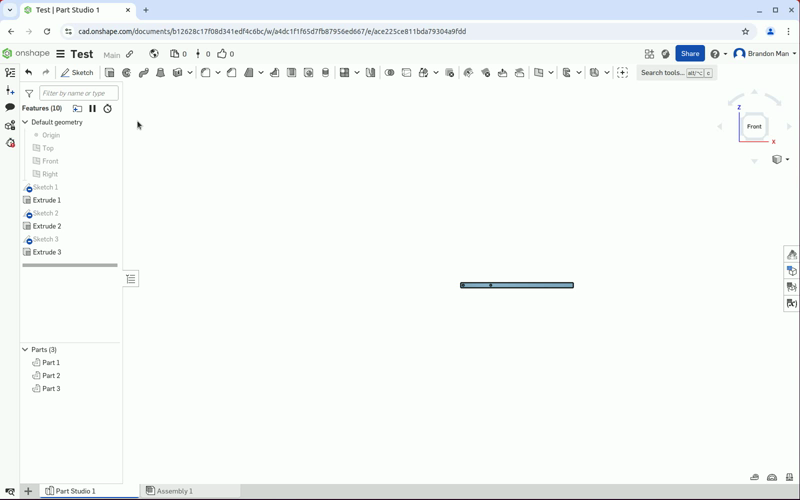
key(shift+h)
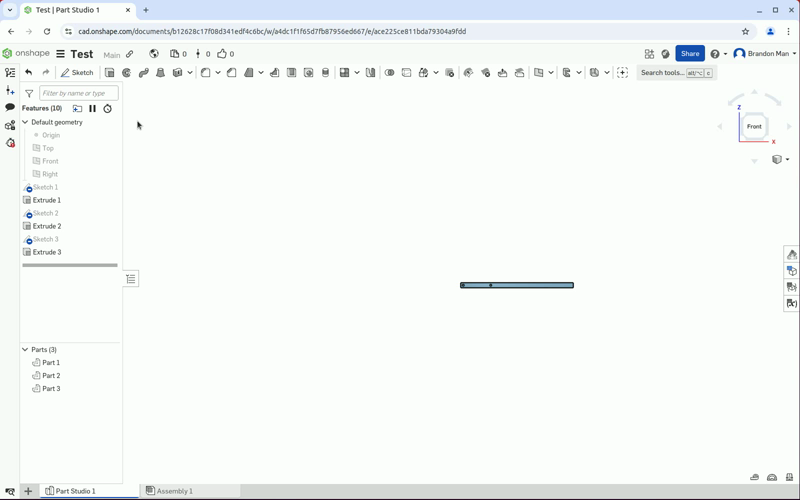
mouse_move(73, 189)
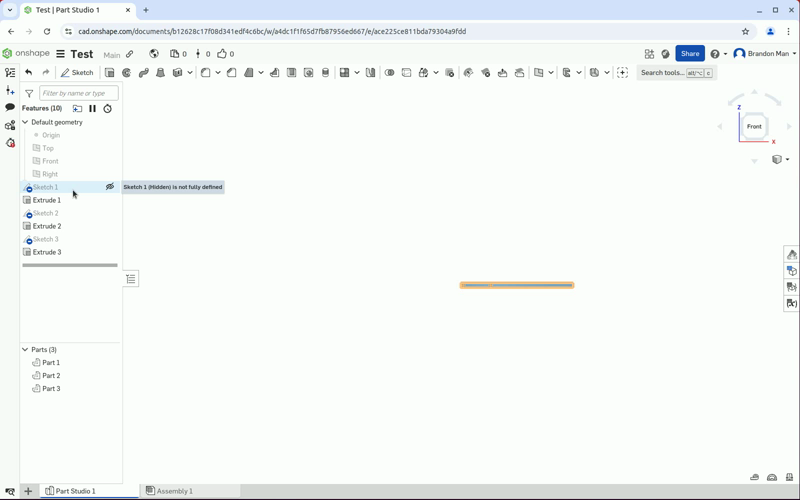
click(73, 189)
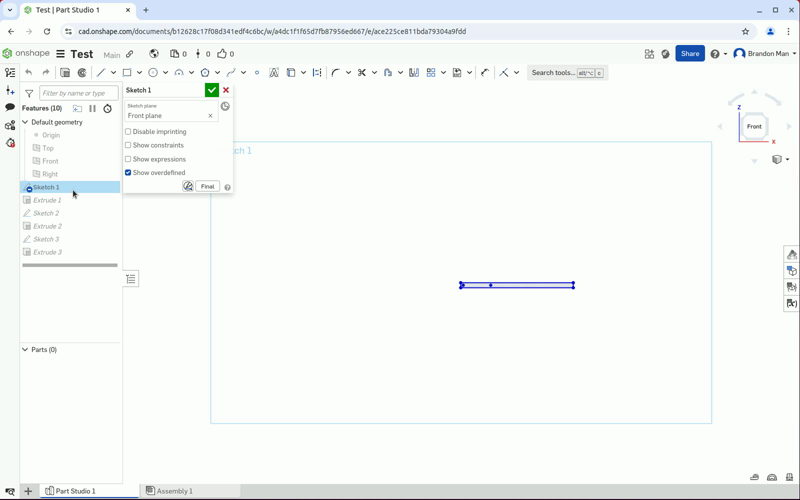
mouse_move(229, 92)
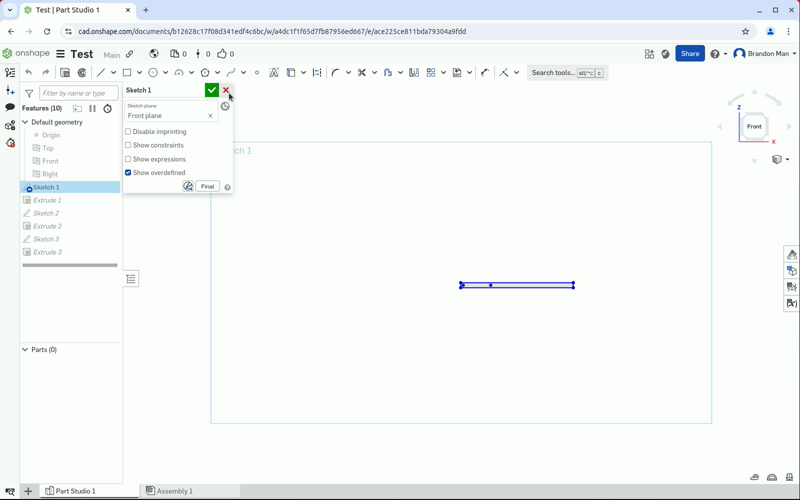
click(229, 92)
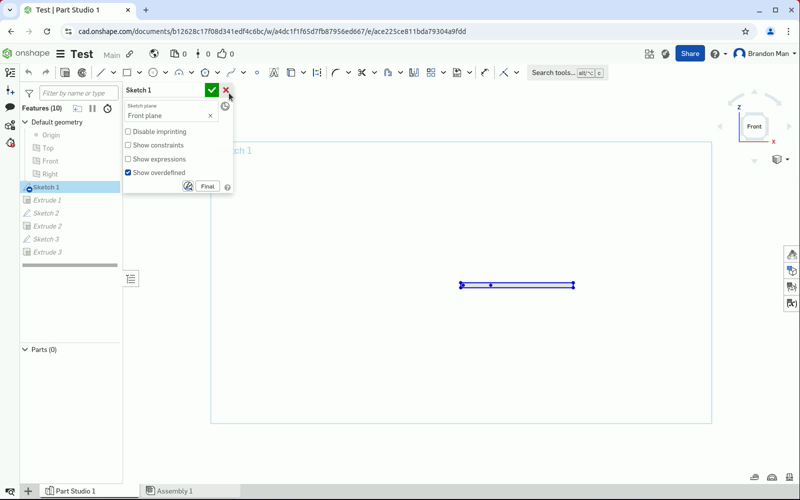
key(shift+s)
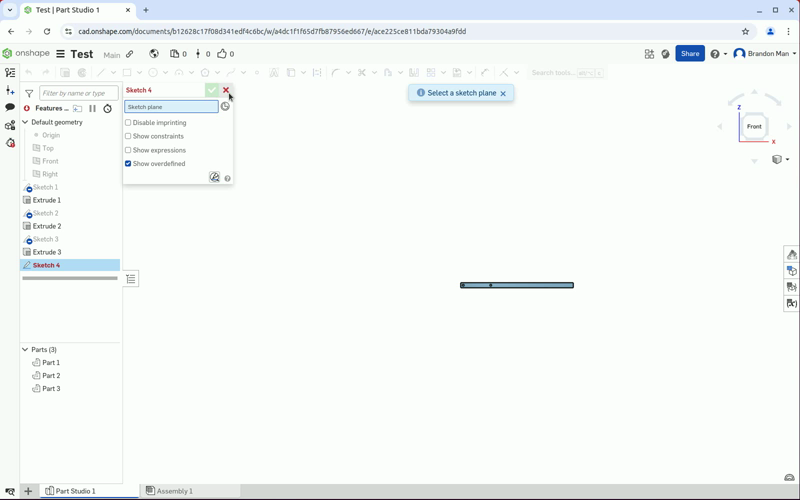
mouse_move(73, 163)
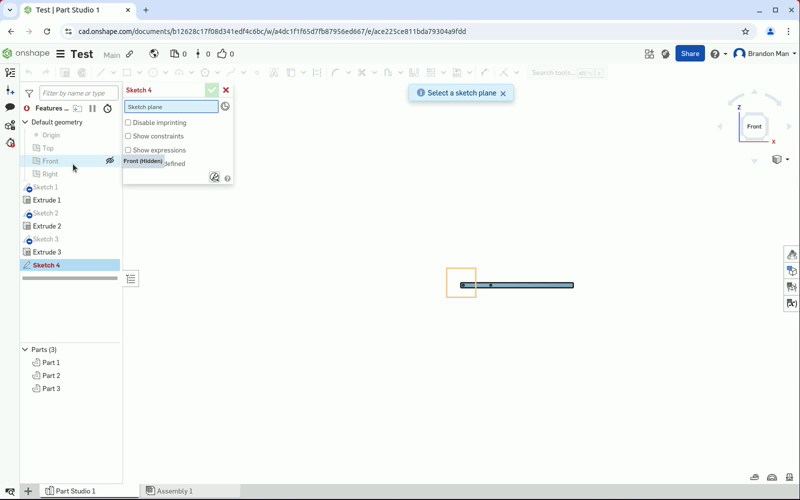
click(73, 163)
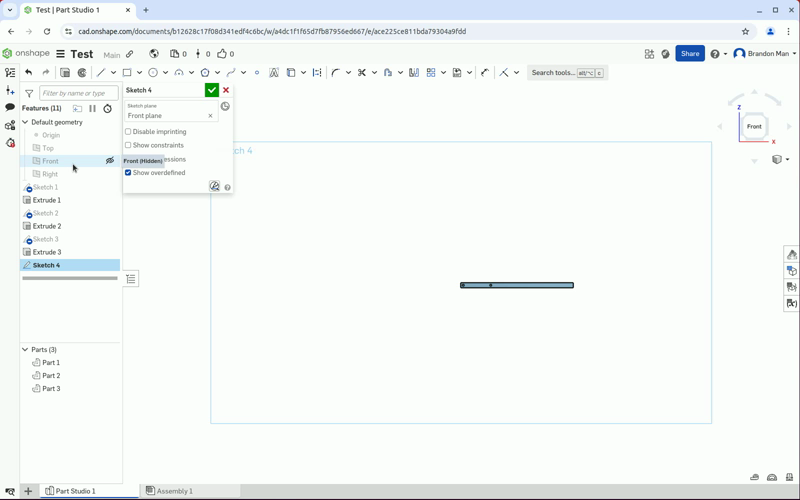
mouse_move(73, 352)
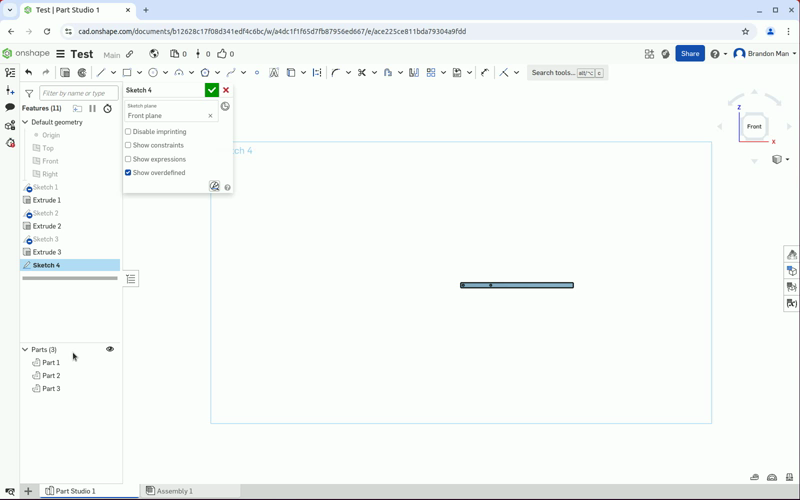
key(y)
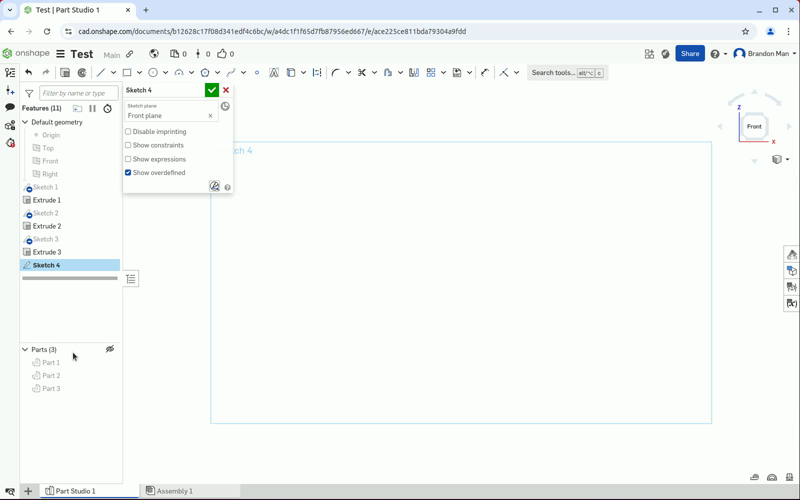
key(l)
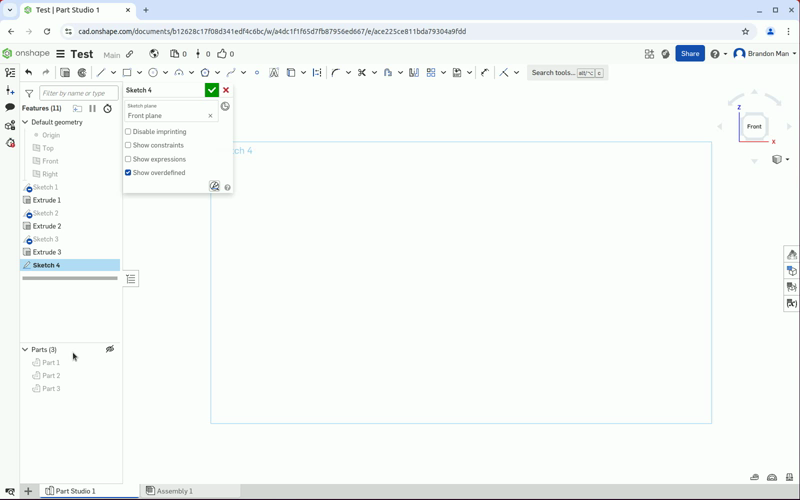
key_down(shift)
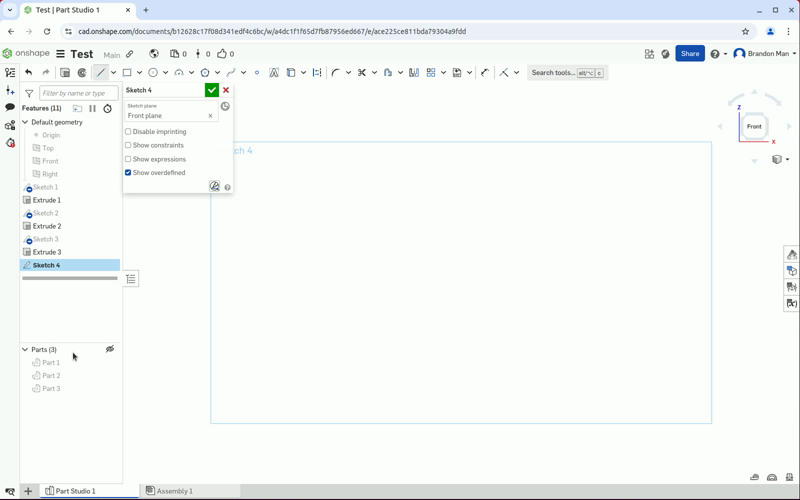
mouse_move(460, 287)
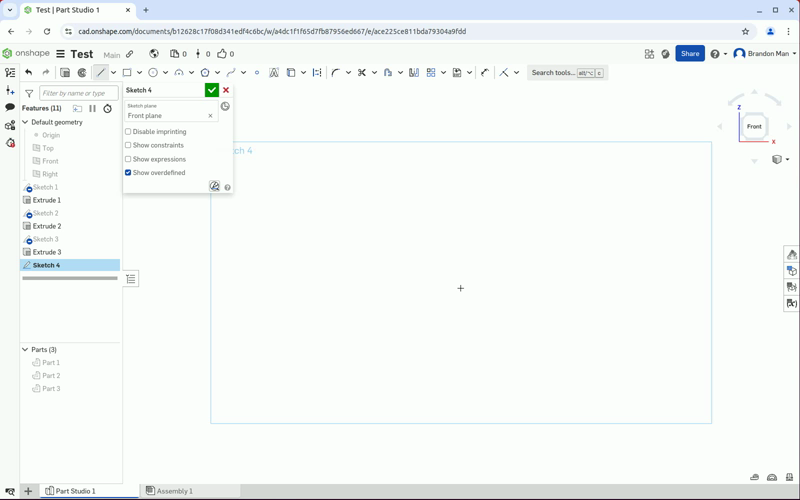
click(460, 287)
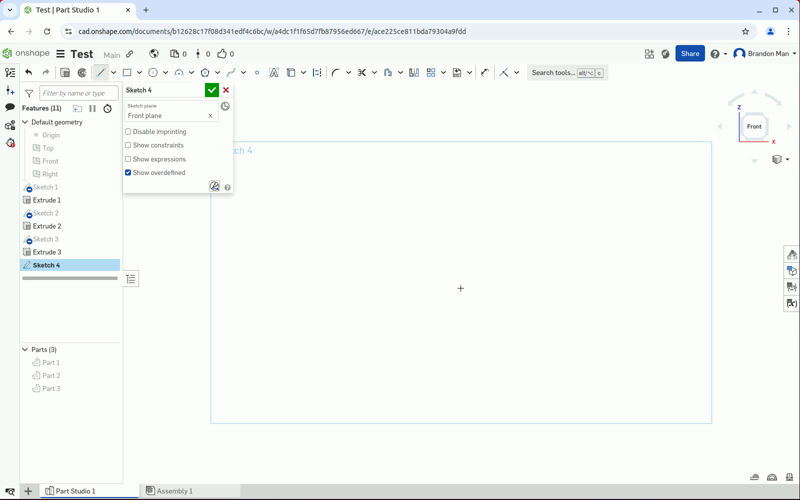
key_up(shift)
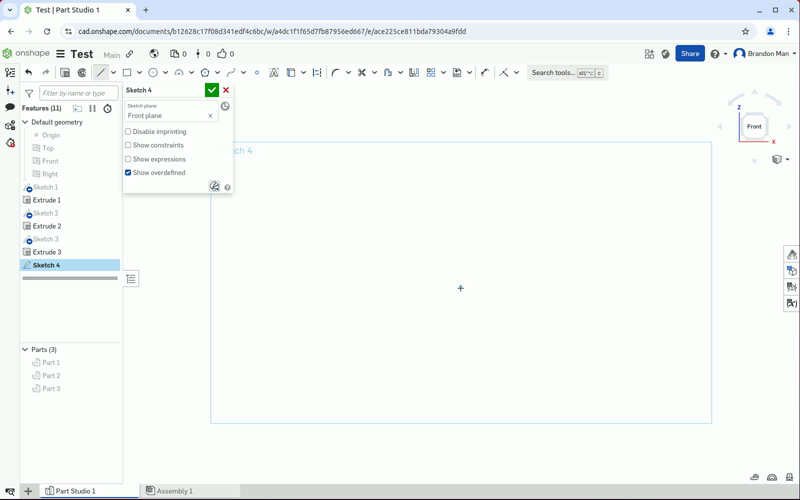
key_down(shift)
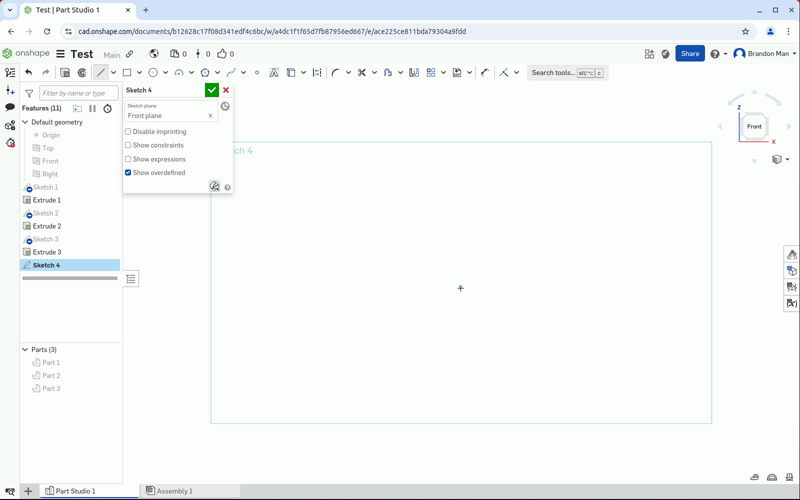
mouse_move(573, 287)
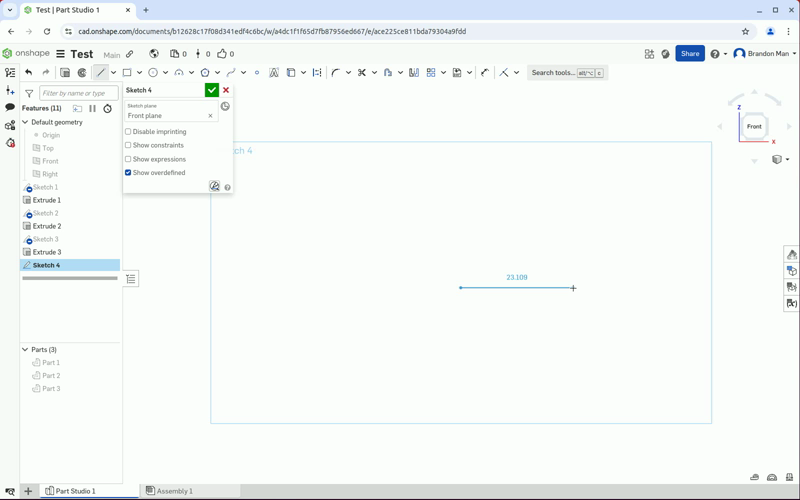
click(573, 287)
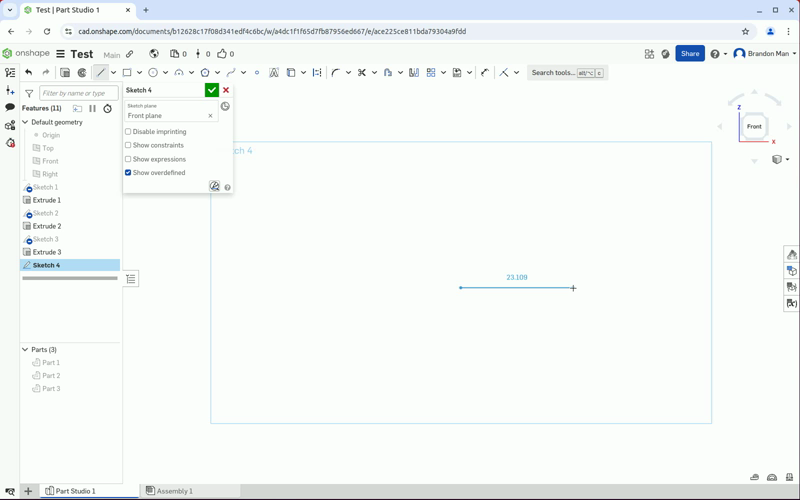
key_up(shift)
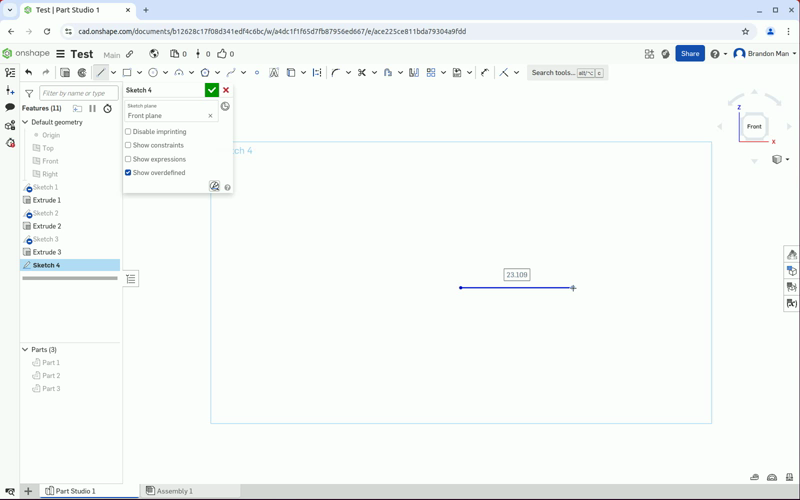
key_down(shift)
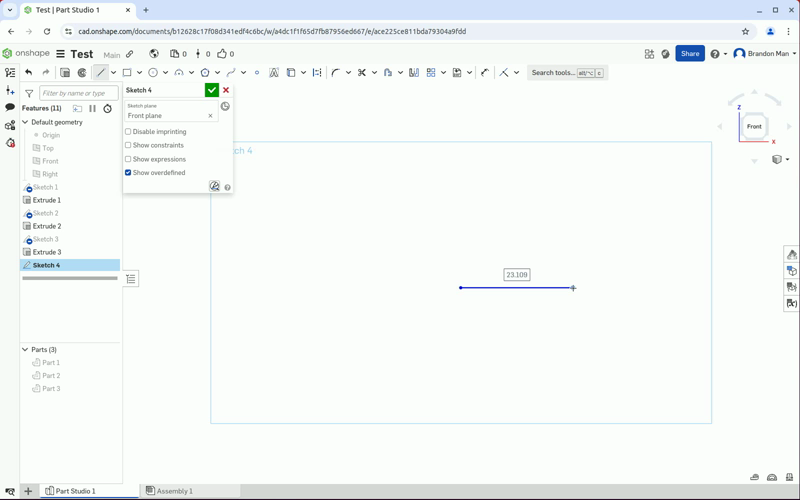
mouse_move(589, 287)
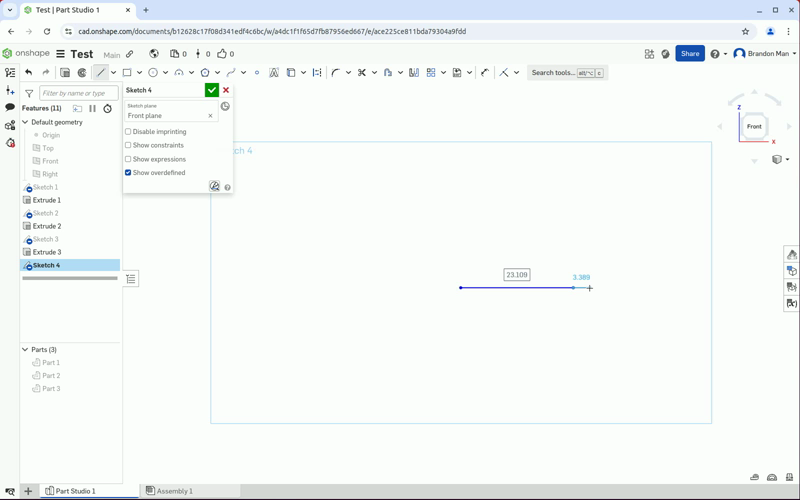
mouse_move(573, 282)
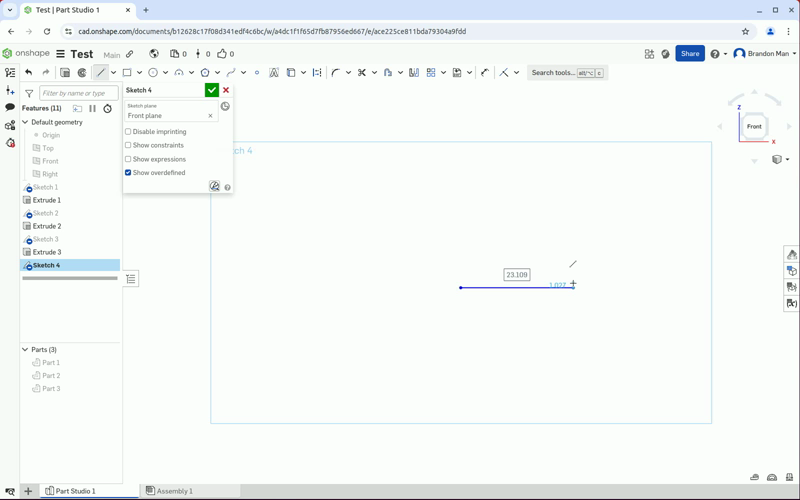
scroll(6)
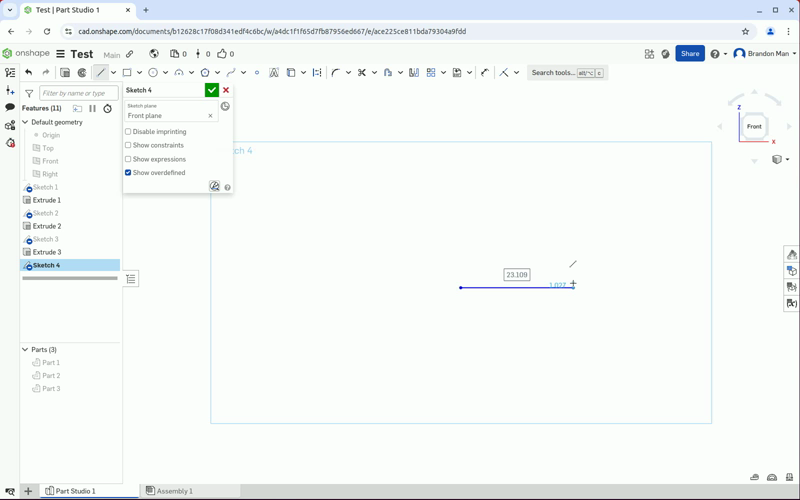
scroll(6)
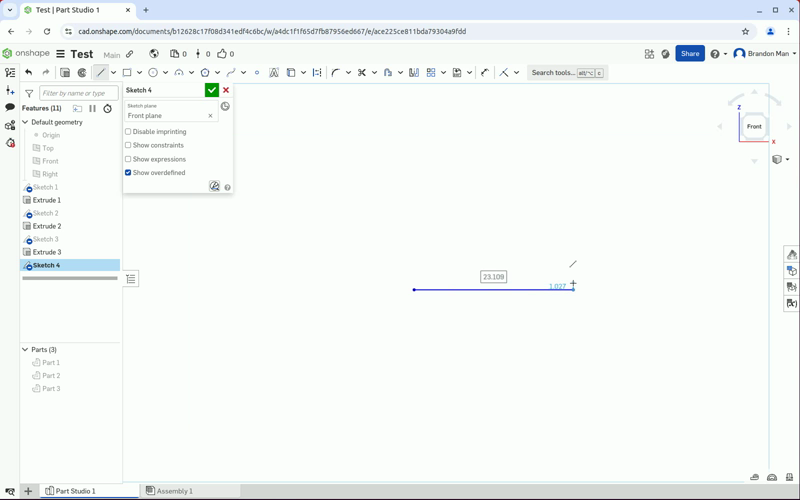
scroll(6)
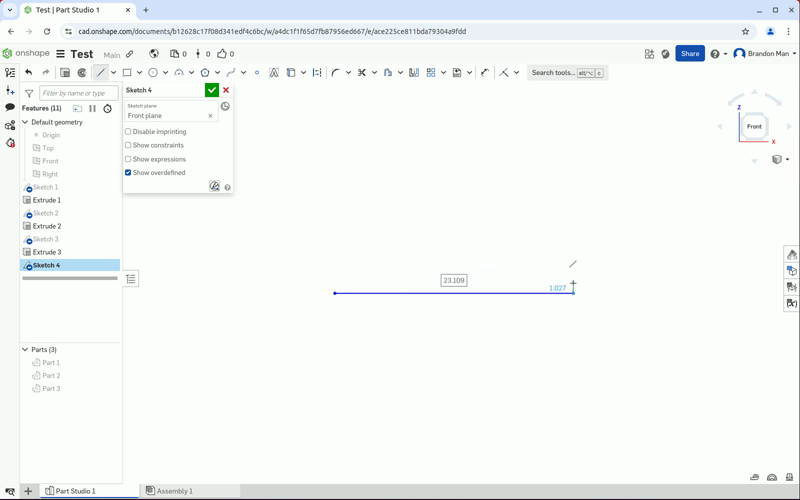
scroll(6)
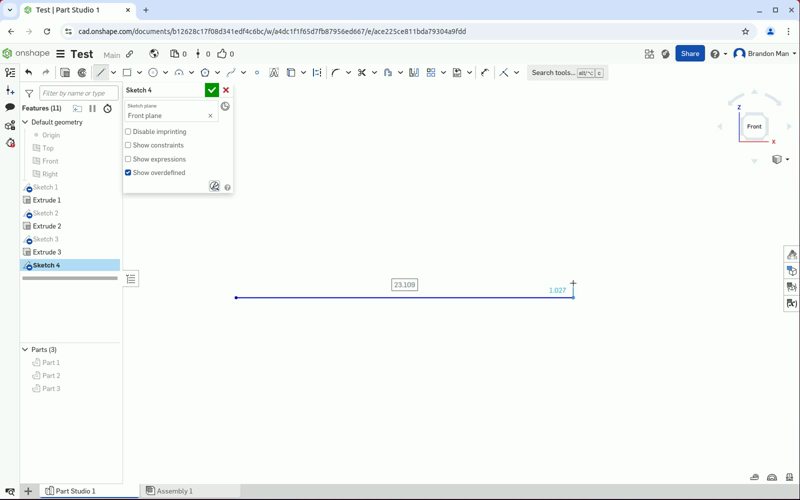
scroll(6)
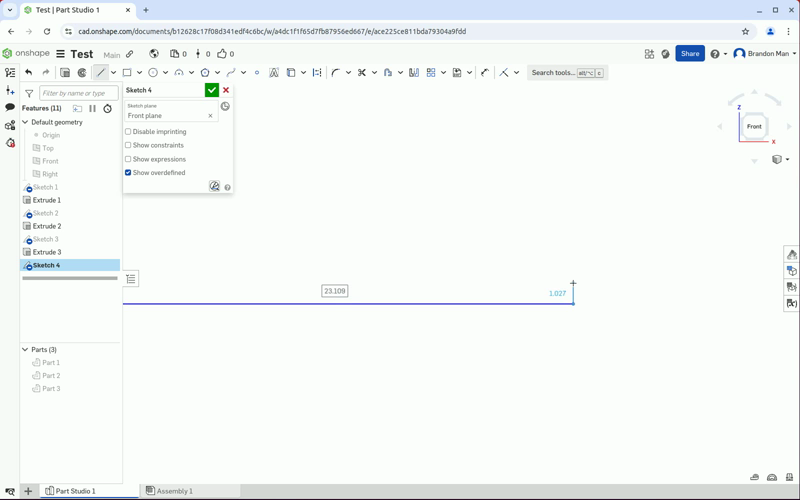
scroll(6)
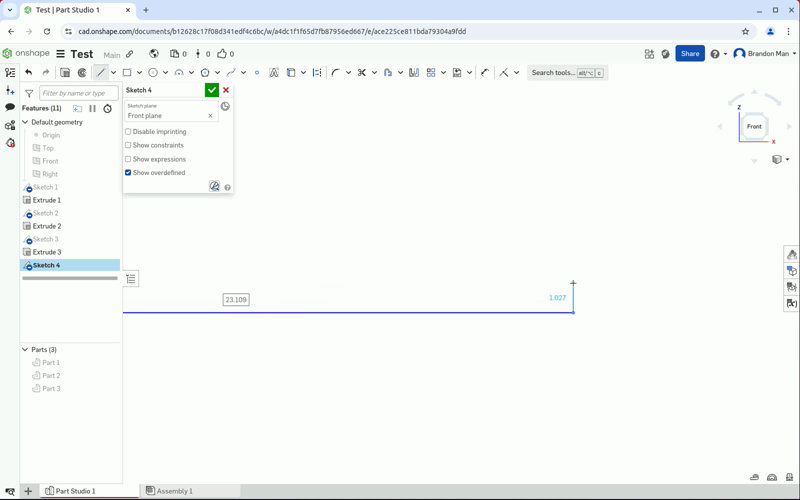
scroll(6)
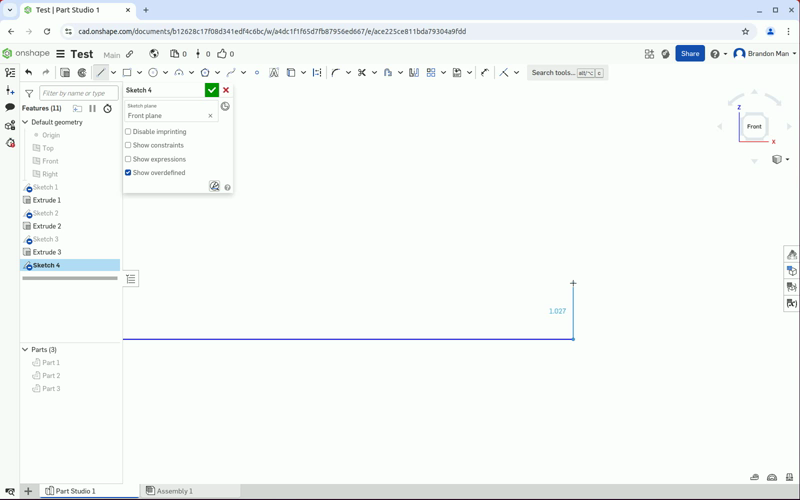
click(573, 282)
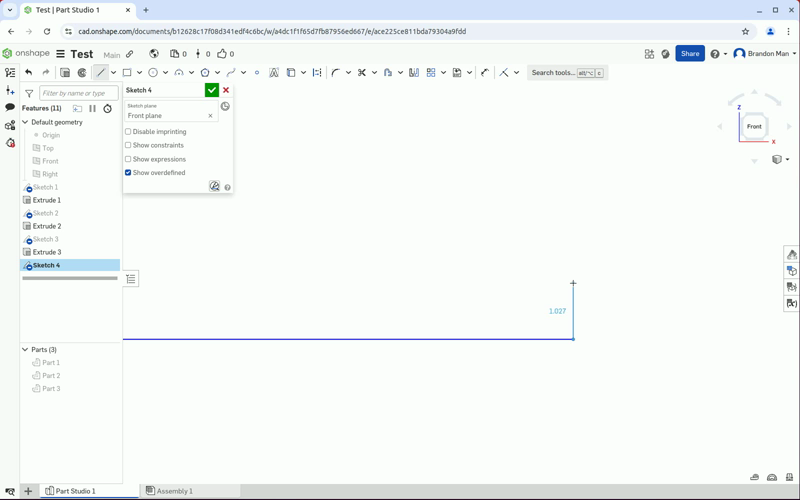
scroll(-6)
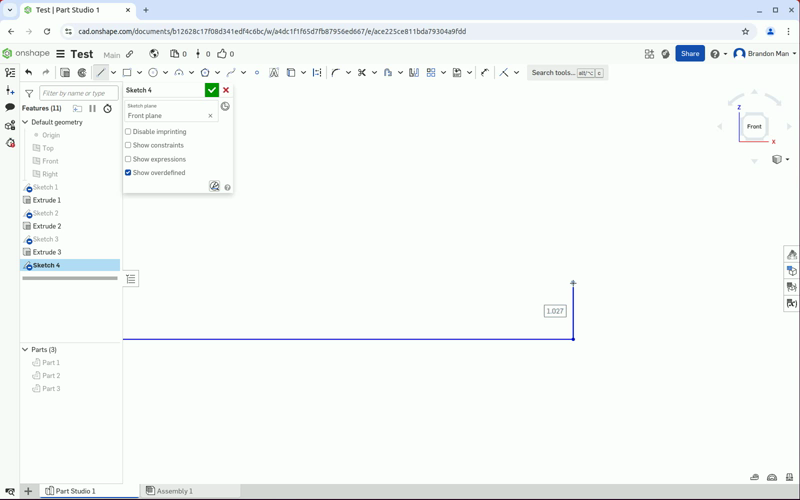
scroll(-6)
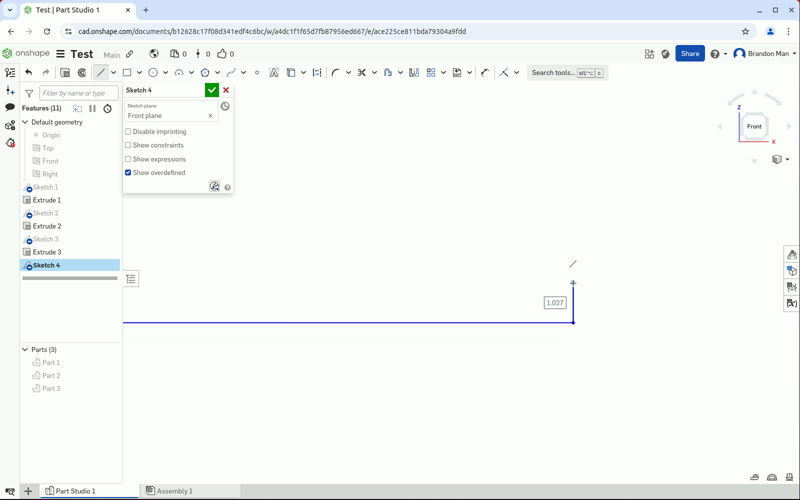
scroll(-6)
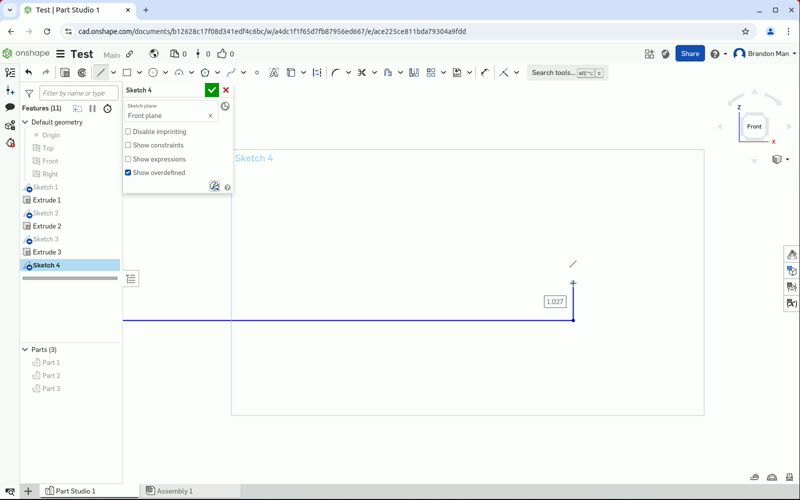
scroll(-6)
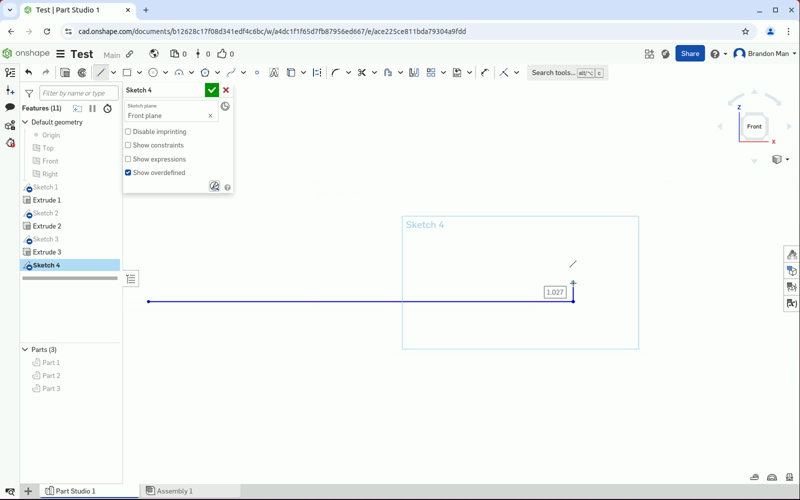
scroll(-6)
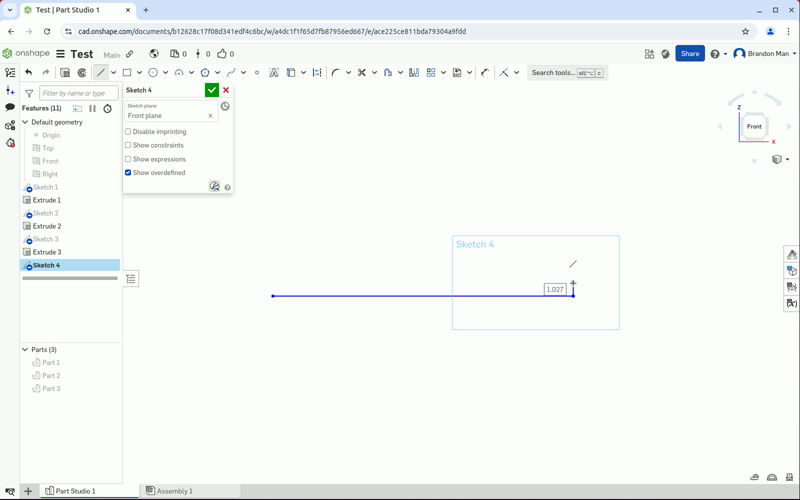
scroll(-6)
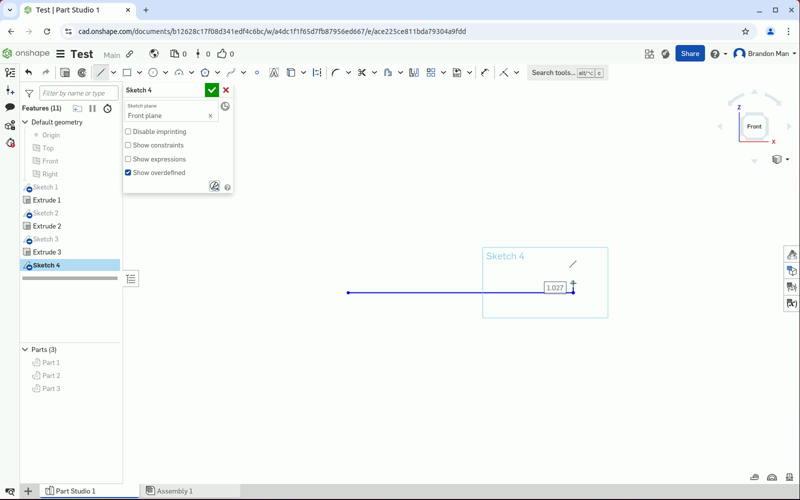
scroll(-6)
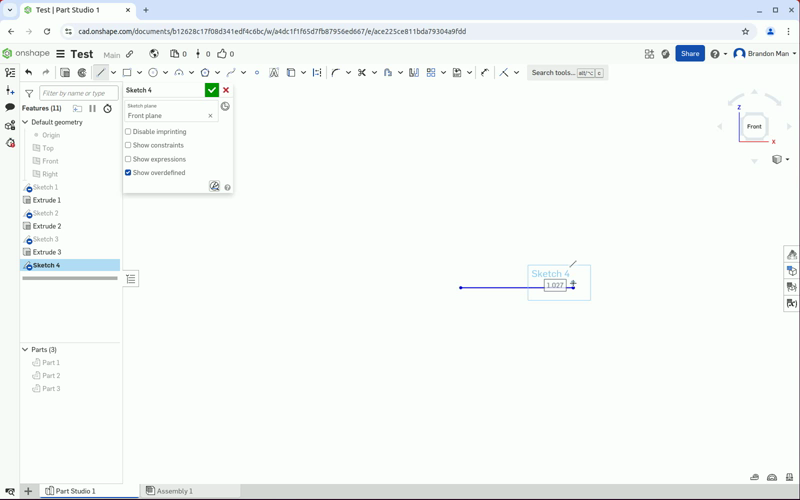
key_up(shift)
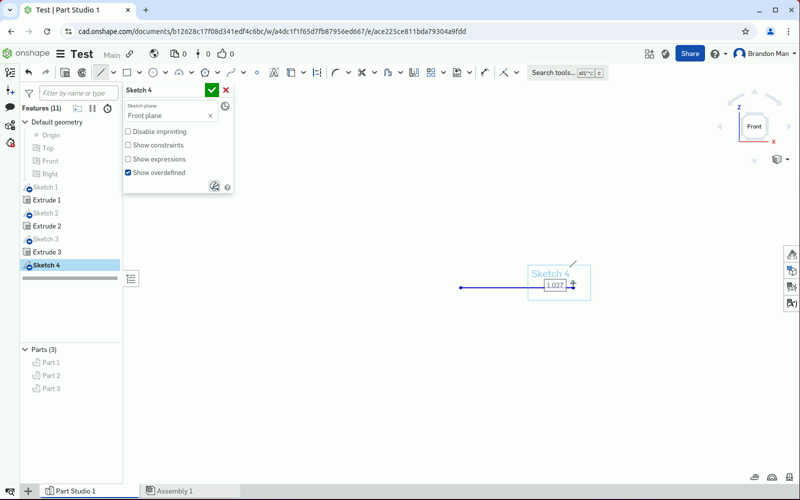
key_down(shift)
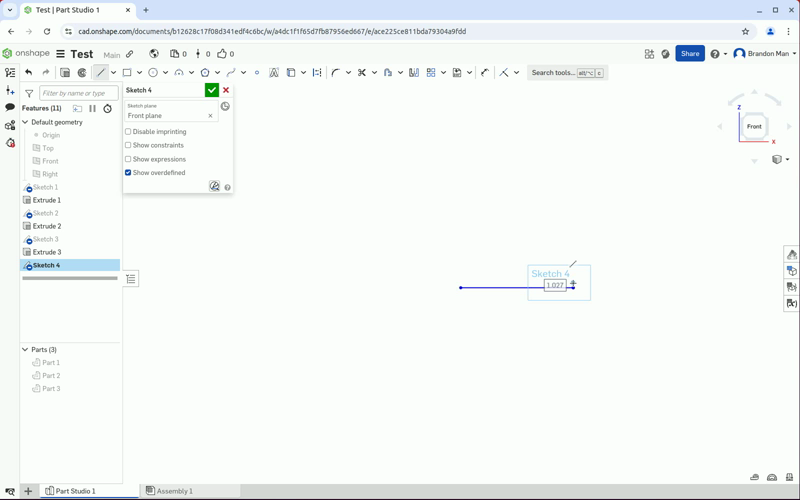
mouse_move(460, 282)
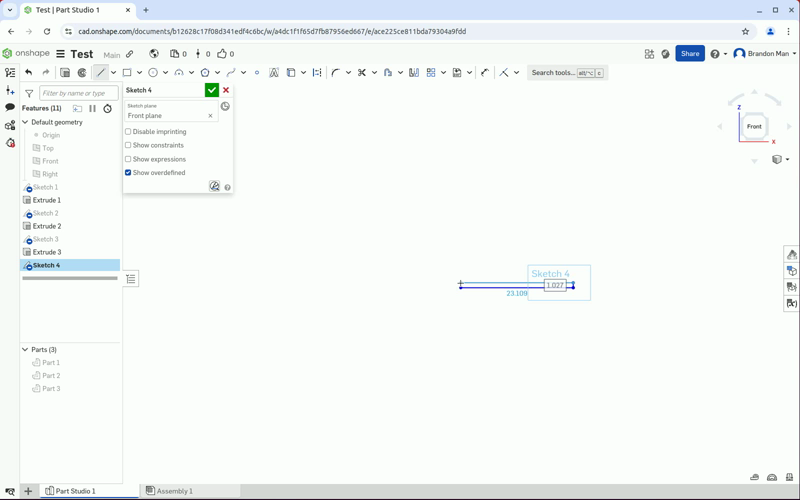
click(460, 282)
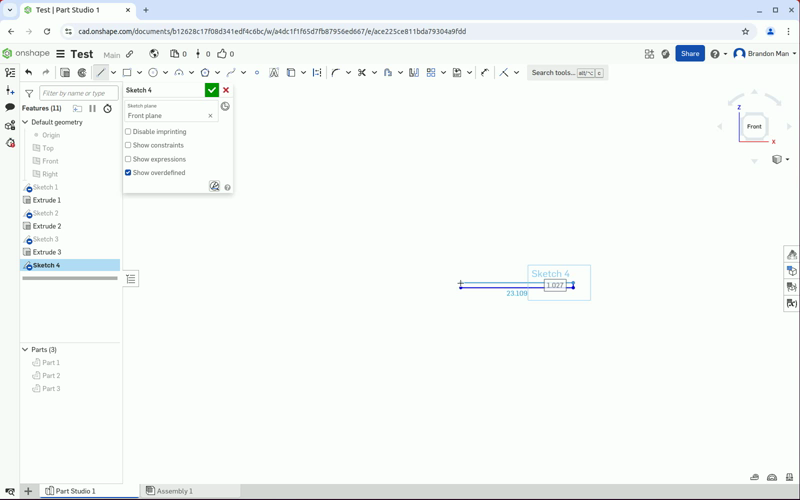
key_up(shift)
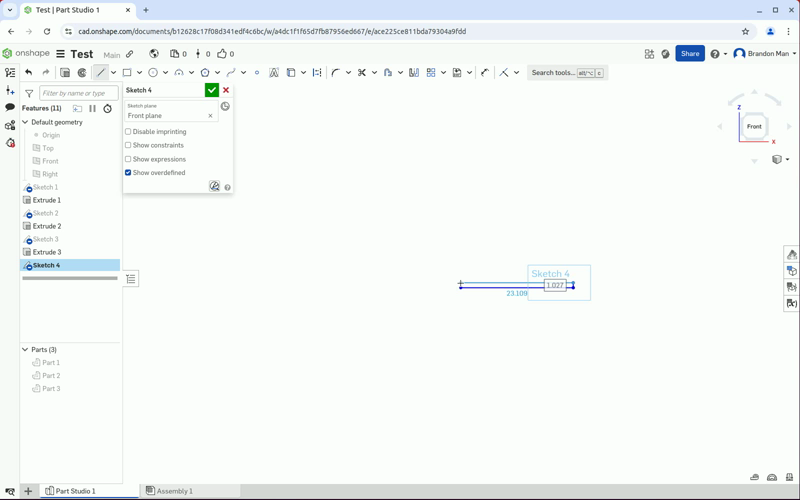
mouse_move(490, 282)
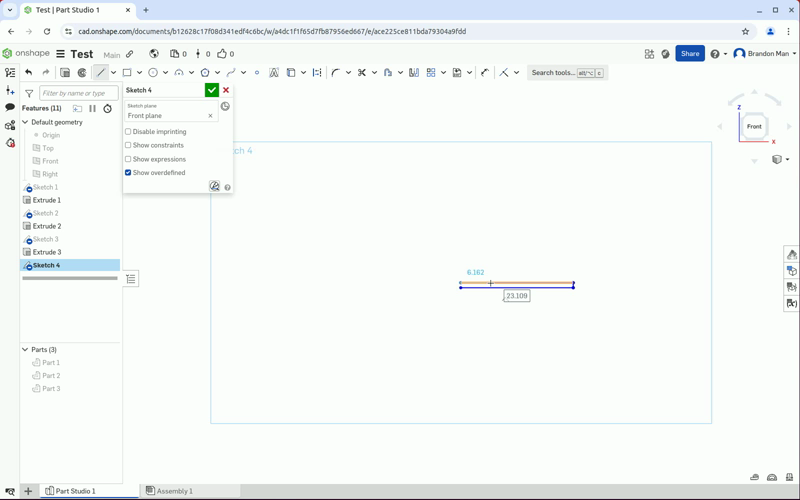
key_down(shift)
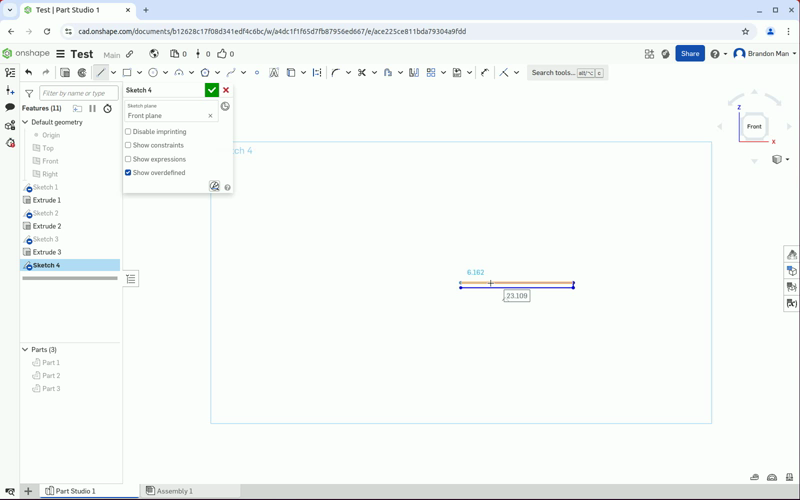
mouse_move(460, 287)
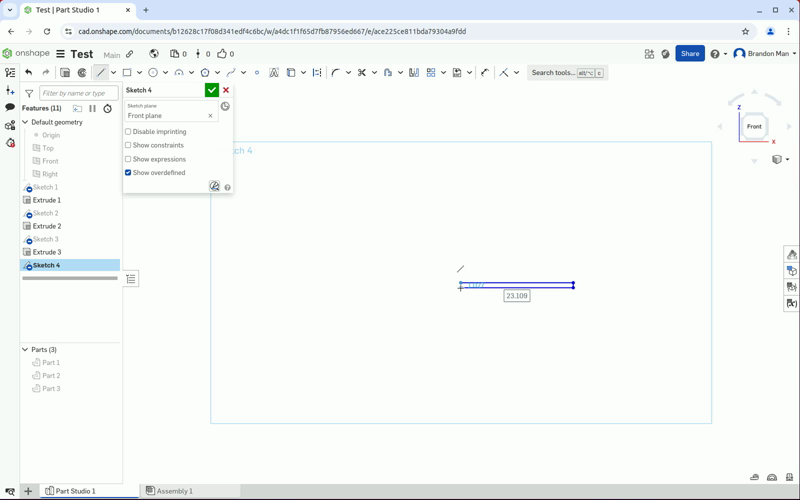
scroll(6)
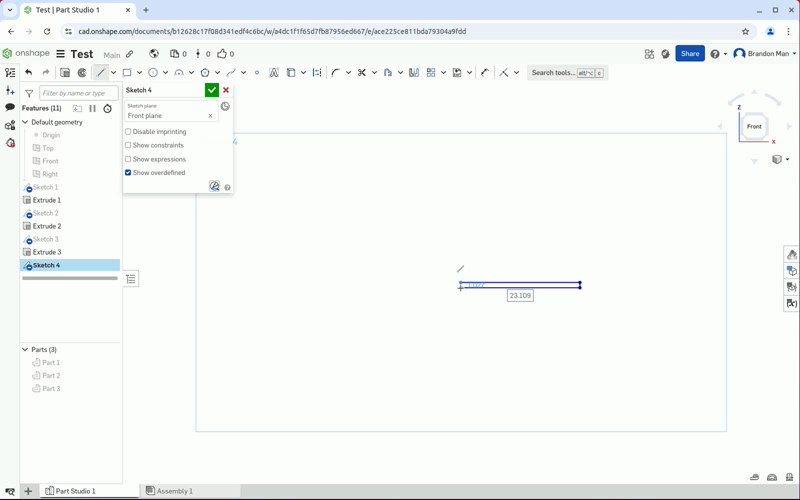
scroll(6)
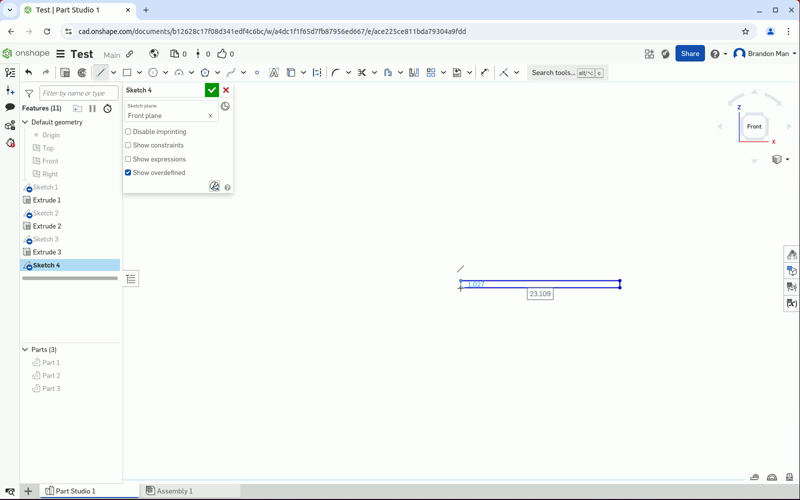
scroll(6)
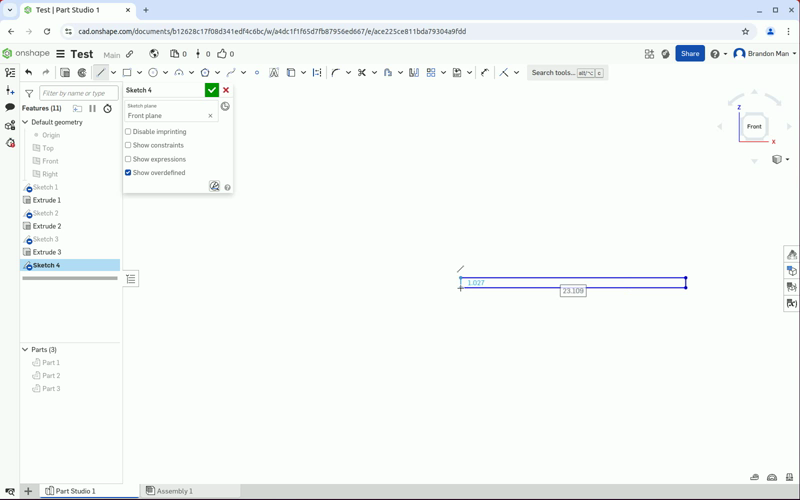
scroll(6)
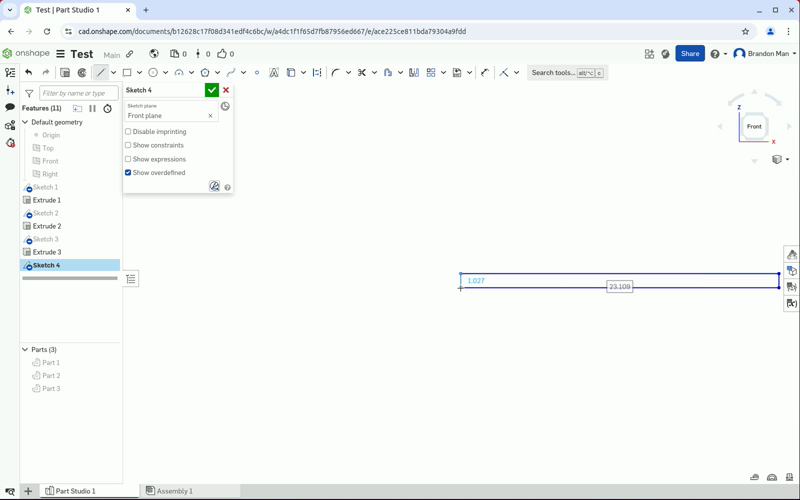
scroll(6)
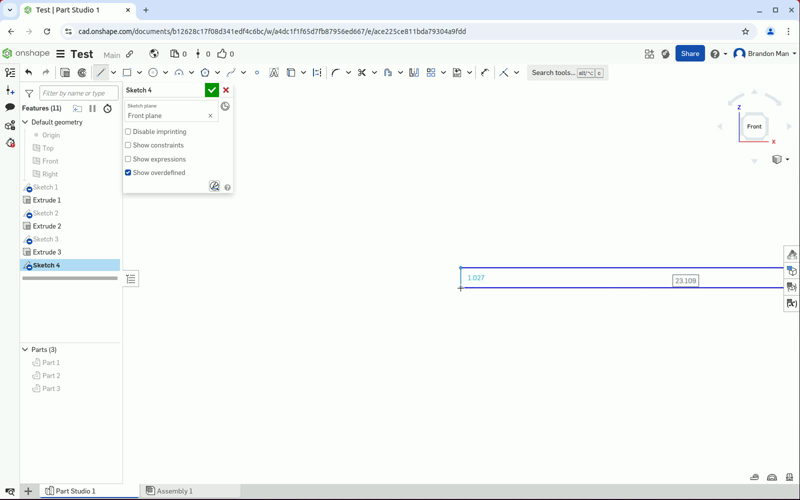
scroll(6)
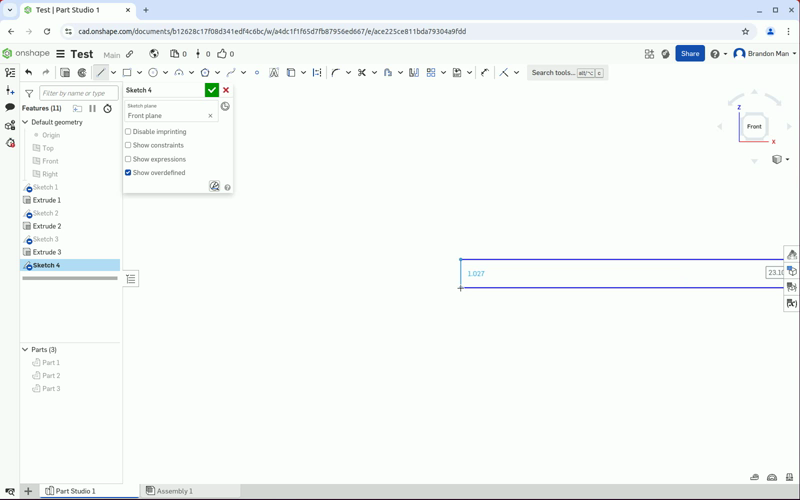
scroll(6)
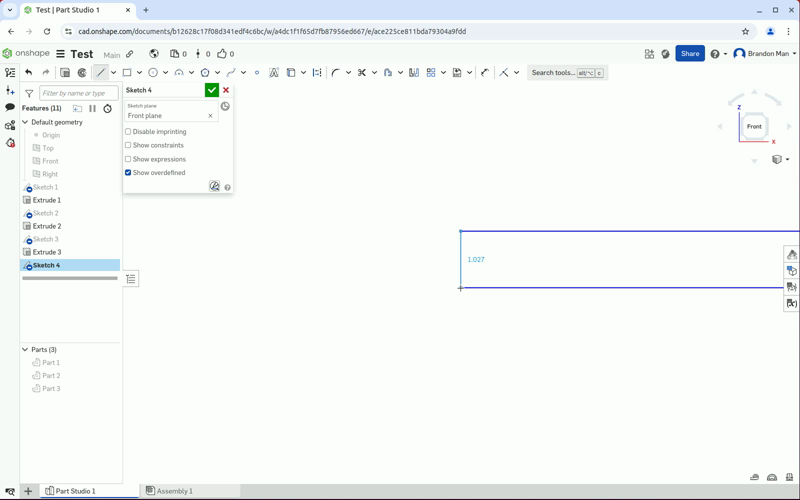
key_up(shift)
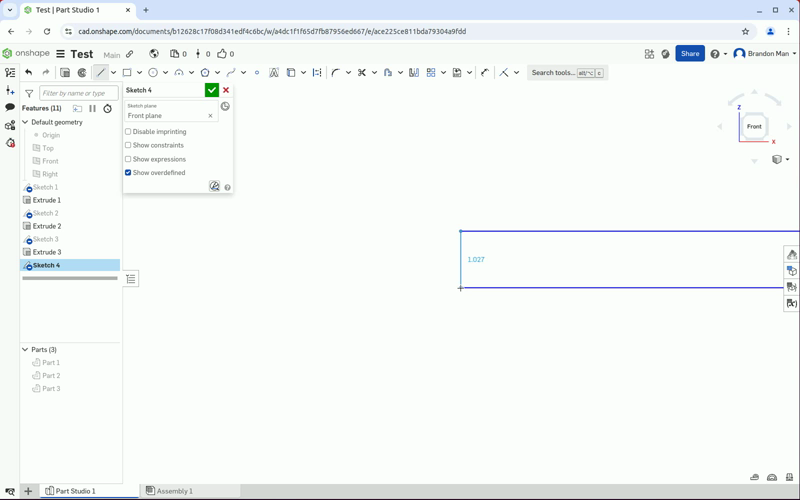
click(460, 287)
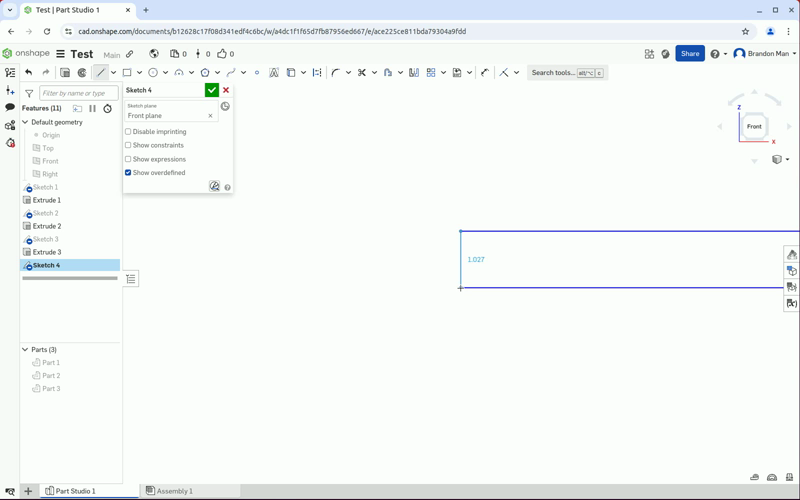
scroll(-6)
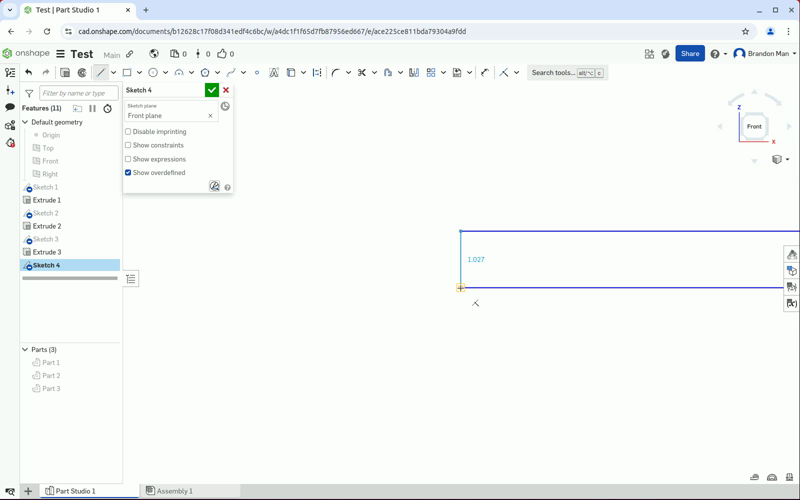
scroll(-6)
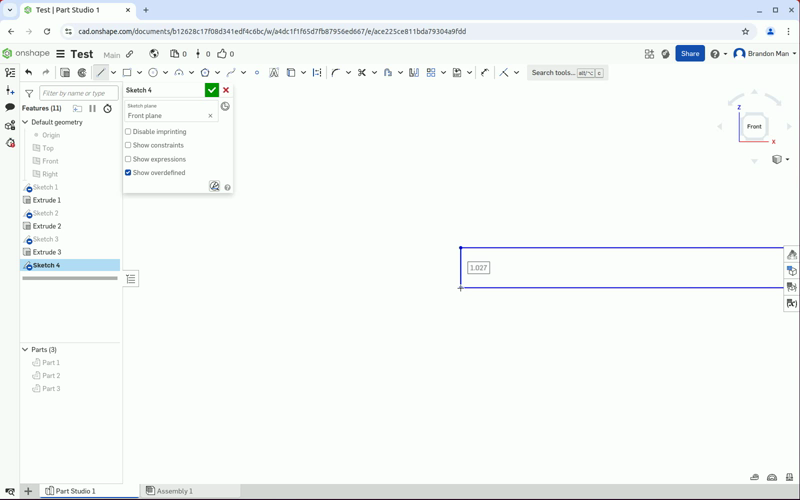
scroll(-6)
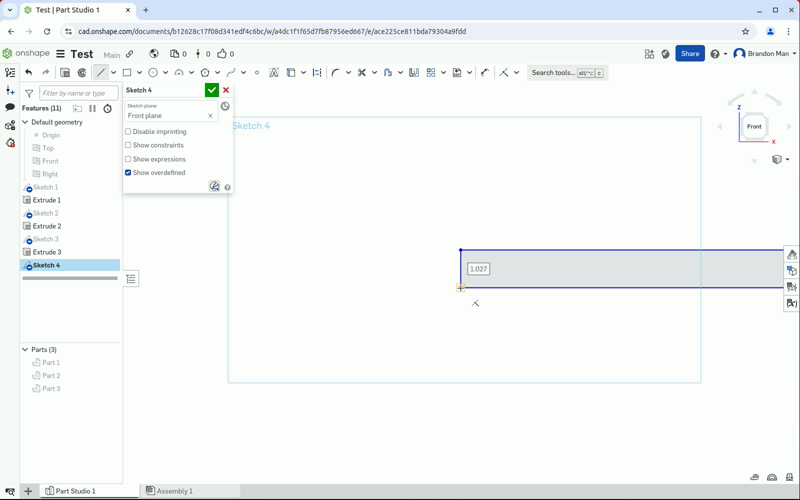
scroll(-6)
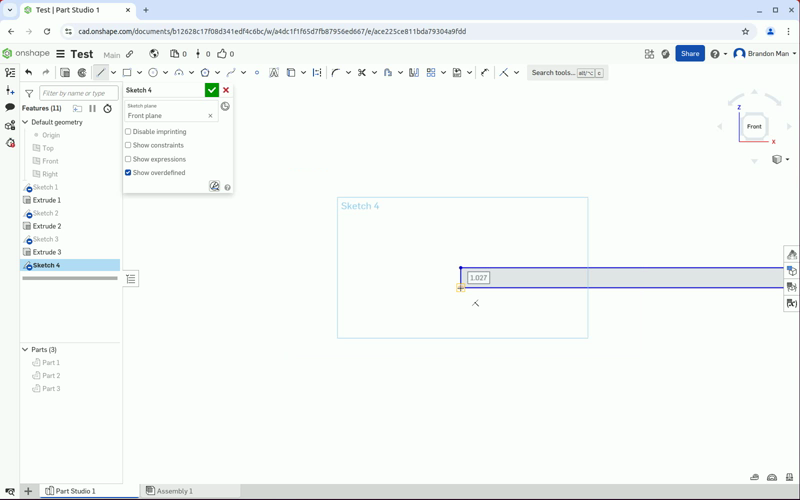
scroll(-6)
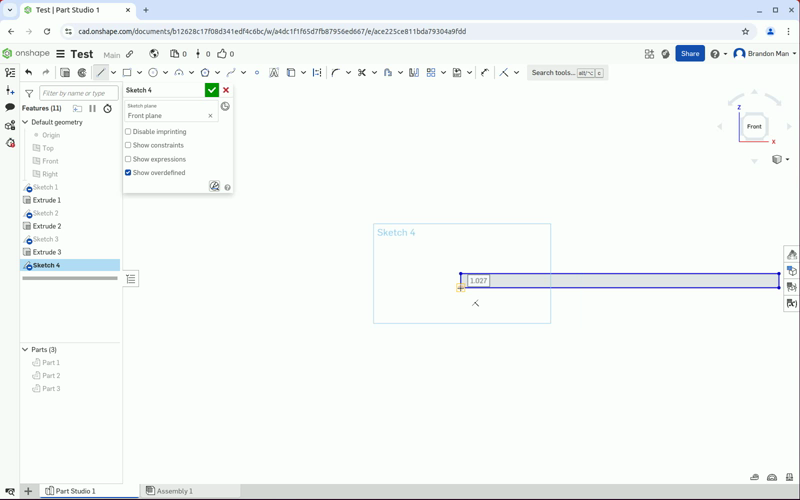
scroll(-6)
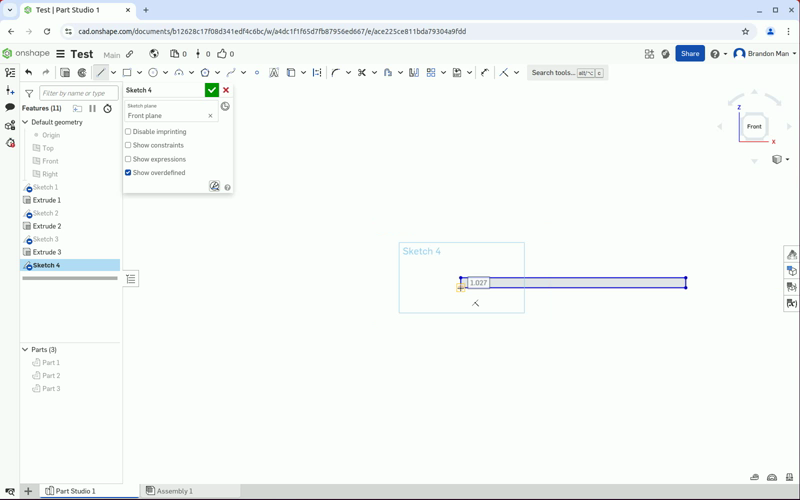
scroll(-6)
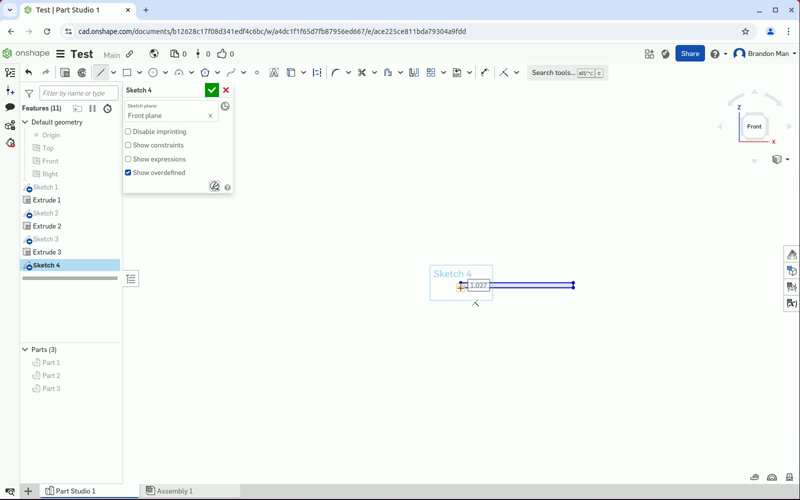
key(esc)
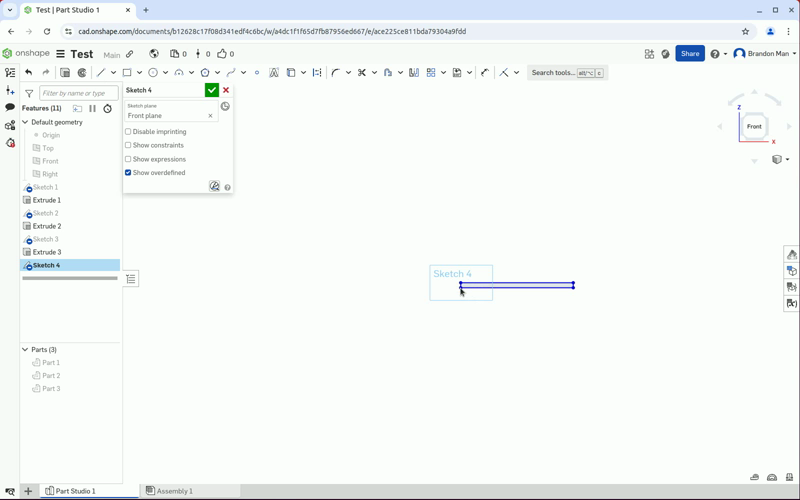
key(c)
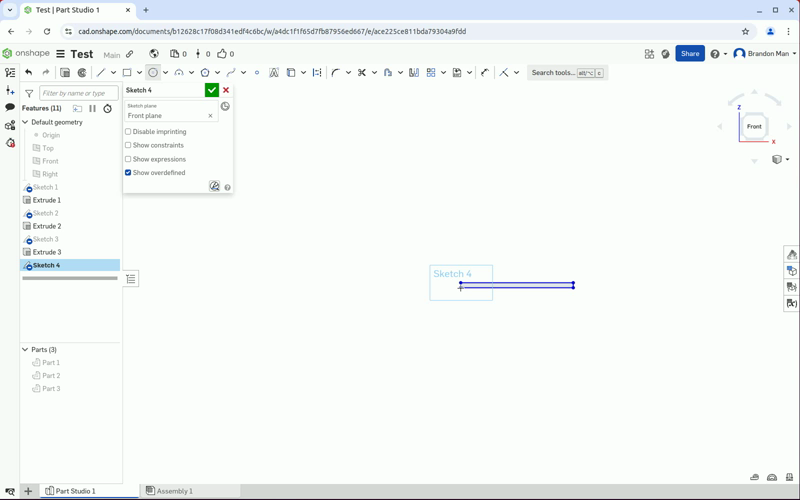
key_down(shift)
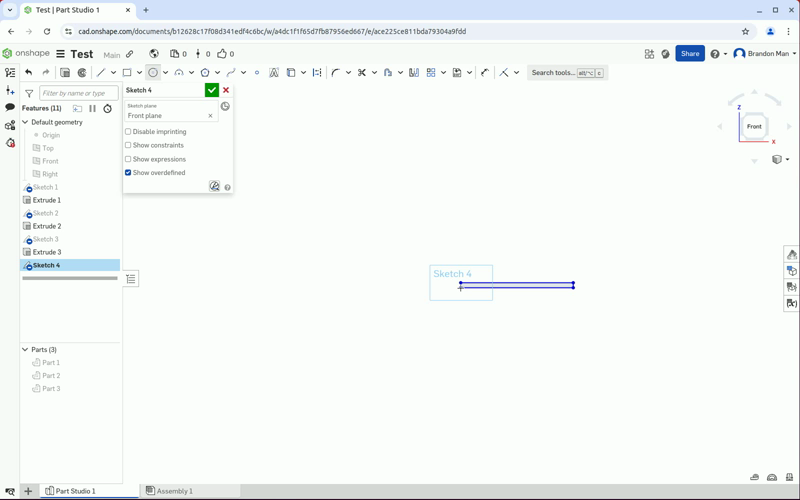
mouse_move(463, 285)
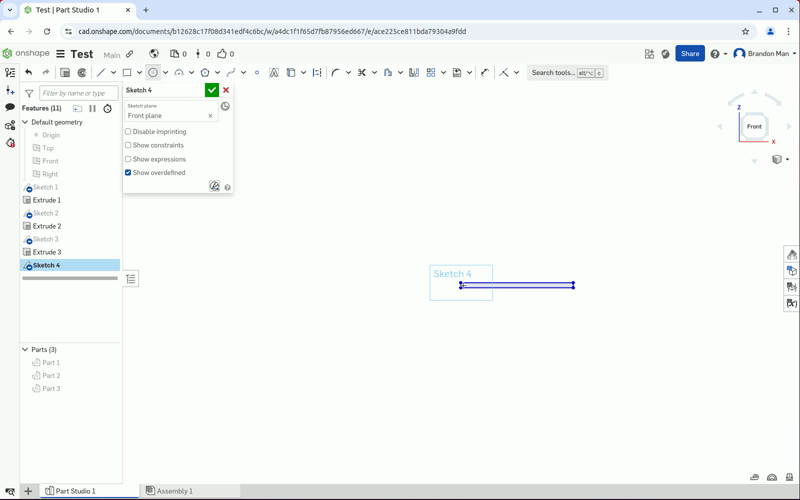
scroll(6)
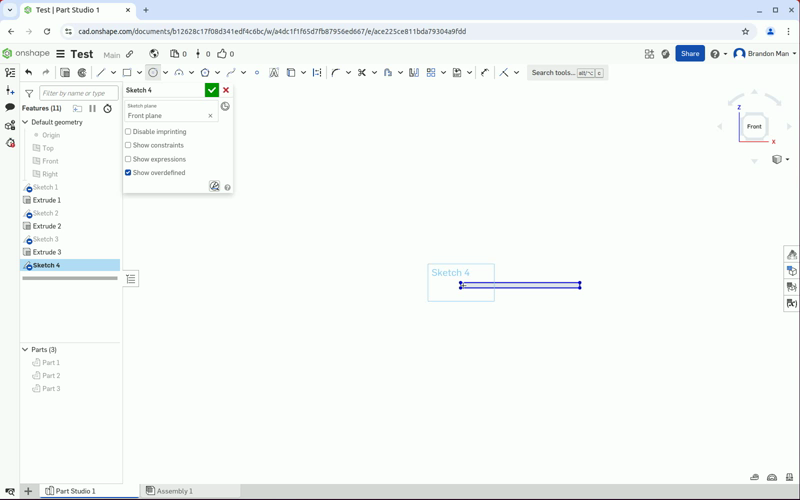
scroll(6)
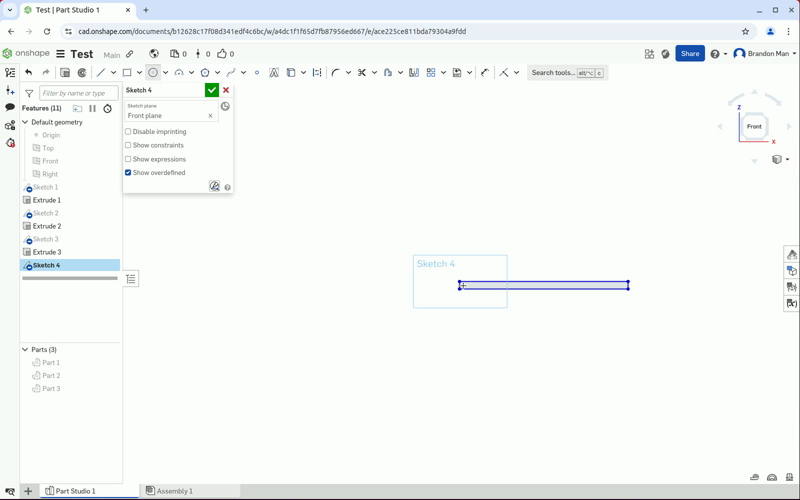
scroll(6)
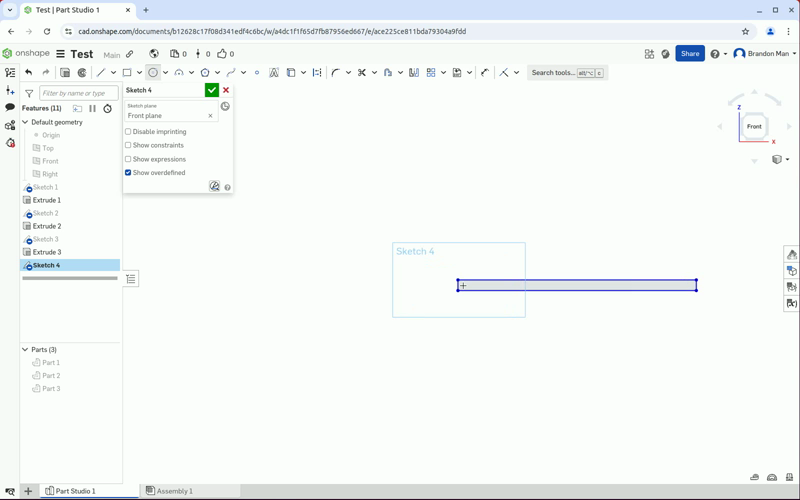
scroll(6)
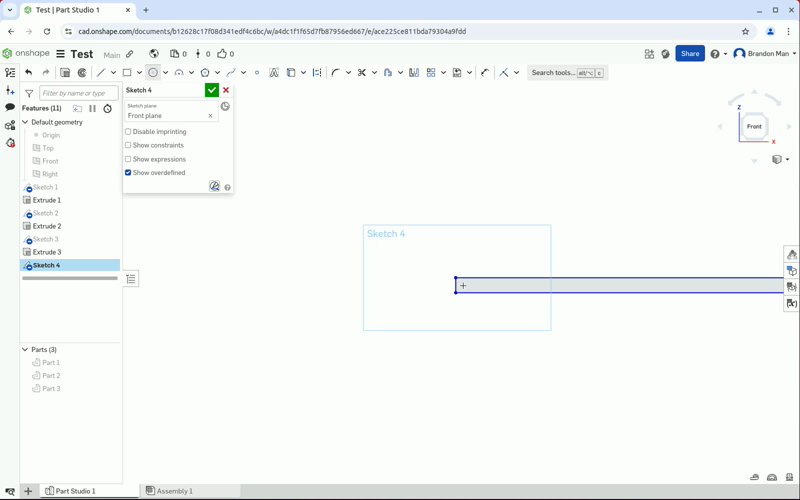
scroll(6)
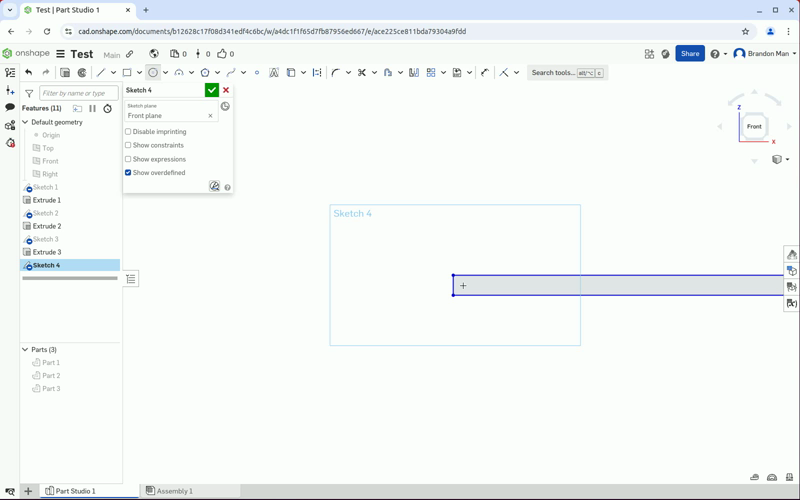
scroll(6)
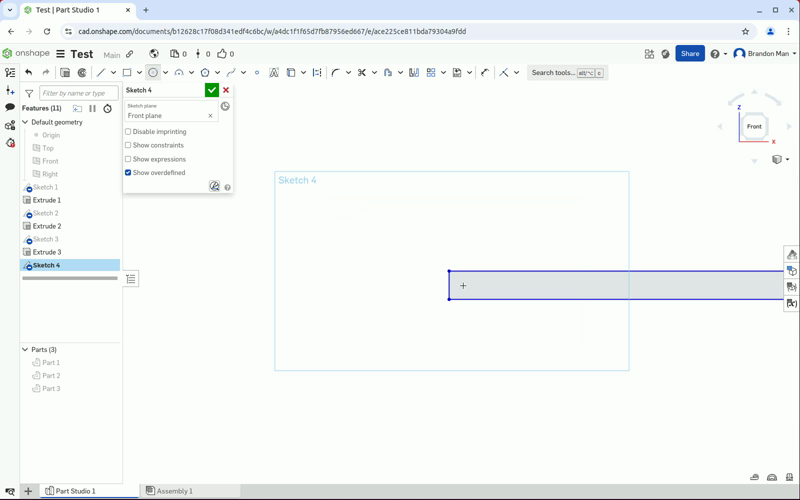
scroll(6)
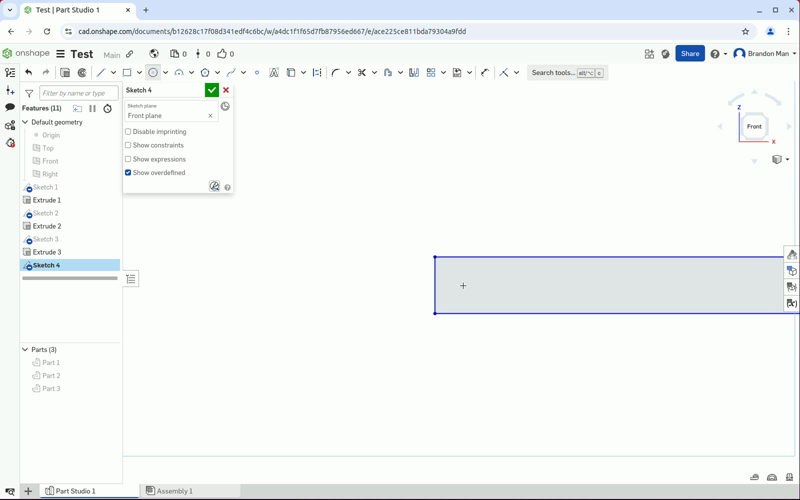
click(463, 285)
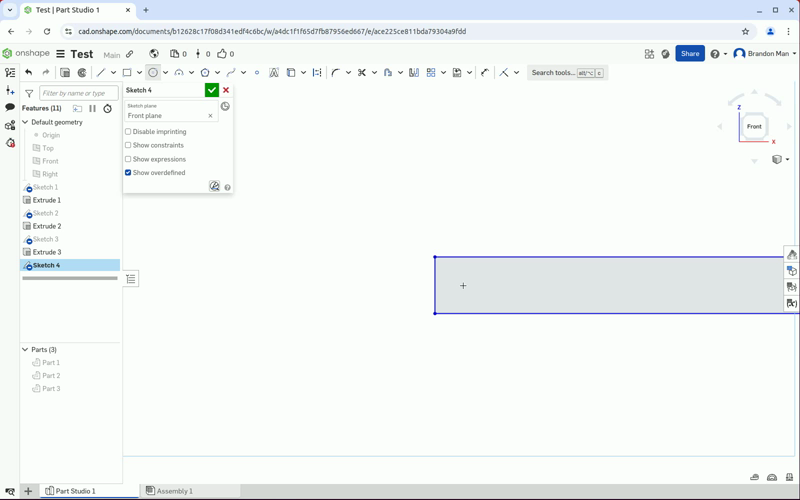
scroll(-6)
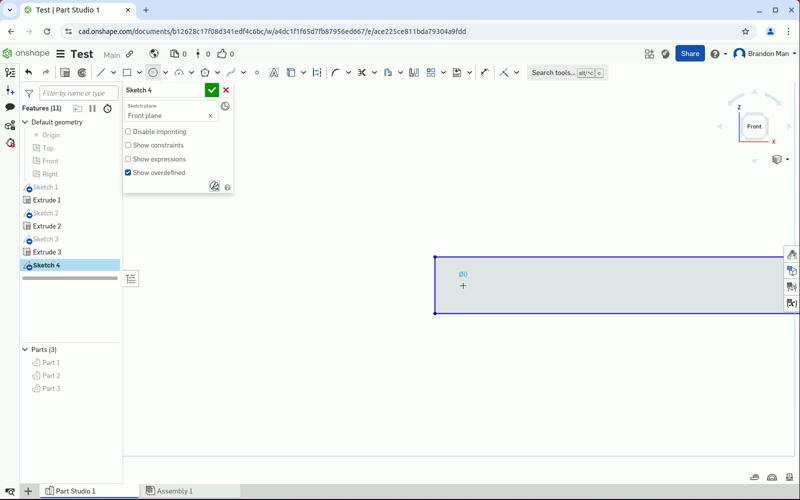
scroll(-6)
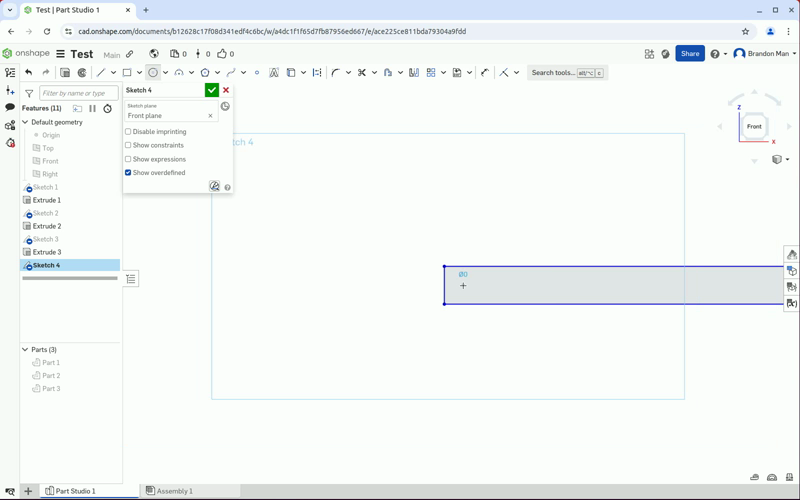
scroll(-6)
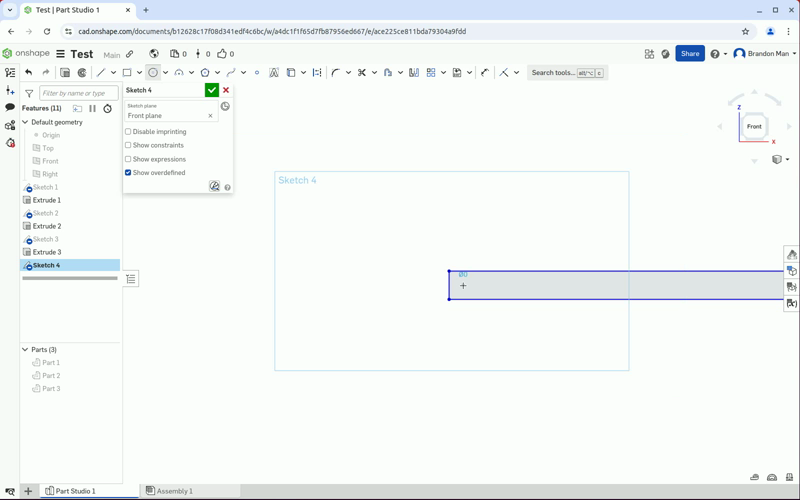
scroll(-6)
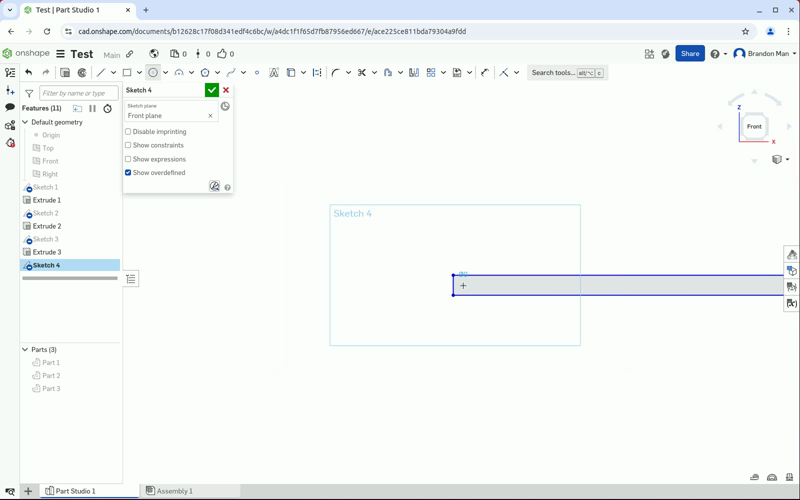
scroll(-6)
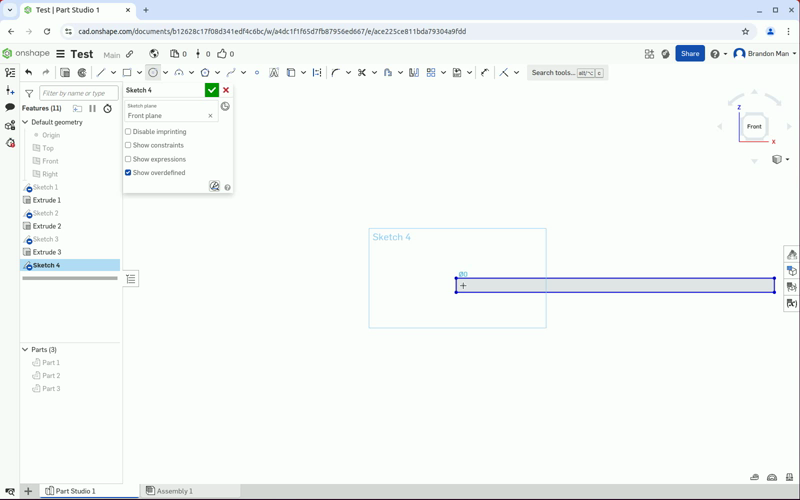
scroll(-6)
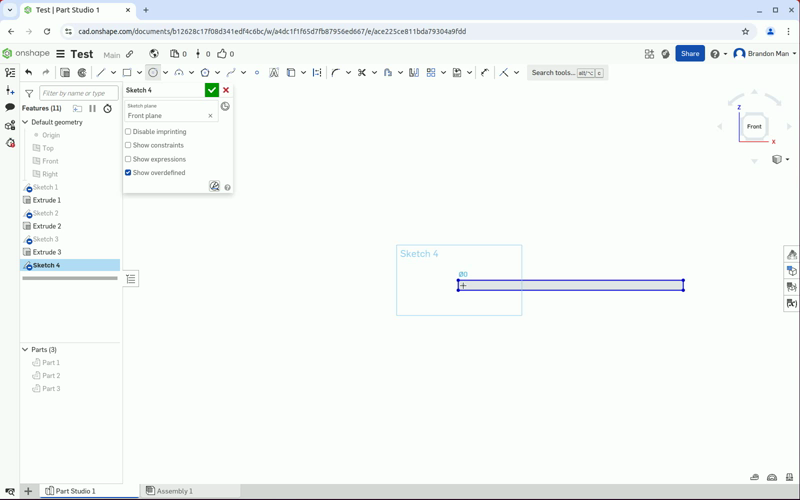
scroll(-6)
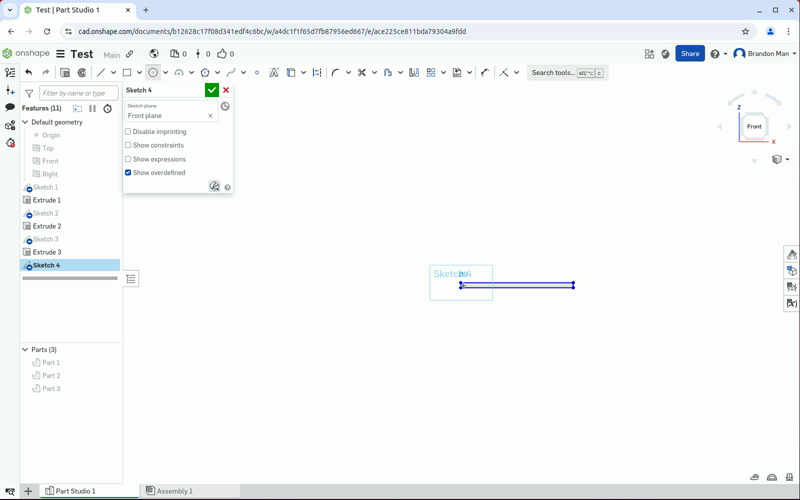
key_up(shift)
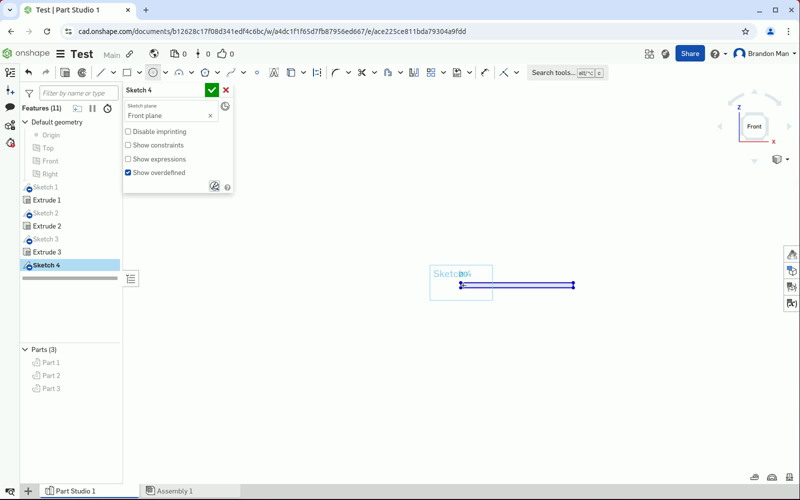
mouse_move(464, 285)
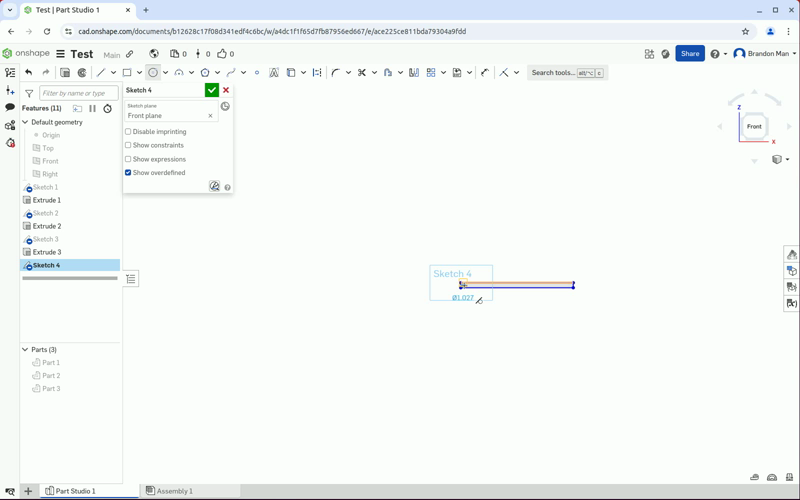
scroll(6)
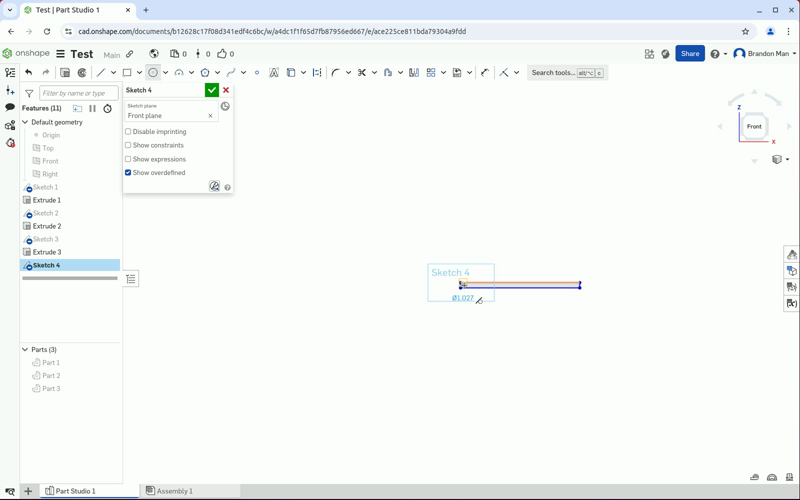
scroll(6)
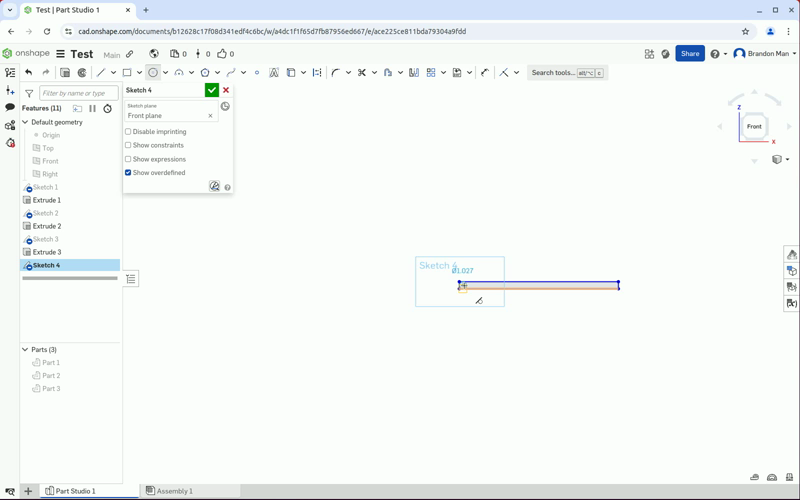
scroll(6)
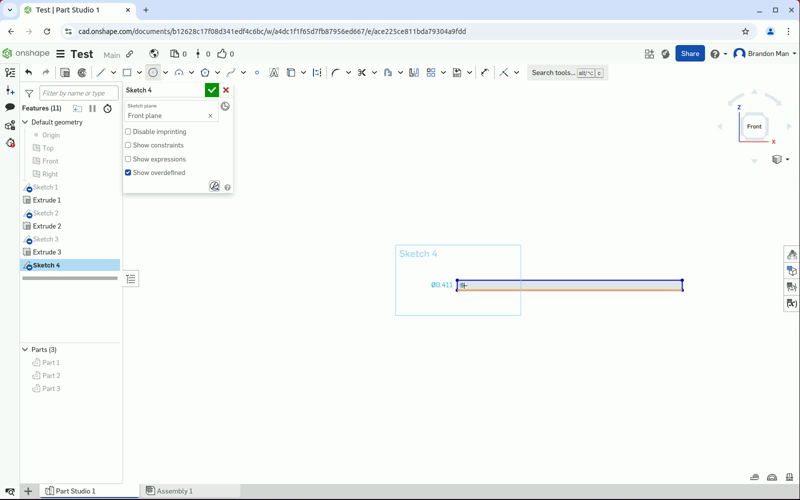
scroll(6)
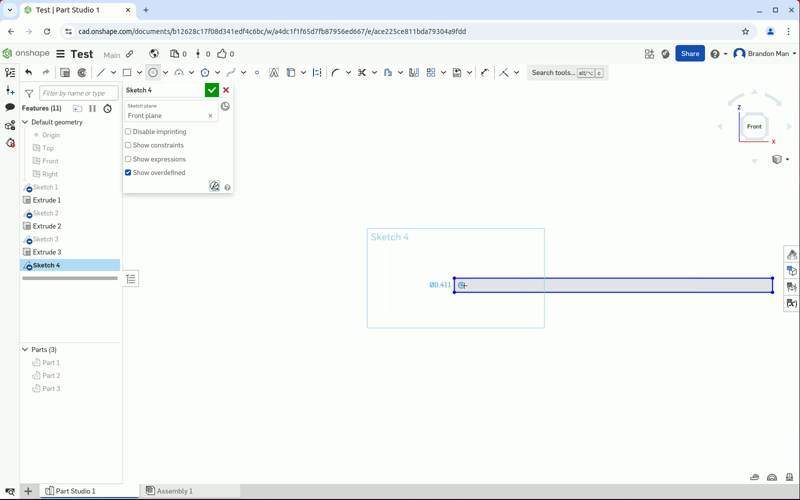
scroll(6)
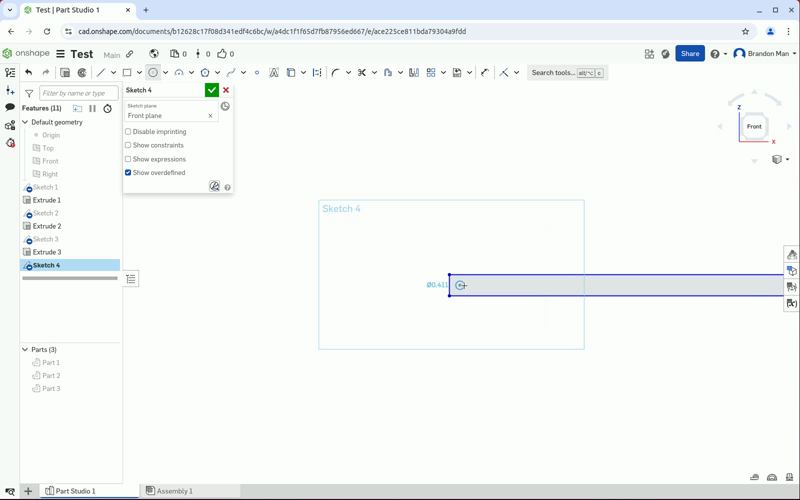
scroll(6)
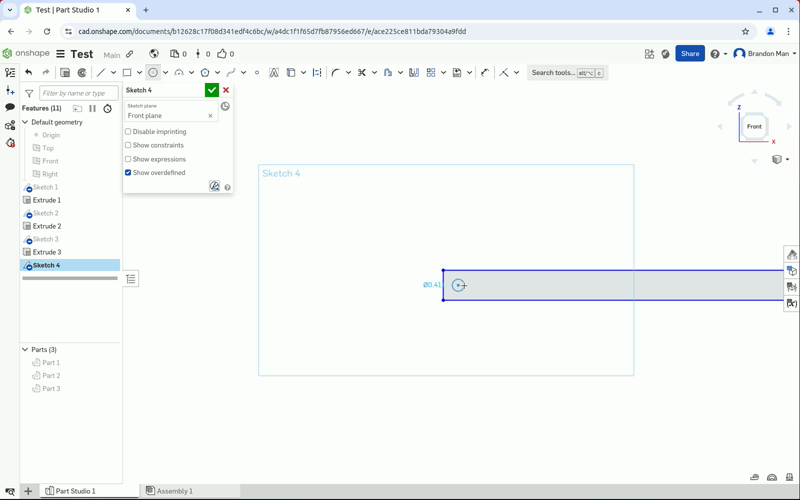
scroll(6)
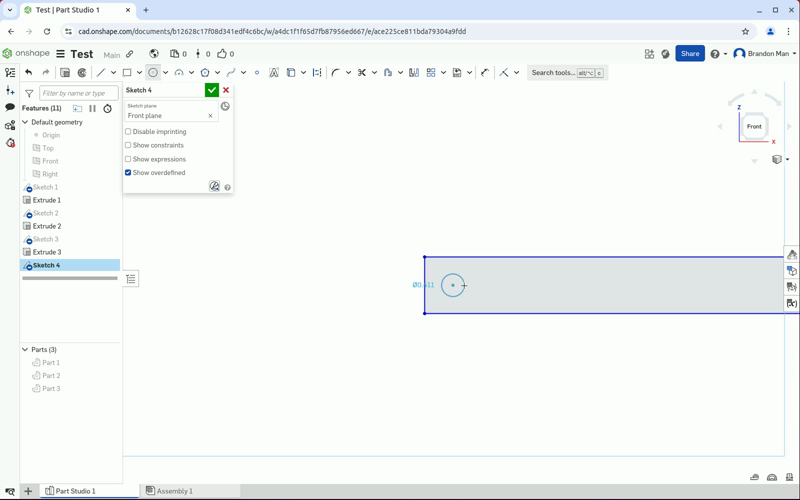
click(464, 285)
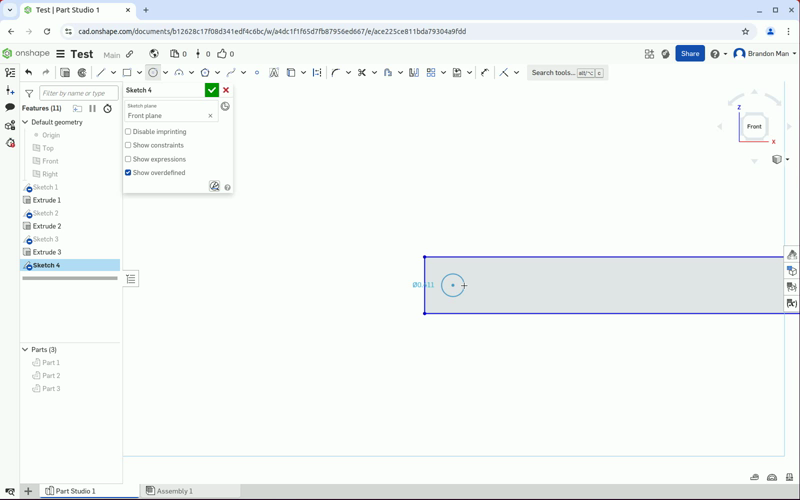
scroll(-6)
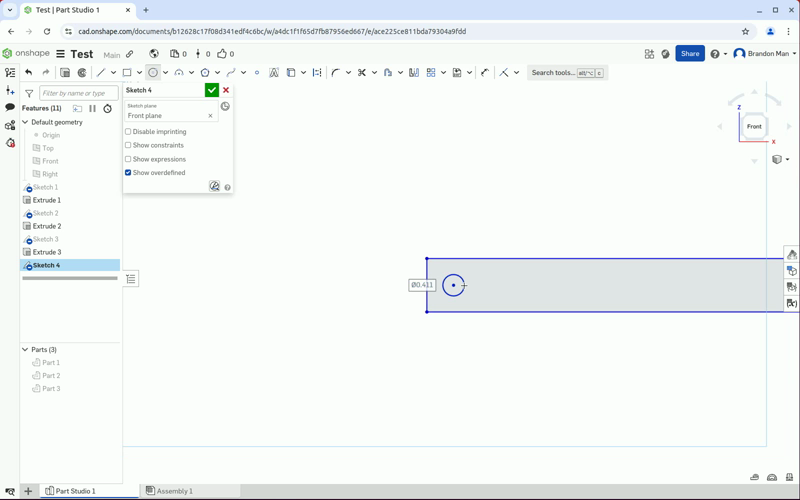
scroll(-6)
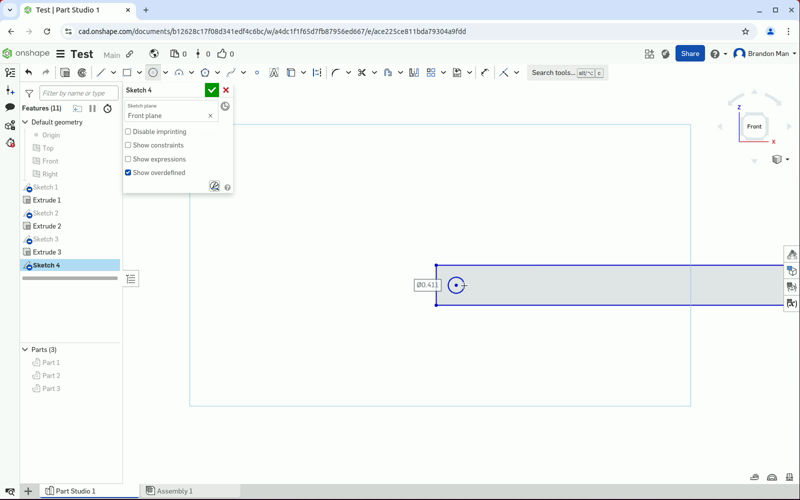
scroll(-6)
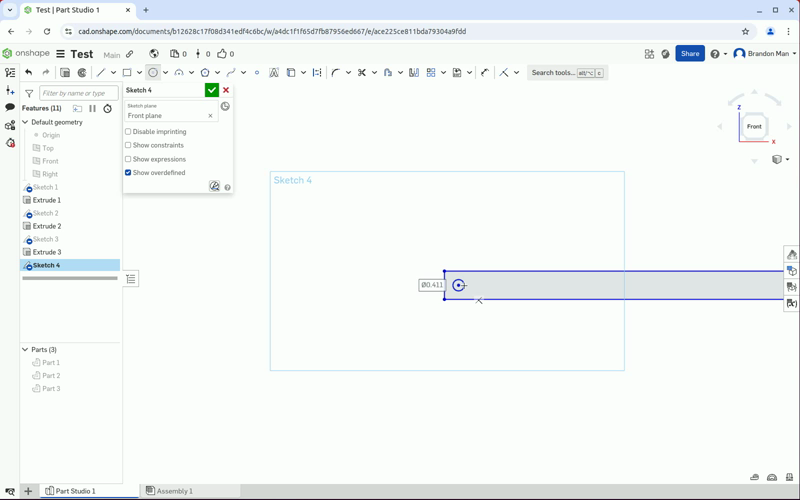
scroll(-6)
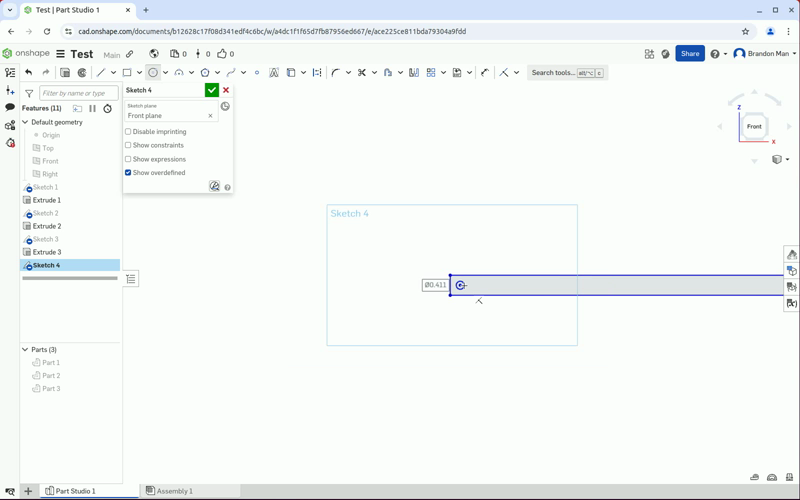
scroll(-6)
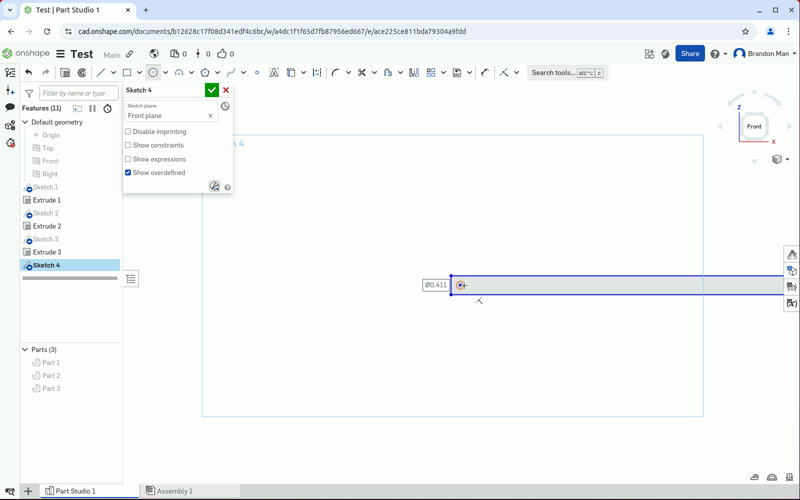
scroll(-6)
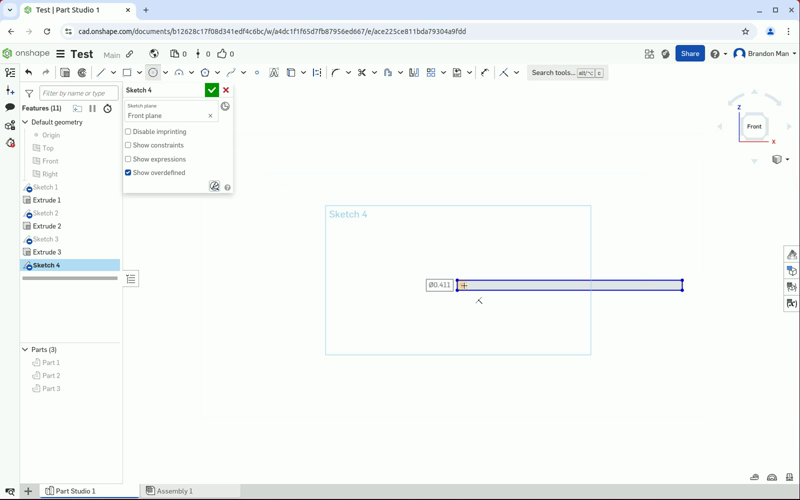
scroll(-6)
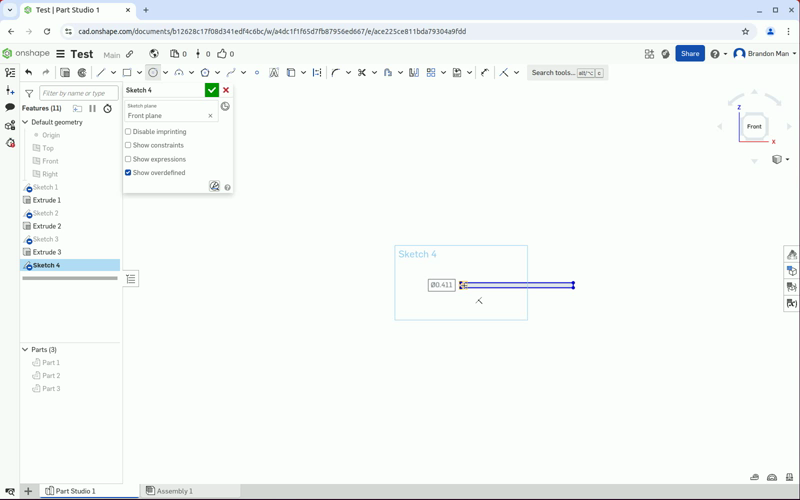
key(esc)
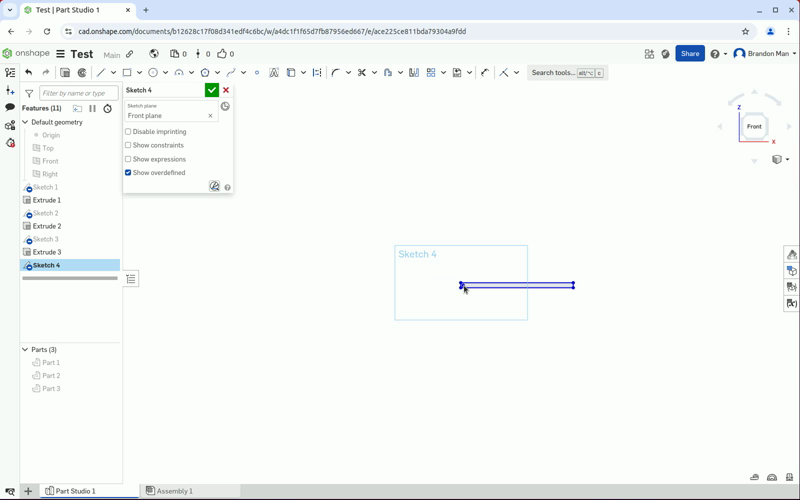
key(c)
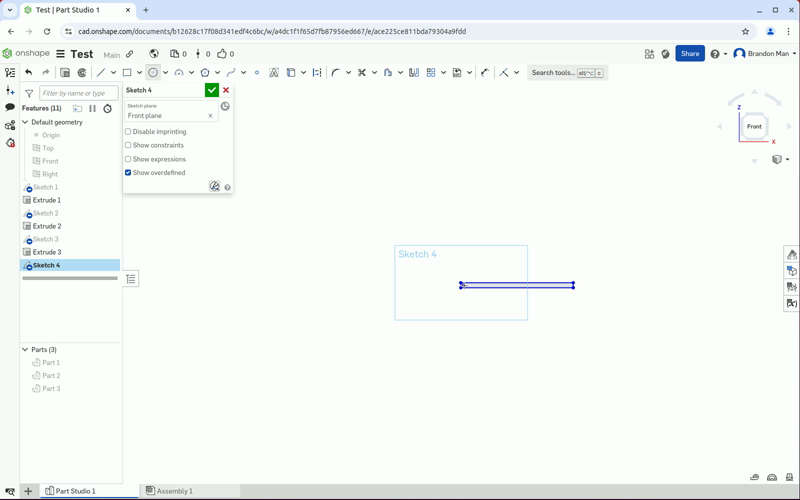
key_down(shift)
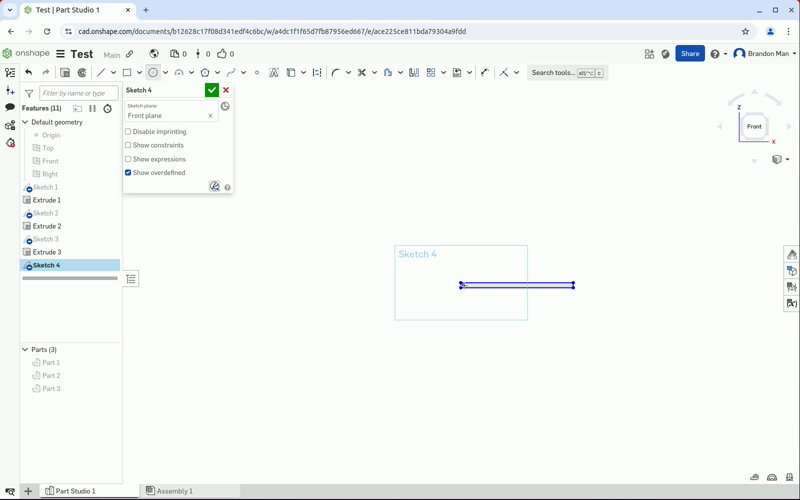
mouse_move(490, 285)
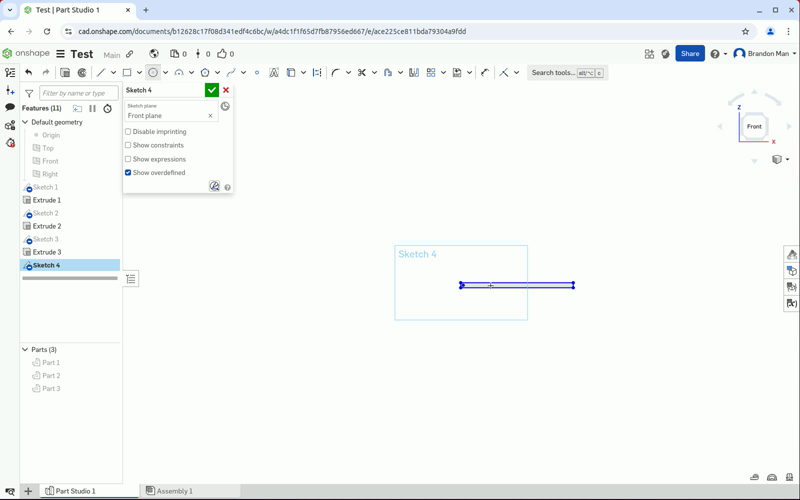
click(490, 285)
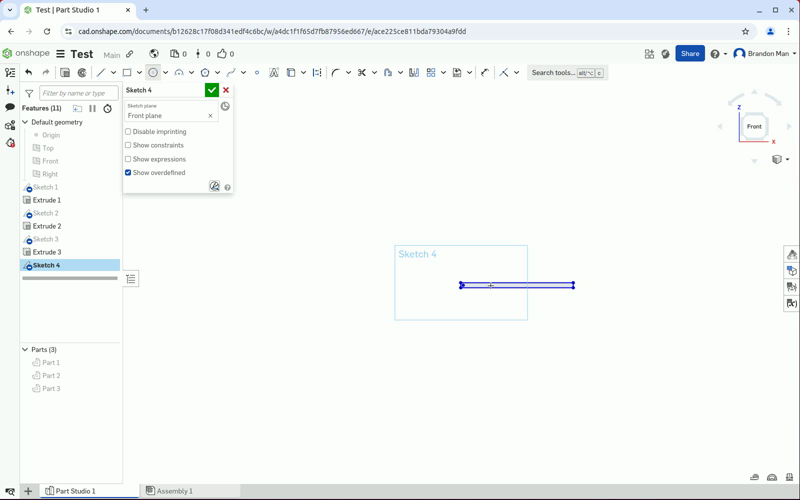
key_up(shift)
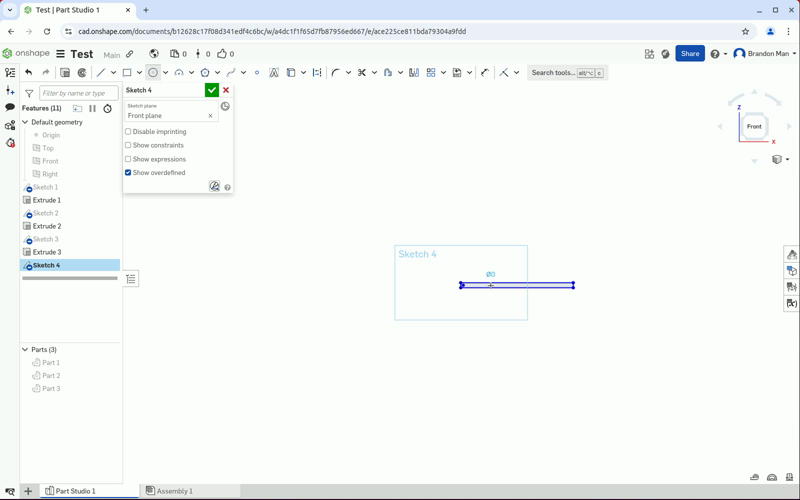
mouse_move(491, 285)
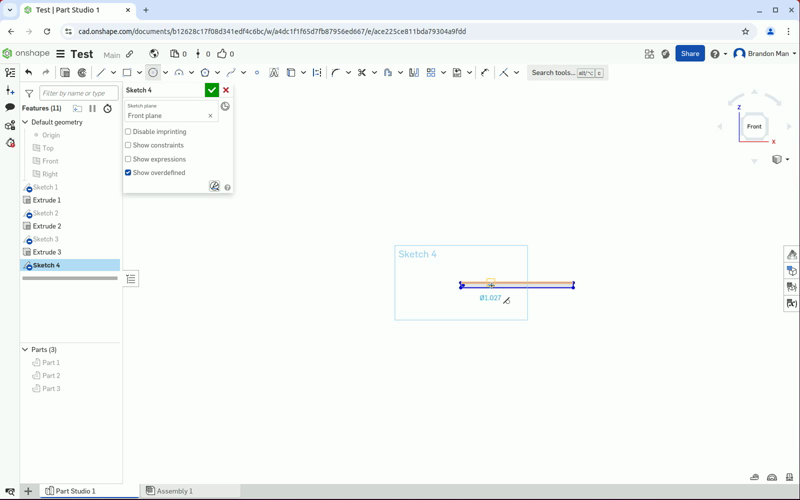
scroll(6)
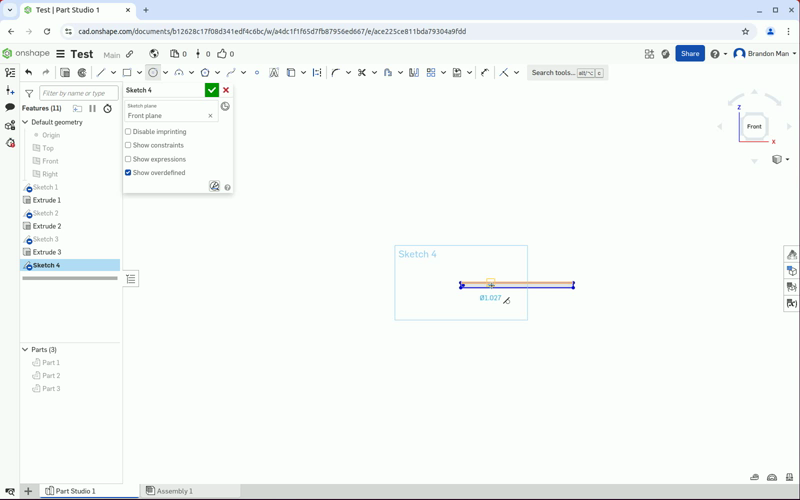
scroll(6)
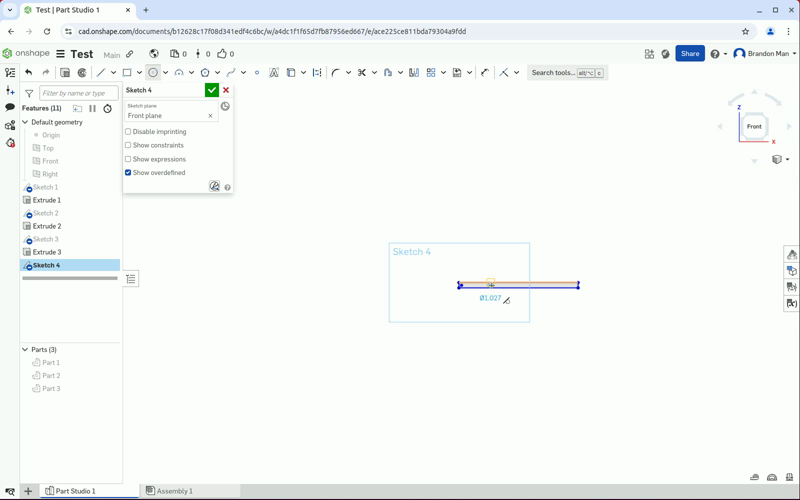
scroll(6)
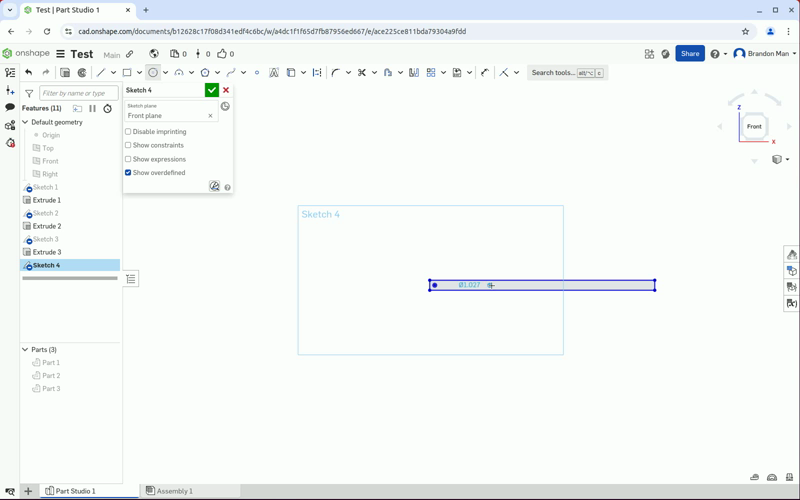
scroll(6)
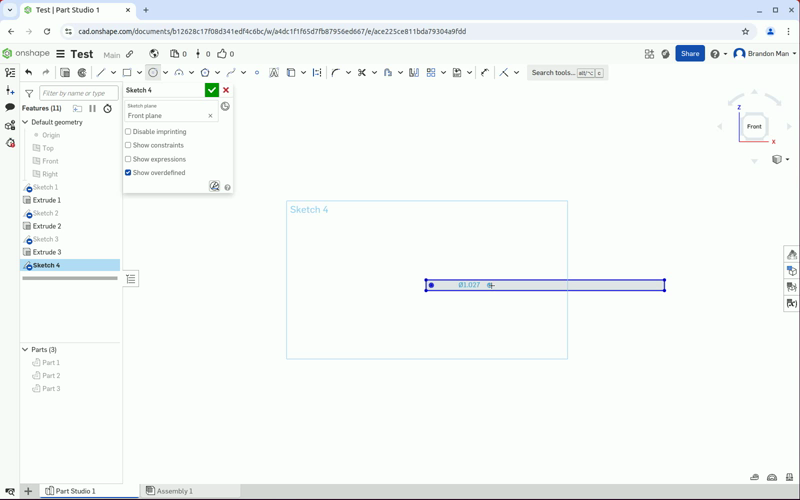
scroll(6)
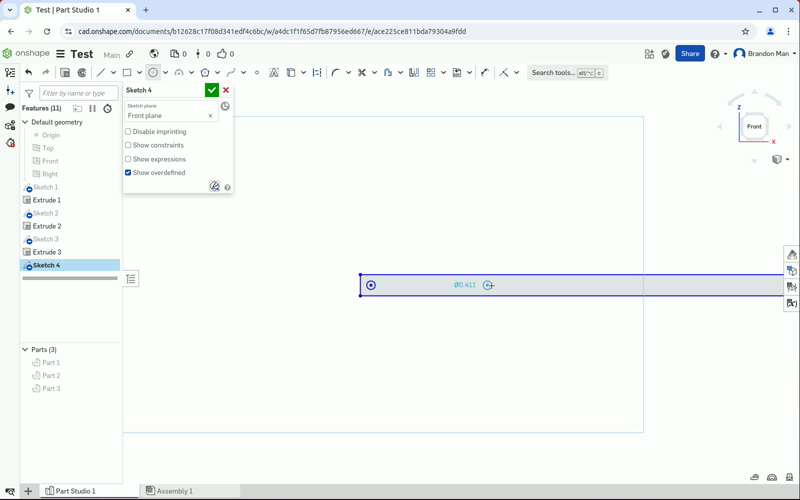
scroll(6)
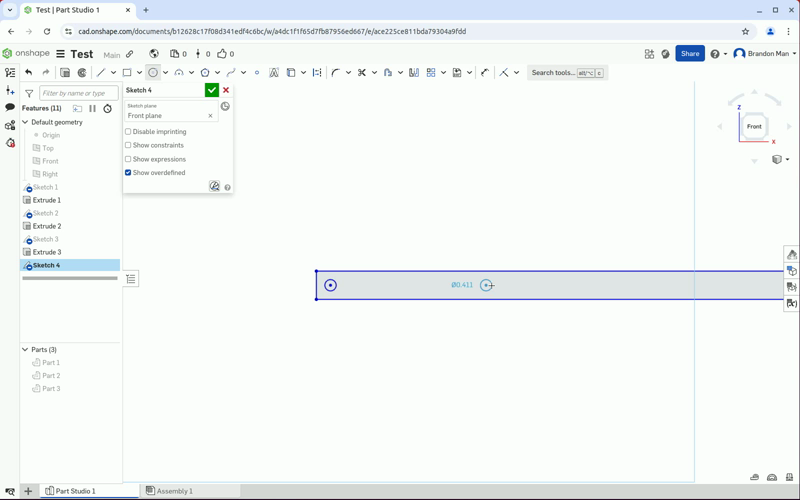
scroll(6)
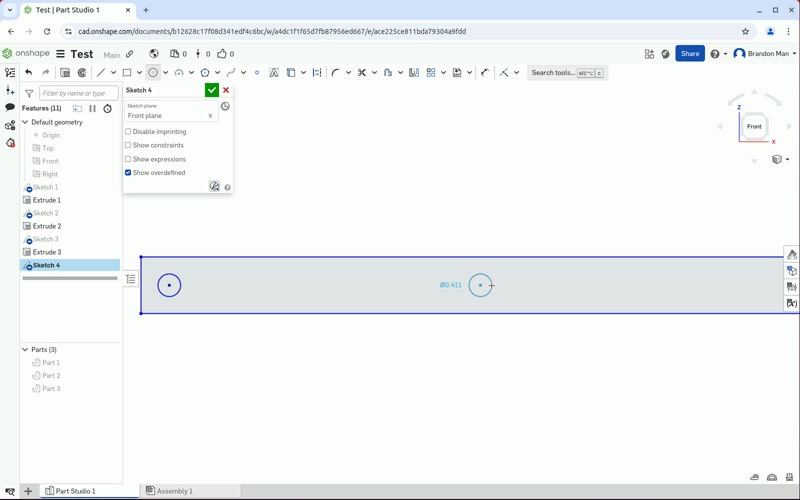
click(491, 285)
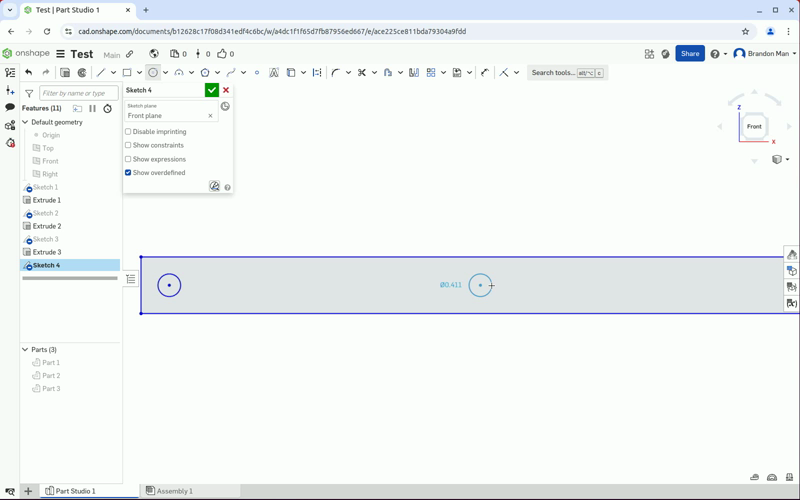
scroll(-6)
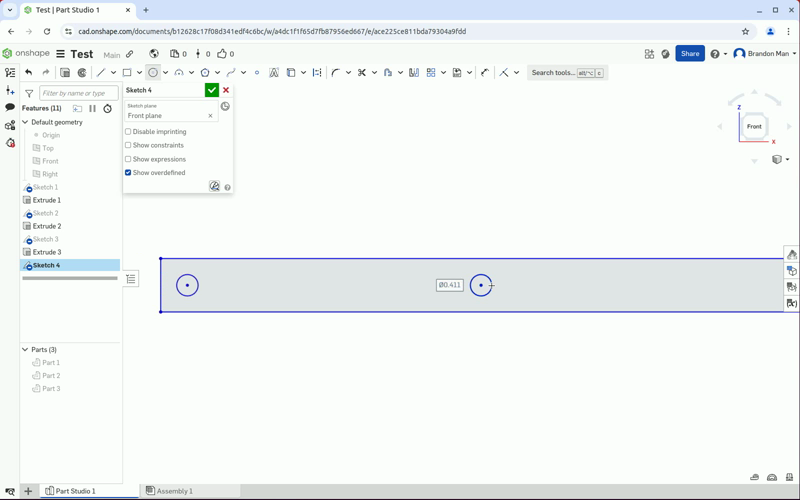
scroll(-6)
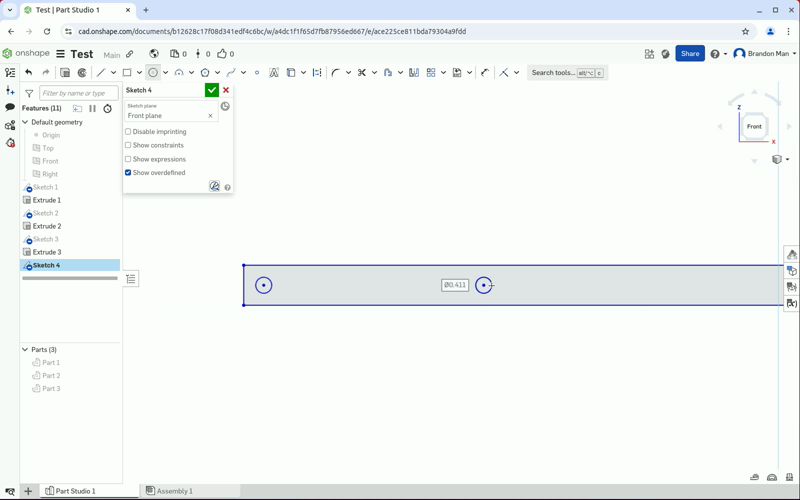
scroll(-6)
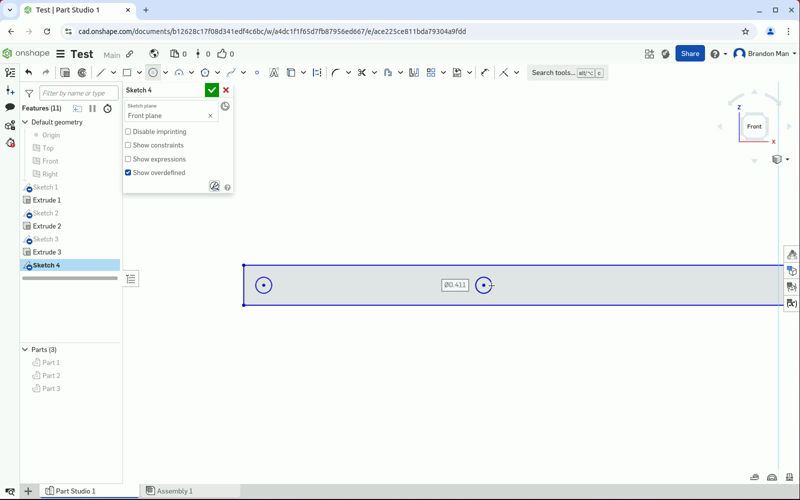
scroll(-6)
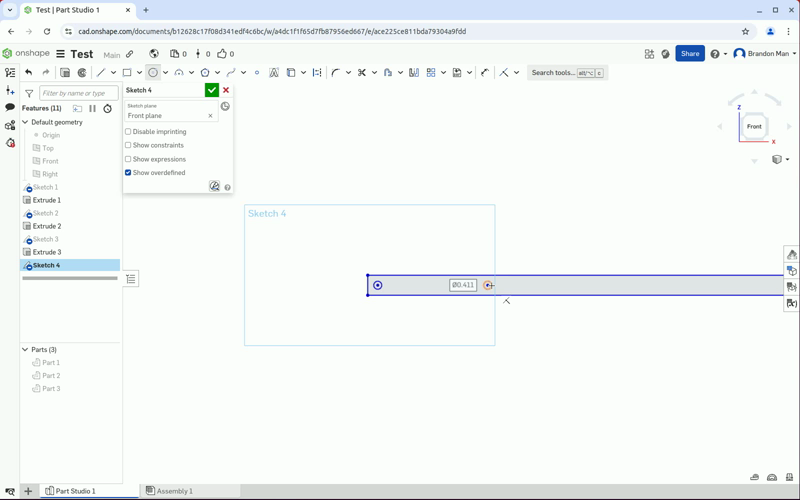
scroll(-6)
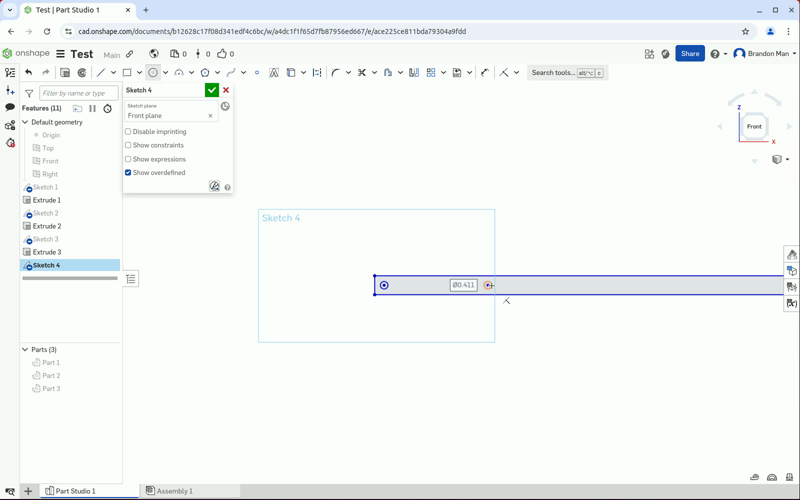
scroll(-6)
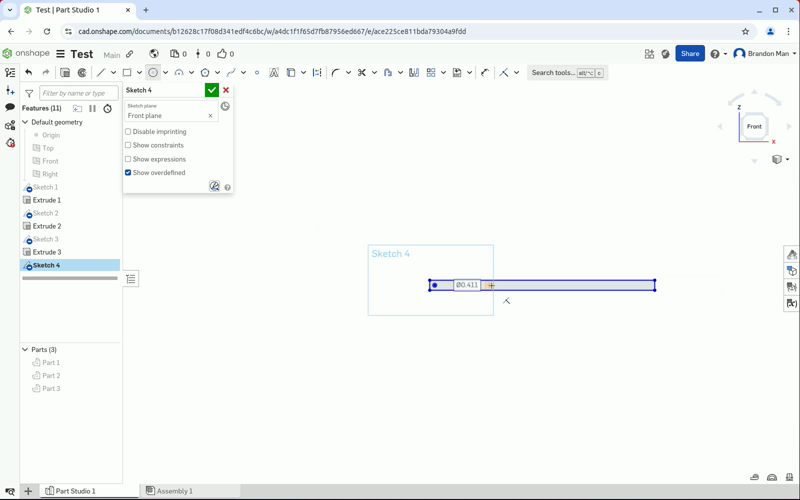
scroll(-6)
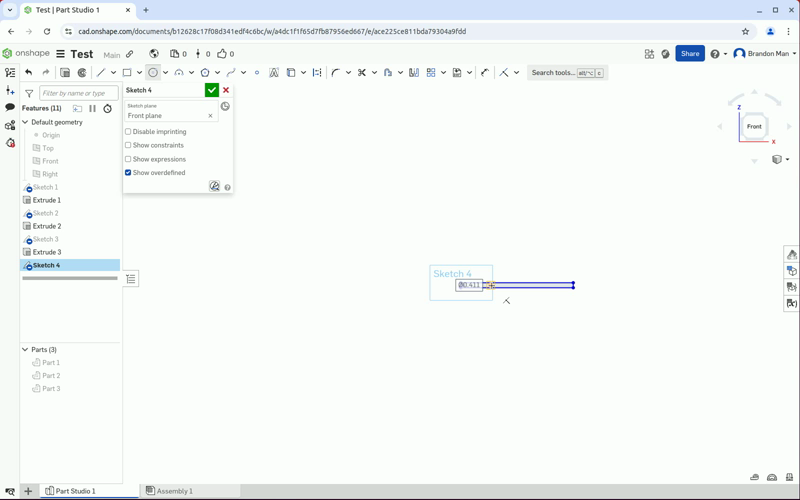
key(esc)
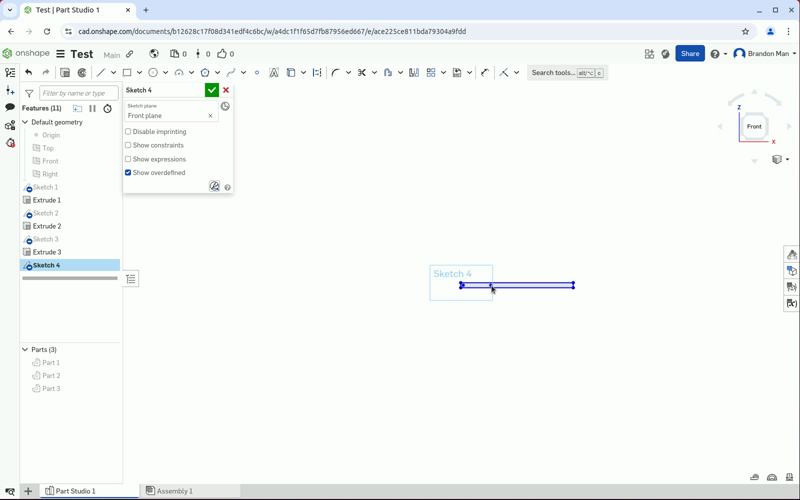
mouse_move(567, 284)
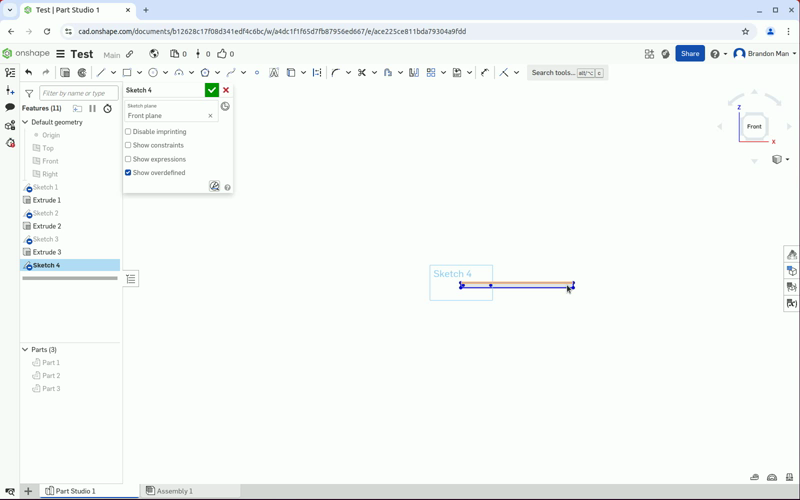
scroll(6)
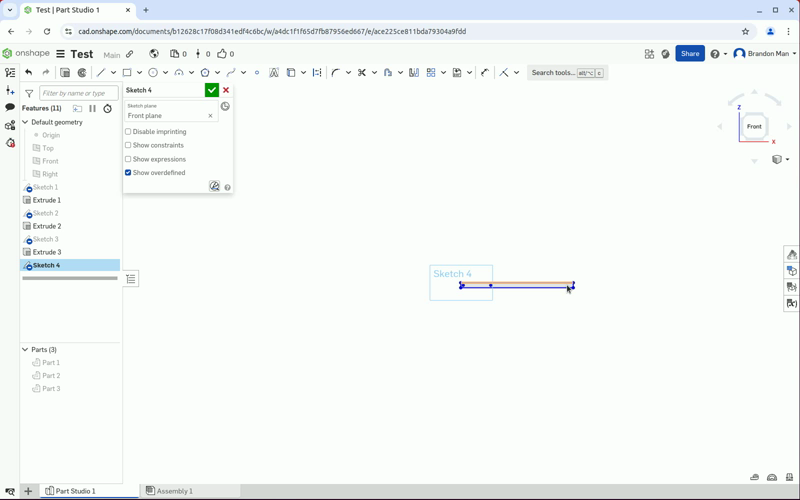
scroll(6)
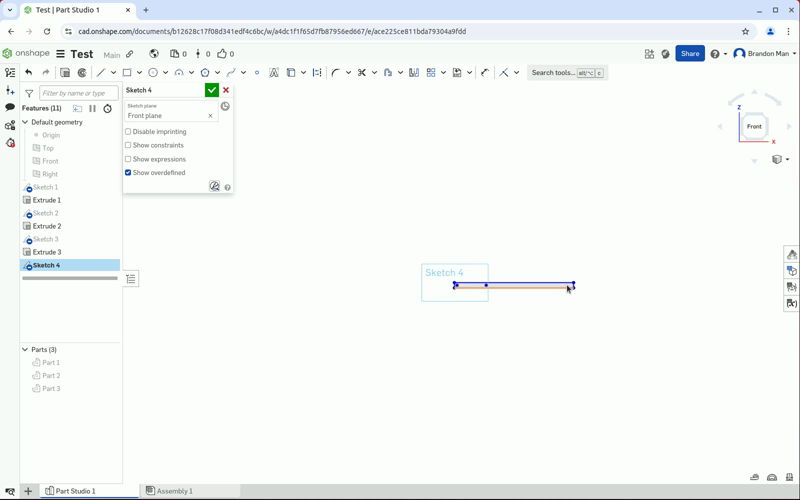
scroll(6)
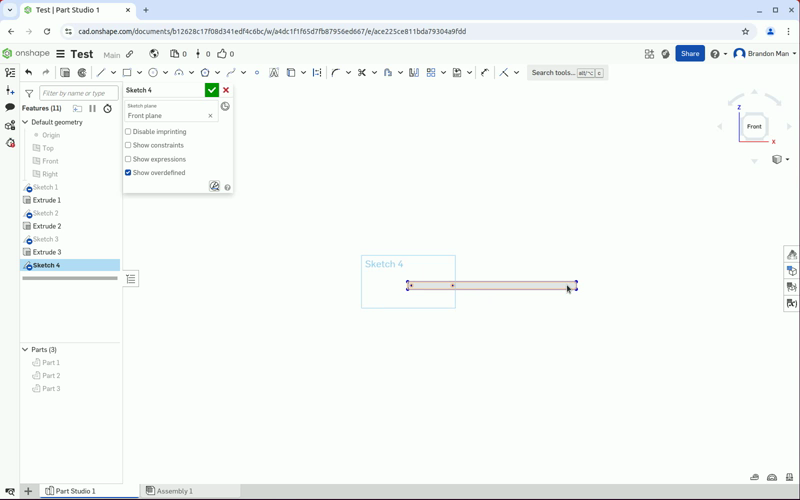
scroll(6)
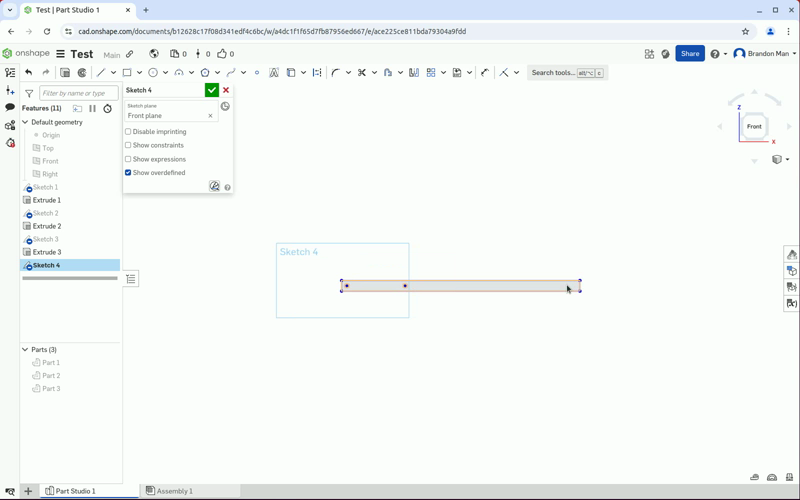
scroll(6)
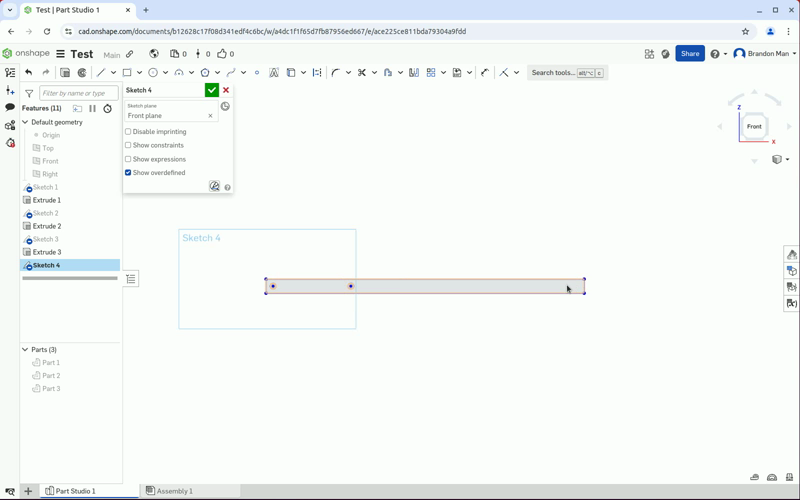
scroll(6)
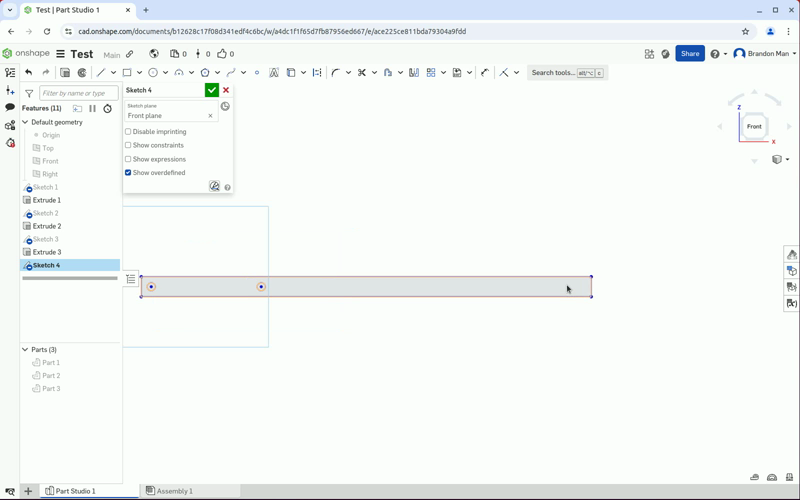
scroll(6)
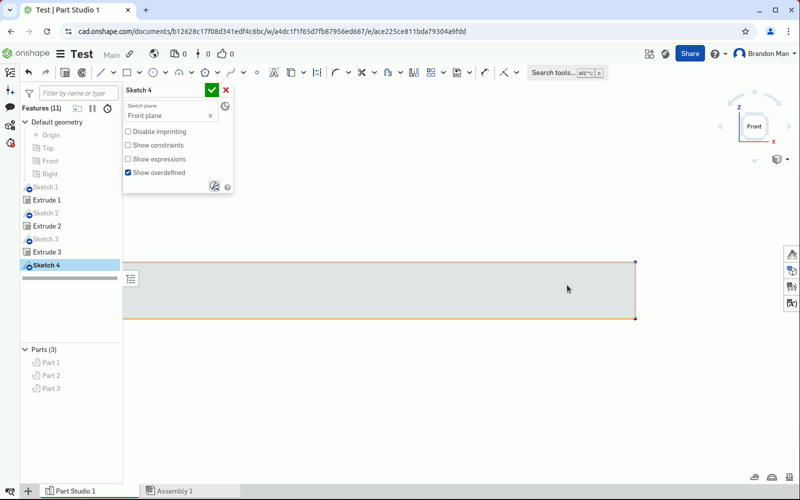
click(567, 284)
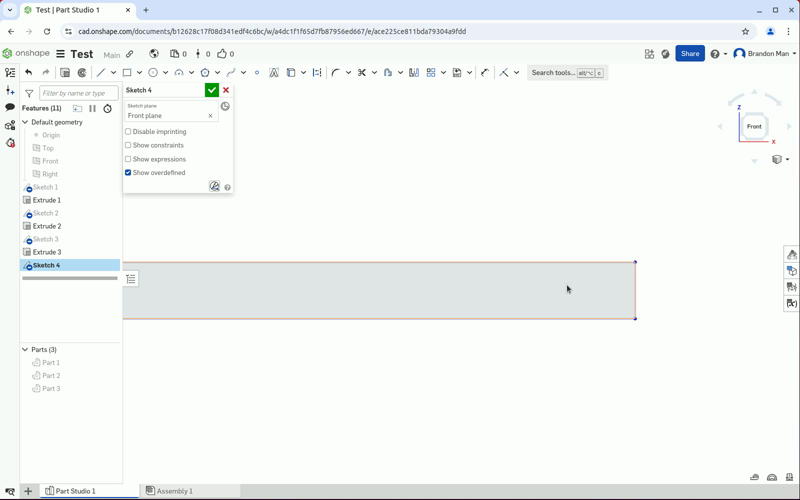
scroll(-6)
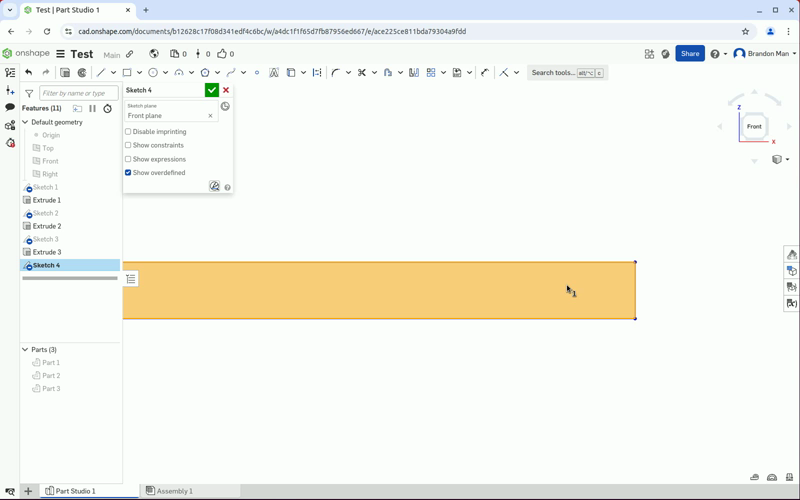
scroll(-6)
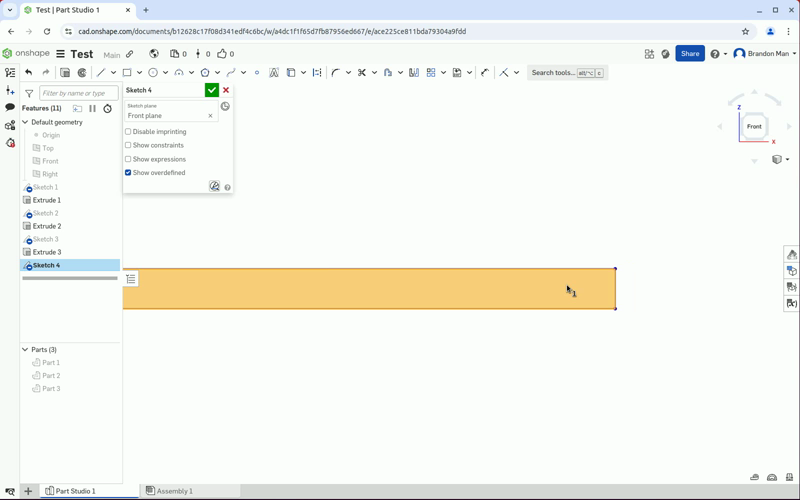
scroll(-6)
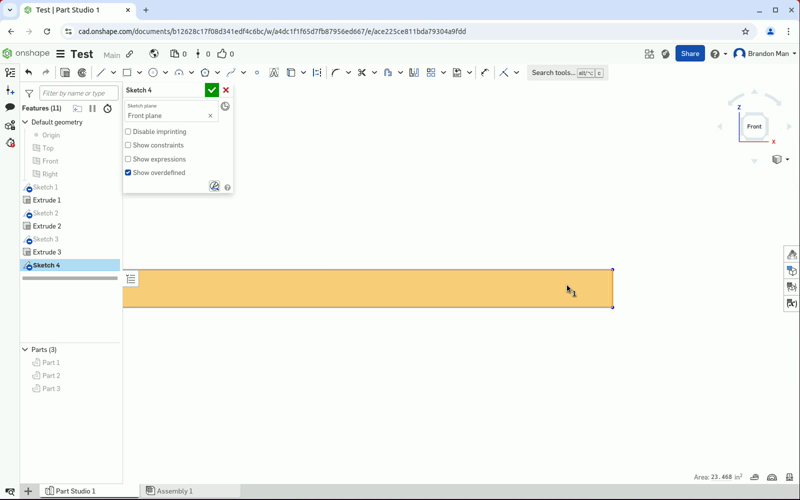
scroll(-6)
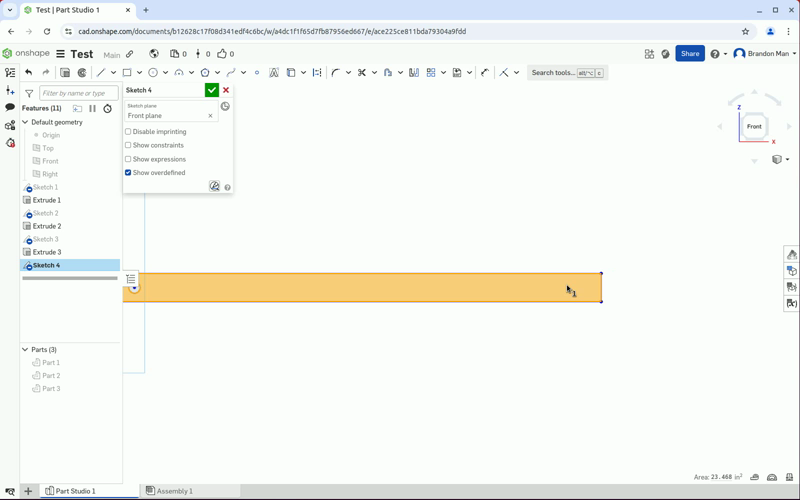
scroll(-6)
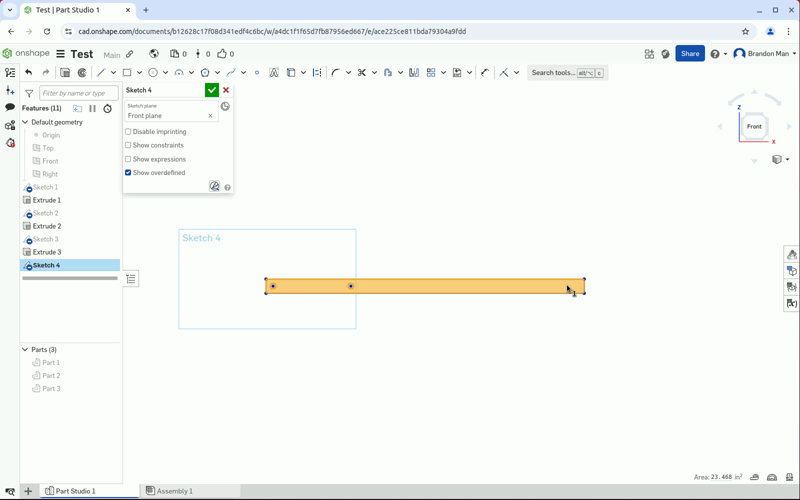
scroll(-6)
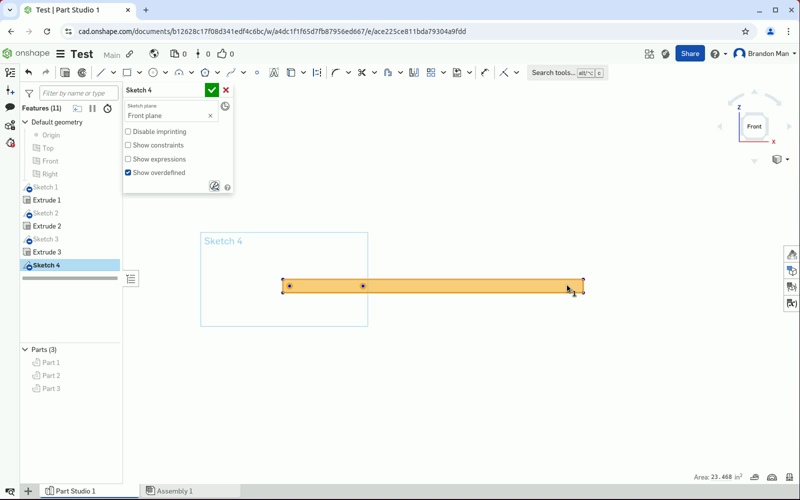
scroll(-6)
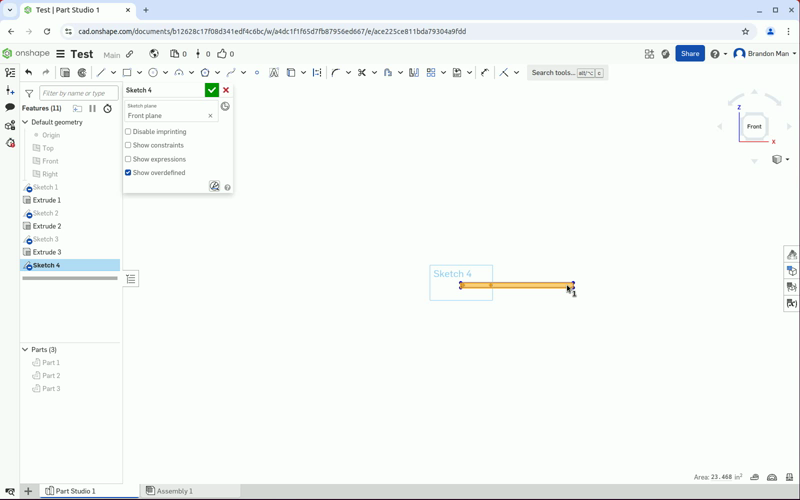
mouse_move(73, 352)
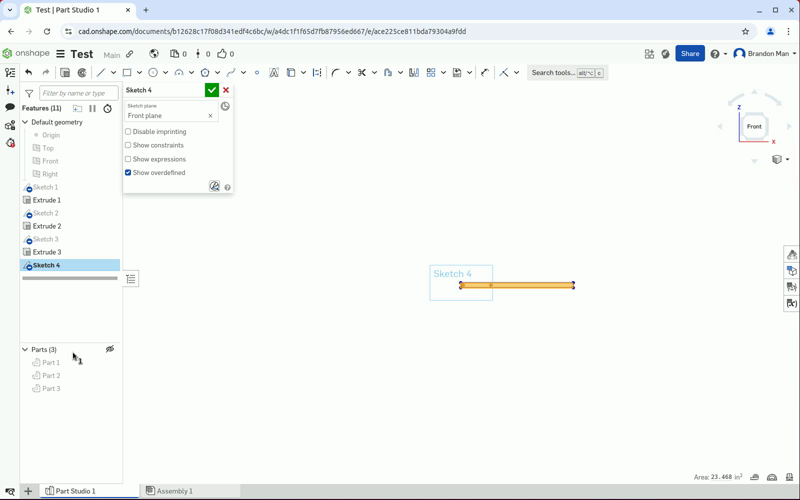
key(shift+y)
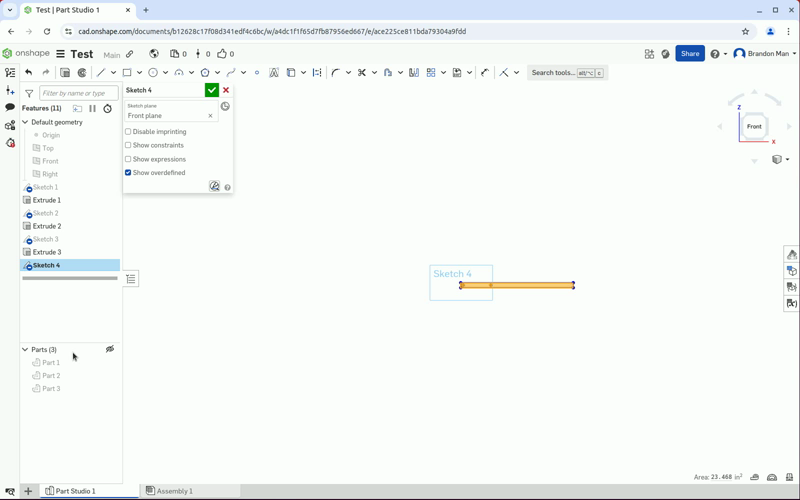
key(shift+e)
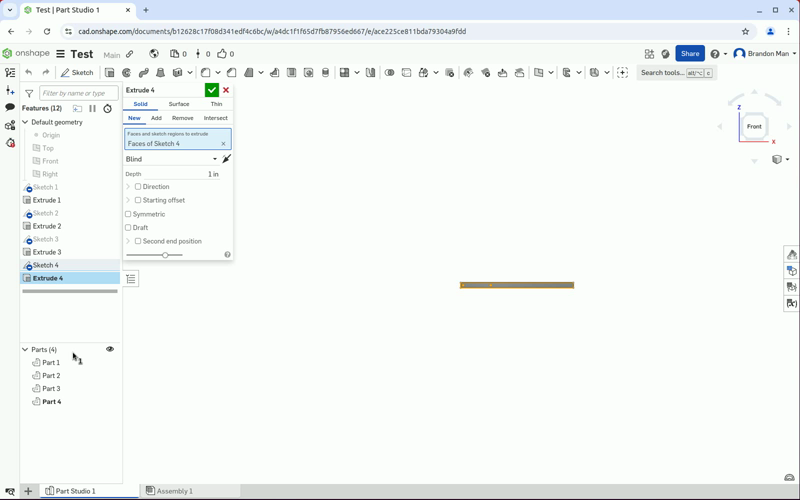
mouse_move(143, 106)
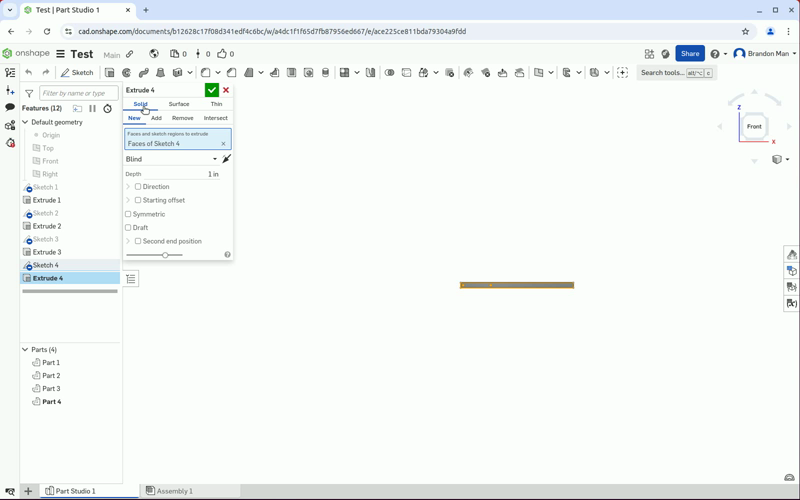
click(143, 106)
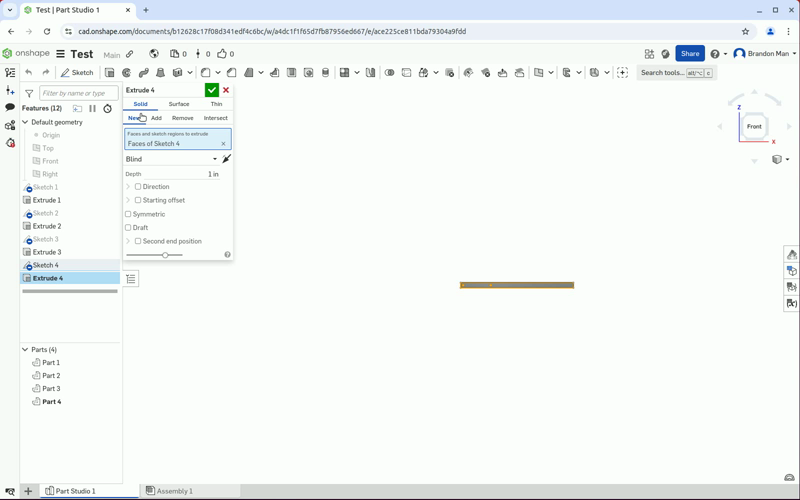
mouse_move(137, 120)
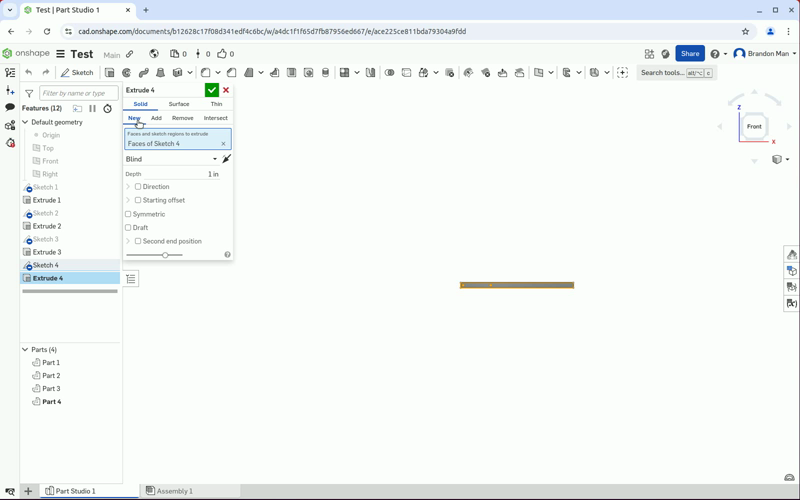
click(137, 120)
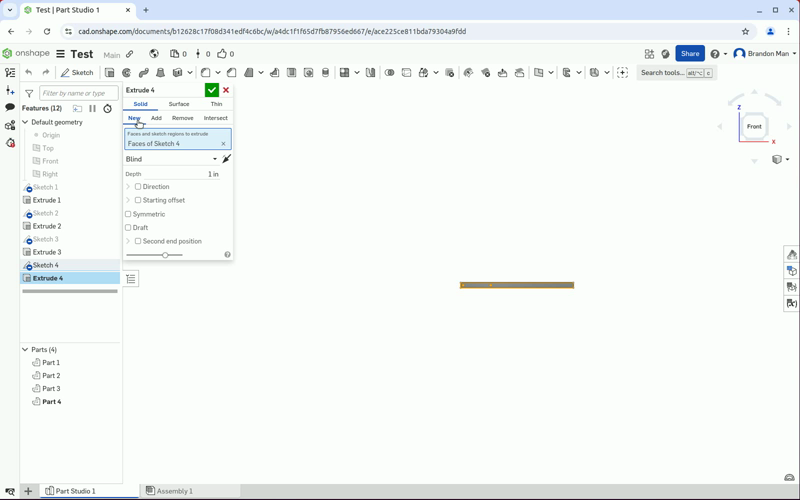
key(tab, 4)
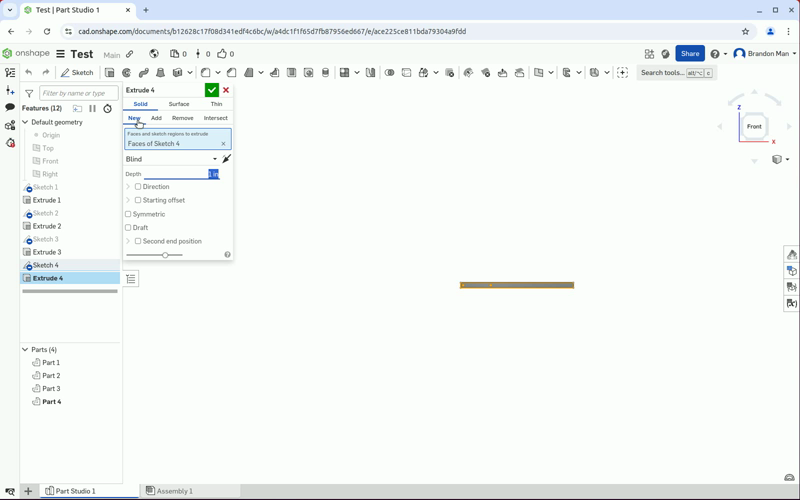
text(0.481)
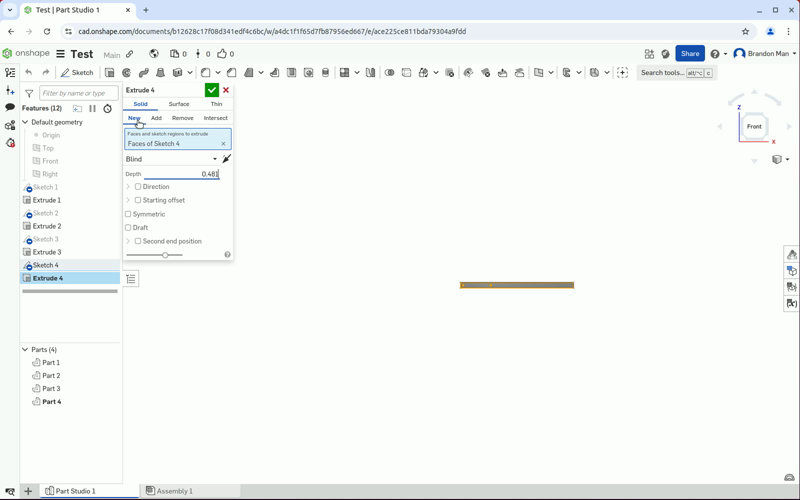
key(enter)
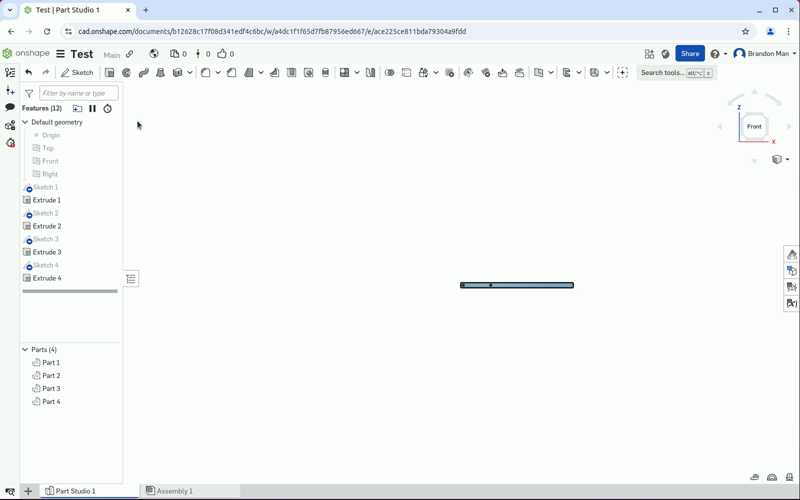
key(shift+h)
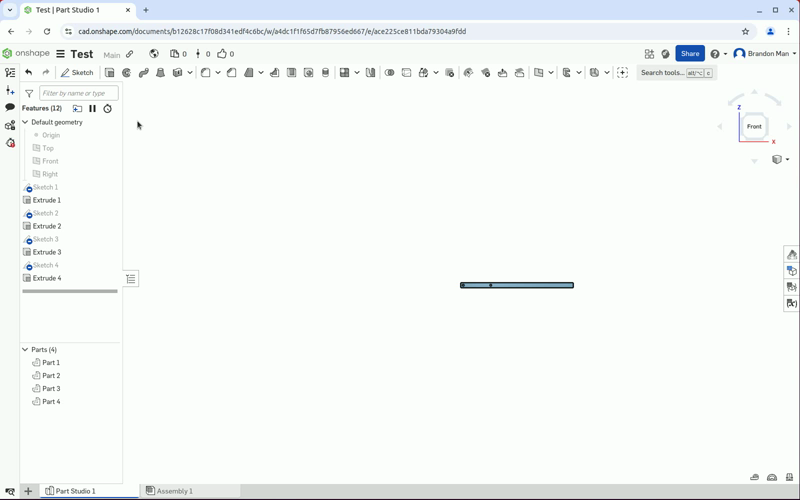
key(shift+h)
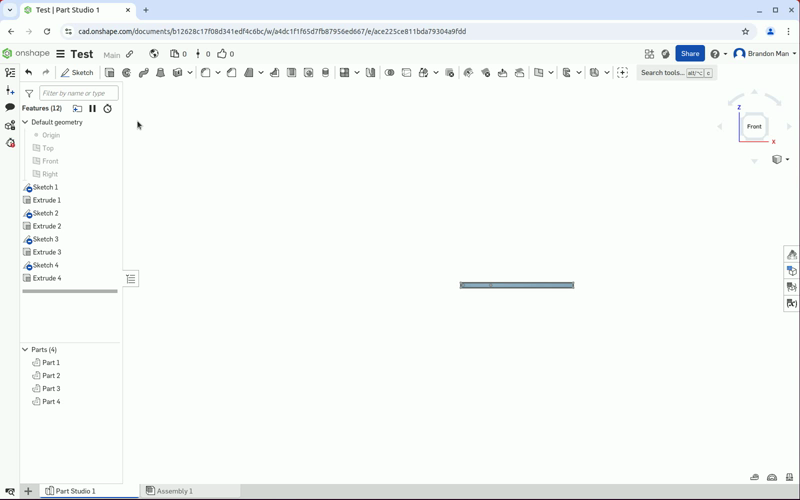
key(shift+7)
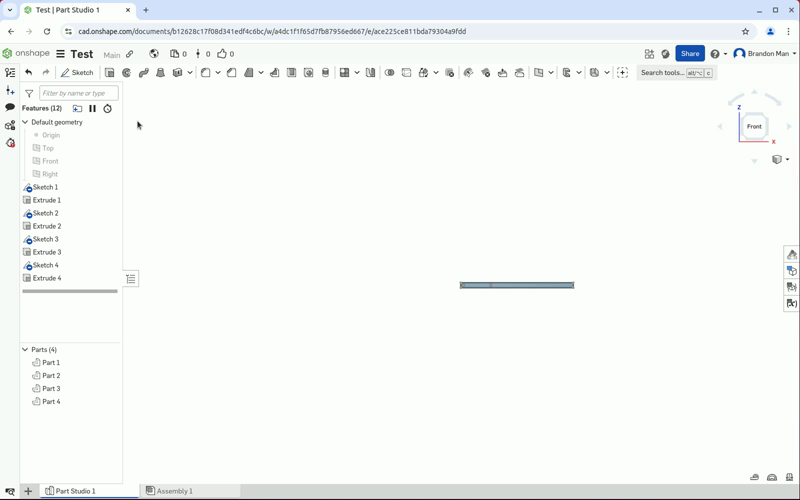
key(left, 2)
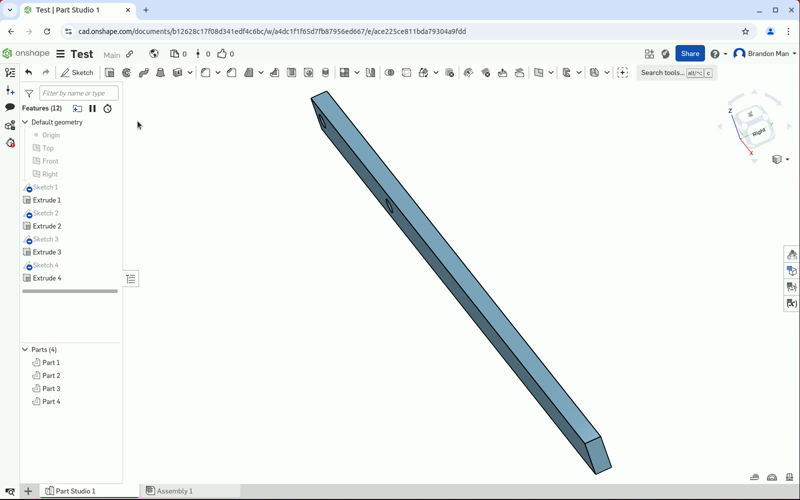
key(down, 2)
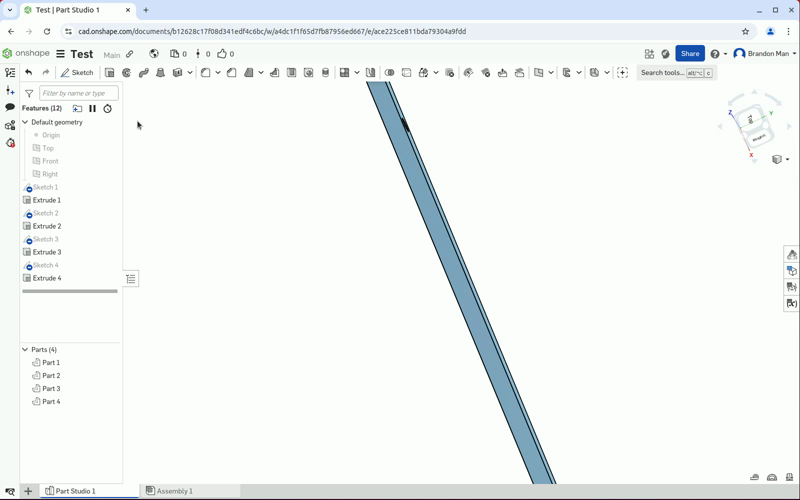
key(up, 2)
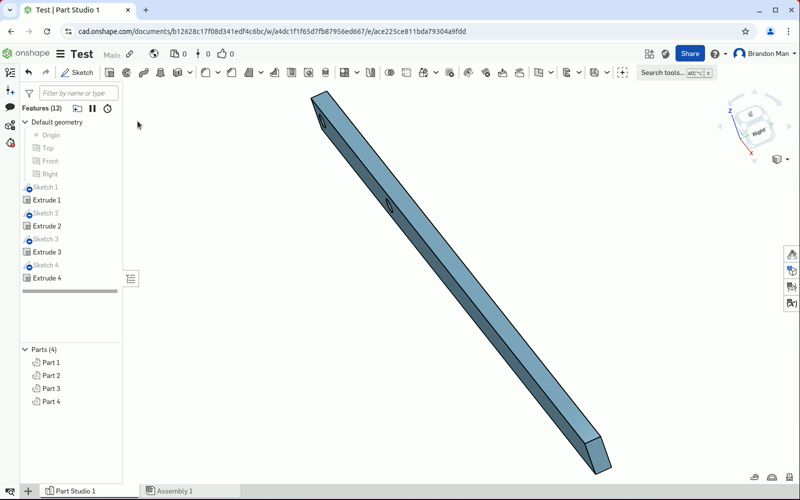
key(right, 2)
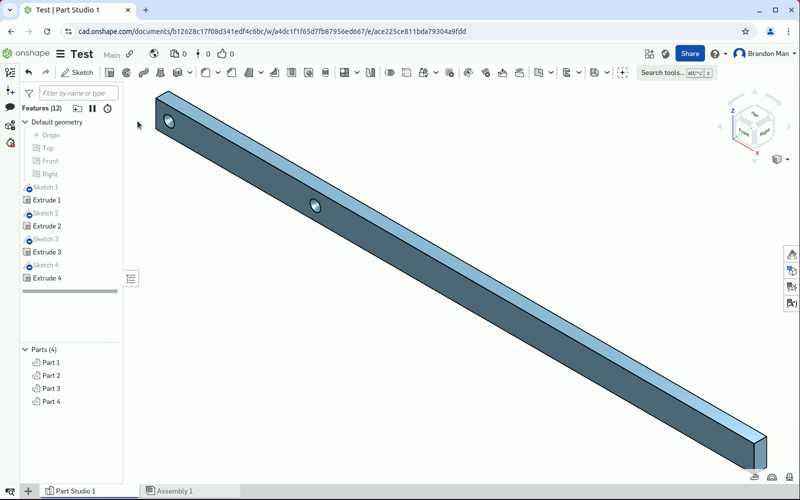
mouse_move(73, 189)
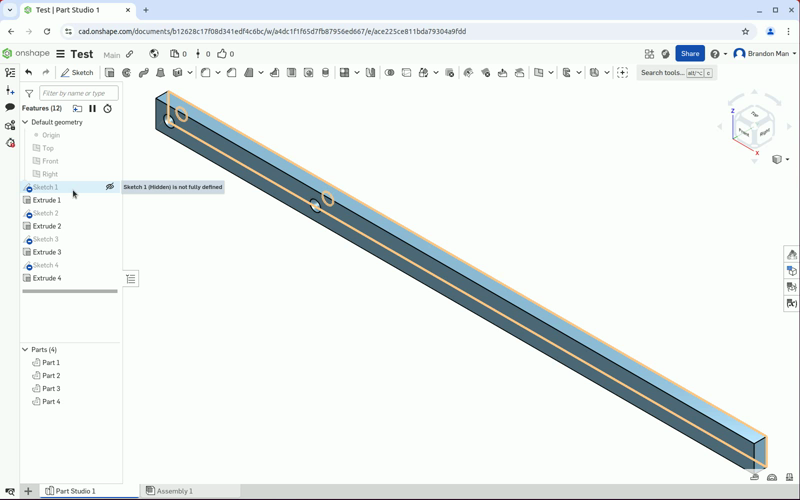
click(73, 189)